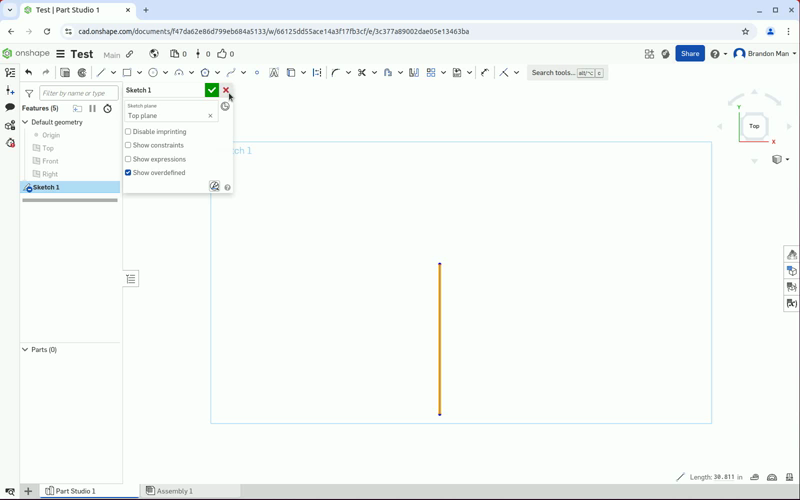
key(shift+h)
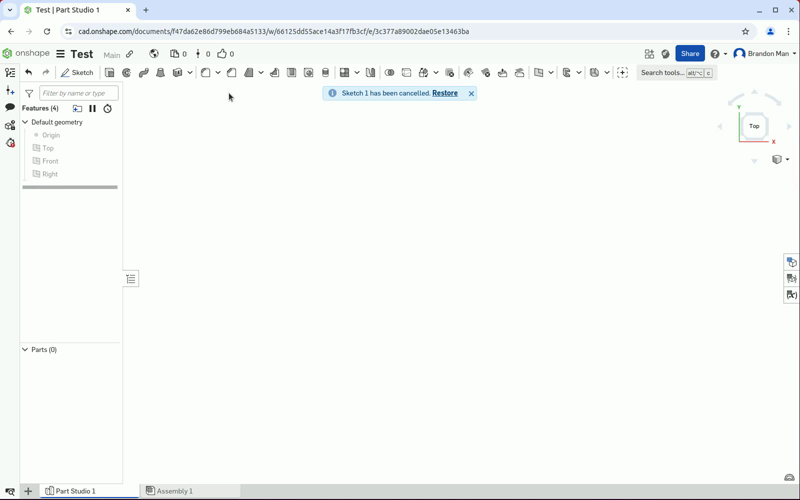
mouse_move(73, 352)
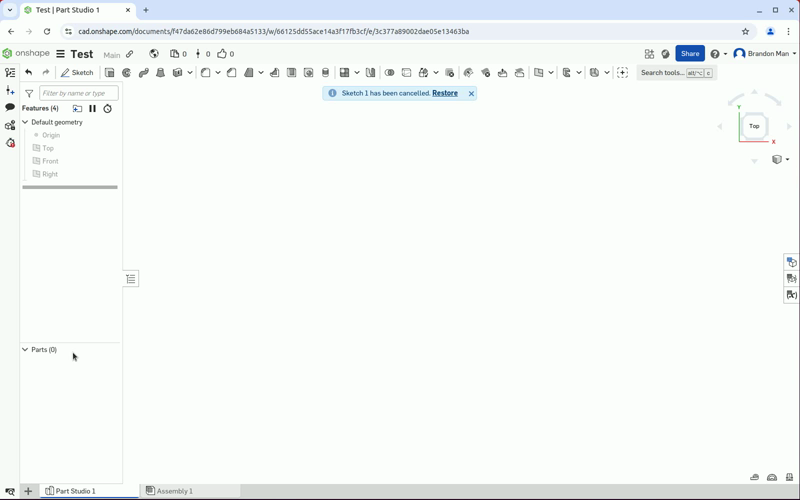
key(y)
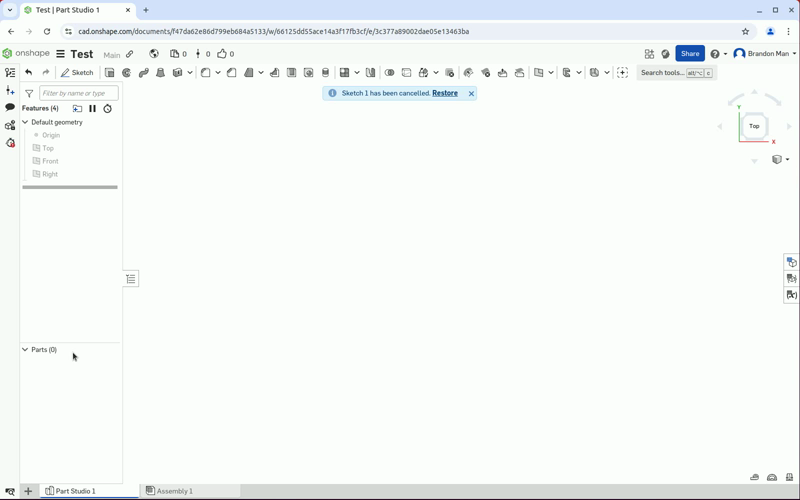
key(shift+p)
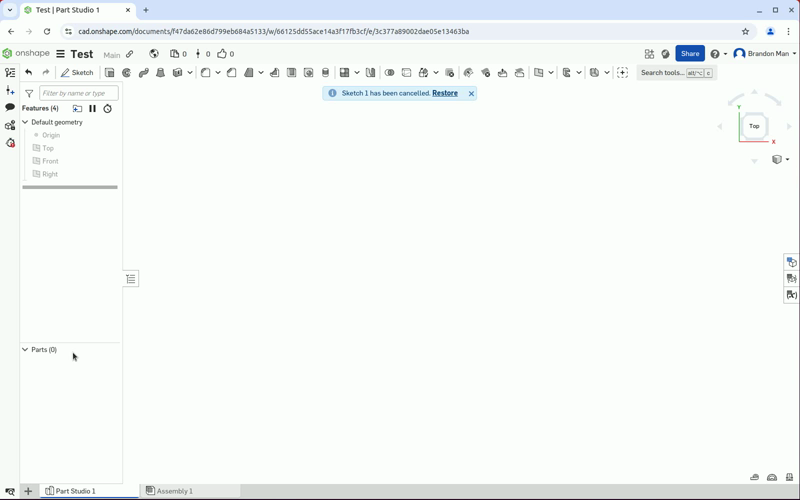
key(space)
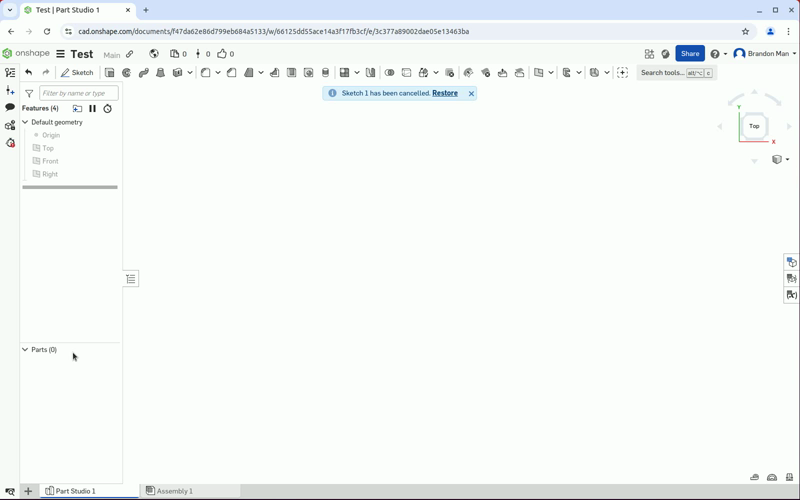
key_down(shift)
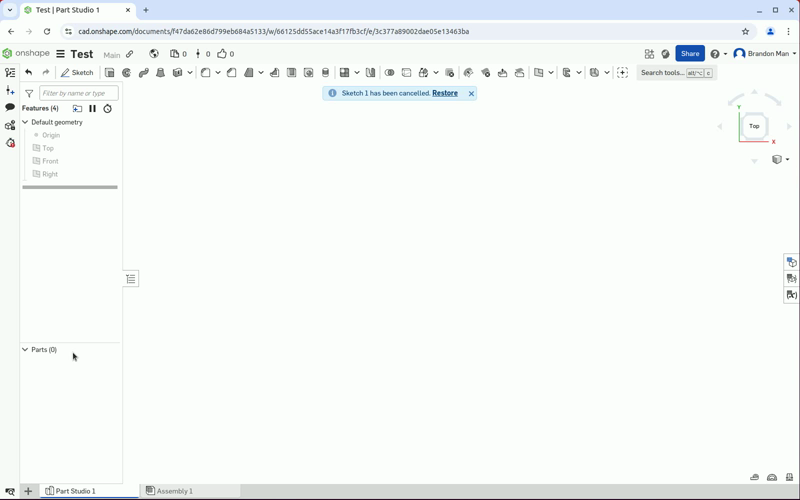
key(up)
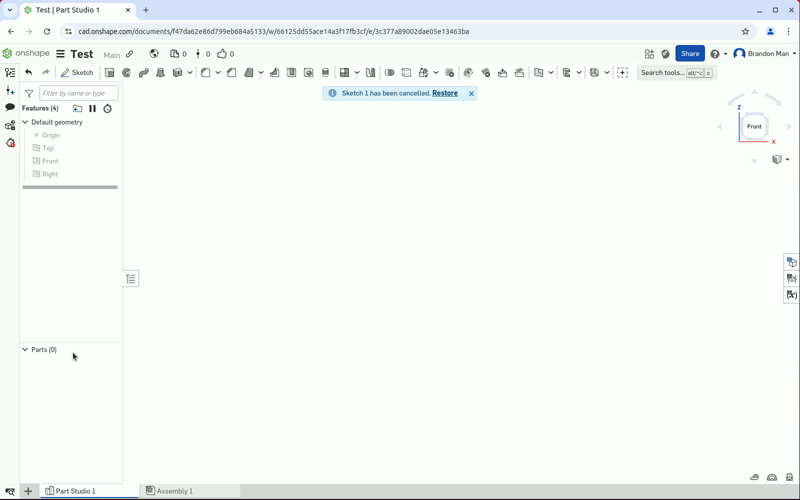
key_up(shift)
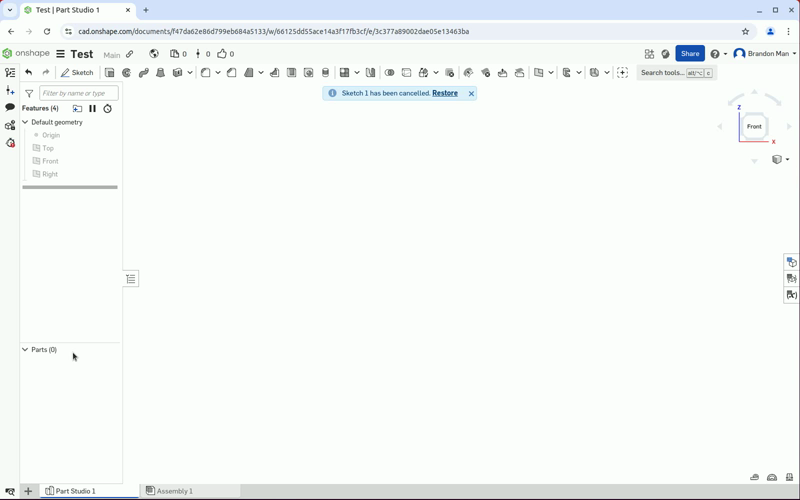
mouse_move(73, 352)
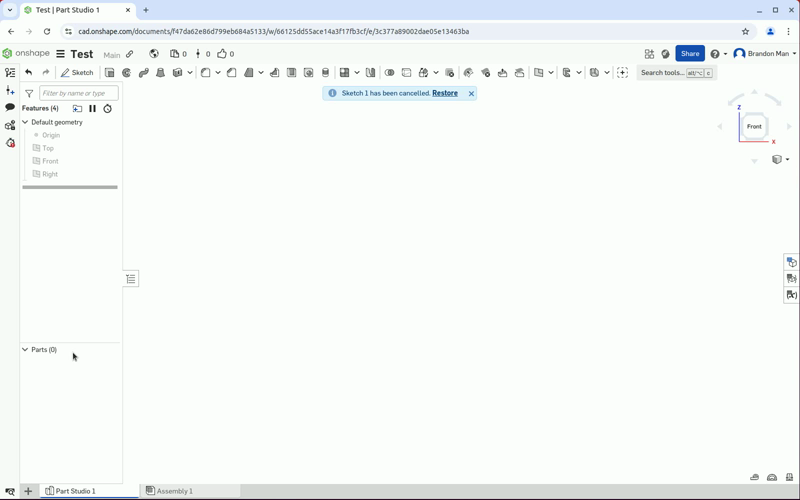
key(shift+y)
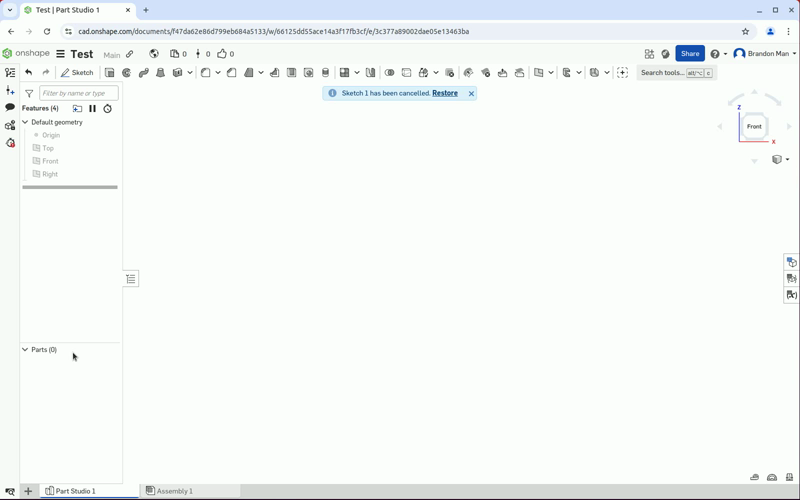
key(shift+s)
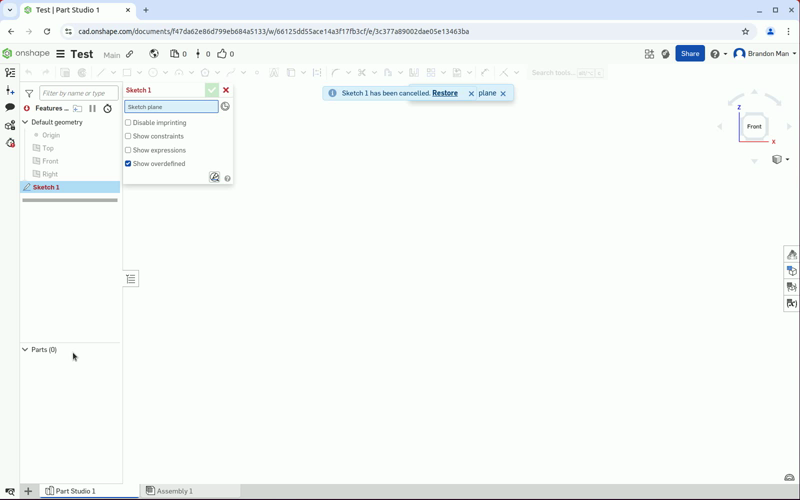
mouse_move(73, 163)
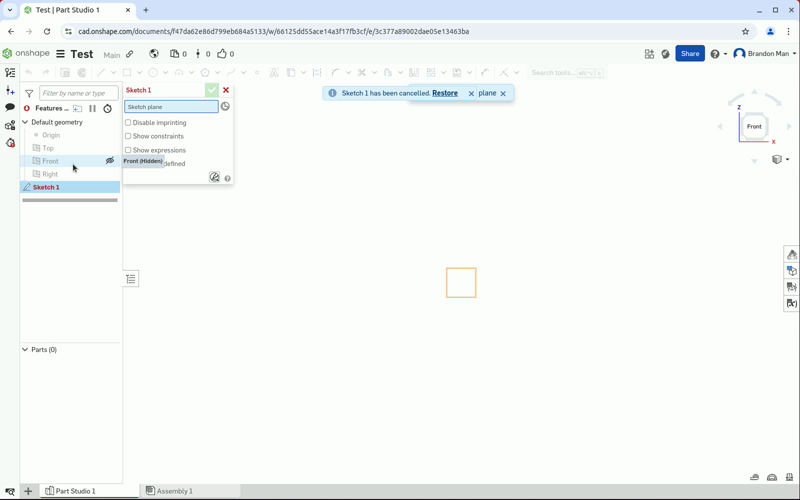
click(73, 163)
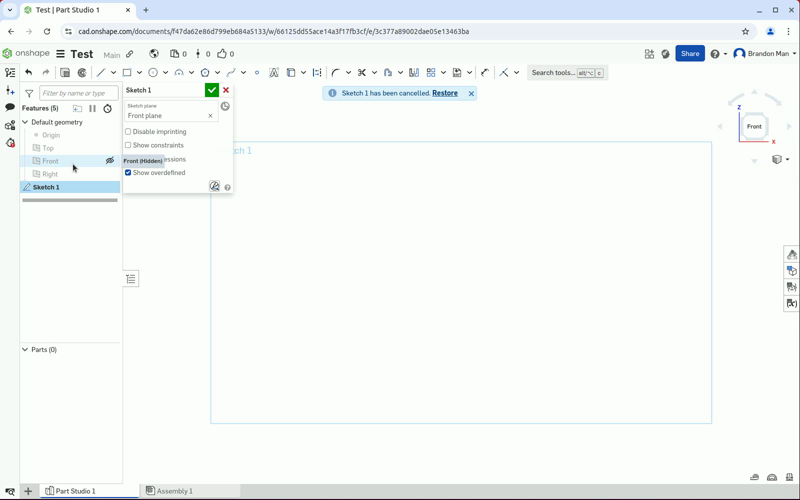
mouse_move(73, 352)
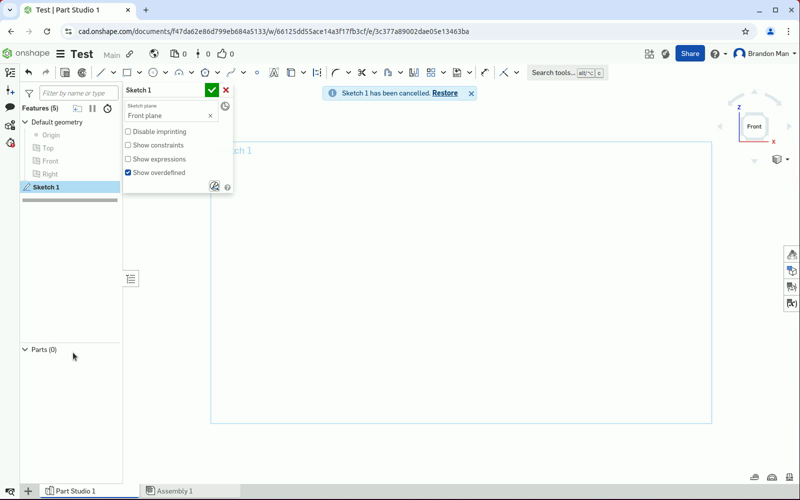
key(y)
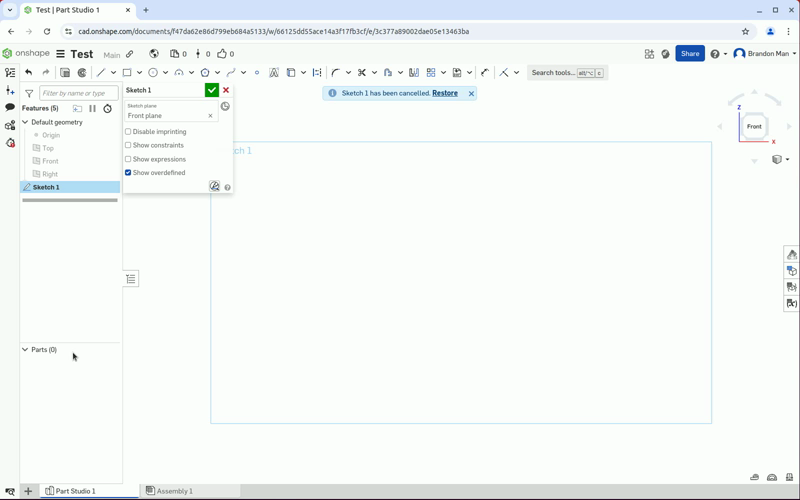
key(l)
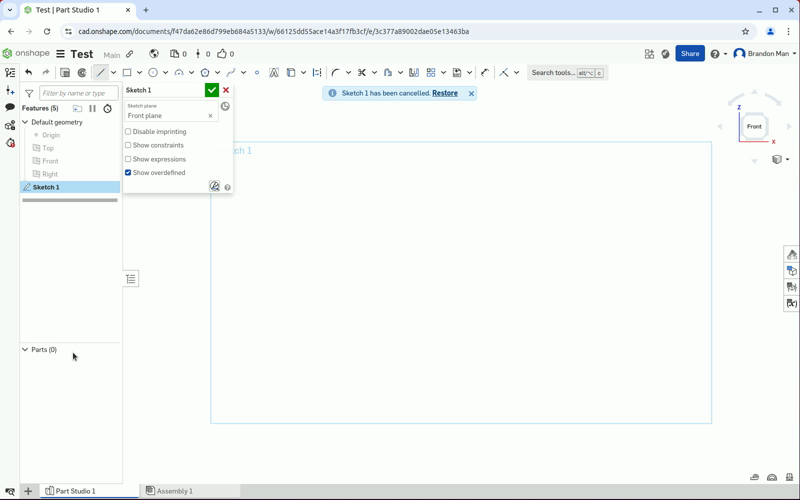
key_down(shift)
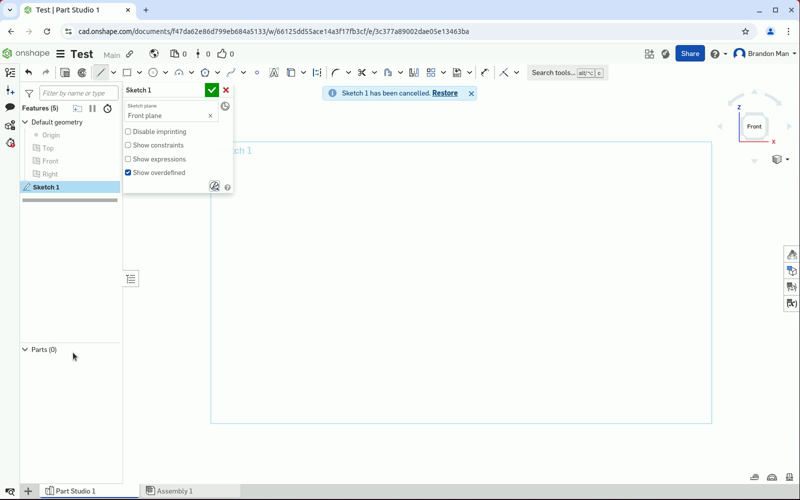
mouse_move(370, 333)
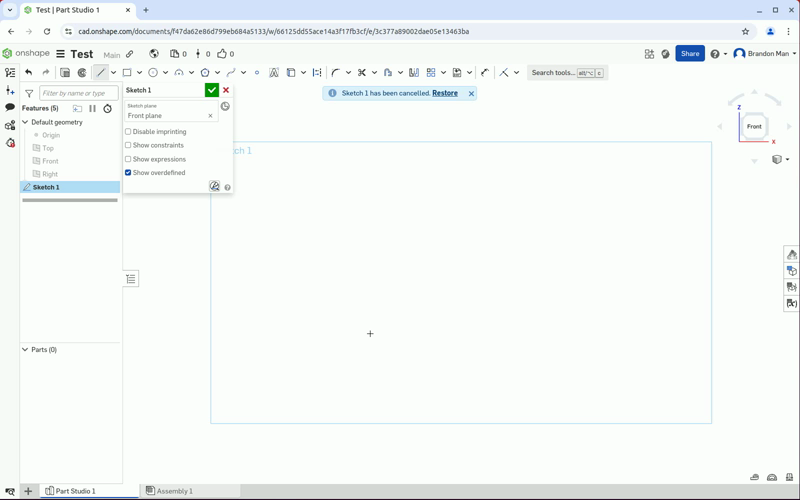
click(370, 333)
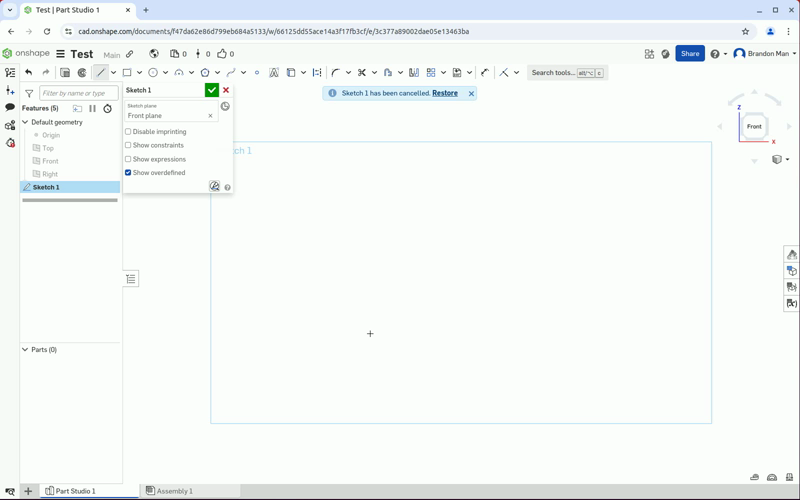
key_up(shift)
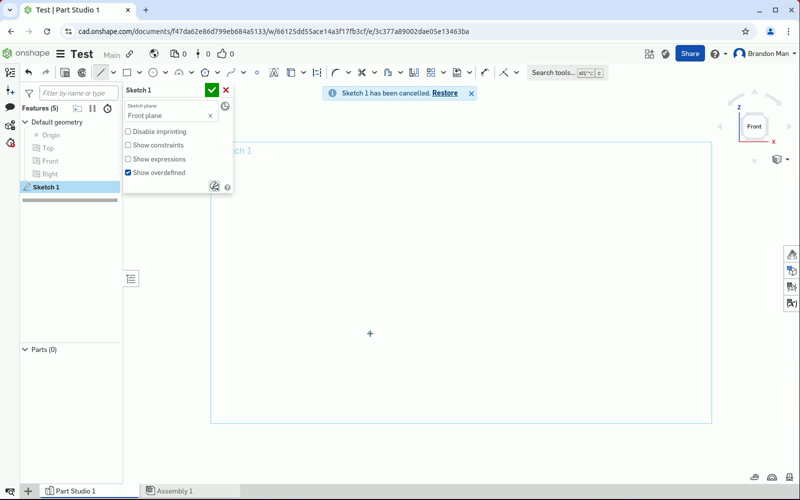
key_down(shift)
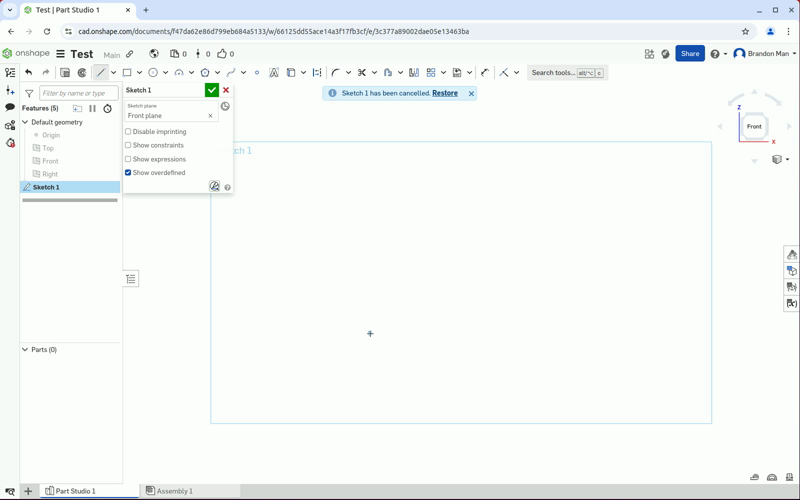
mouse_move(550, 333)
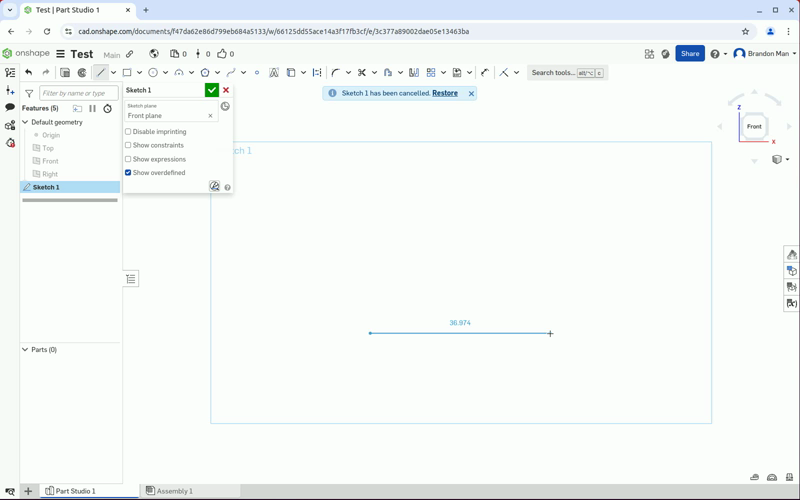
click(550, 333)
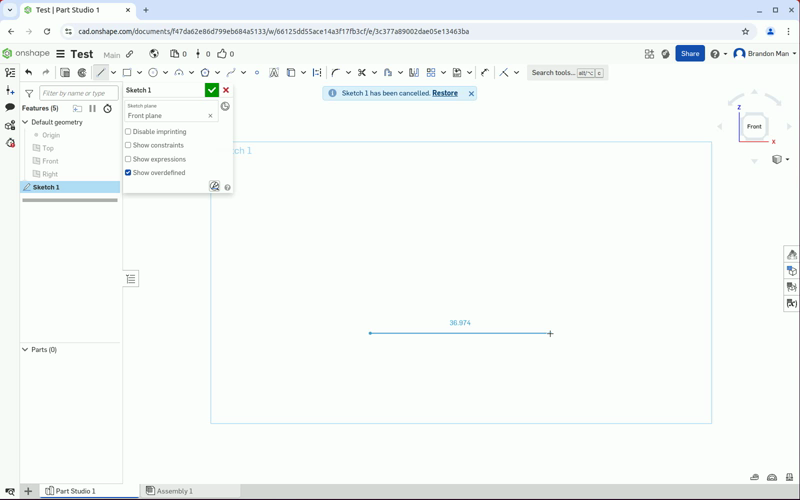
key_up(shift)
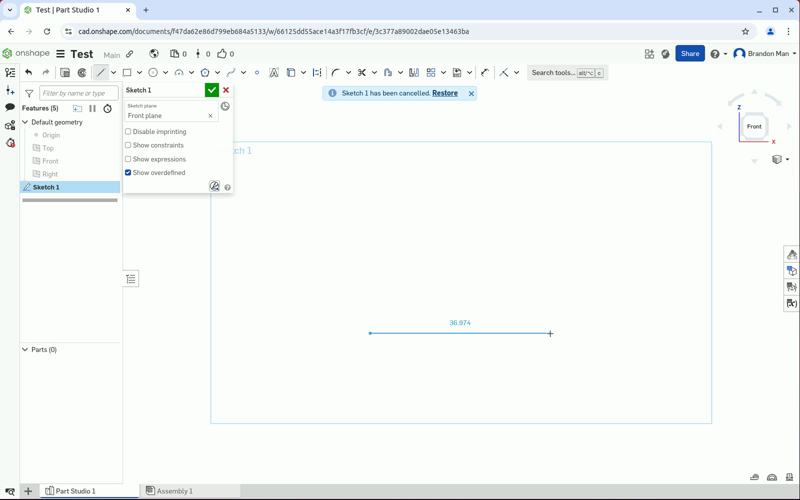
key_down(shift)
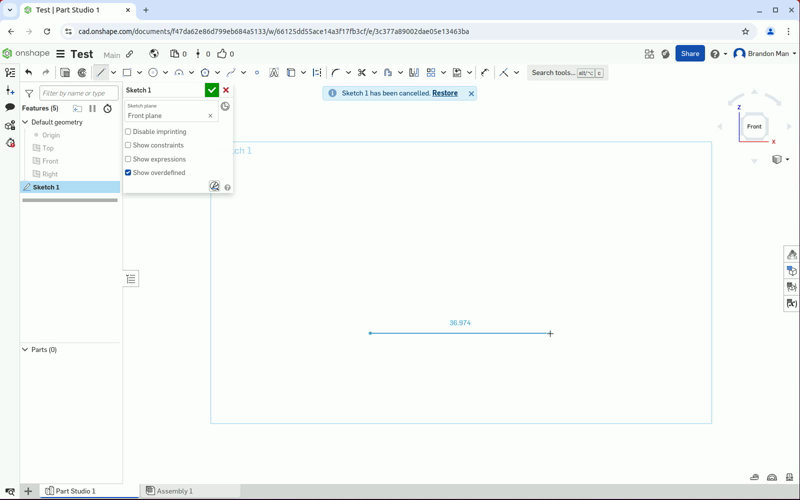
mouse_move(580, 333)
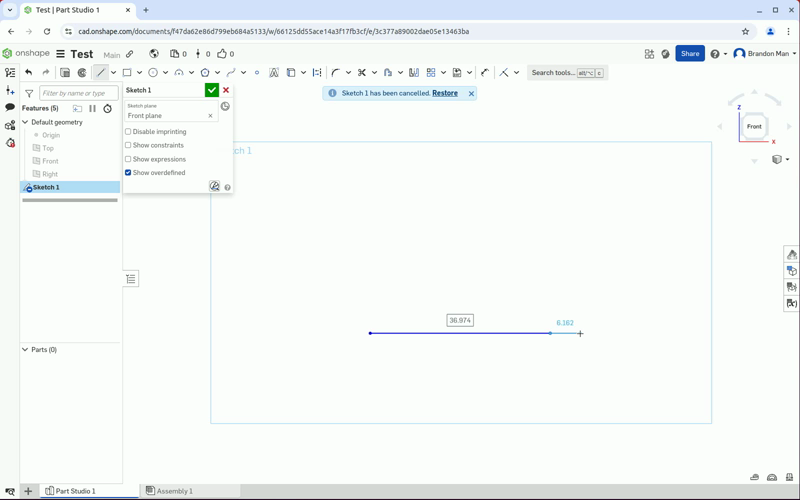
mouse_move(550, 329)
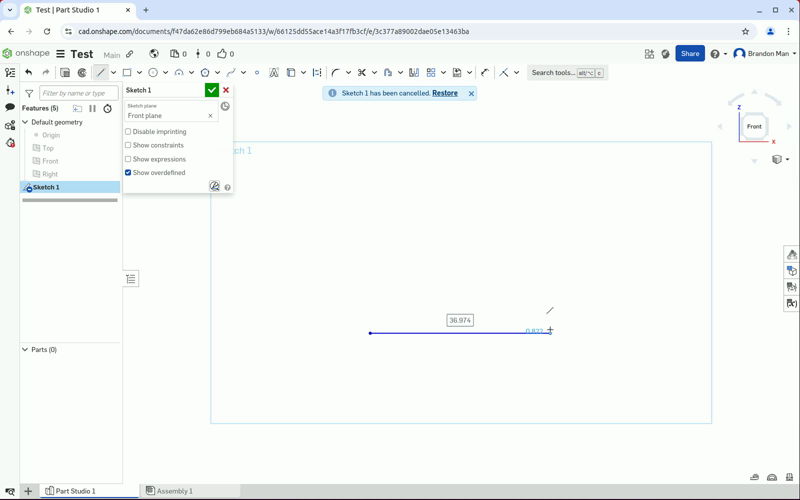
scroll(6)
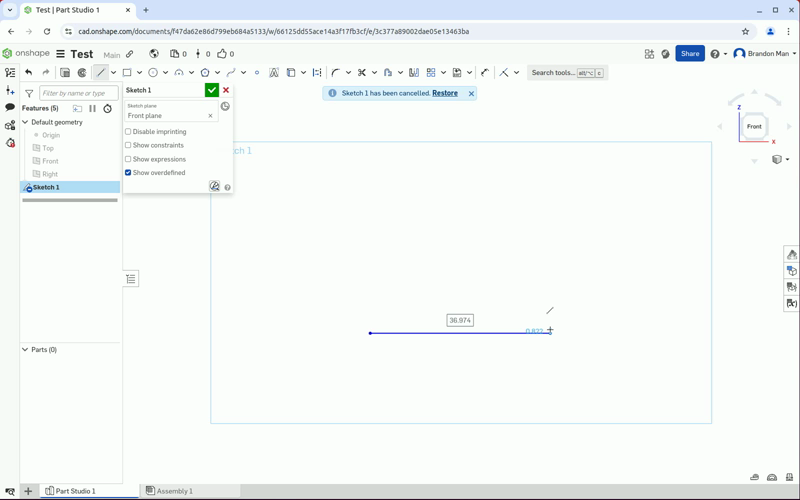
scroll(6)
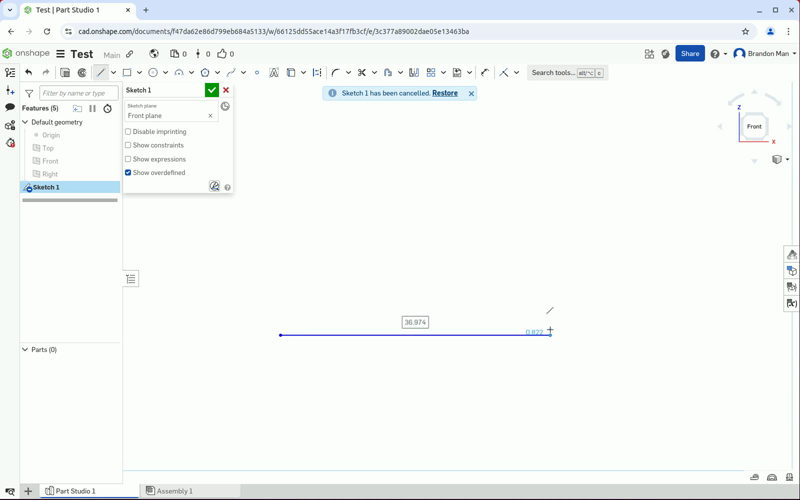
scroll(6)
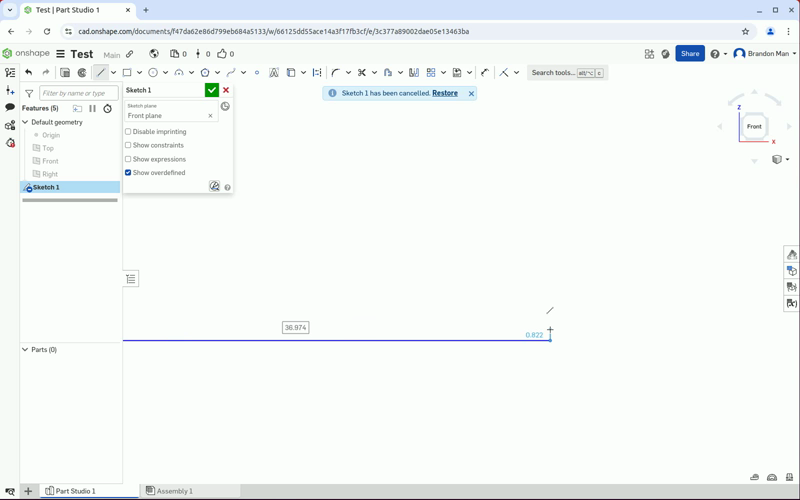
scroll(6)
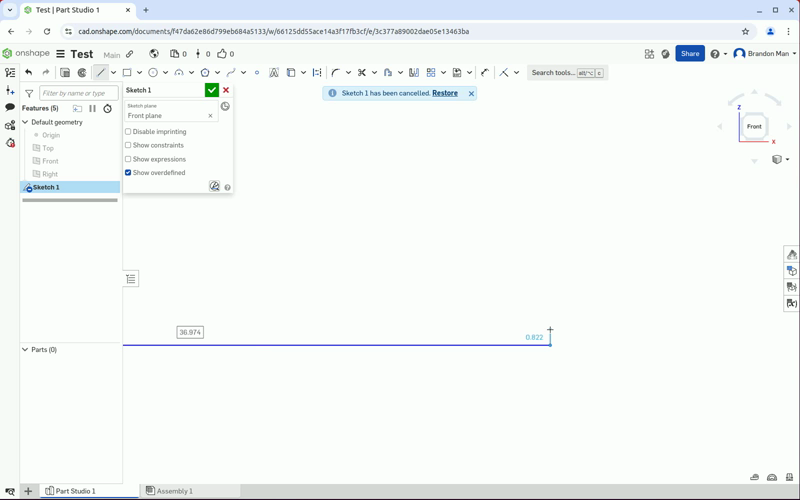
scroll(6)
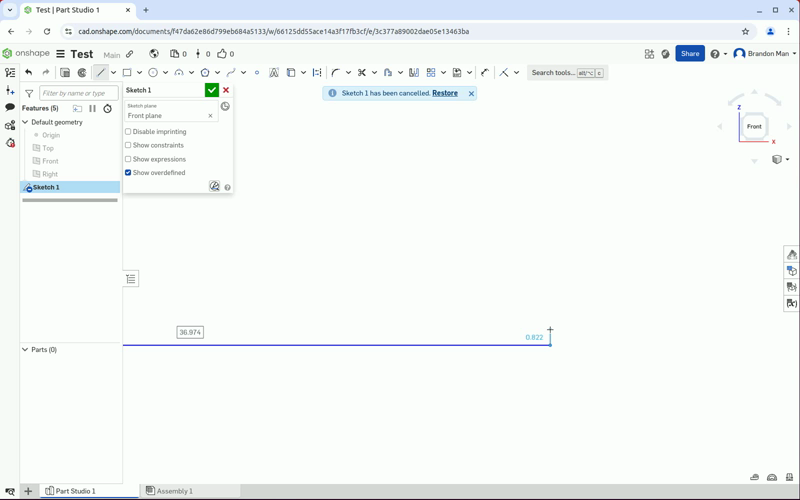
scroll(6)
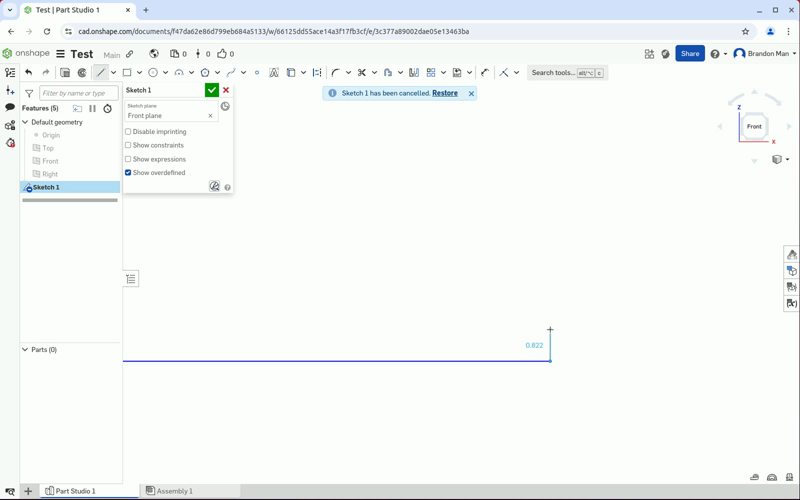
scroll(6)
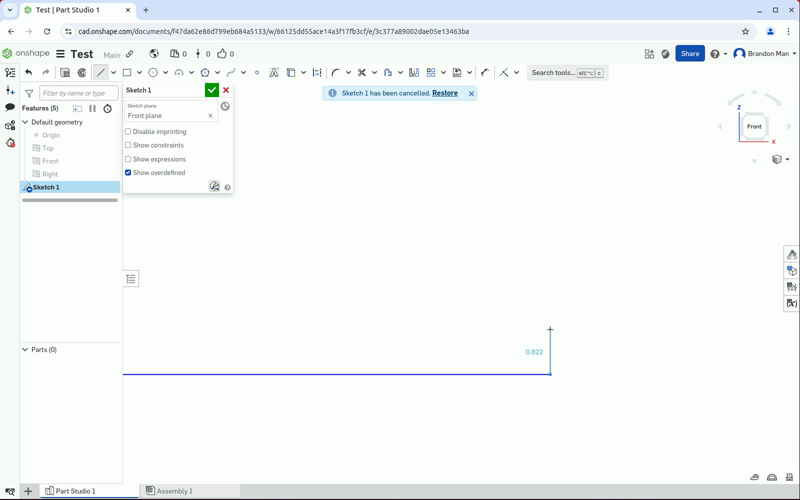
click(550, 329)
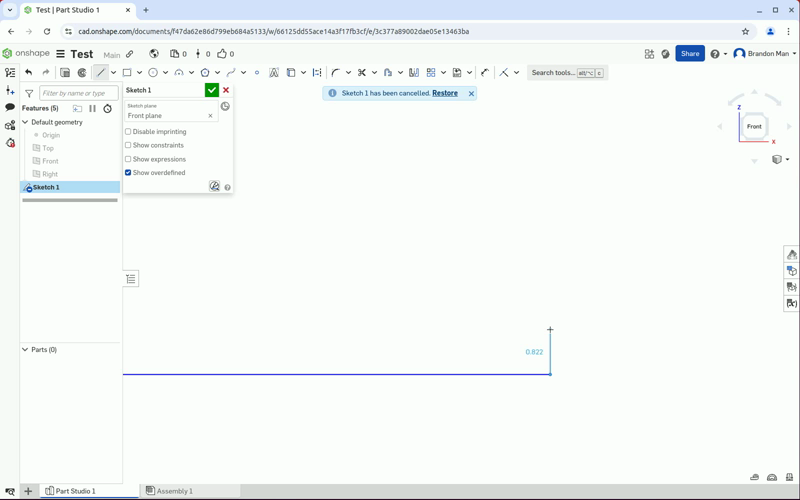
scroll(-6)
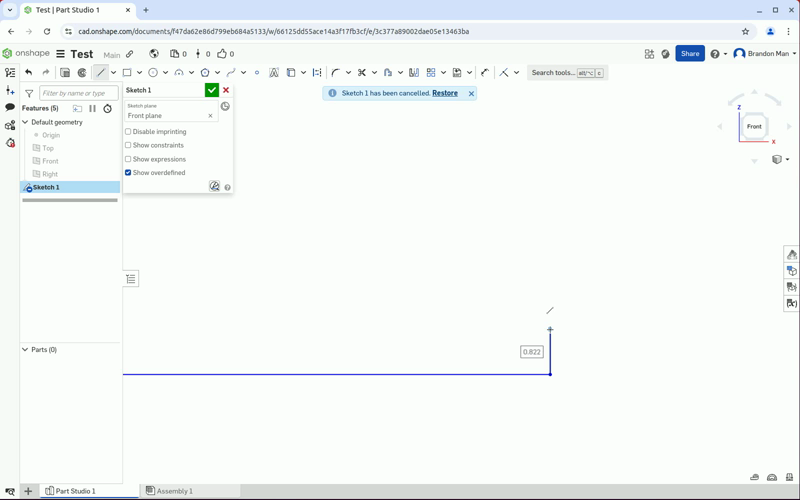
scroll(-6)
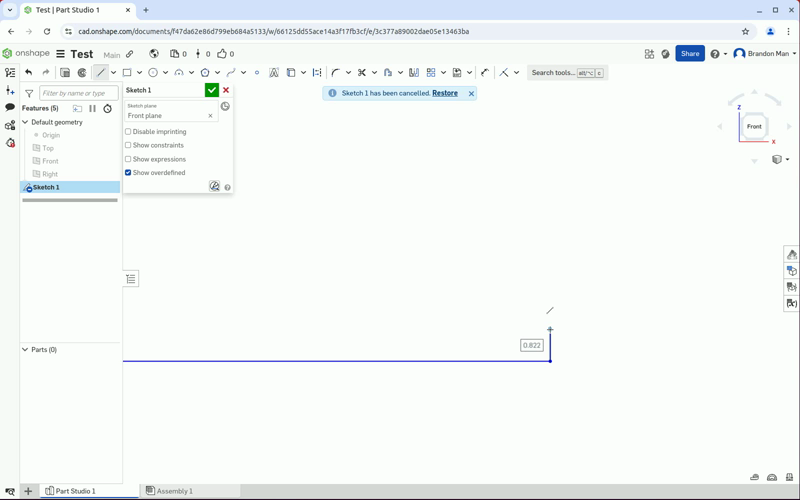
scroll(-6)
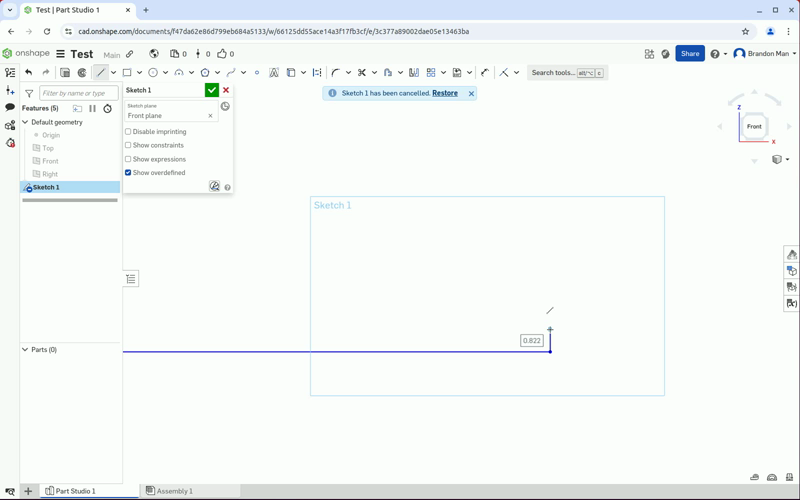
scroll(-6)
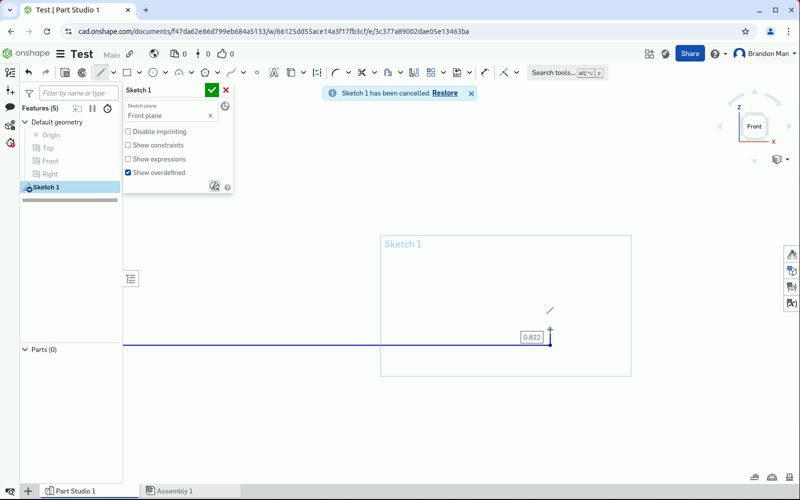
scroll(-6)
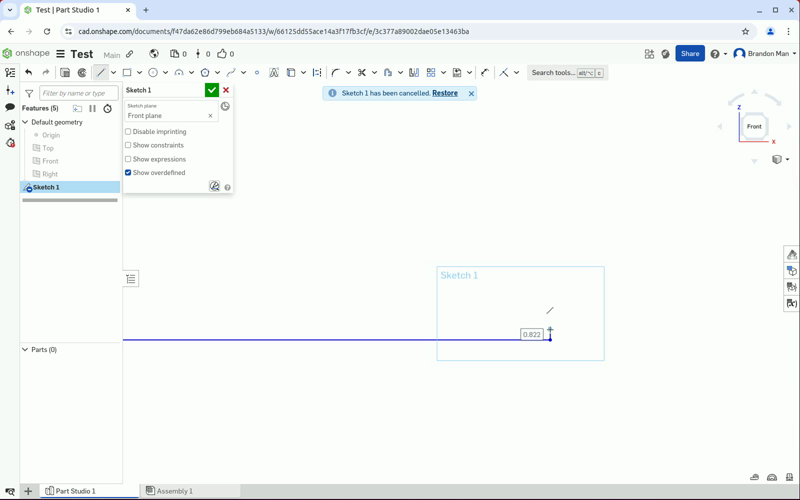
scroll(-6)
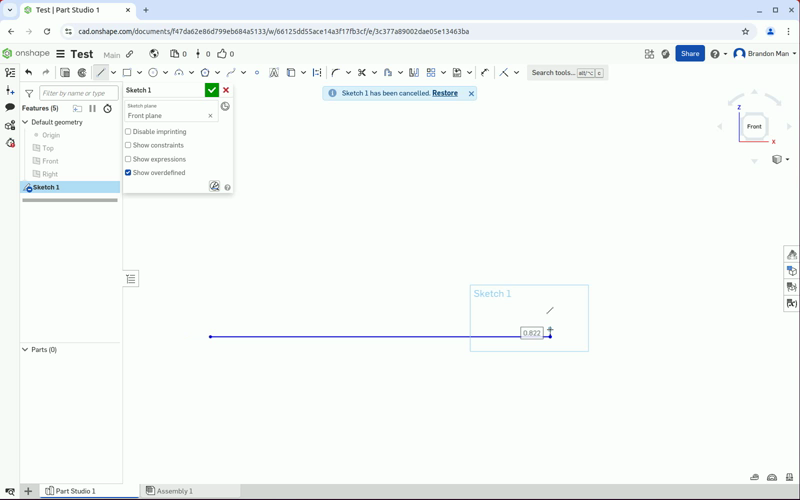
scroll(-6)
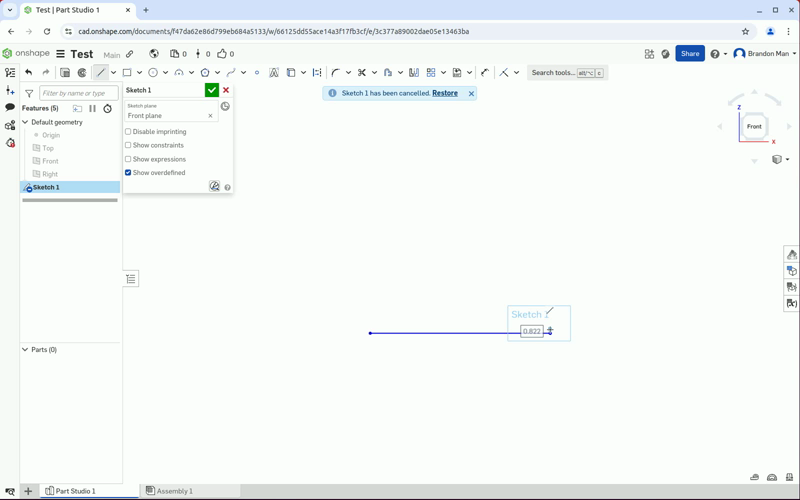
key_up(shift)
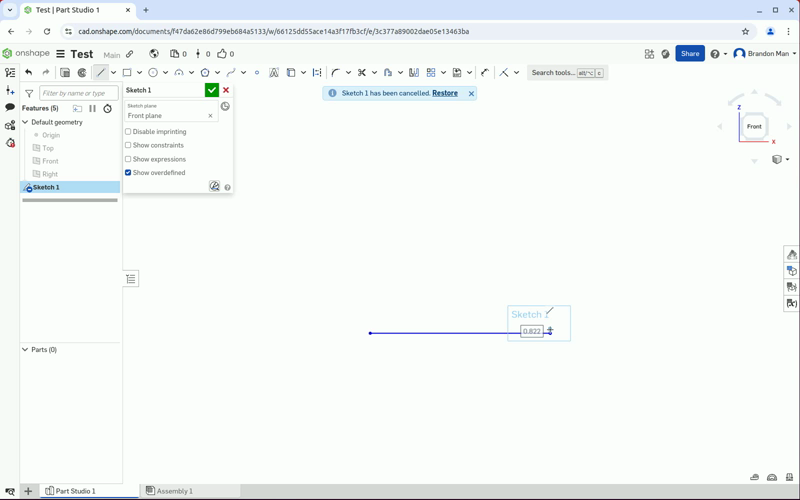
key_down(shift)
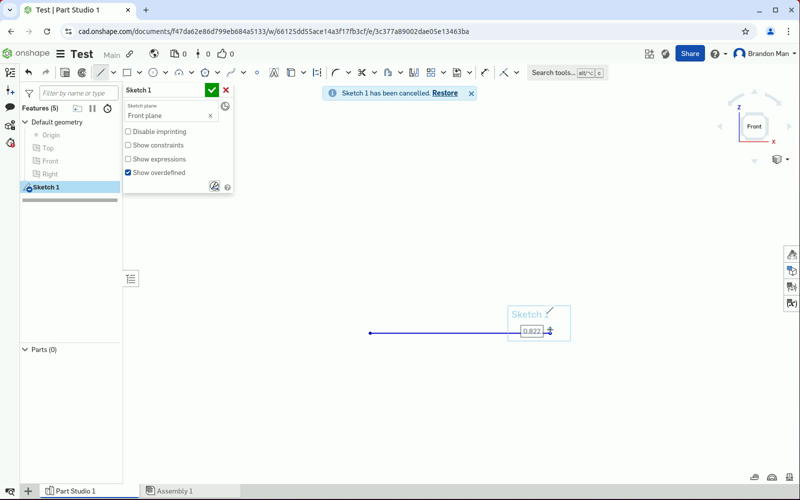
mouse_move(370, 329)
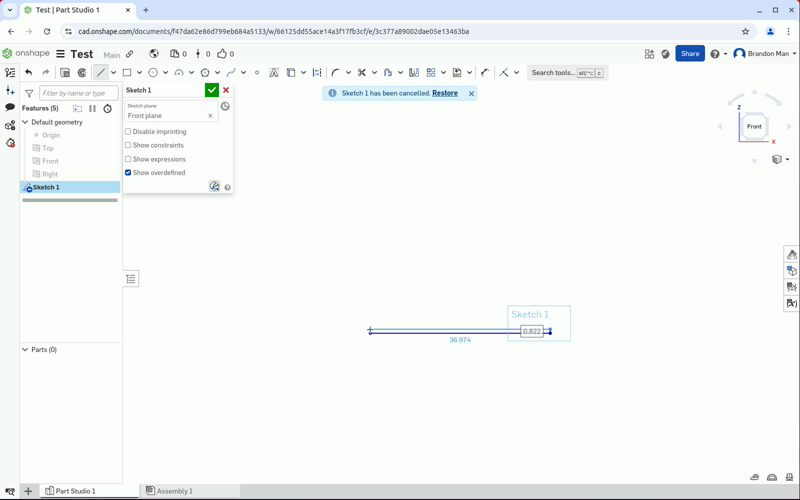
scroll(6)
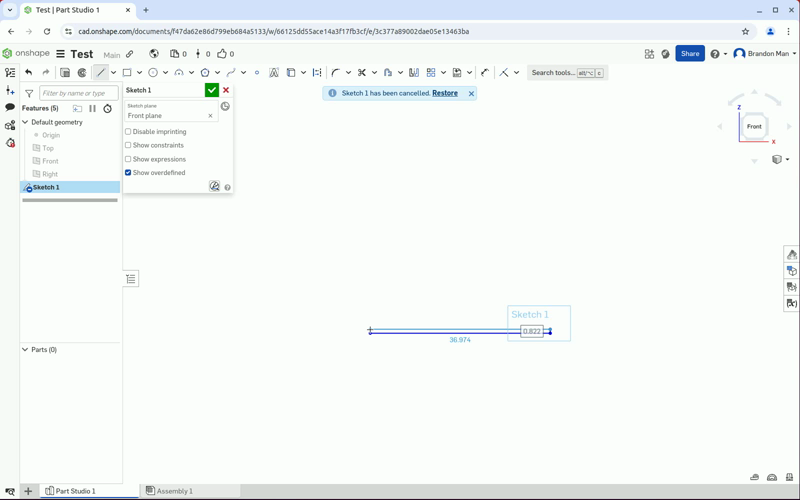
scroll(6)
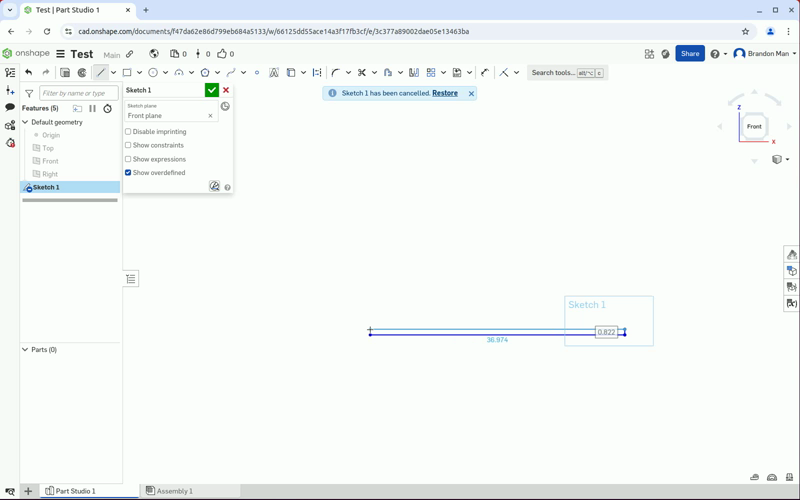
scroll(6)
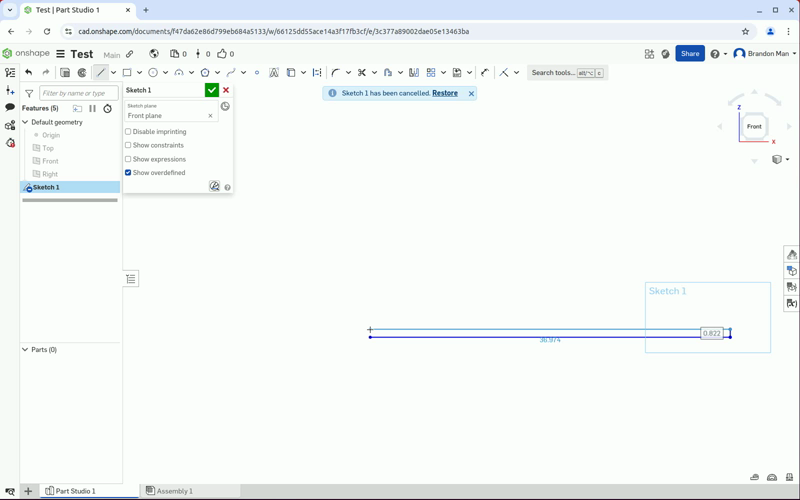
scroll(6)
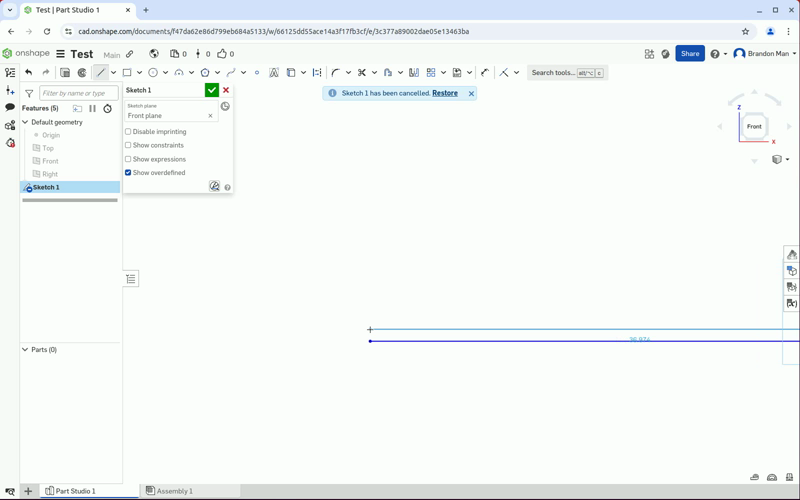
scroll(6)
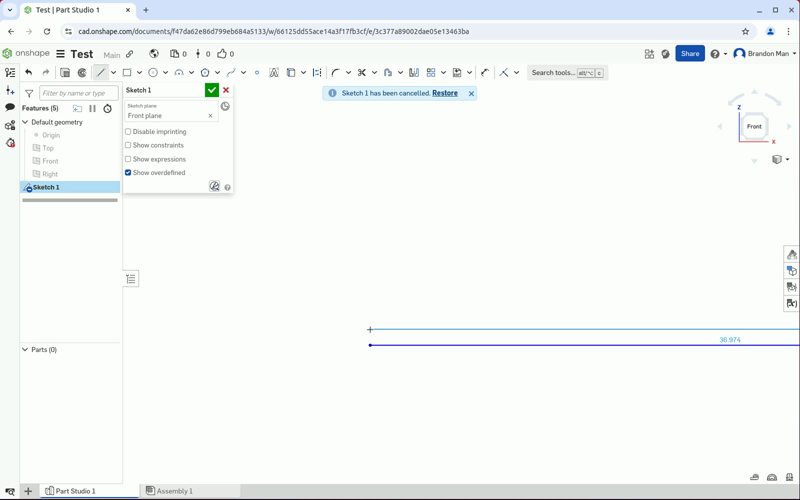
scroll(6)
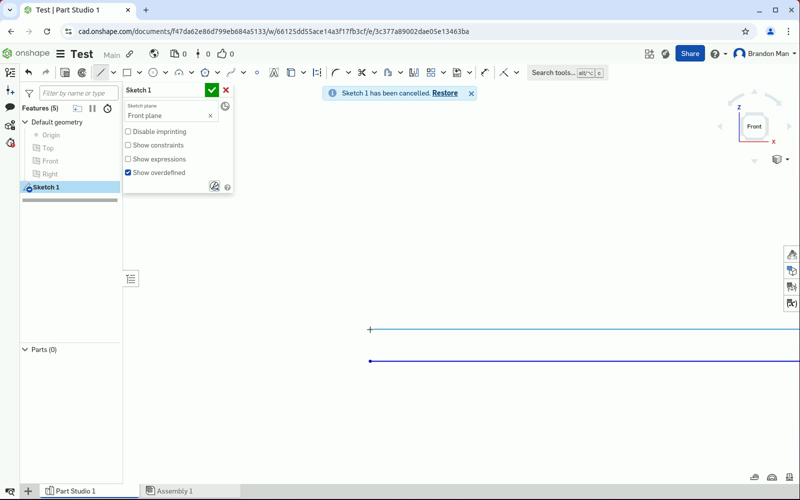
scroll(6)
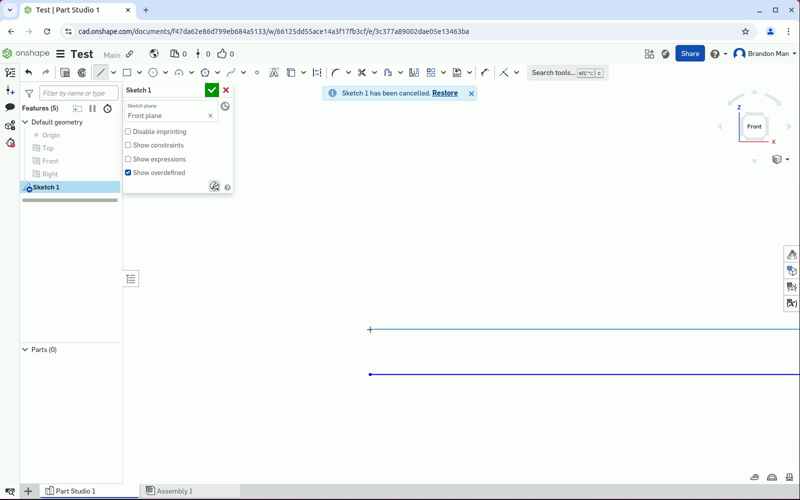
click(370, 329)
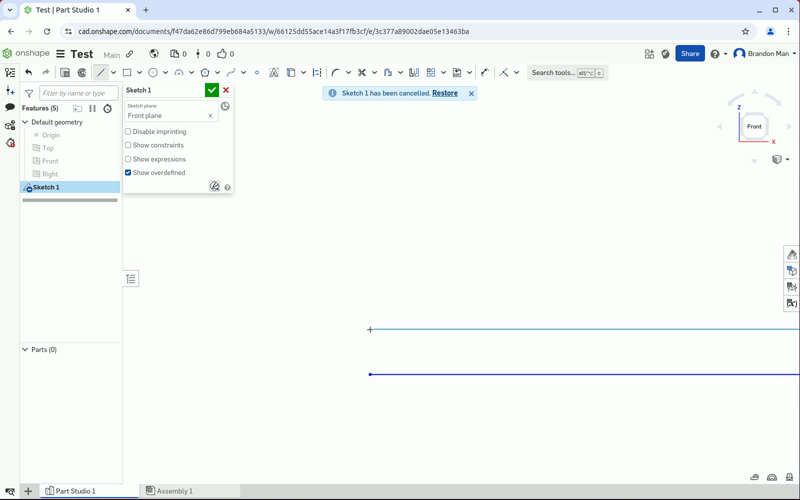
scroll(-6)
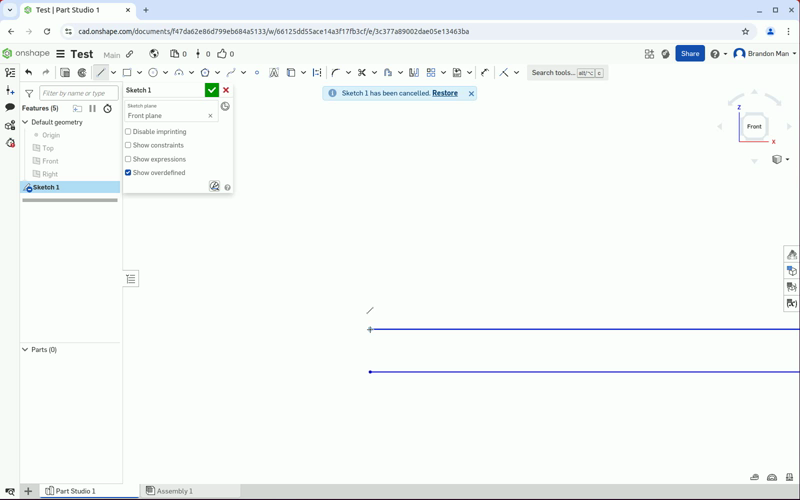
scroll(-6)
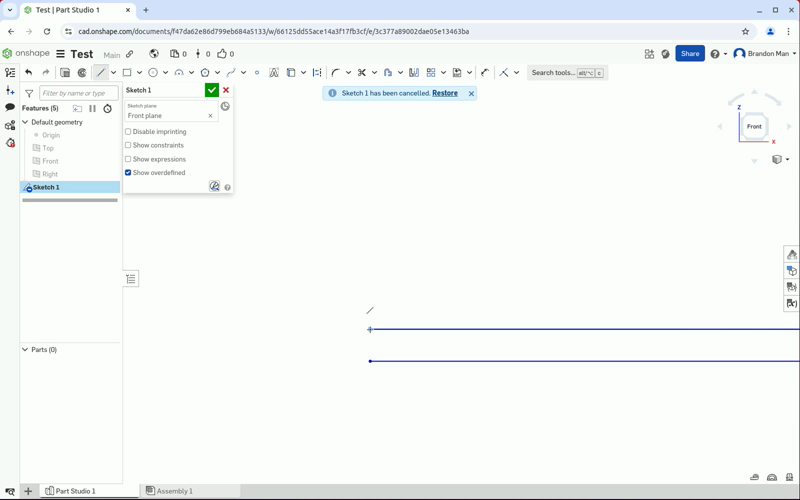
scroll(-6)
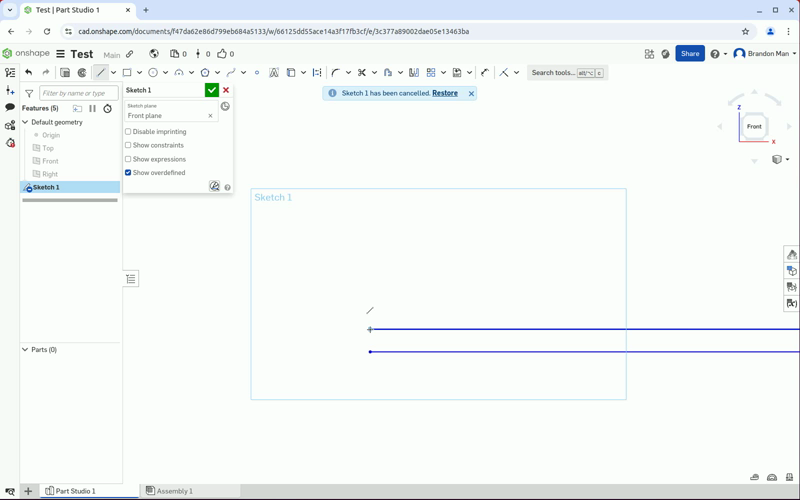
scroll(-6)
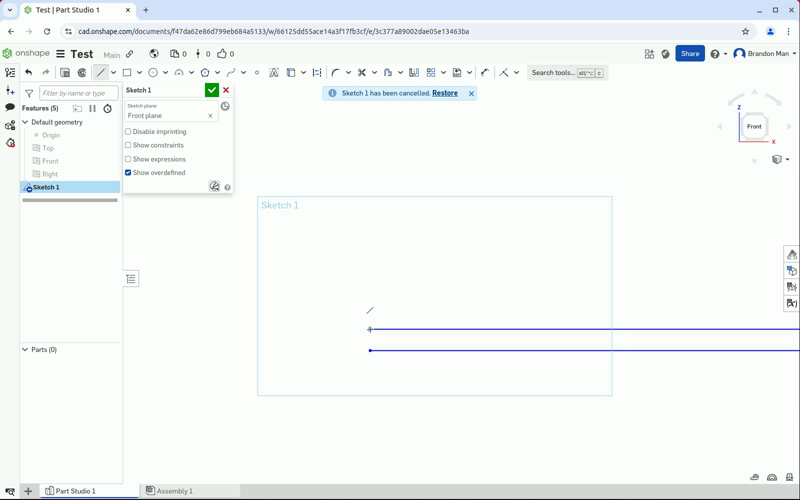
scroll(-6)
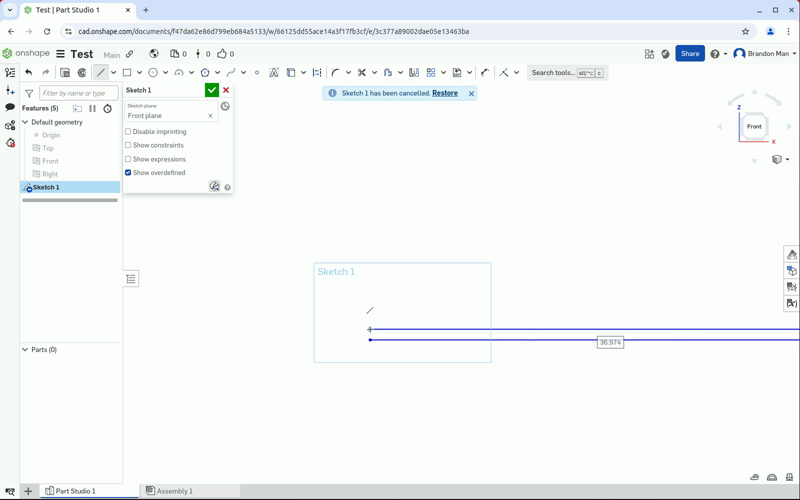
scroll(-6)
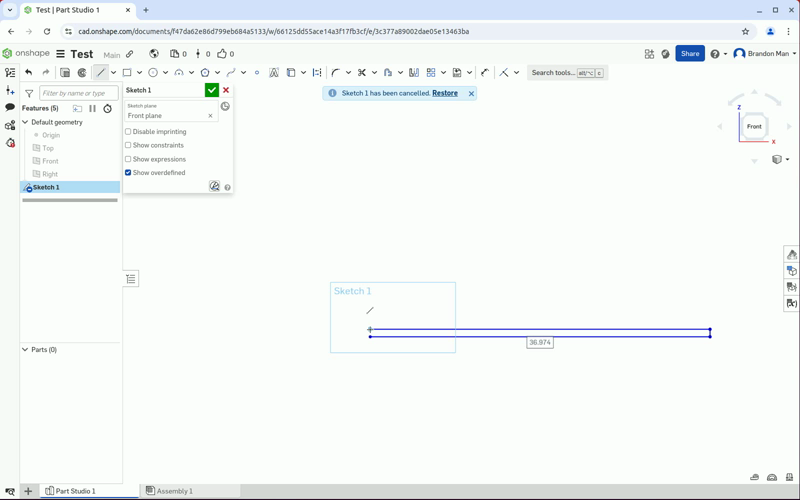
scroll(-6)
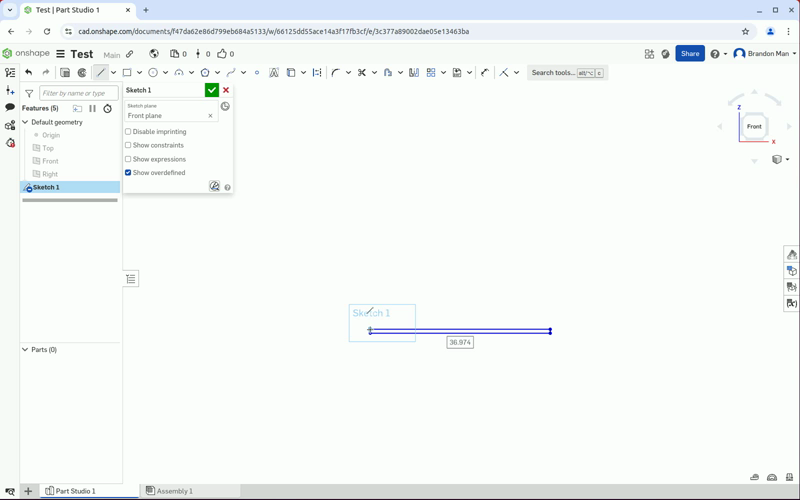
key_up(shift)
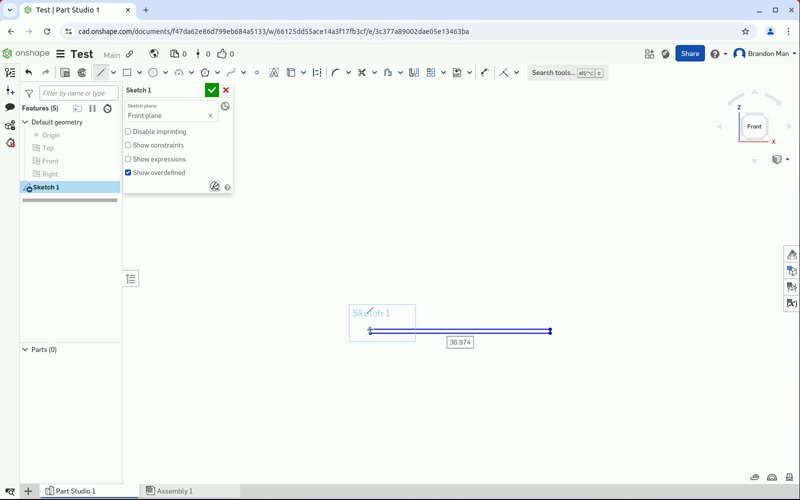
mouse_move(400, 329)
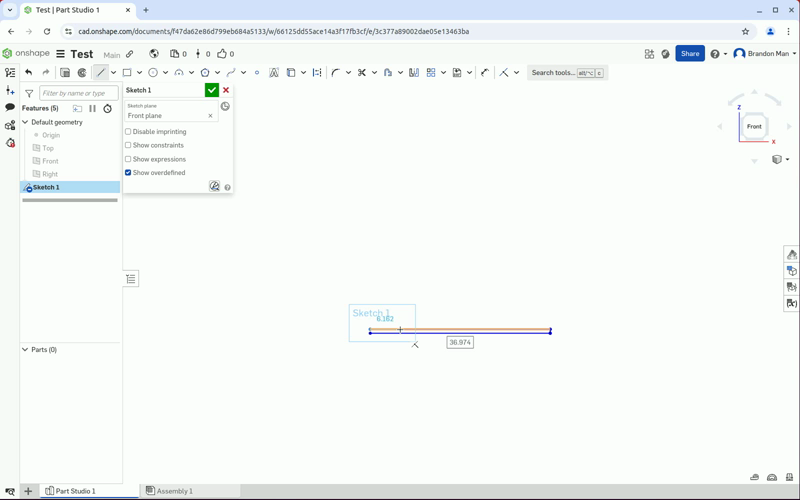
key_down(shift)
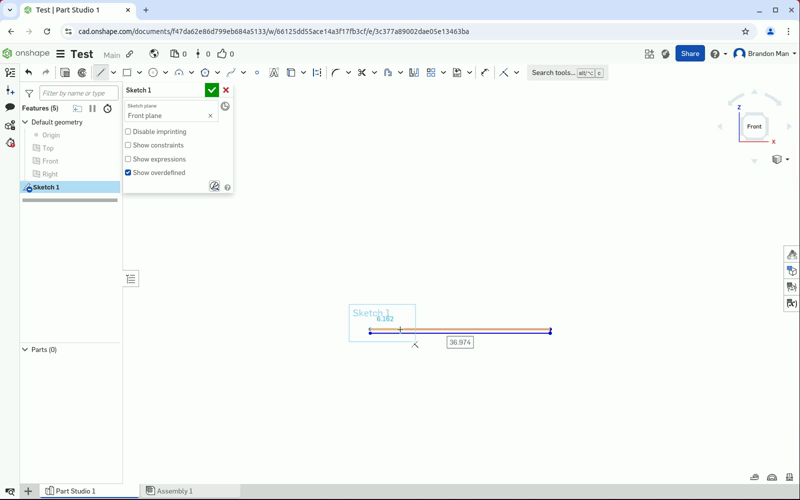
mouse_move(370, 333)
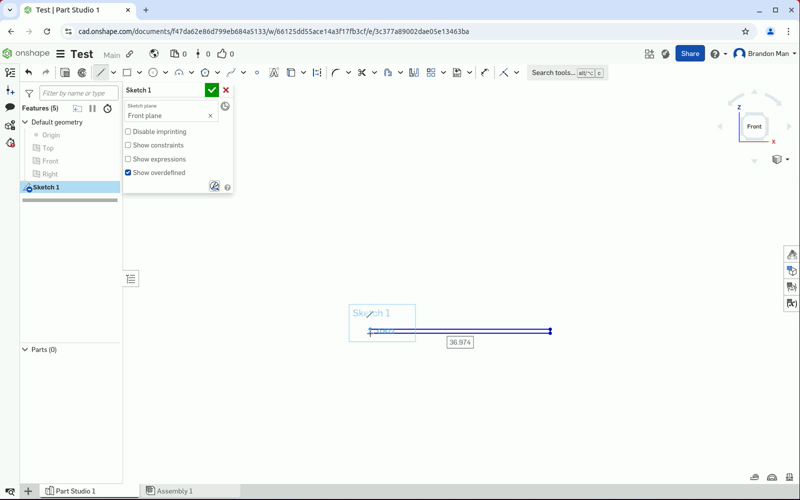
scroll(6)
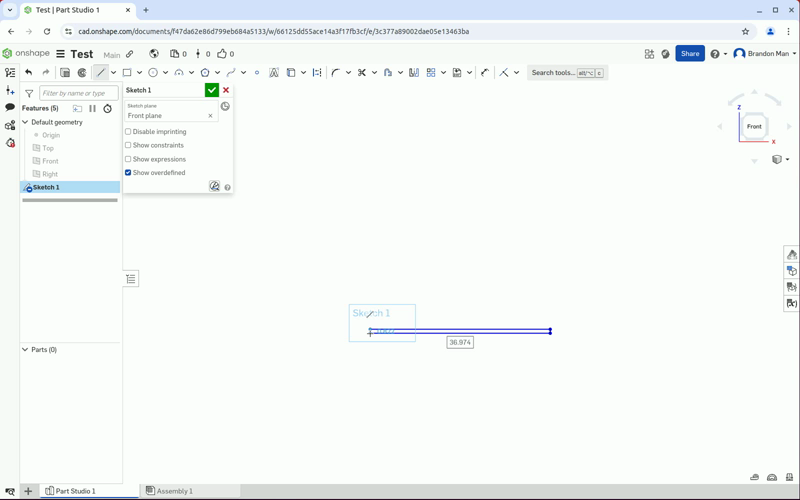
scroll(6)
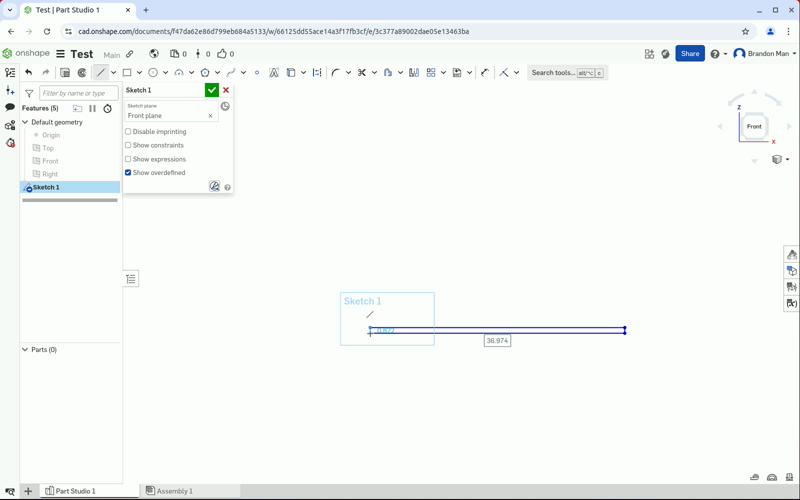
scroll(6)
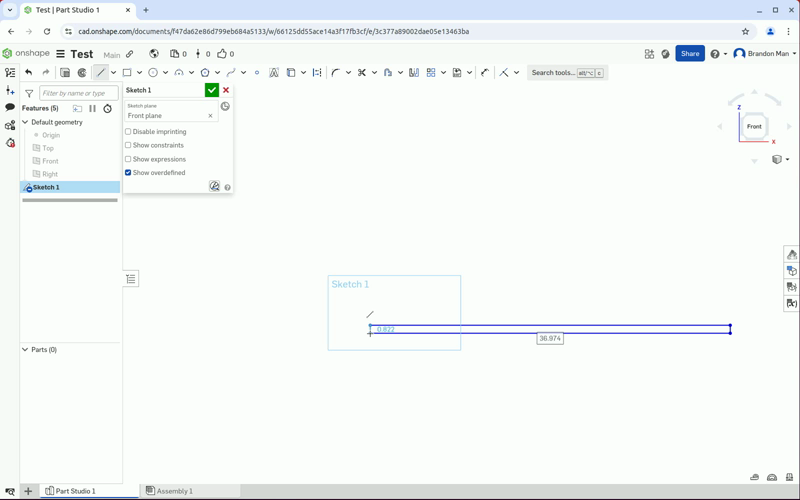
scroll(6)
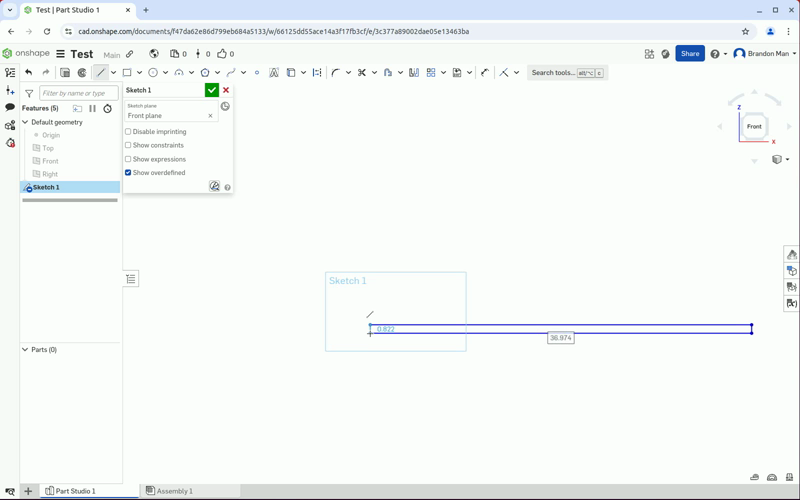
scroll(6)
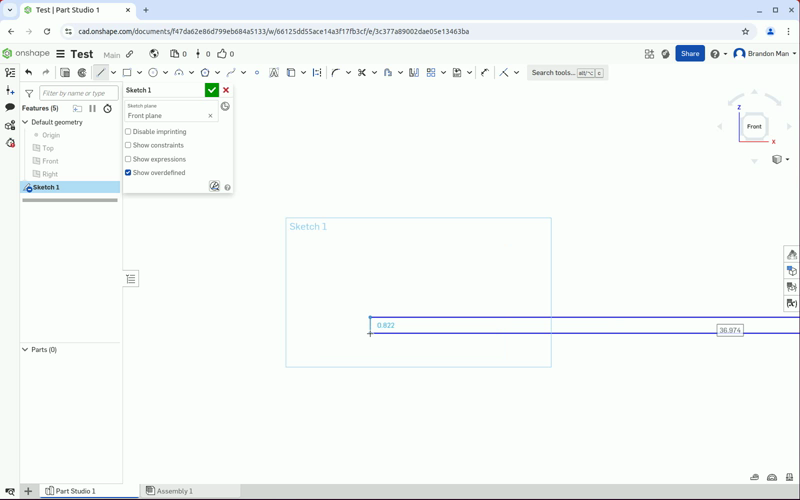
scroll(6)
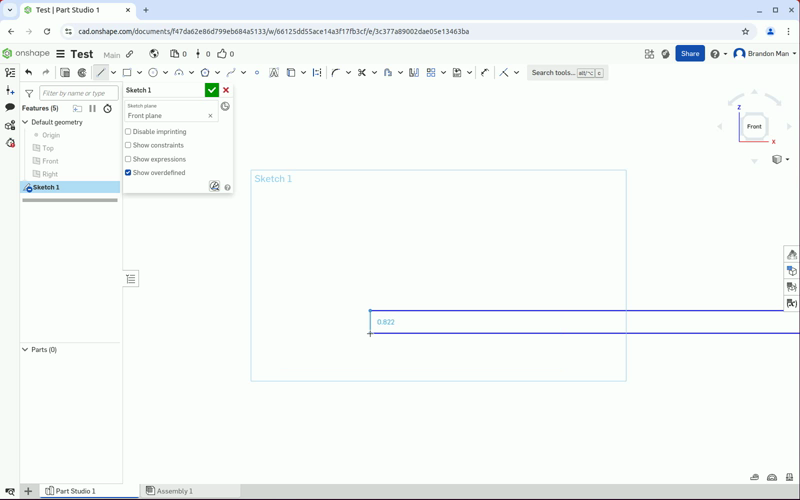
scroll(6)
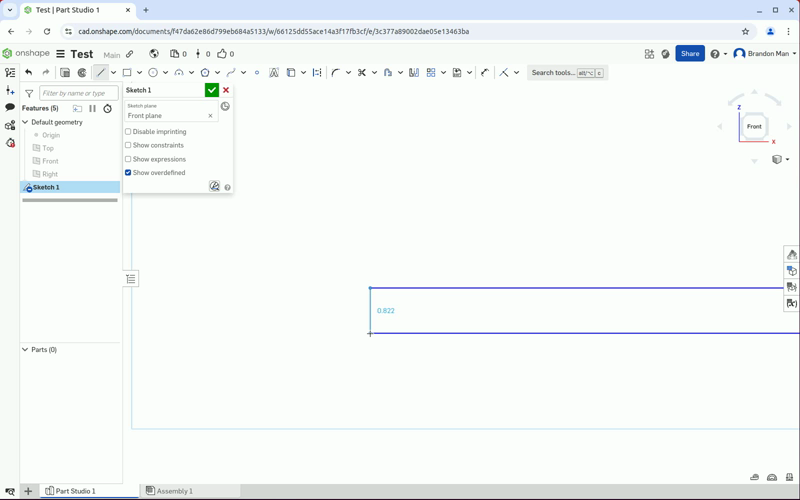
key_up(shift)
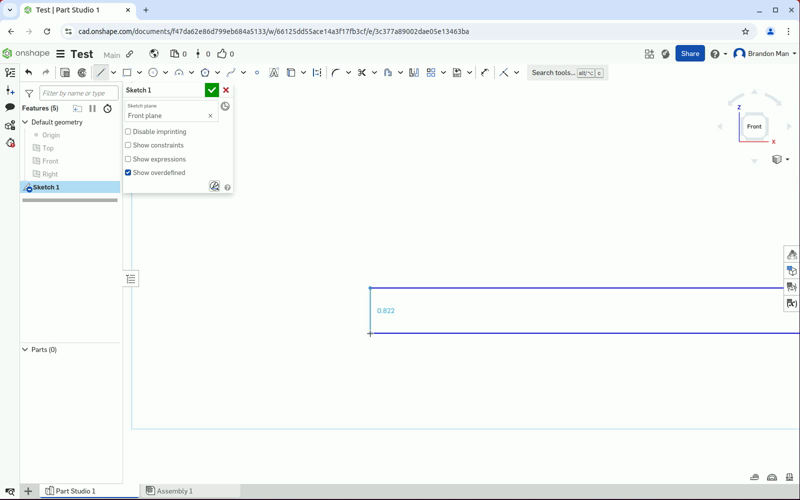
click(370, 333)
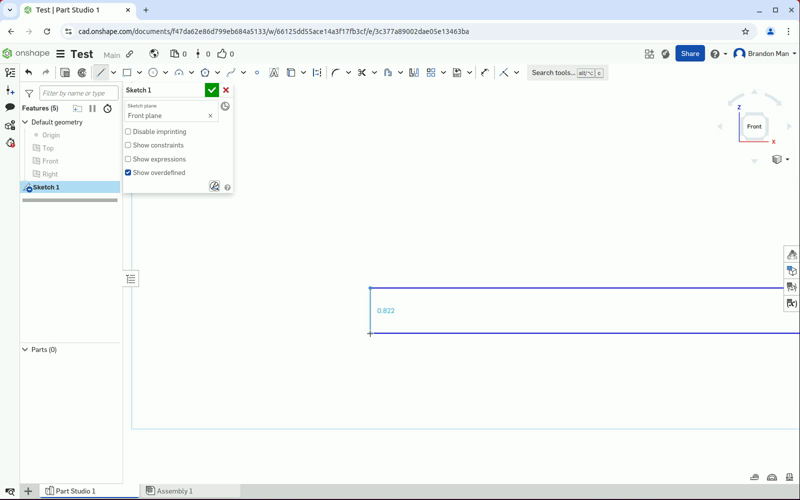
scroll(-6)
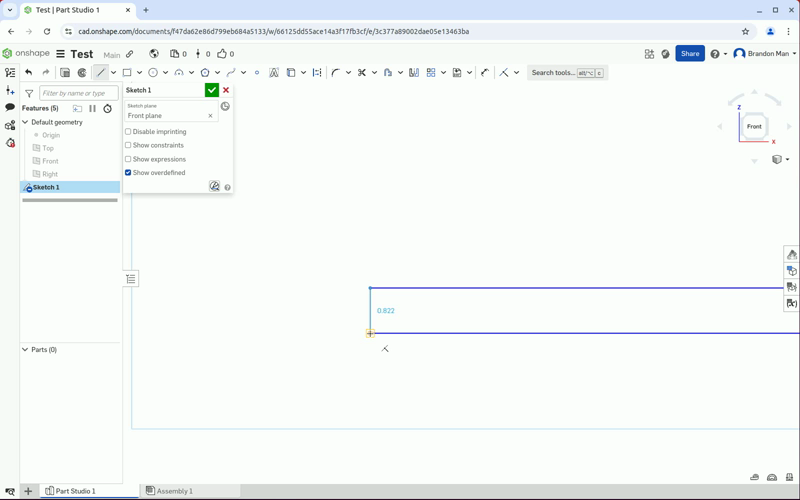
scroll(-6)
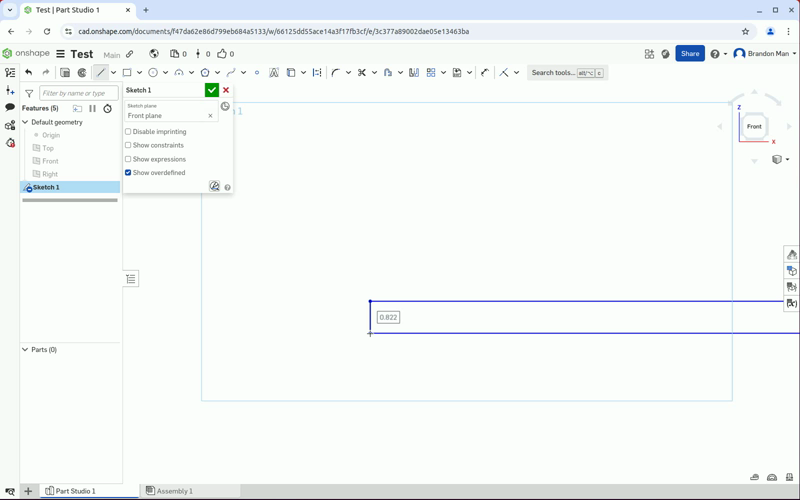
scroll(-6)
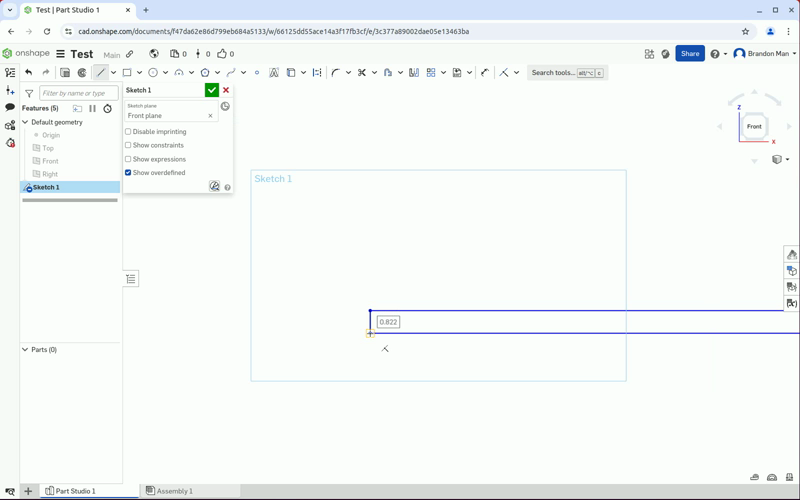
scroll(-6)
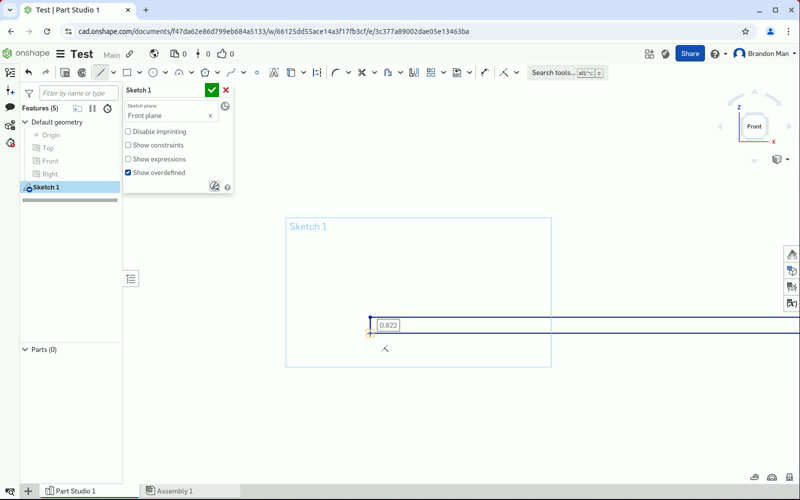
scroll(-6)
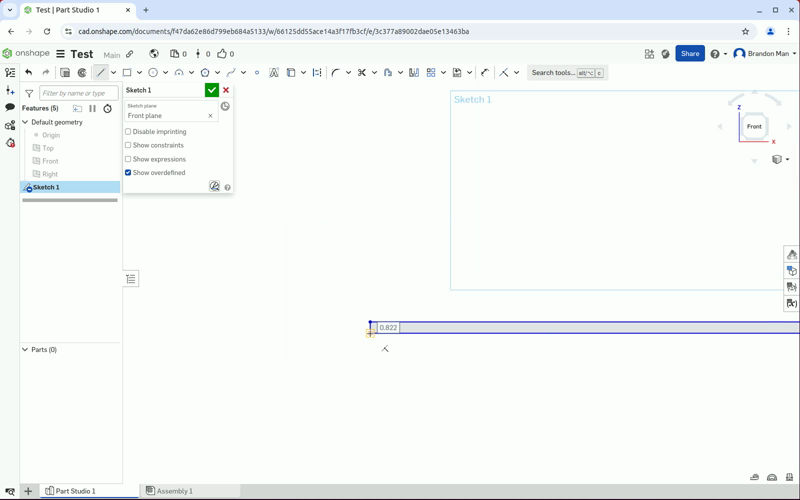
scroll(-6)
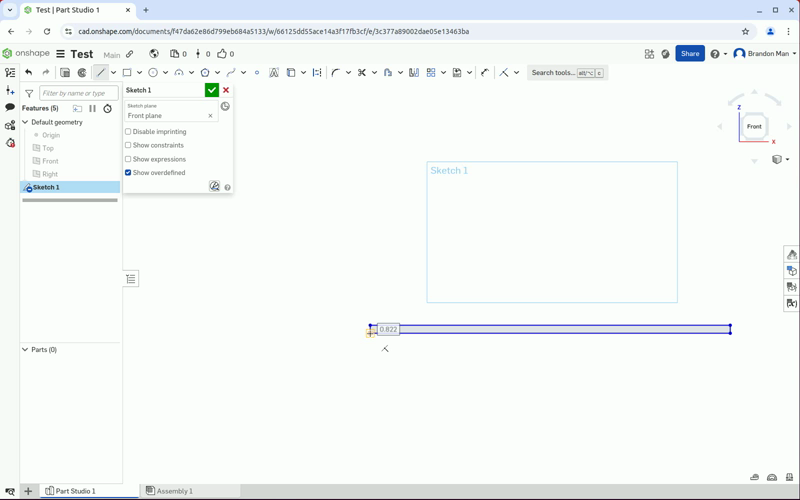
scroll(-6)
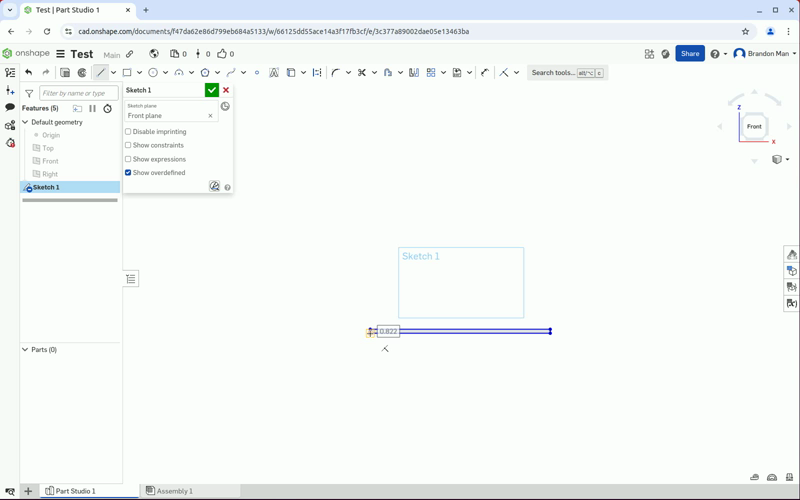
key(esc)
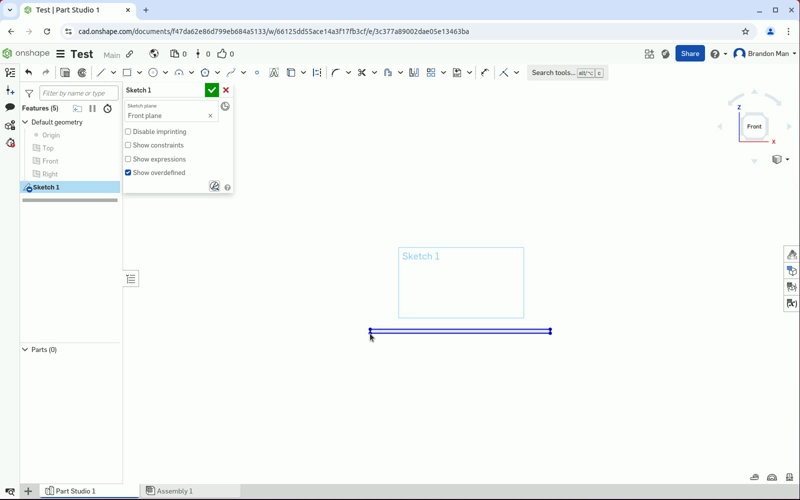
mouse_move(415, 331)
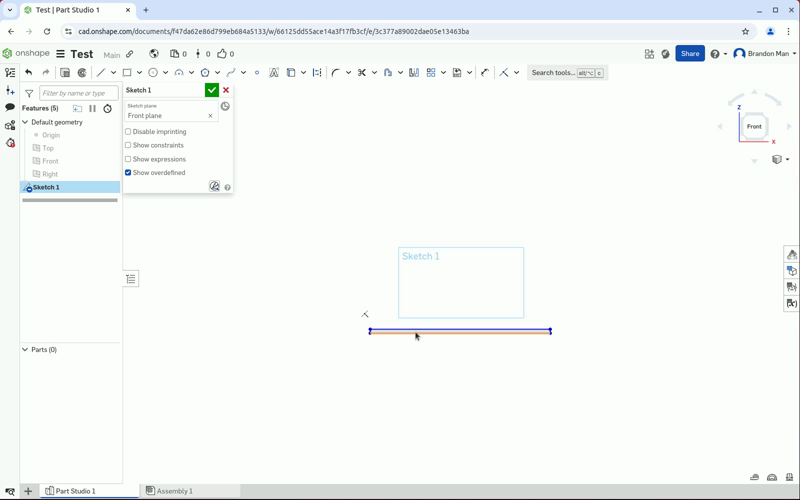
scroll(6)
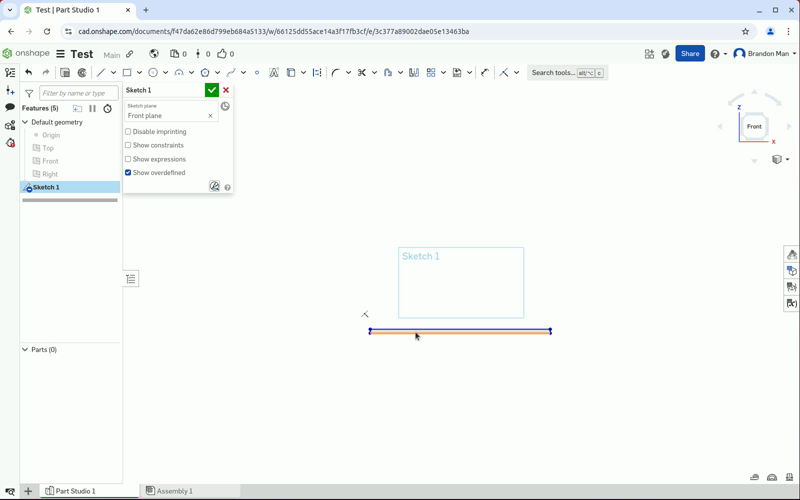
scroll(6)
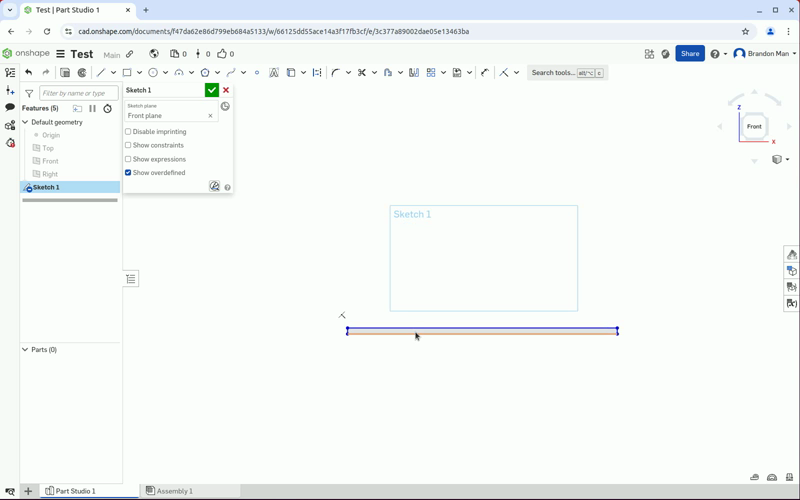
scroll(6)
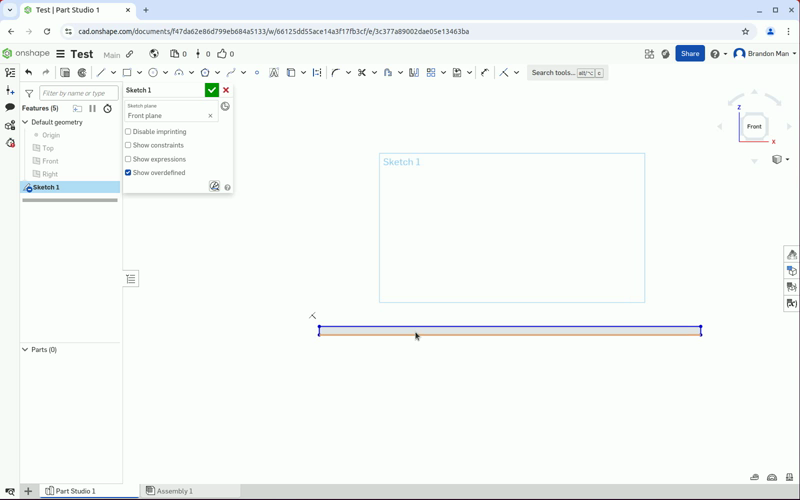
scroll(6)
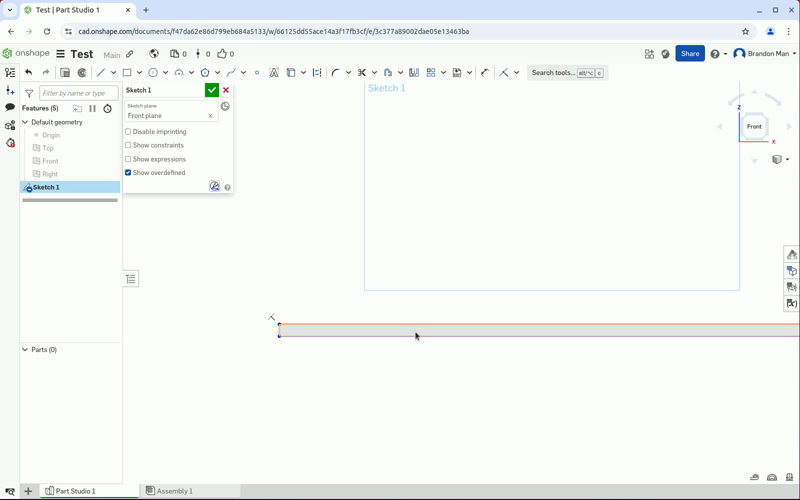
scroll(6)
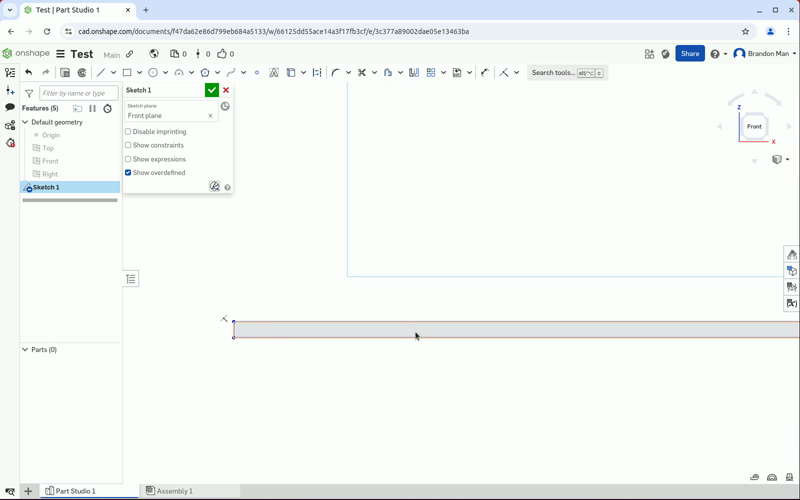
scroll(6)
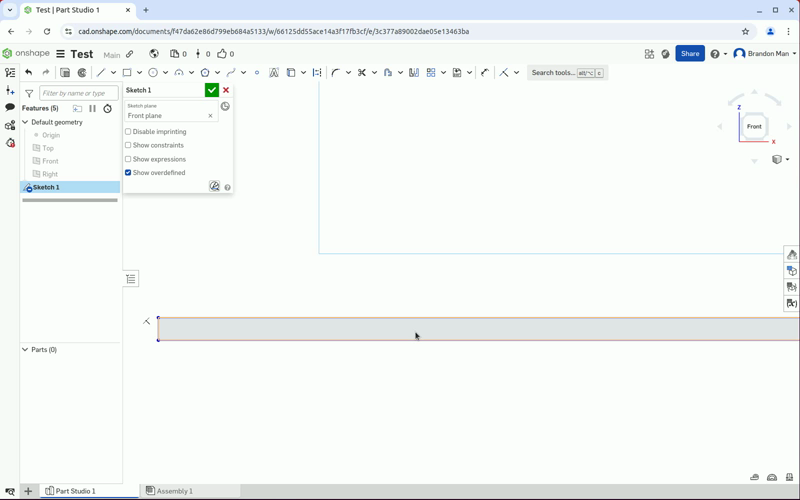
scroll(6)
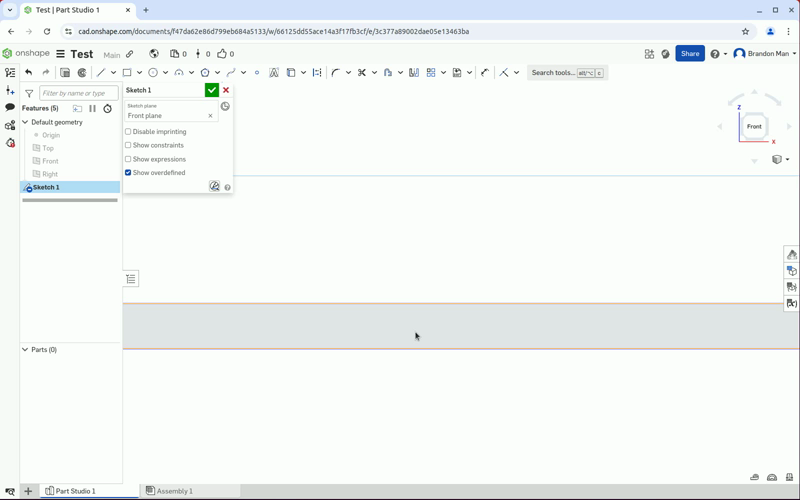
click(415, 331)
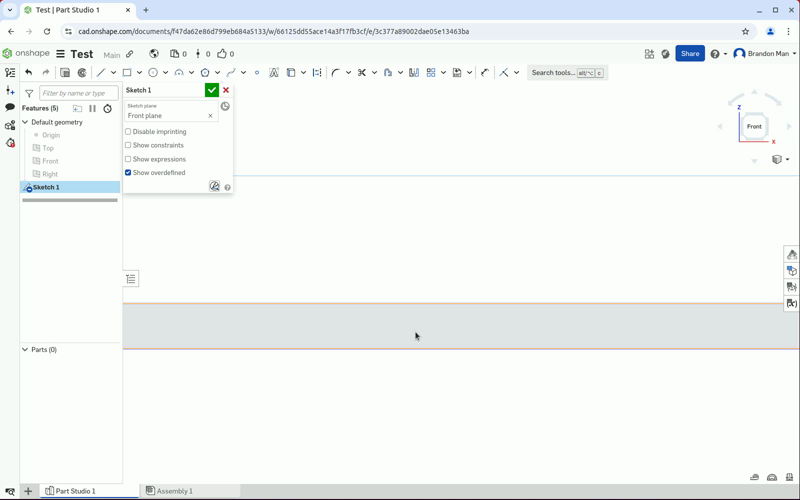
scroll(-6)
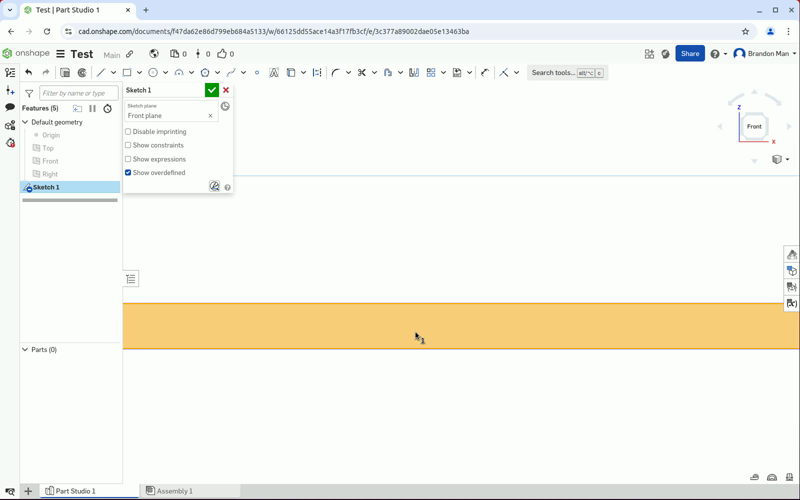
scroll(-6)
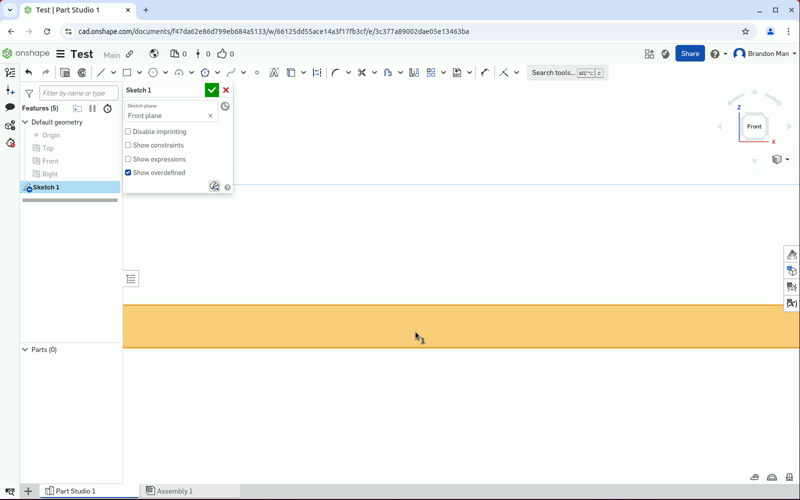
scroll(-6)
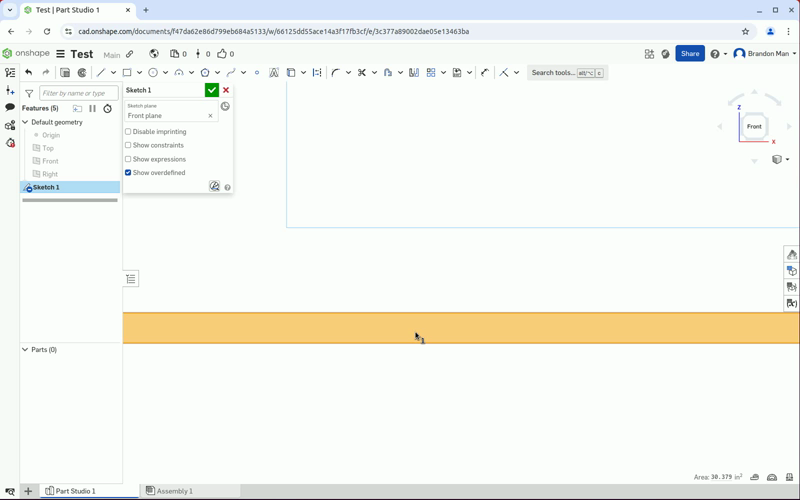
scroll(-6)
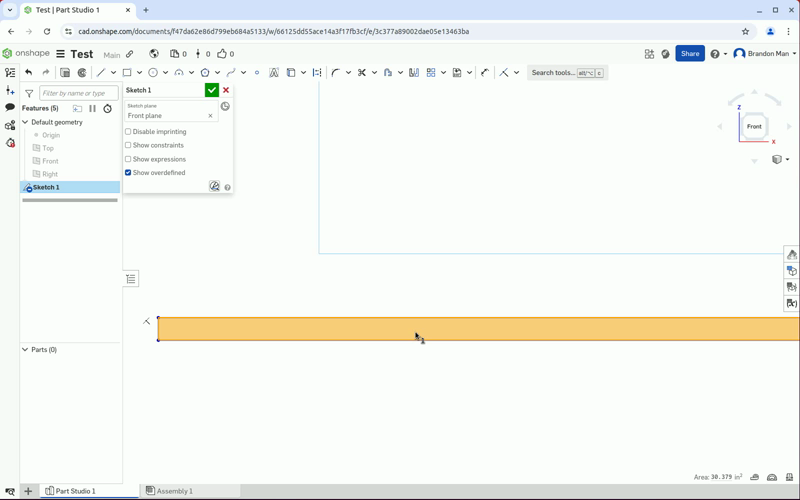
scroll(-6)
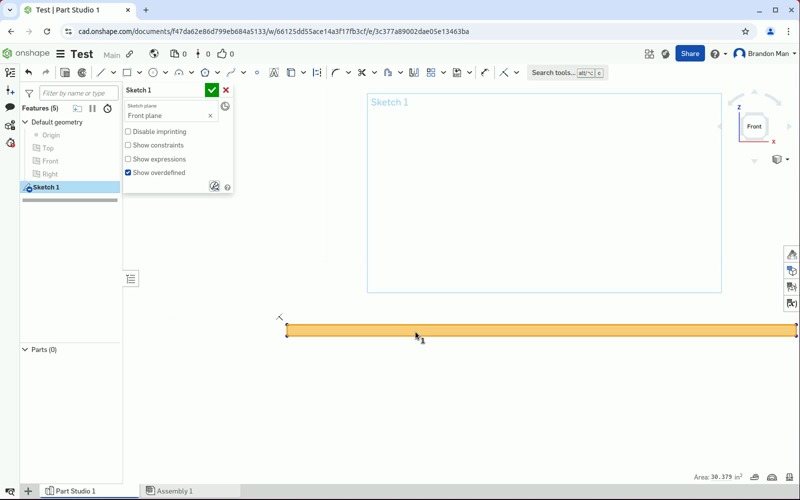
scroll(-6)
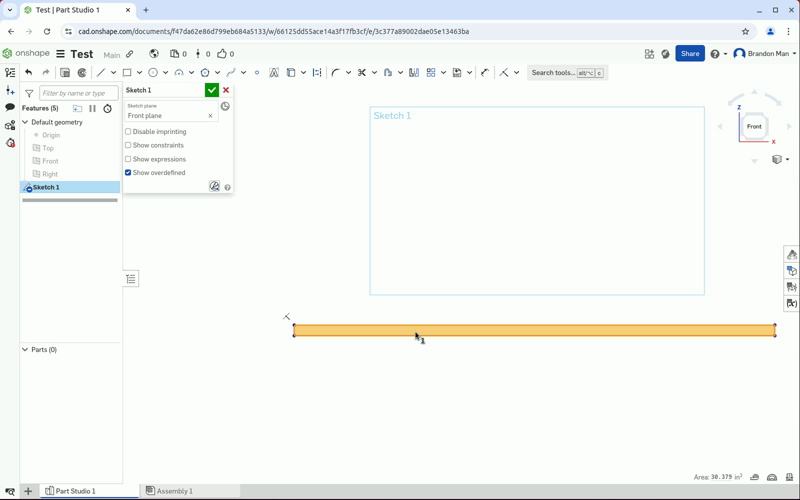
scroll(-6)
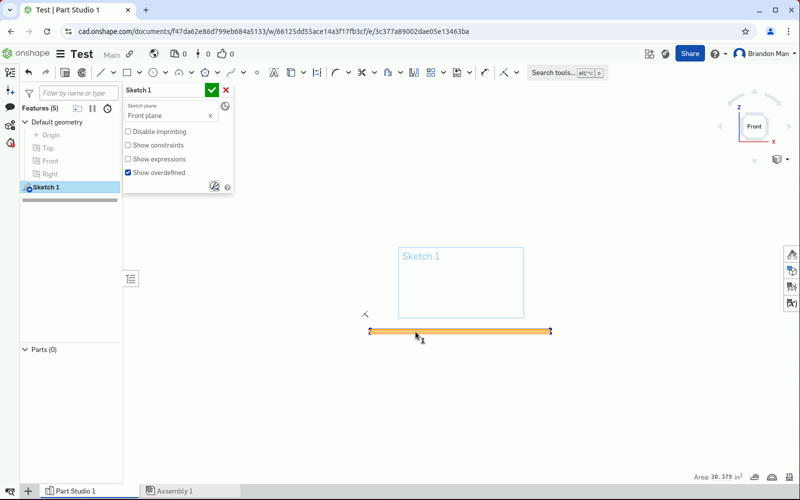
mouse_move(73, 352)
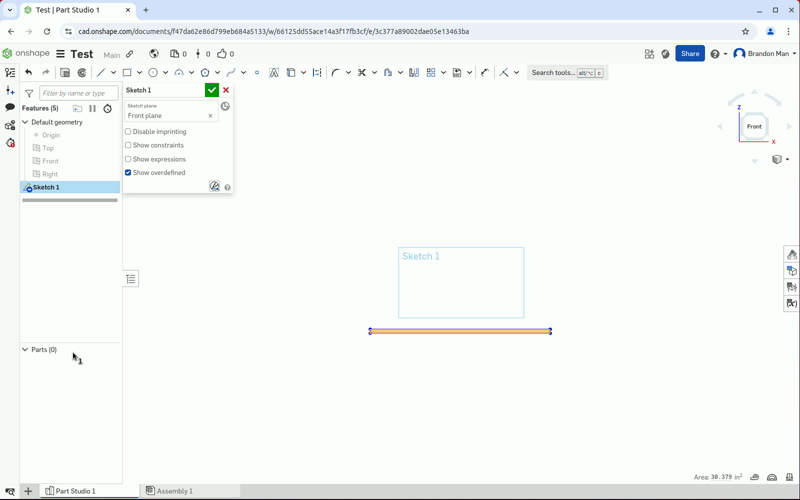
key(shift+y)
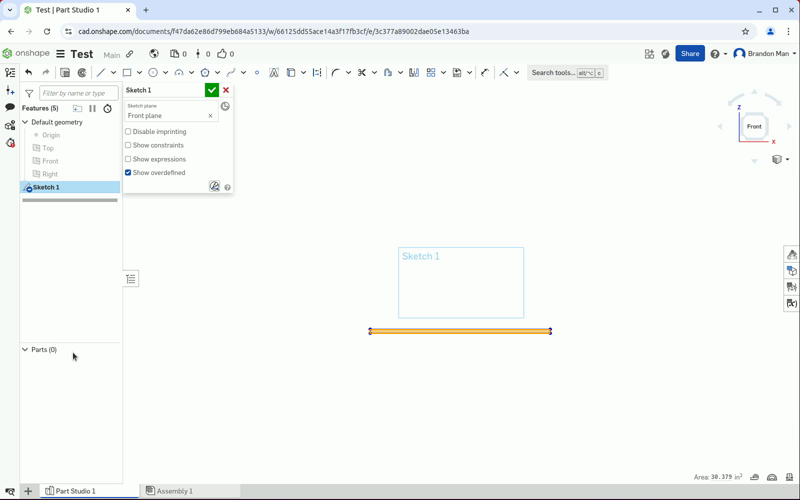
key(shift+e)
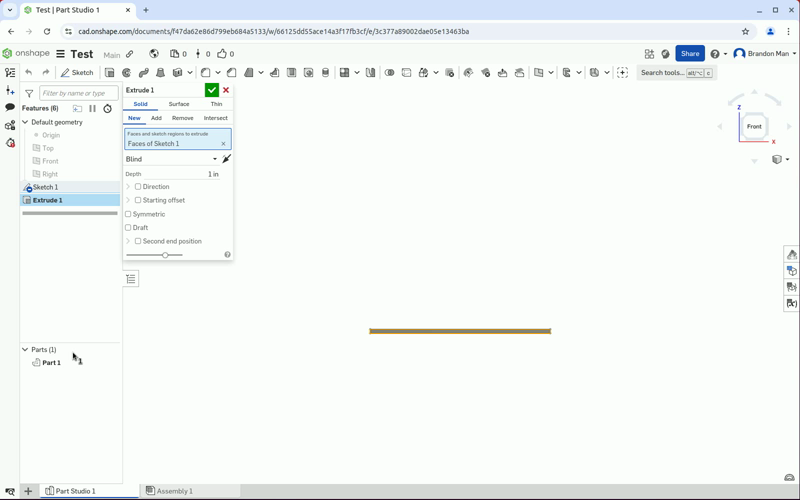
mouse_move(143, 106)
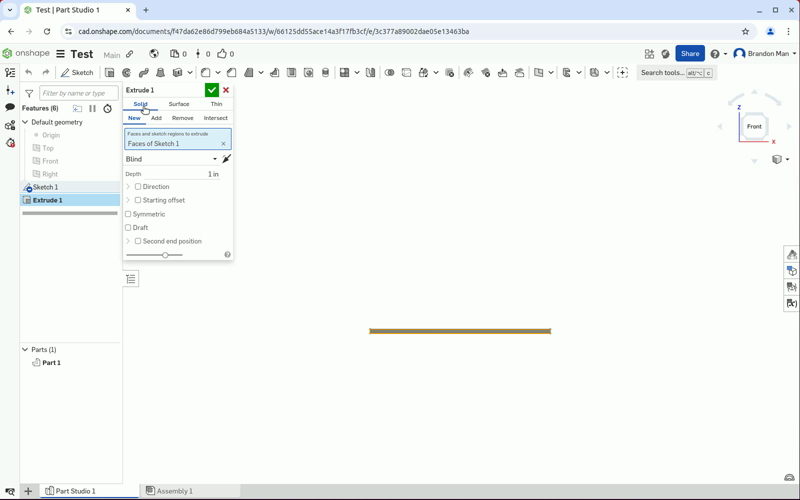
click(143, 106)
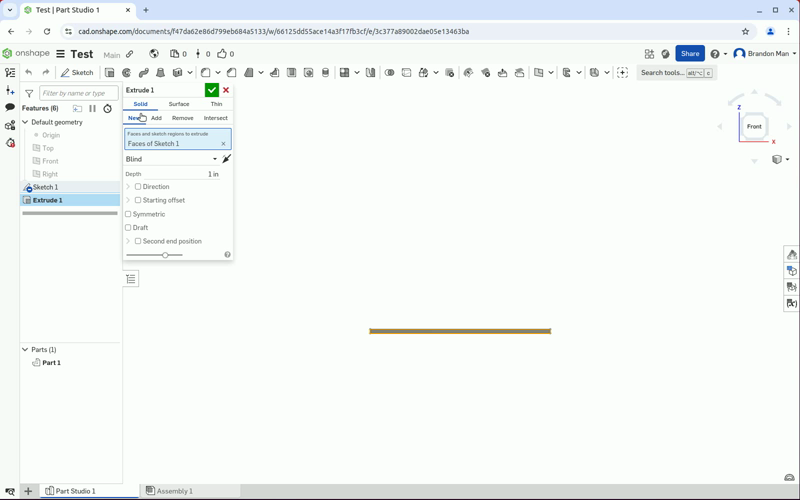
mouse_move(137, 120)
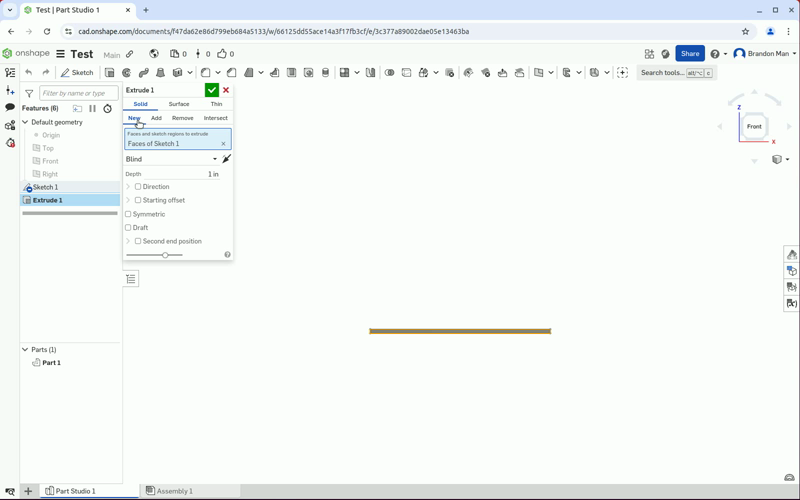
click(137, 120)
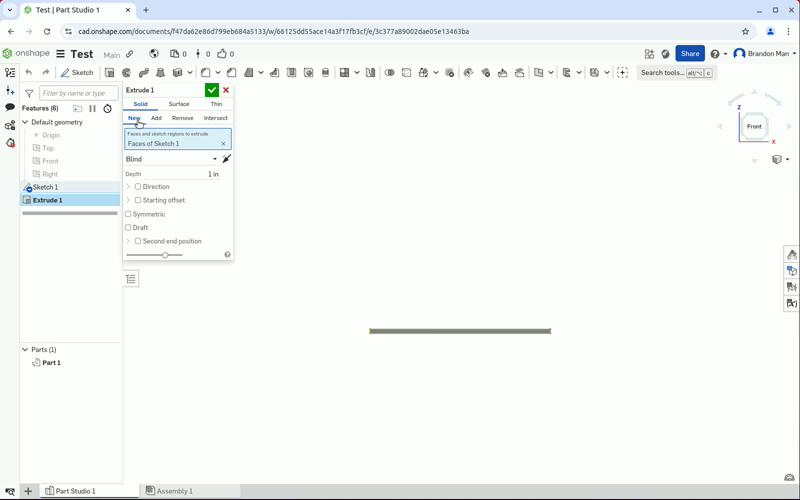
key(tab, 4)
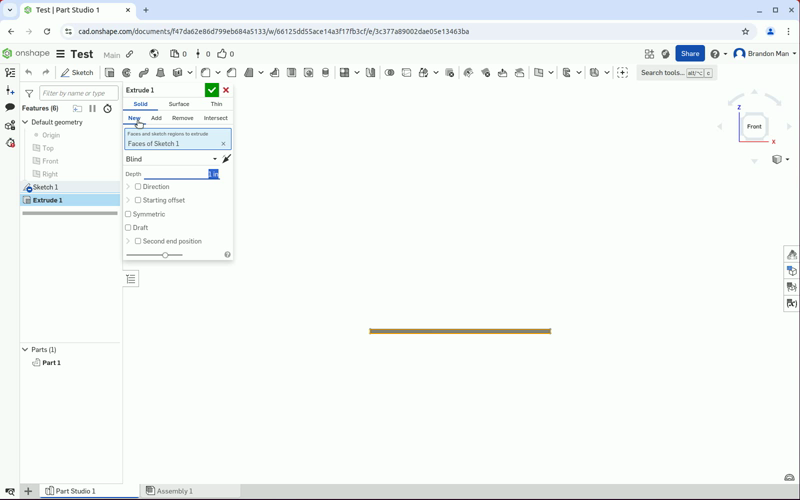
text(2.889)
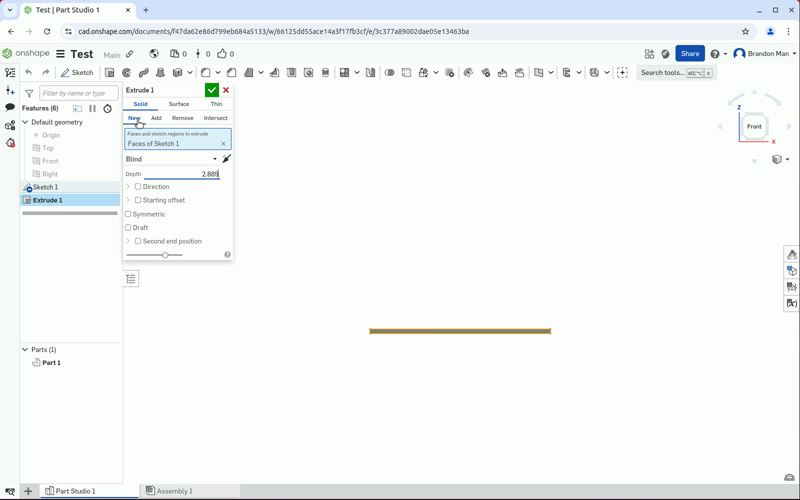
key(enter)
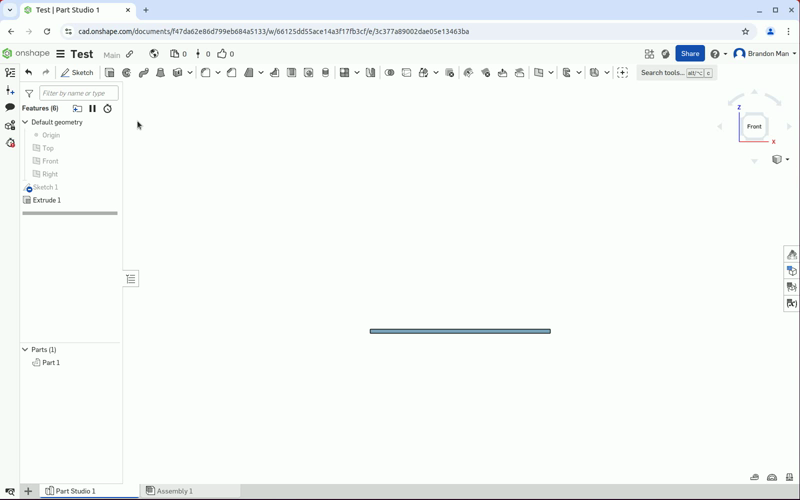
key(shift+h)
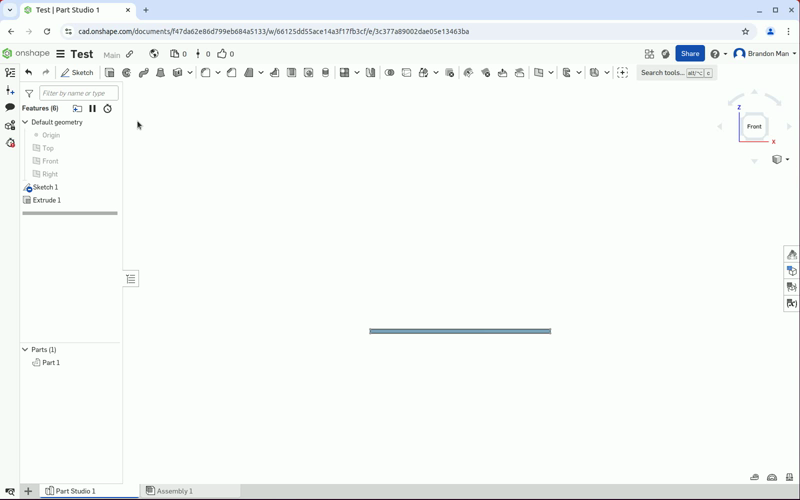
key(shift+h)
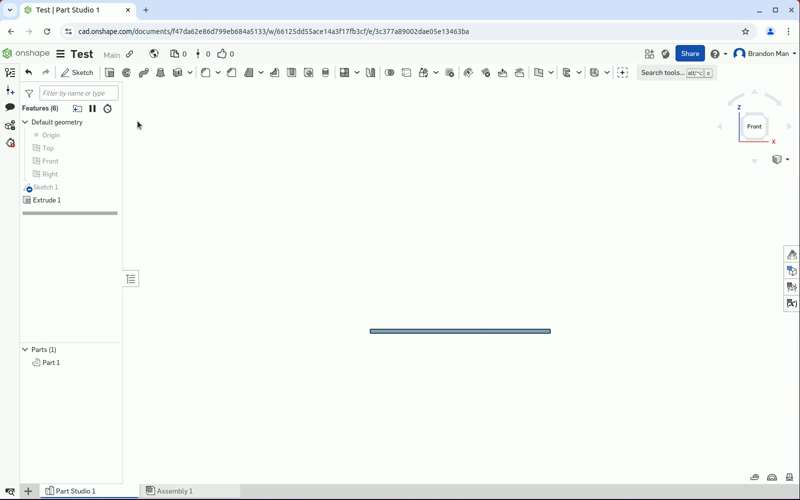
mouse_move(73, 189)
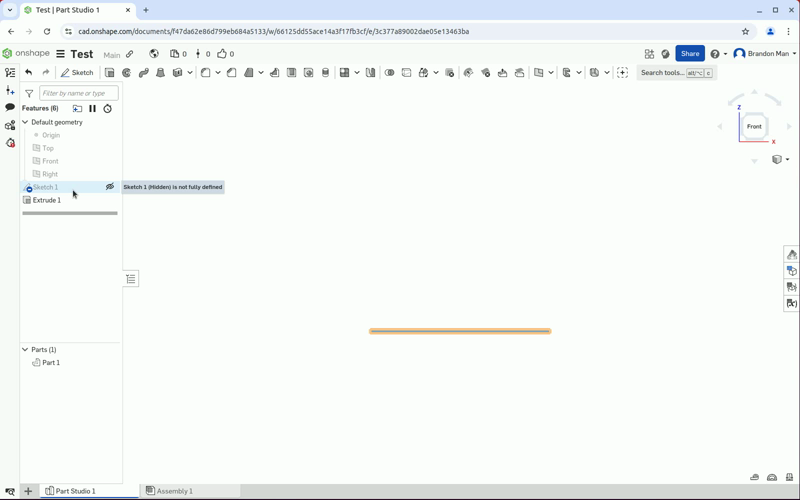
click(73, 189)
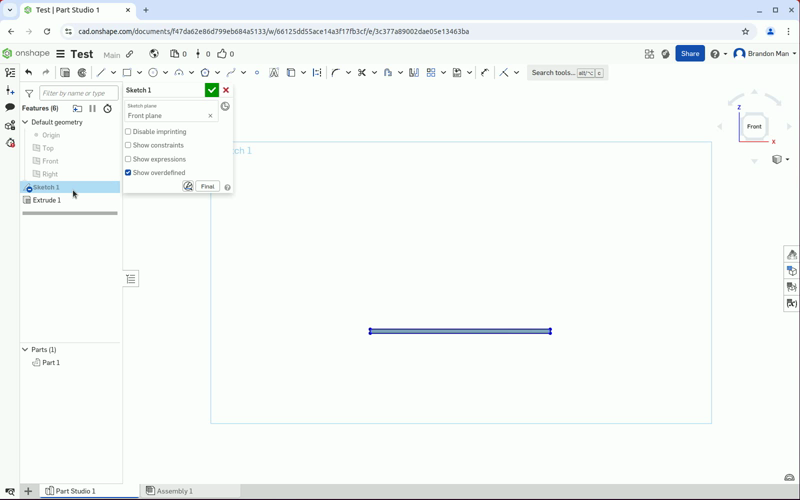
mouse_move(229, 92)
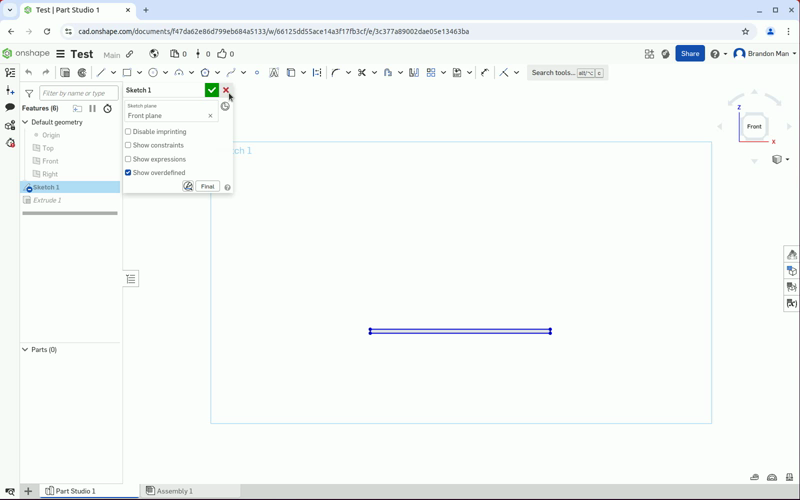
click(229, 92)
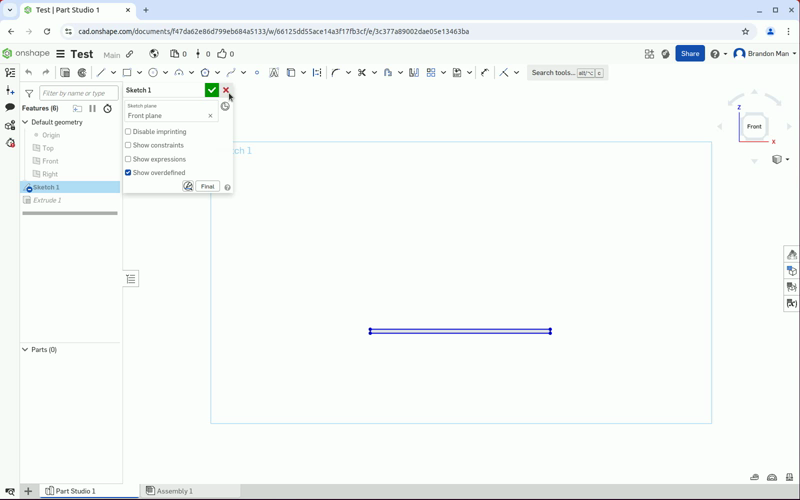
key(shift+s)
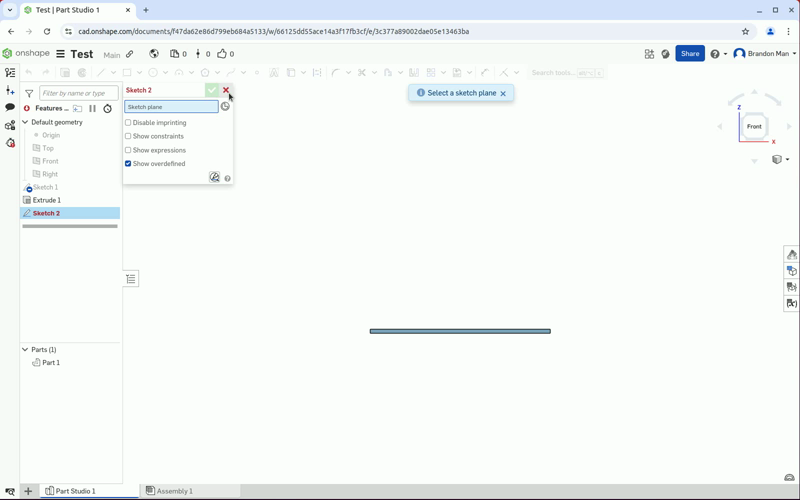
mouse_move(73, 163)
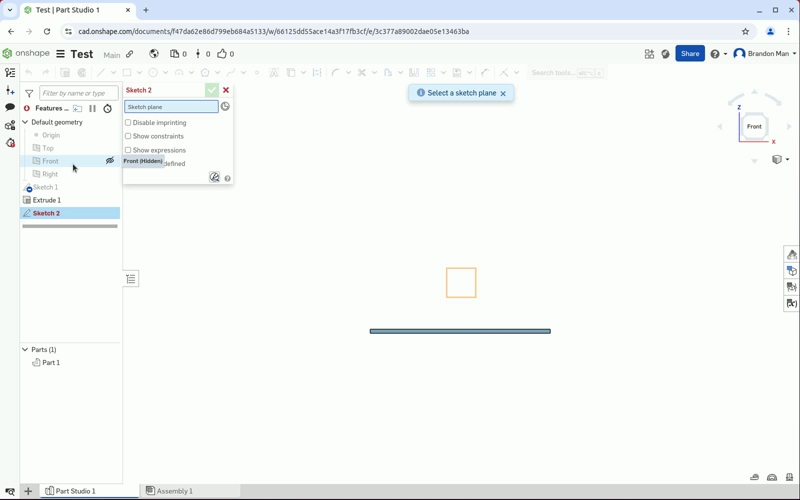
click(73, 163)
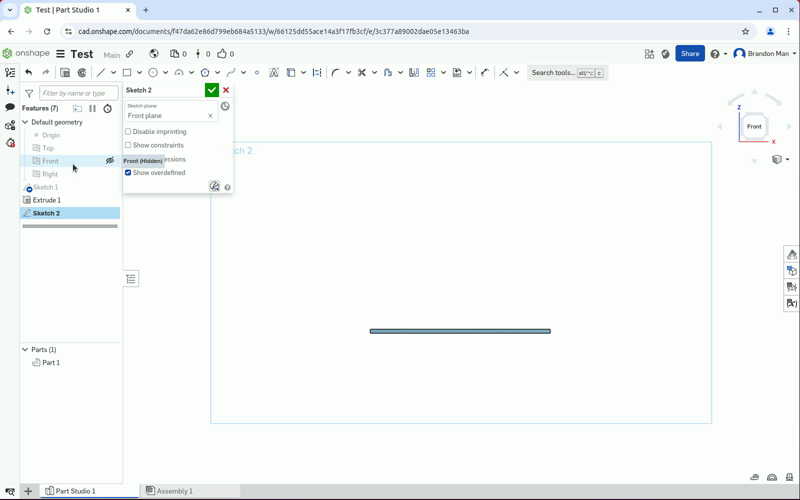
mouse_move(73, 352)
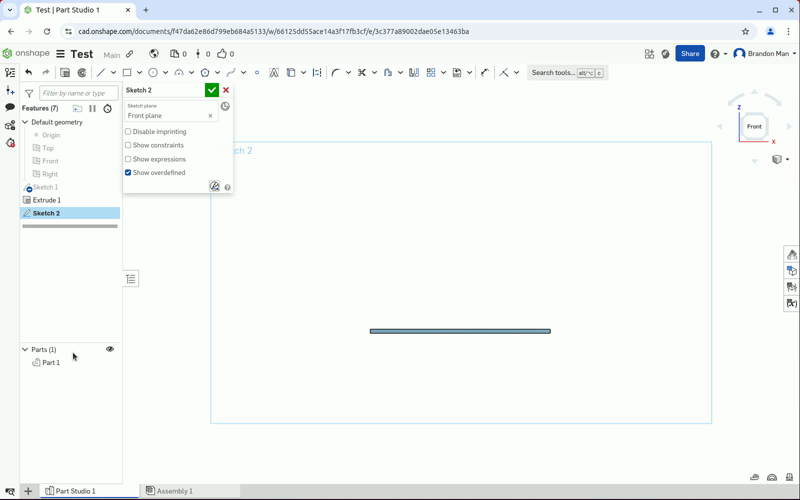
key(y)
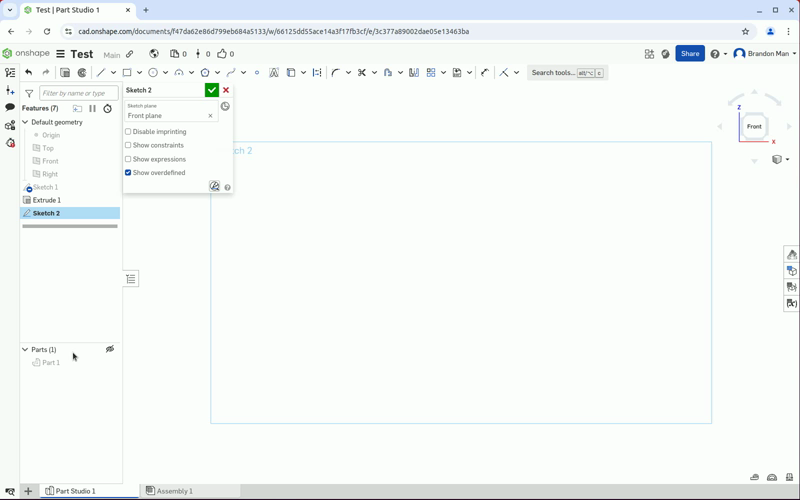
key(l)
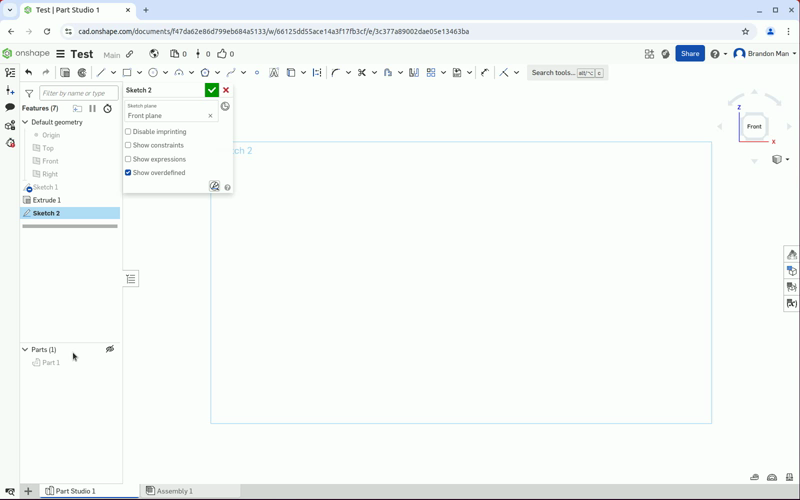
key_down(shift)
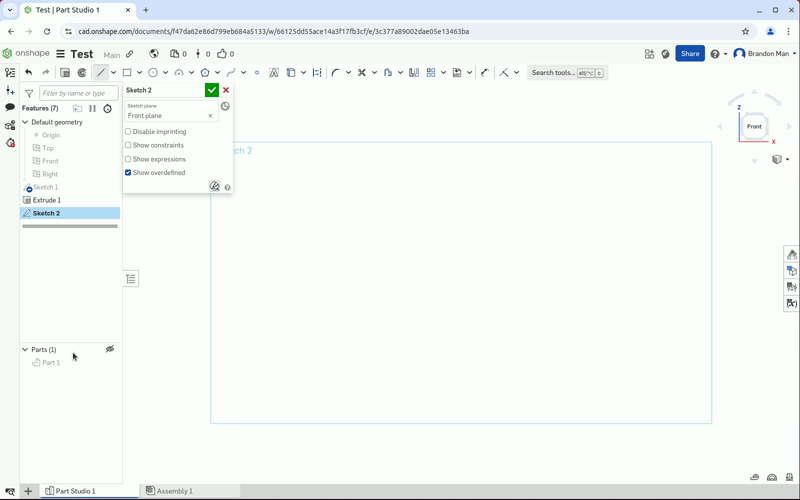
mouse_move(551, 333)
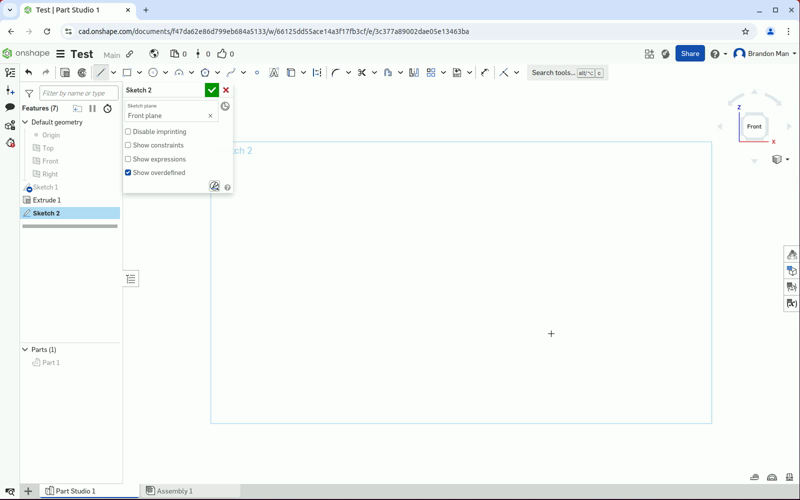
click(551, 333)
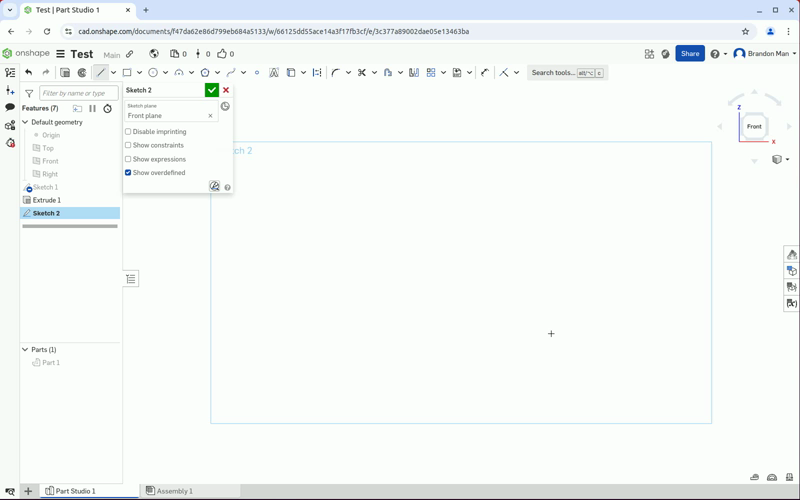
key_up(shift)
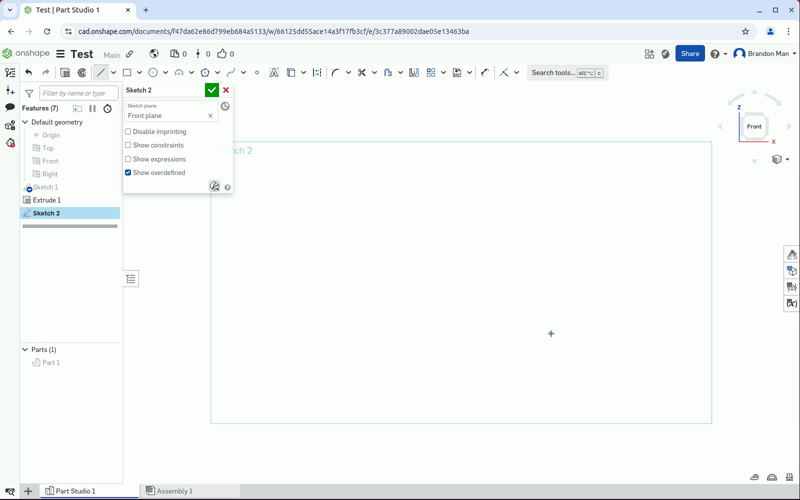
key_down(shift)
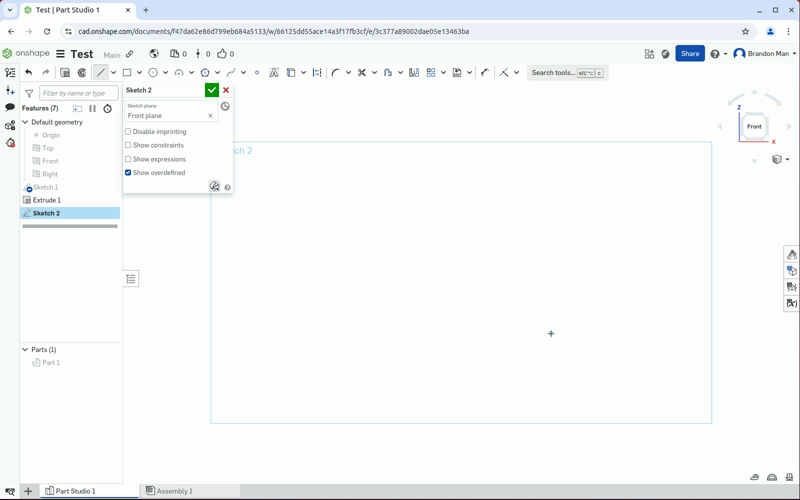
mouse_move(581, 333)
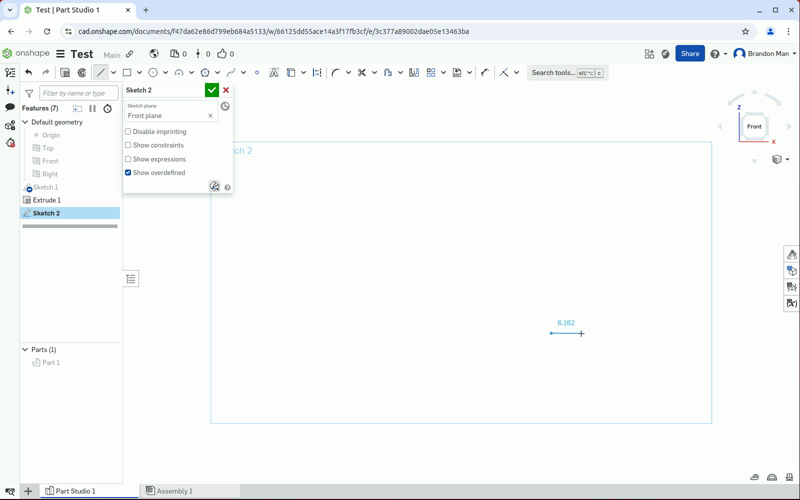
mouse_move(573, 333)
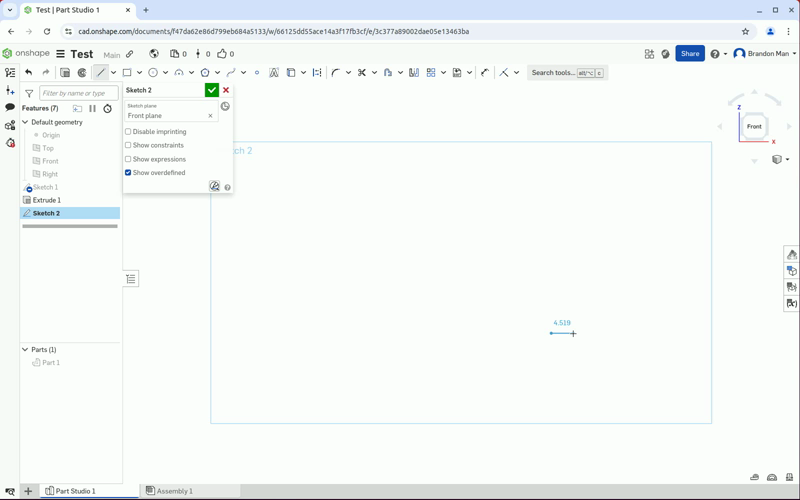
click(573, 333)
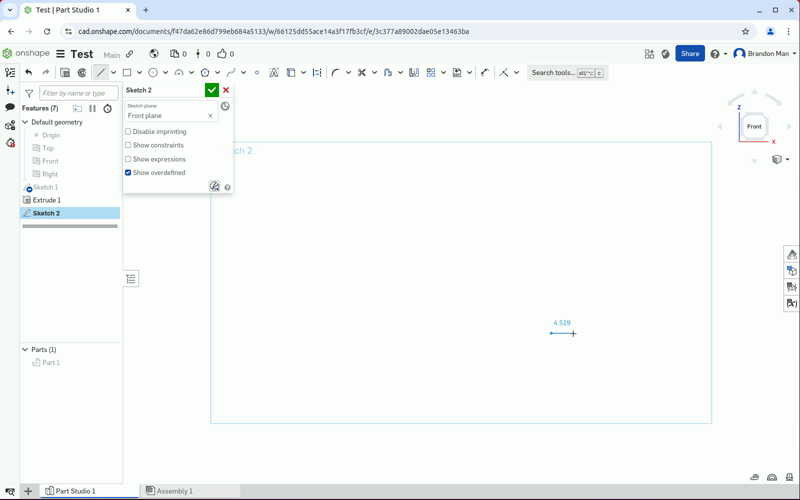
key_up(shift)
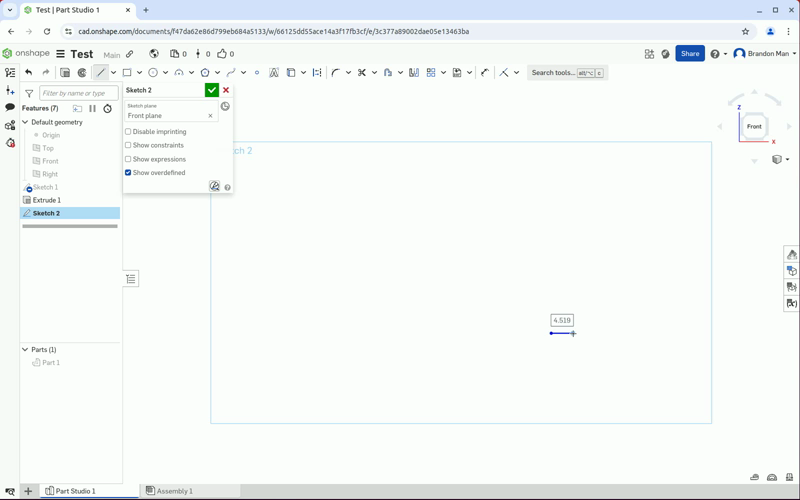
key_down(shift)
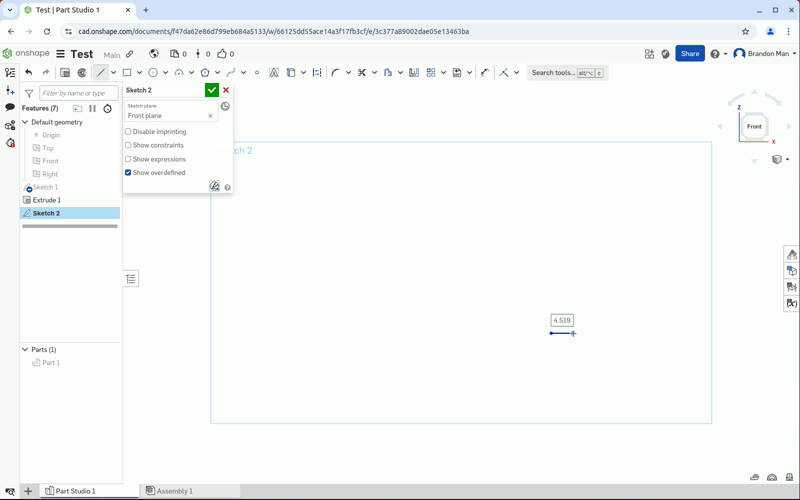
mouse_move(573, 232)
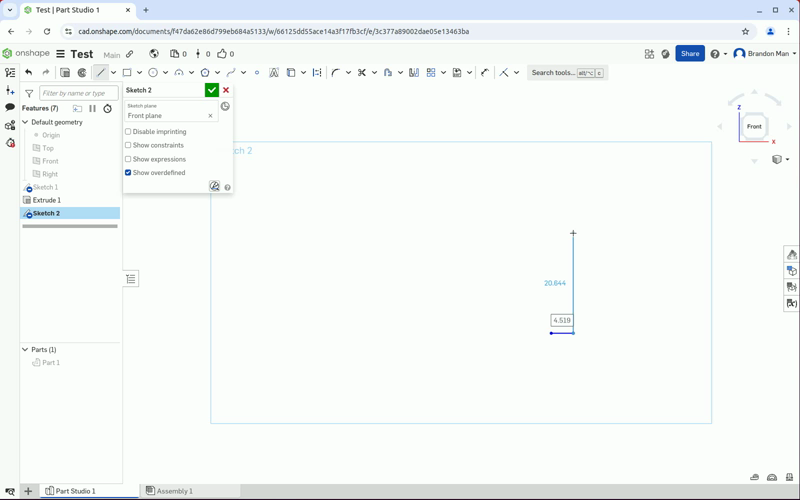
click(573, 232)
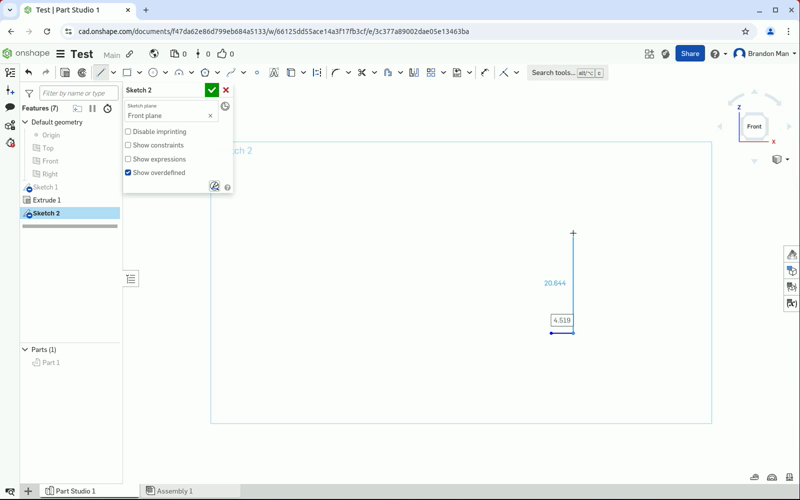
key_up(shift)
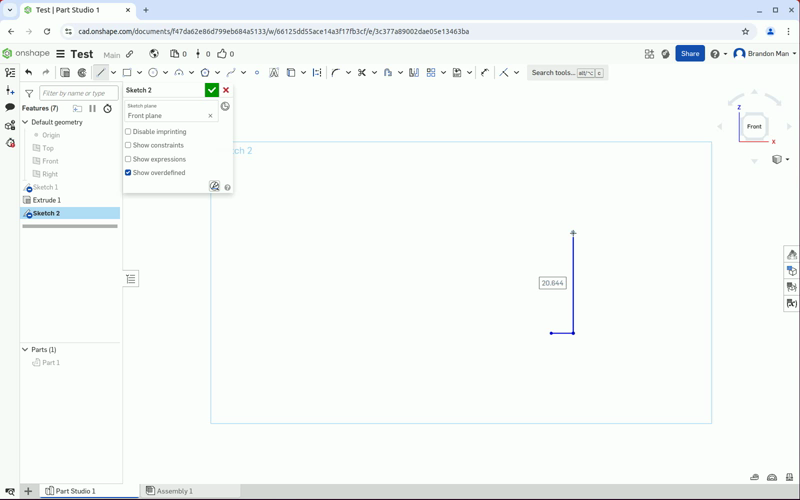
key_down(shift)
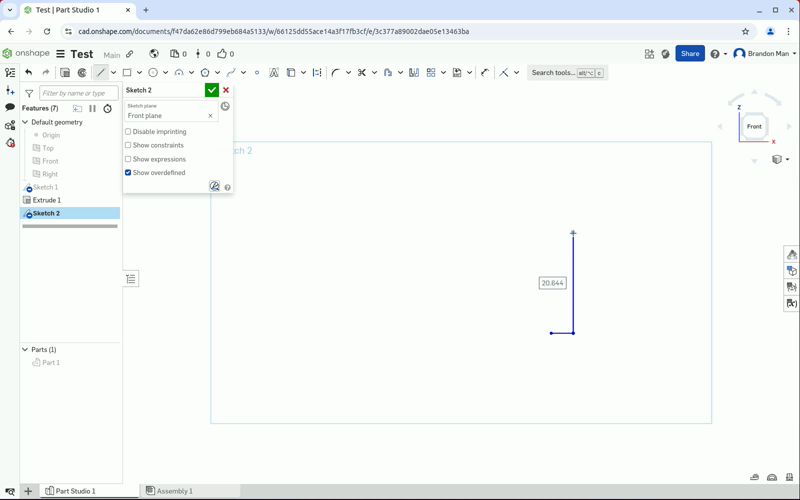
mouse_move(589, 232)
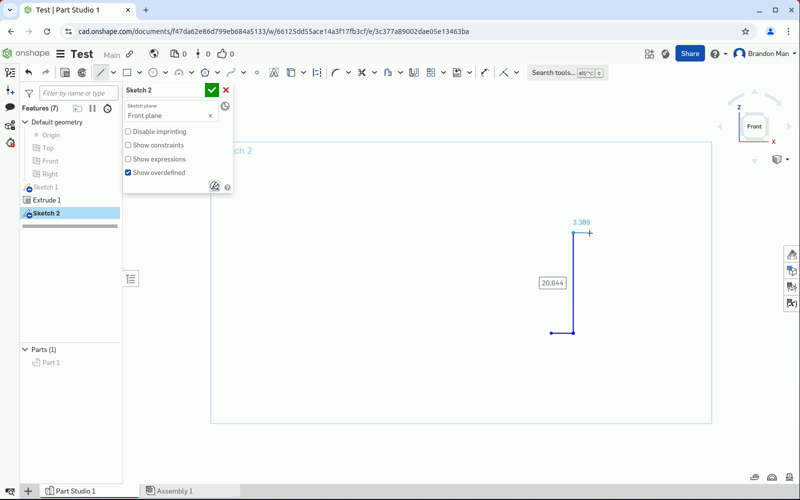
mouse_move(551, 232)
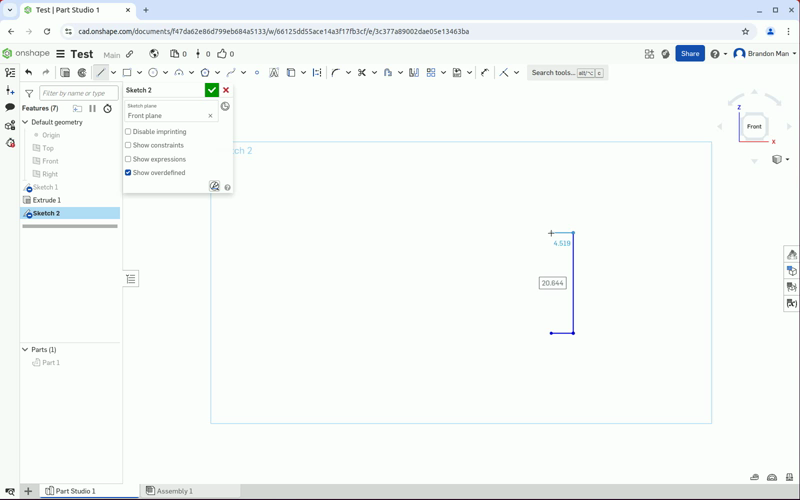
click(551, 232)
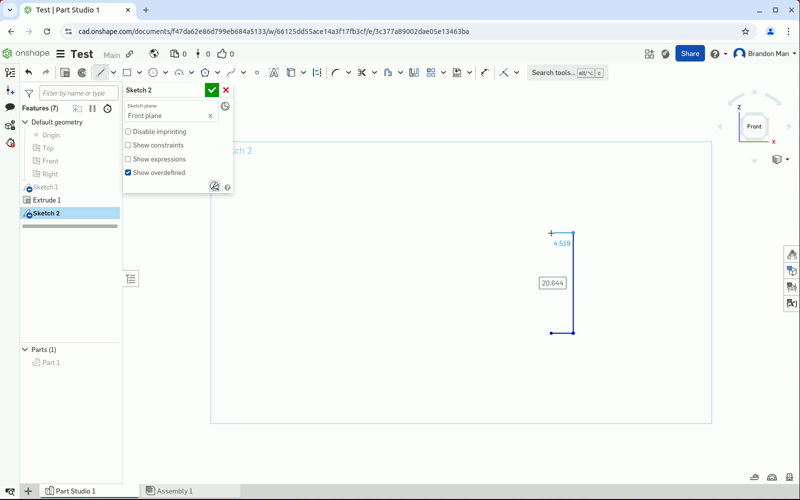
key_up(shift)
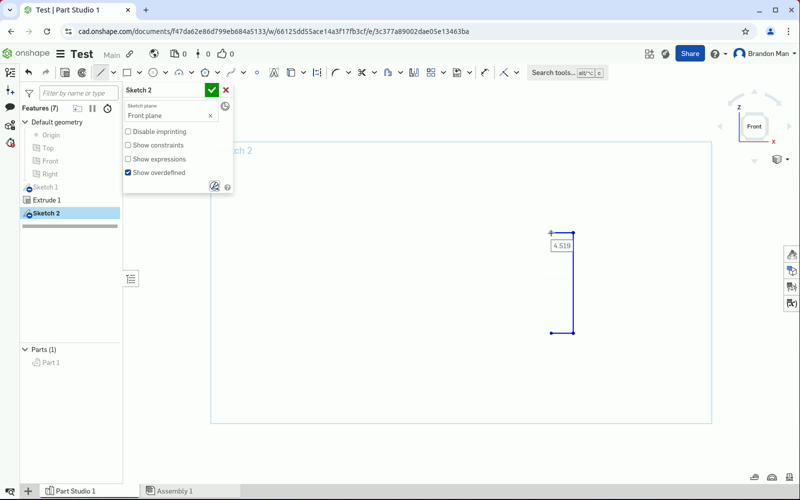
key_down(shift)
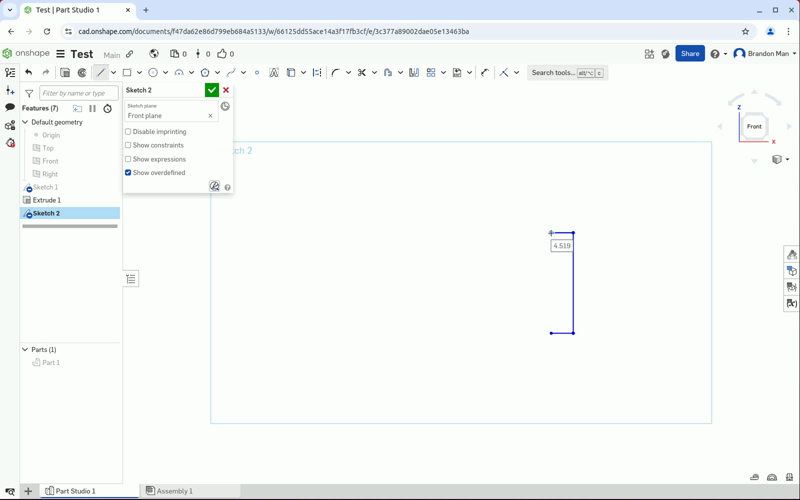
mouse_move(581, 232)
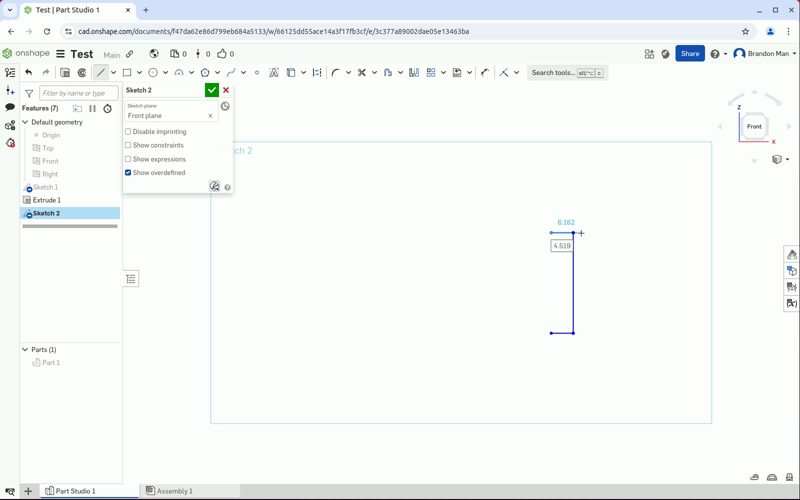
mouse_move(551, 240)
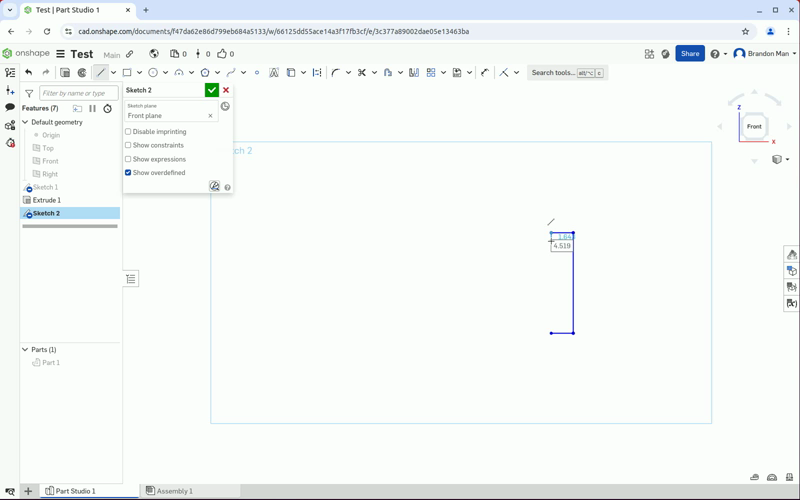
click(551, 240)
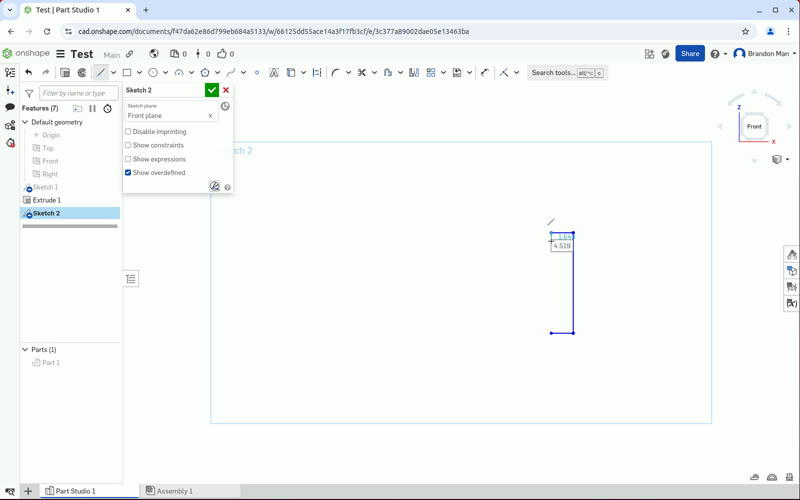
key_up(shift)
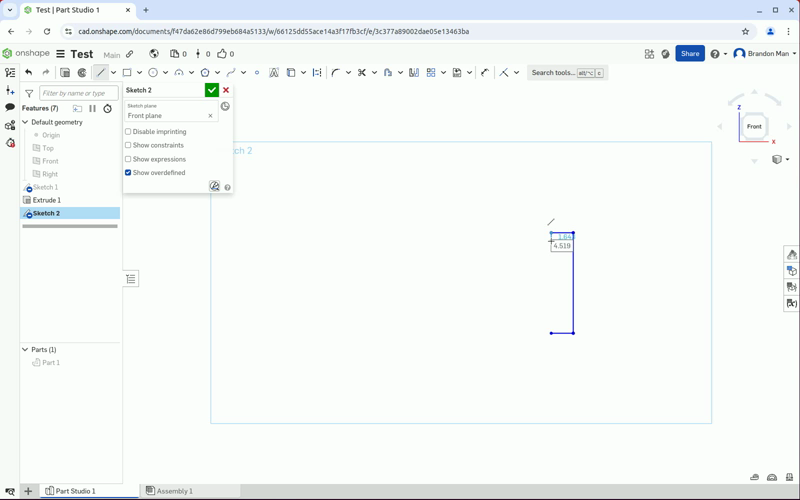
key_down(shift)
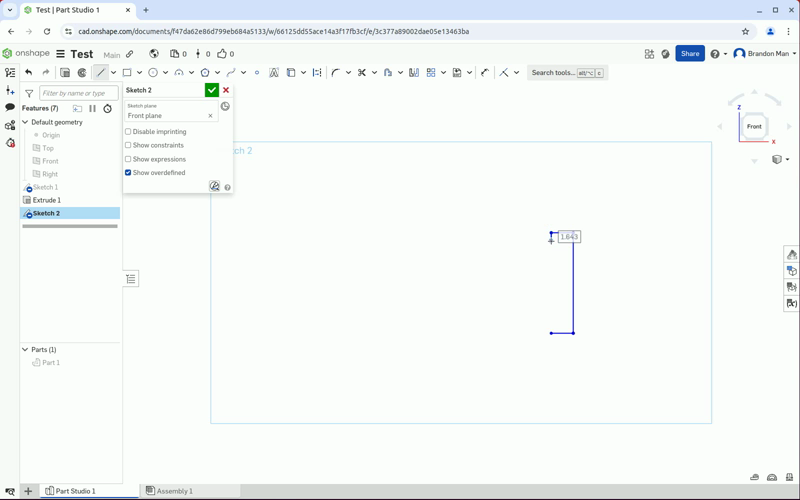
mouse_move(581, 240)
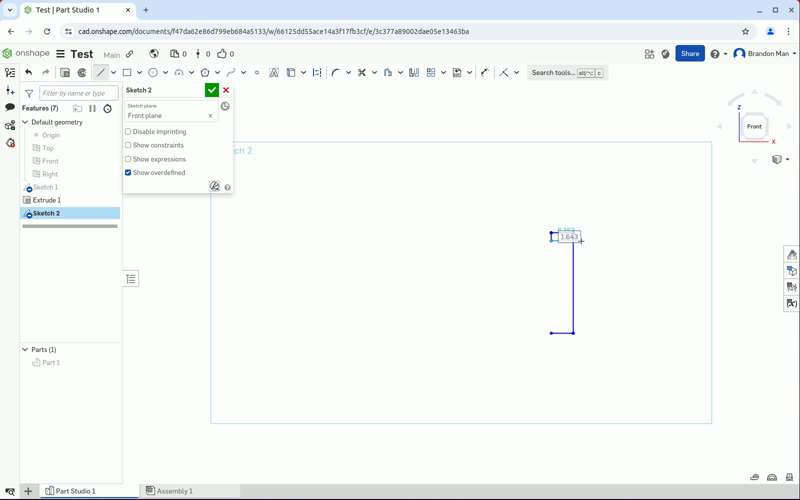
mouse_move(551, 246)
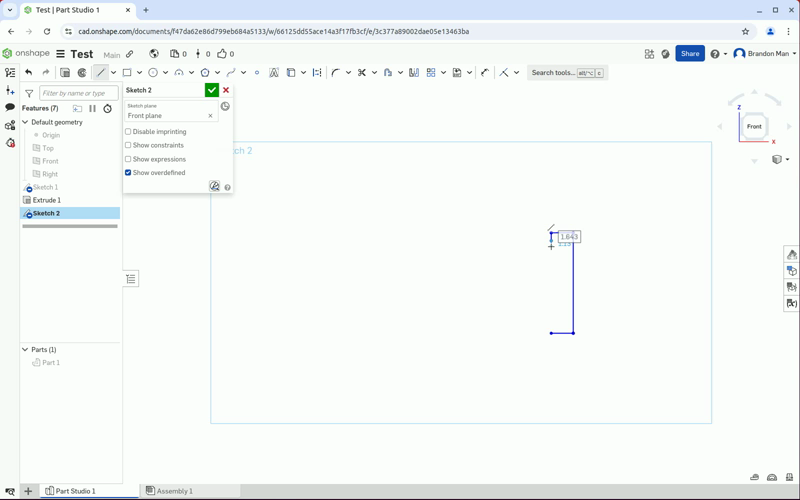
scroll(6)
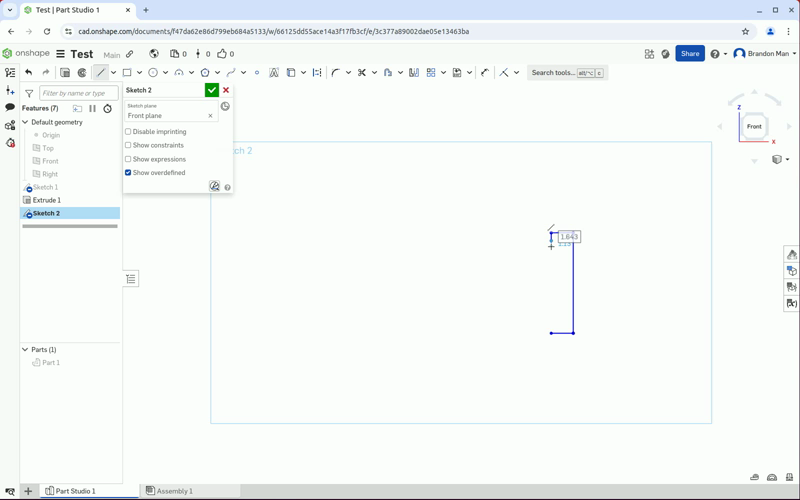
scroll(6)
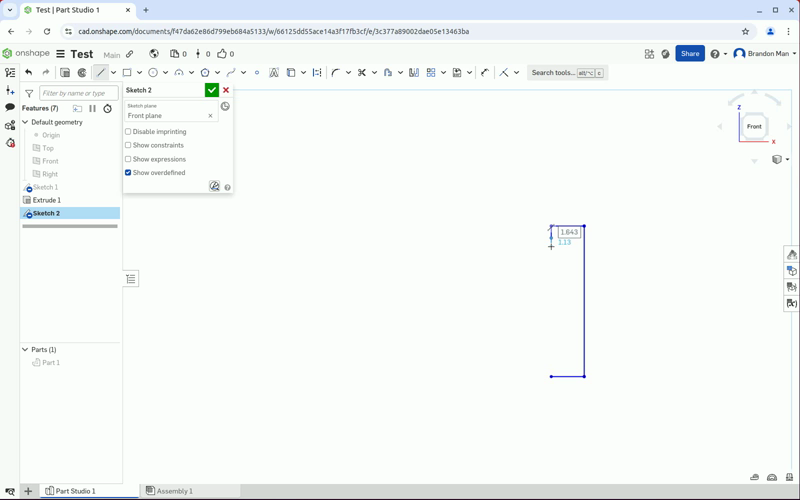
scroll(6)
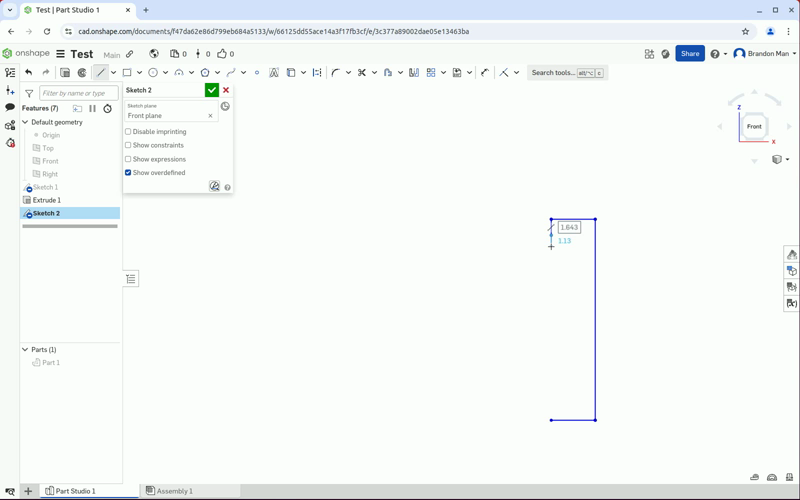
scroll(6)
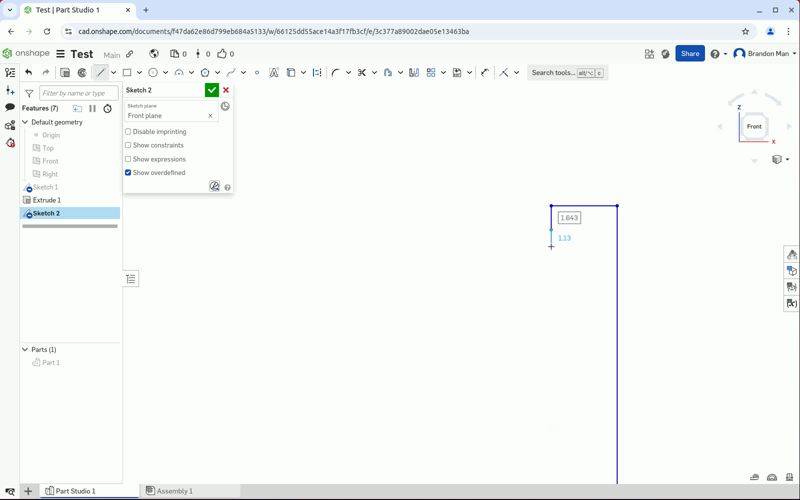
scroll(6)
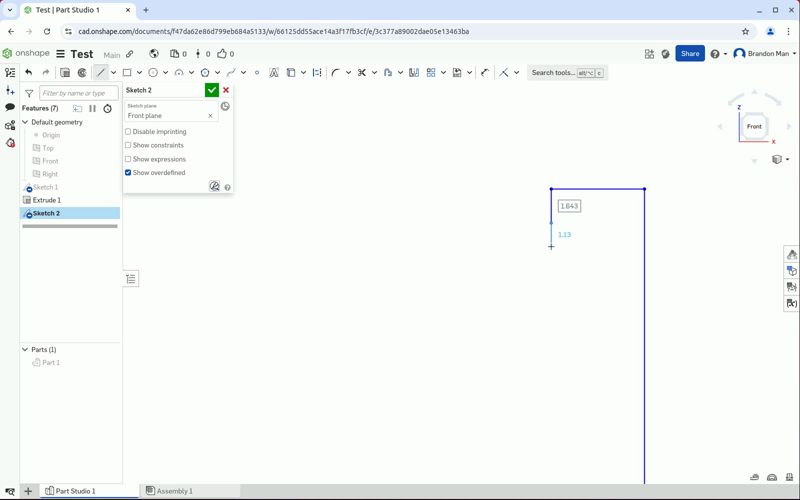
scroll(6)
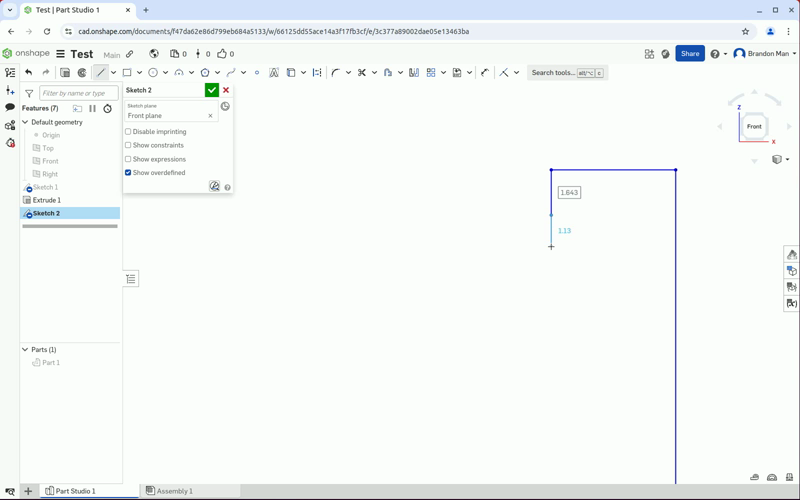
scroll(6)
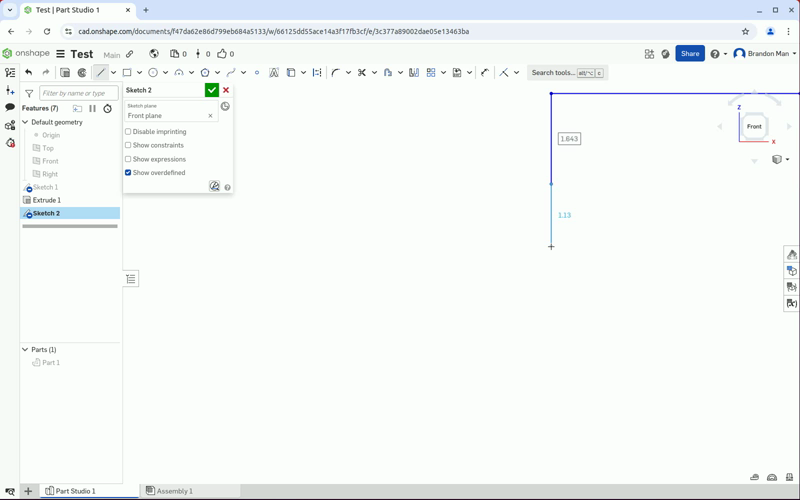
click(551, 246)
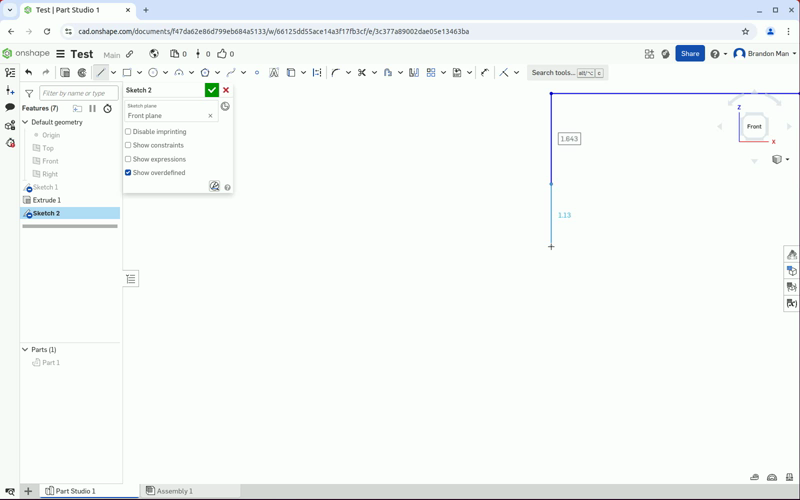
scroll(-6)
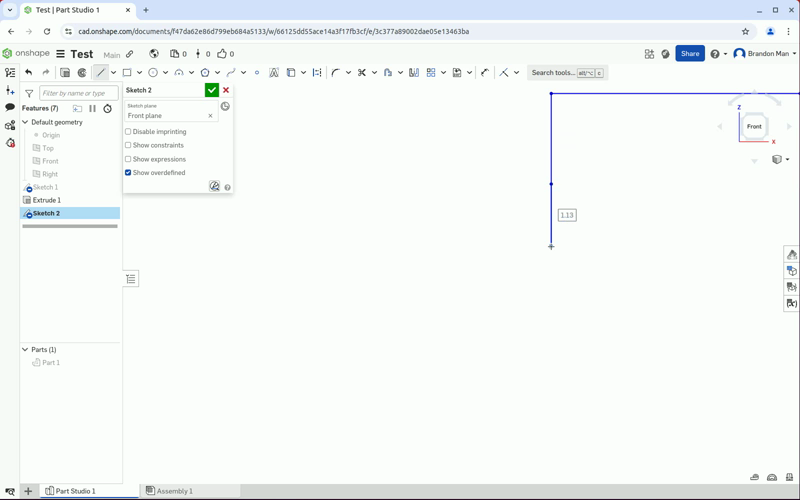
scroll(-6)
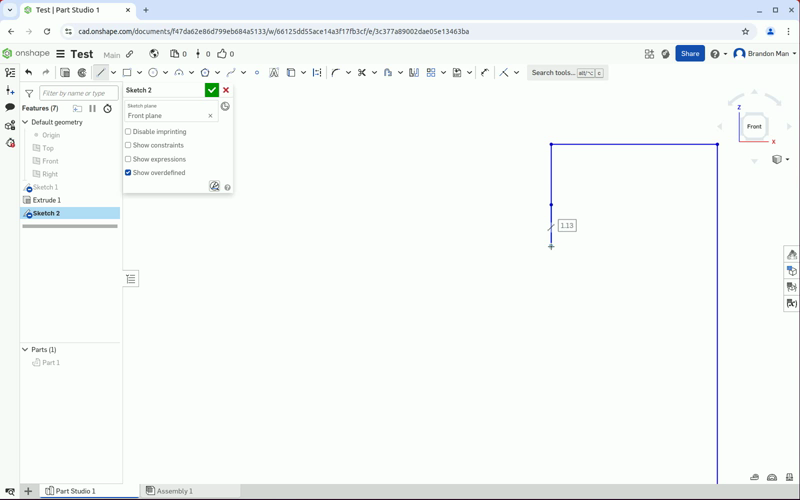
scroll(-6)
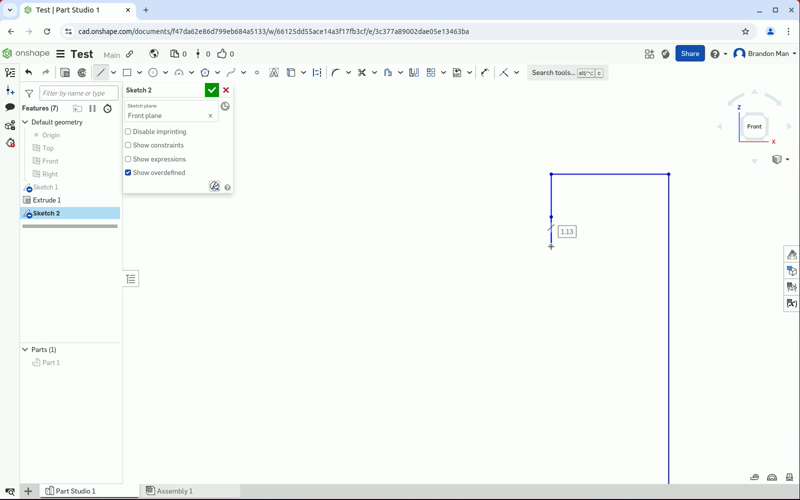
scroll(-6)
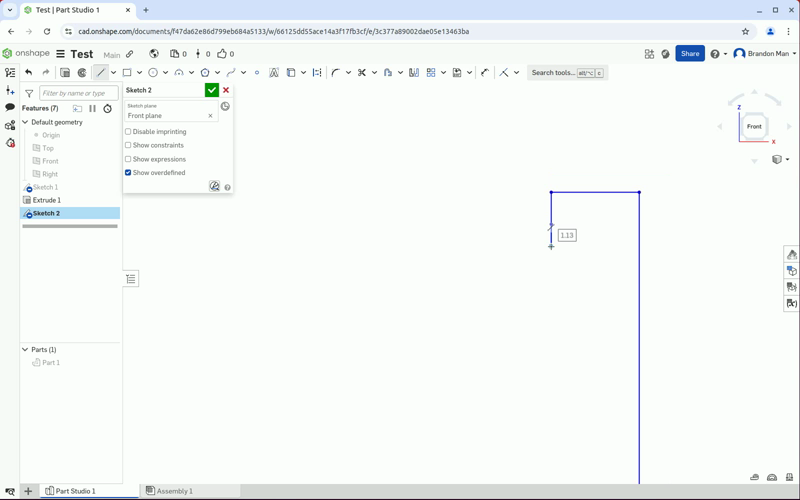
scroll(-6)
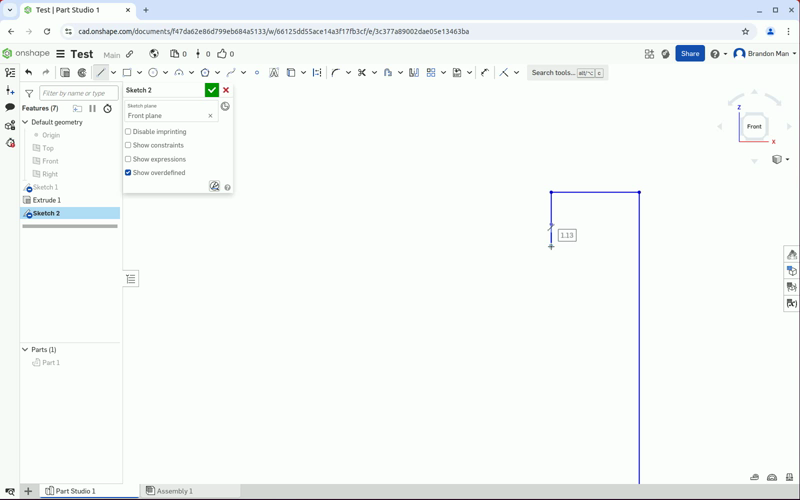
scroll(-6)
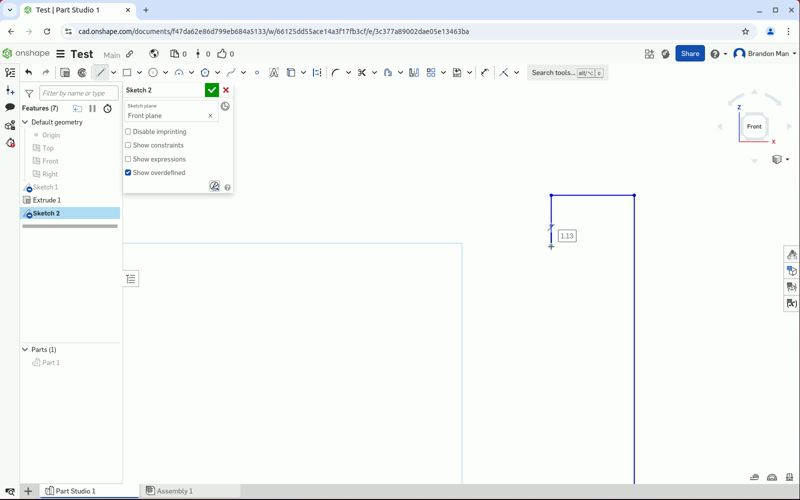
scroll(-6)
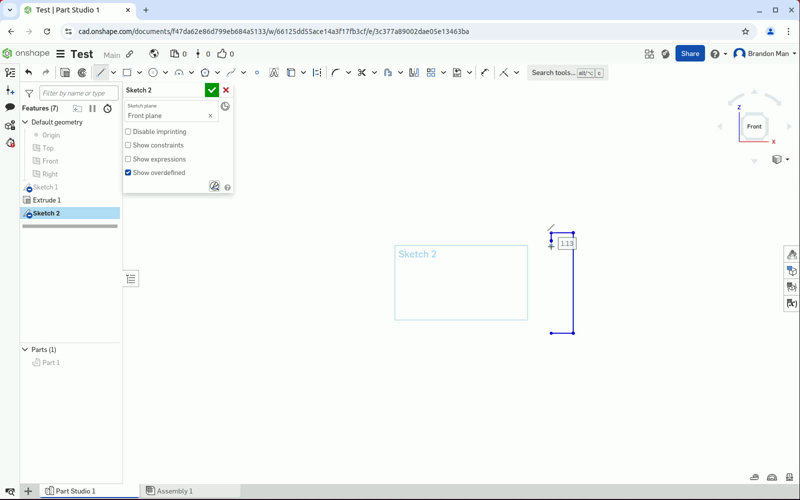
key_up(shift)
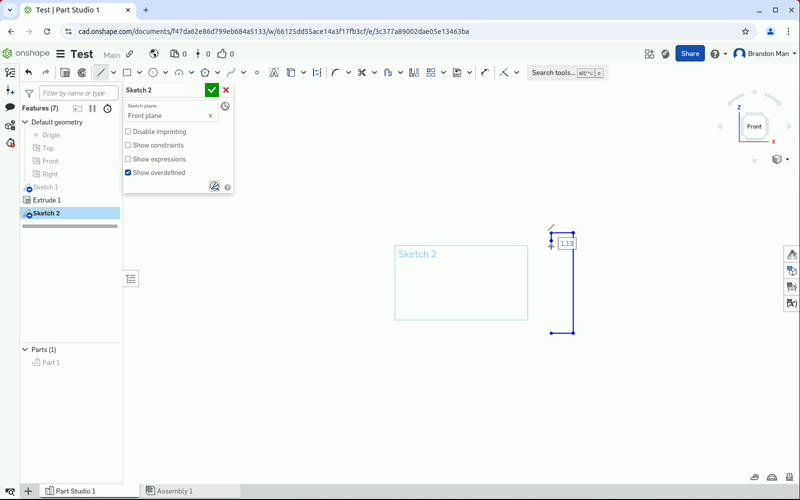
key_down(shift)
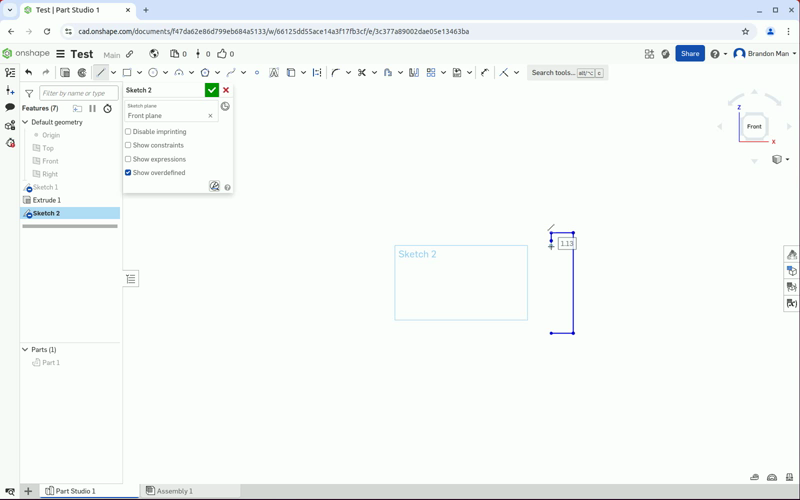
mouse_move(551, 329)
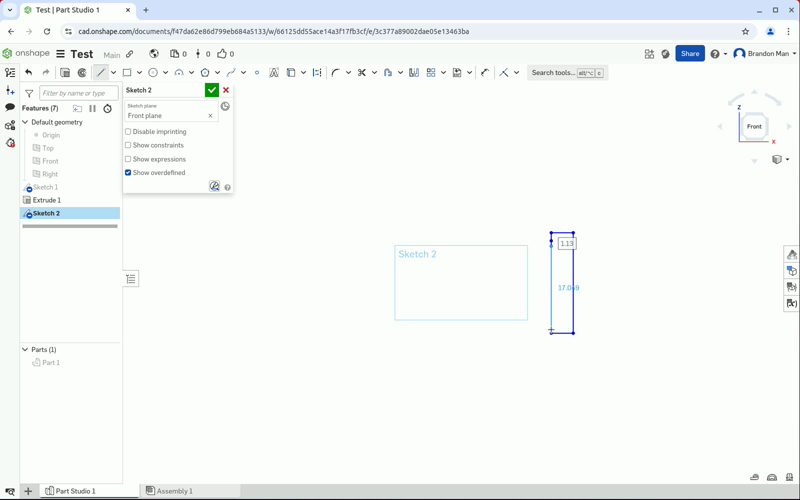
scroll(6)
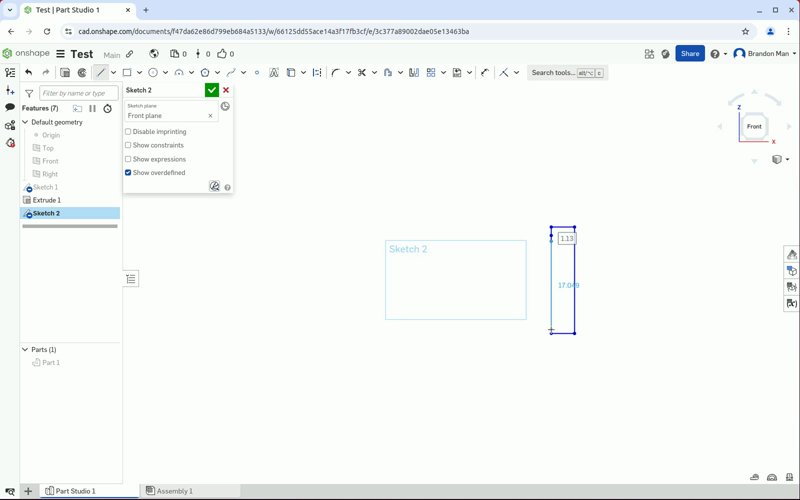
scroll(6)
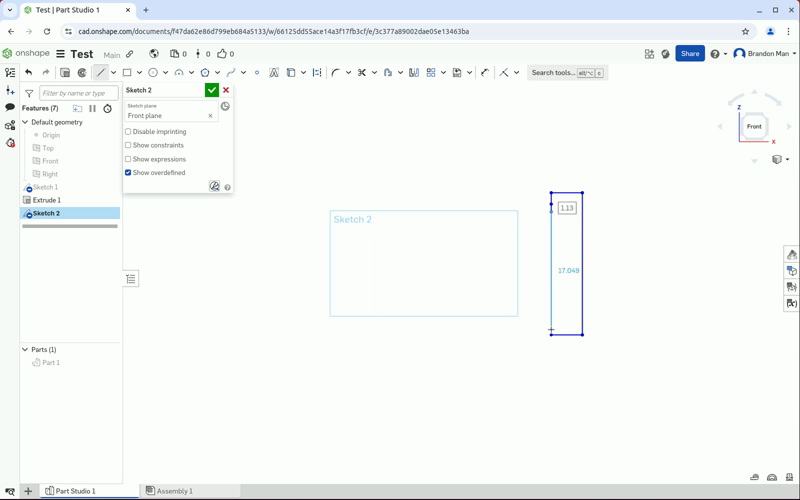
scroll(6)
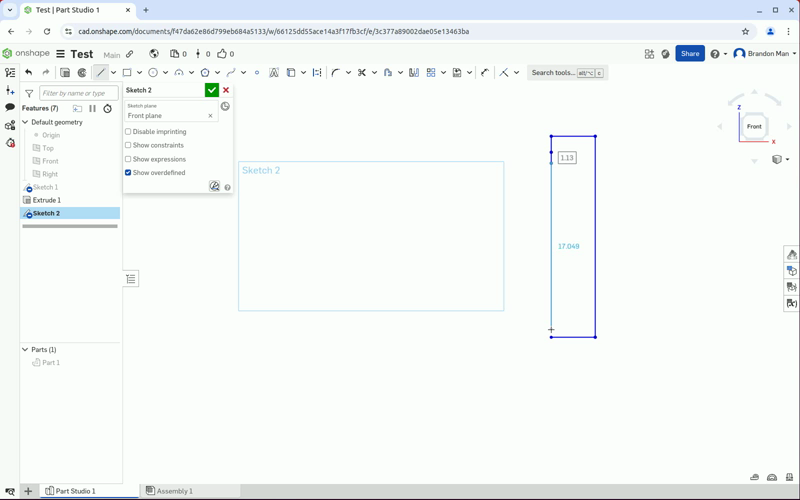
scroll(6)
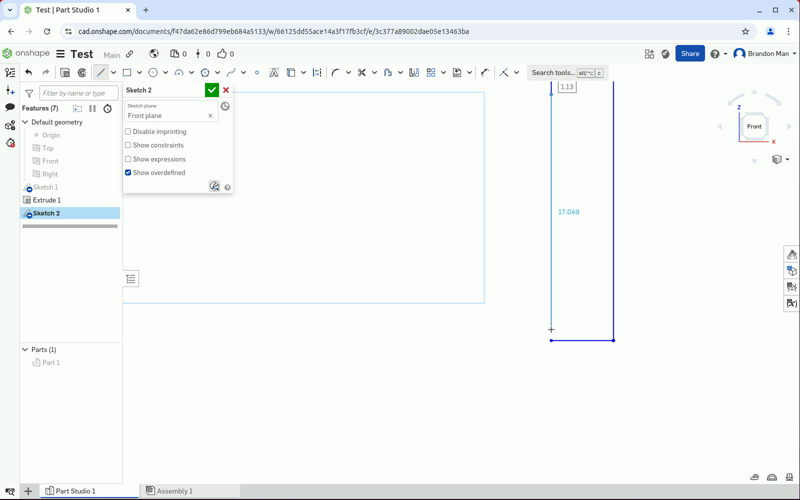
scroll(6)
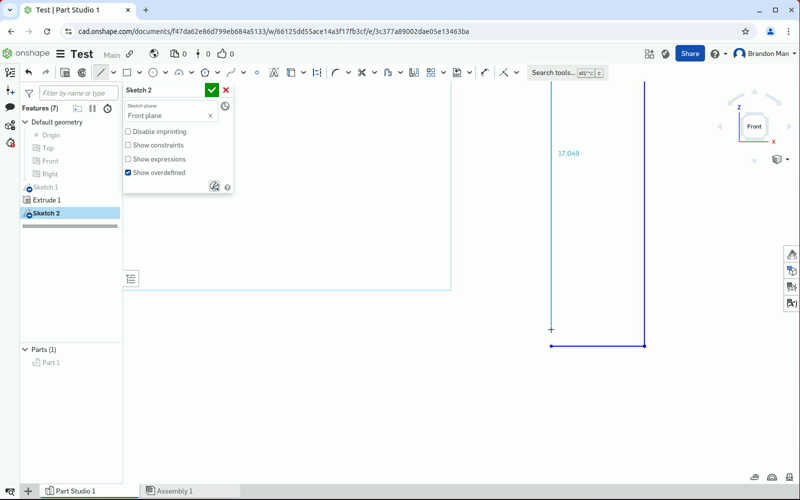
scroll(6)
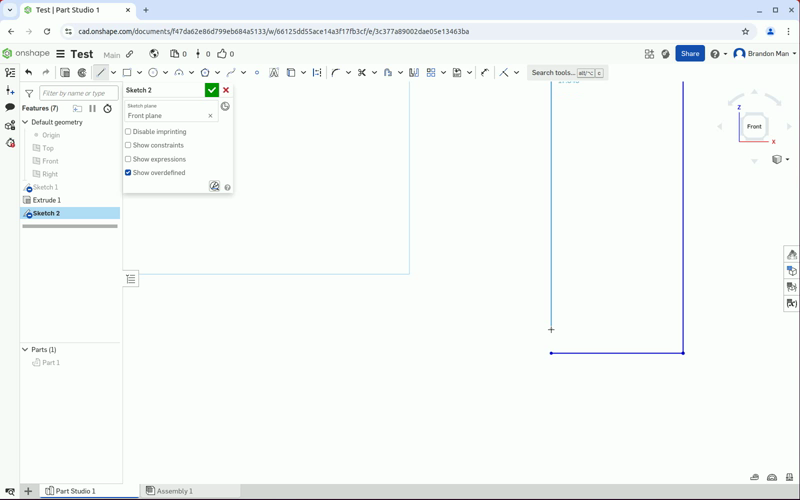
scroll(6)
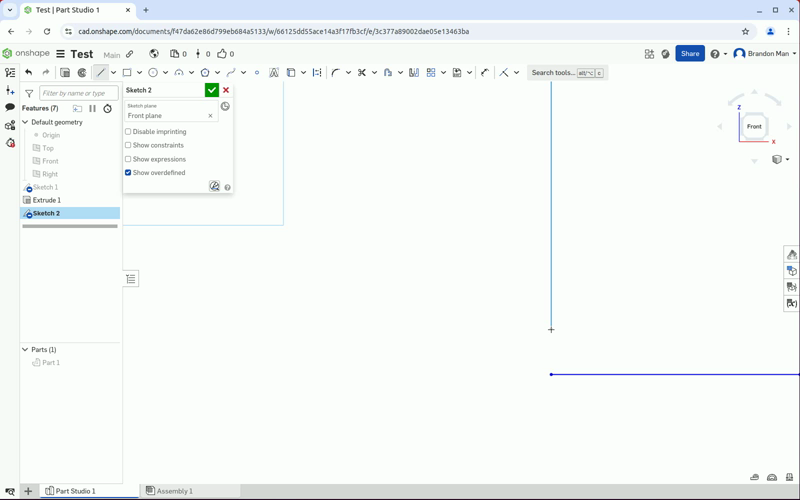
click(551, 329)
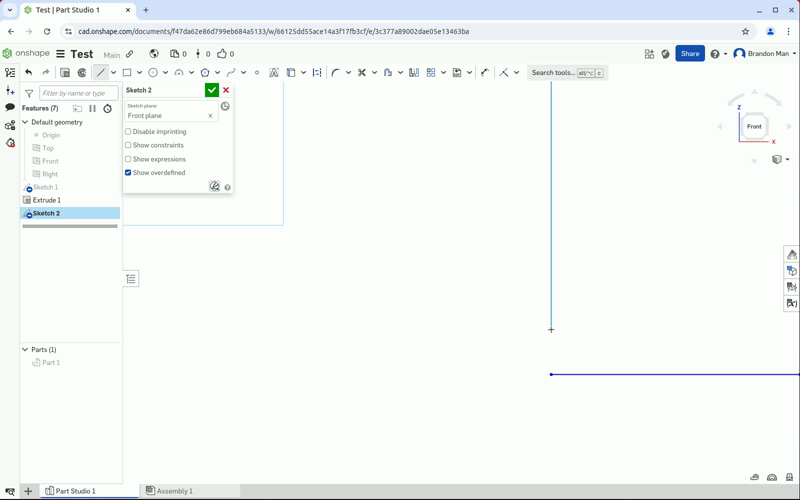
scroll(-6)
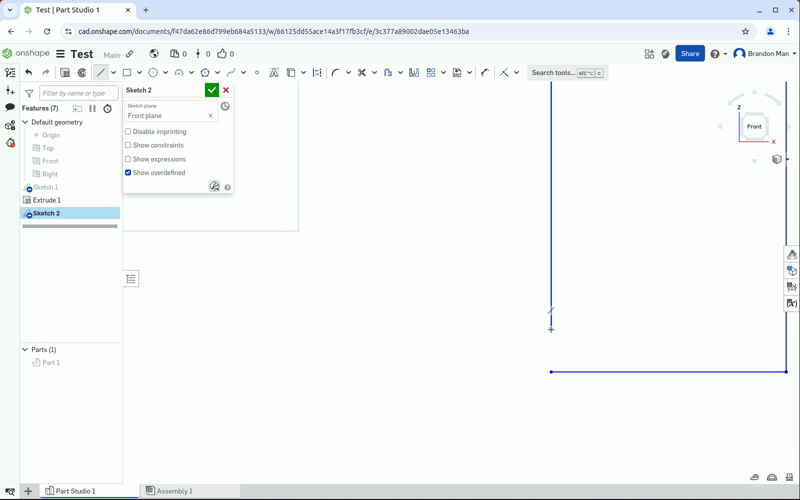
scroll(-6)
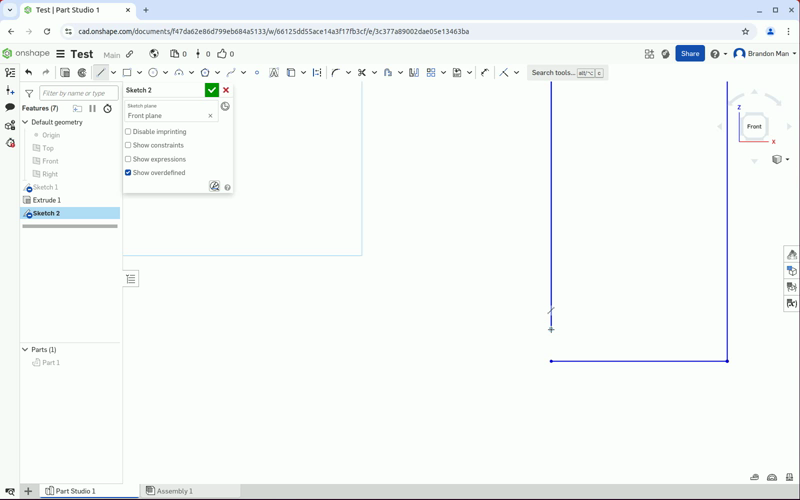
scroll(-6)
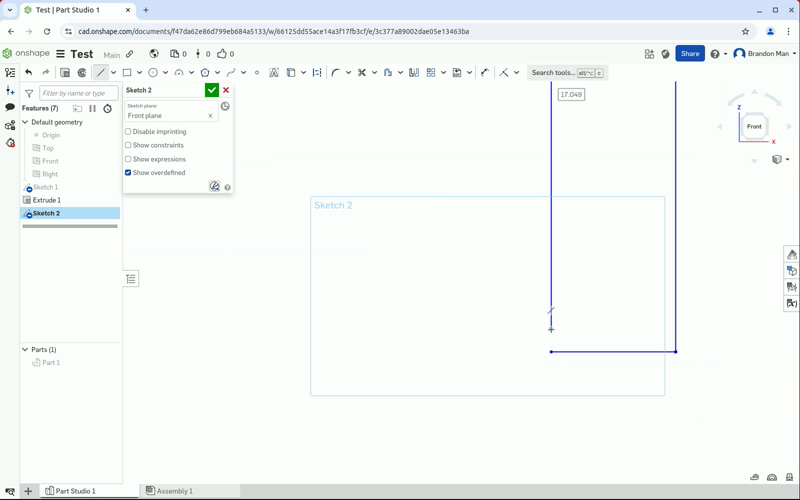
scroll(-6)
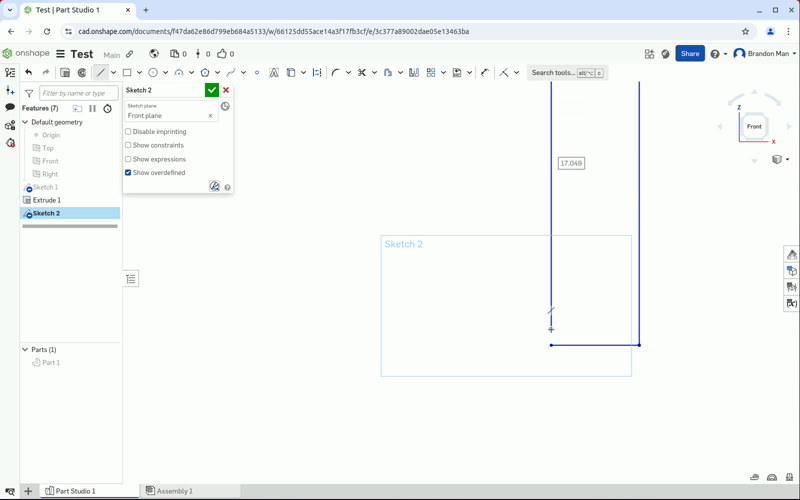
scroll(-6)
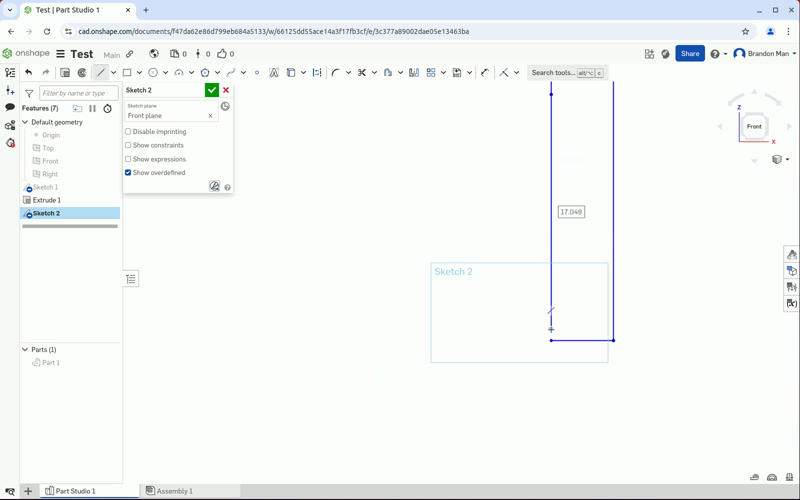
scroll(-6)
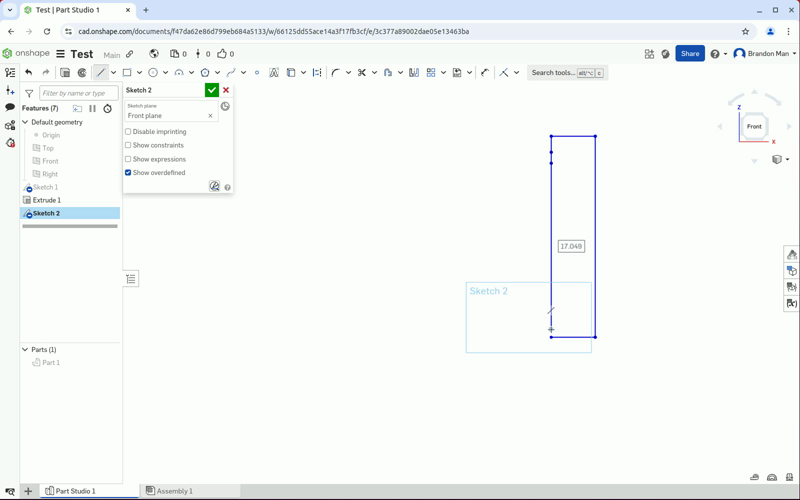
scroll(-6)
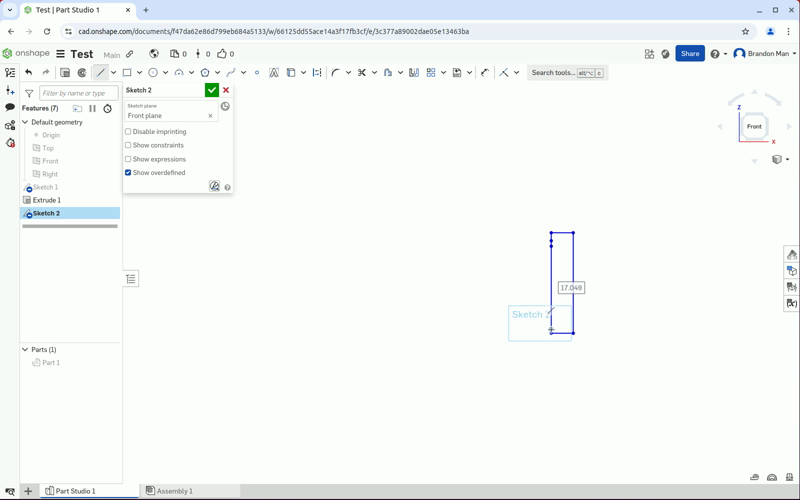
key_up(shift)
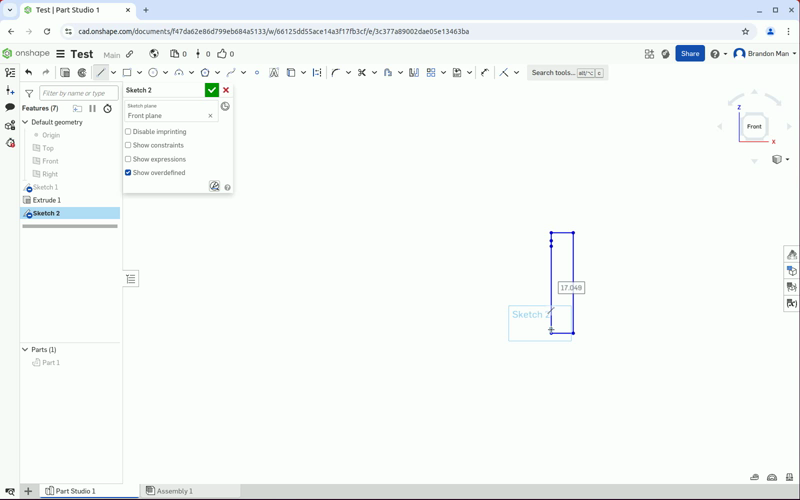
mouse_move(581, 329)
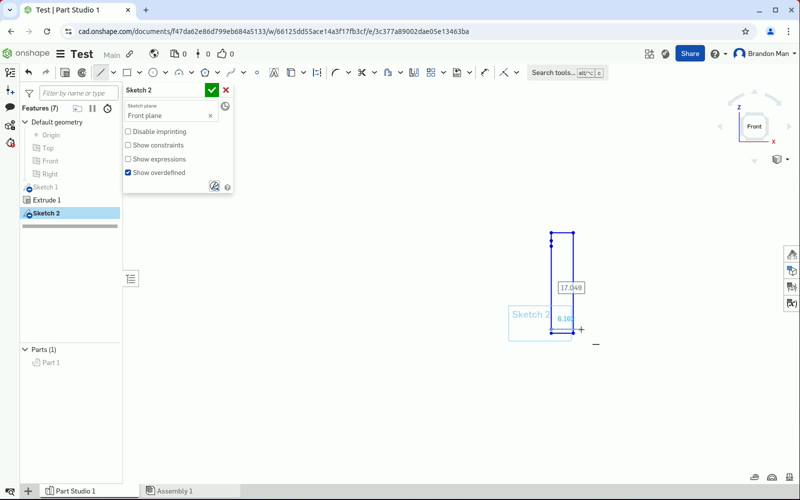
key_down(shift)
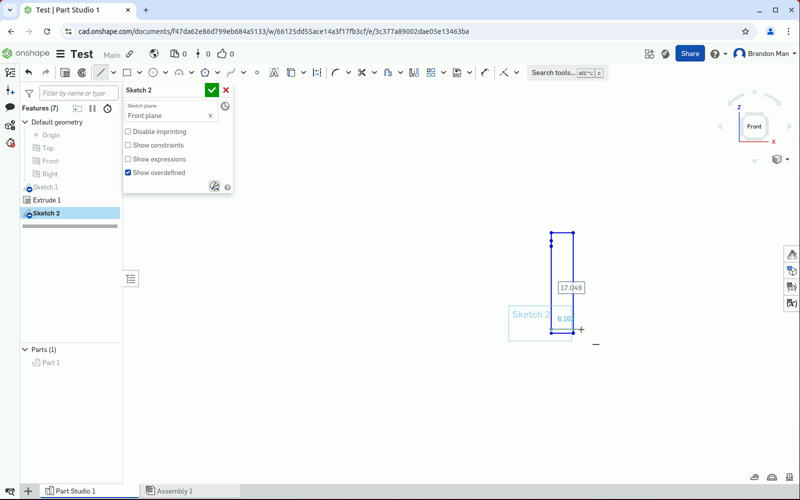
mouse_move(551, 333)
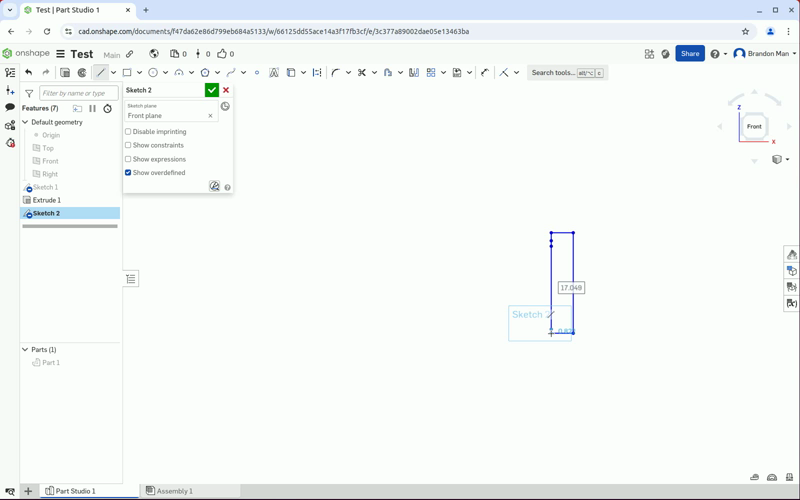
scroll(6)
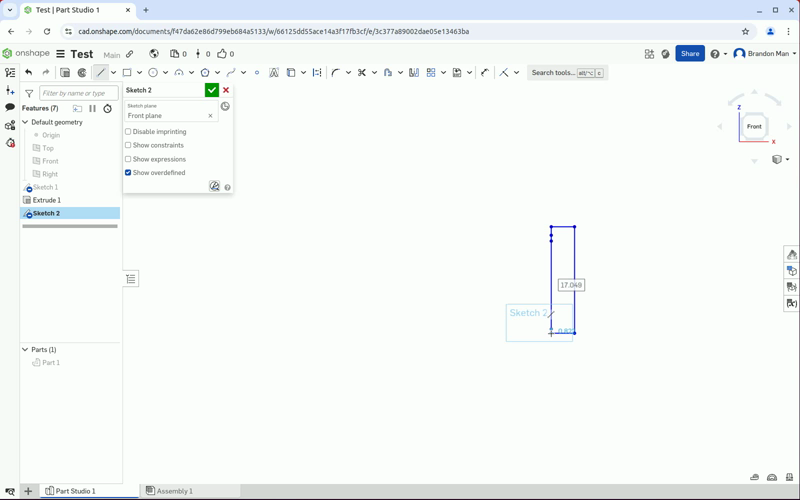
scroll(6)
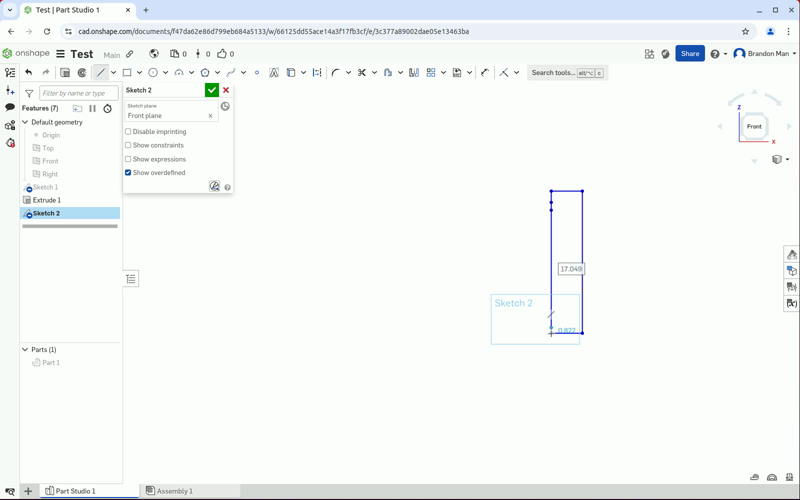
scroll(6)
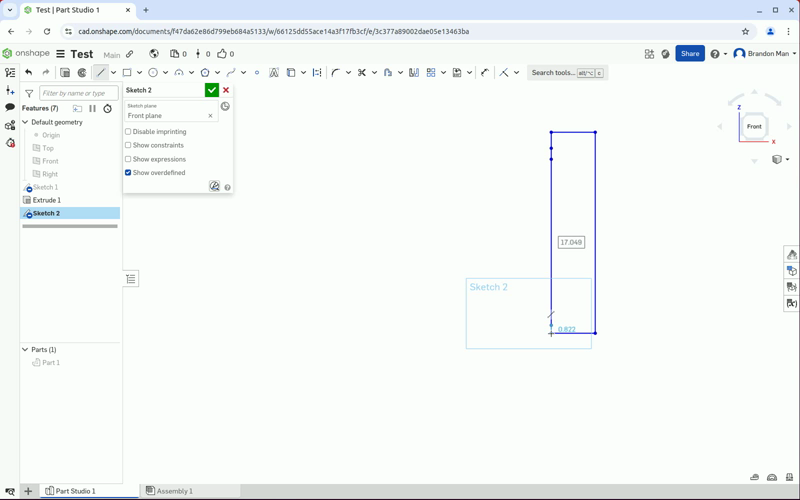
scroll(6)
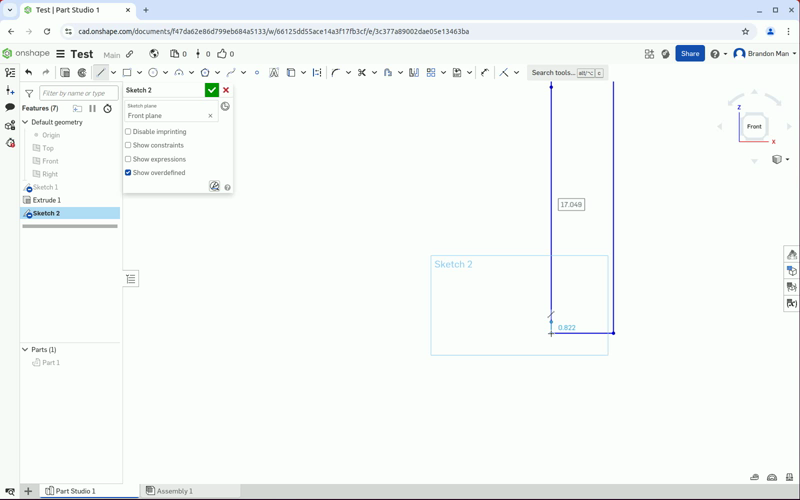
scroll(6)
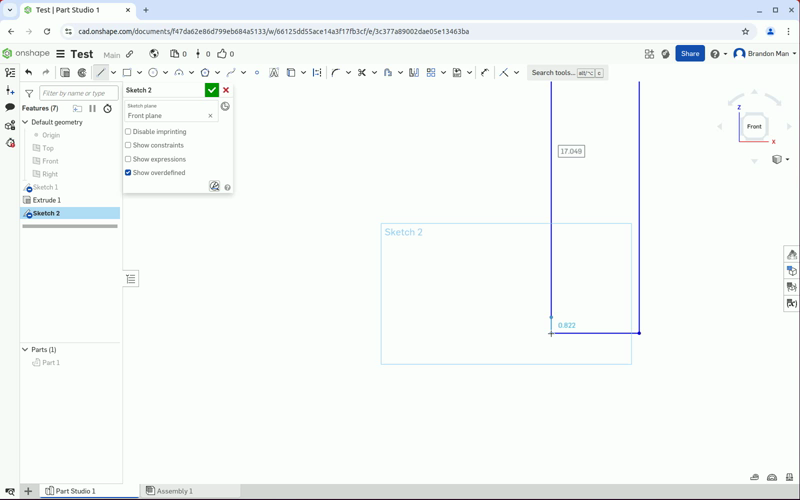
scroll(6)
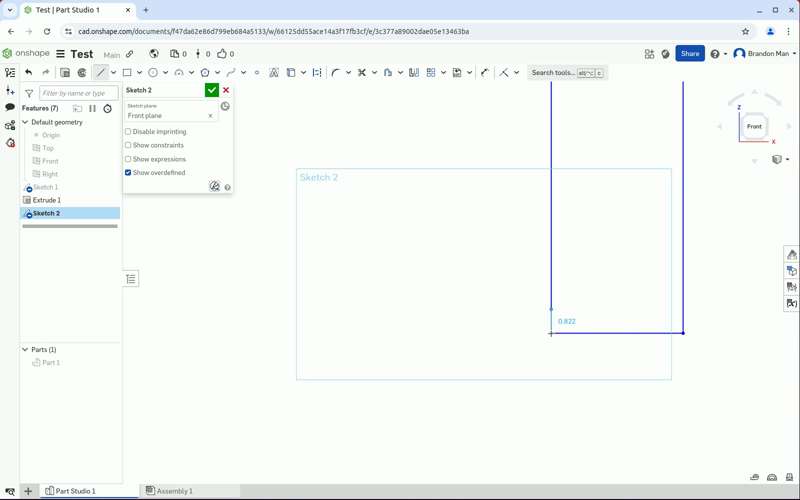
scroll(6)
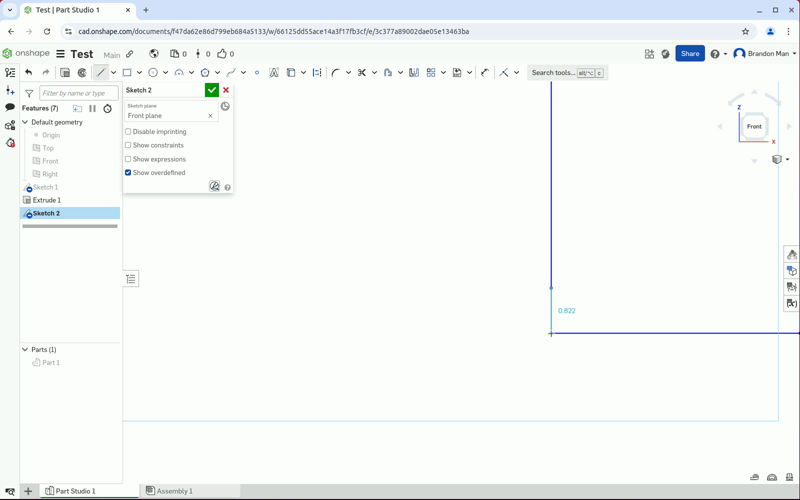
key_up(shift)
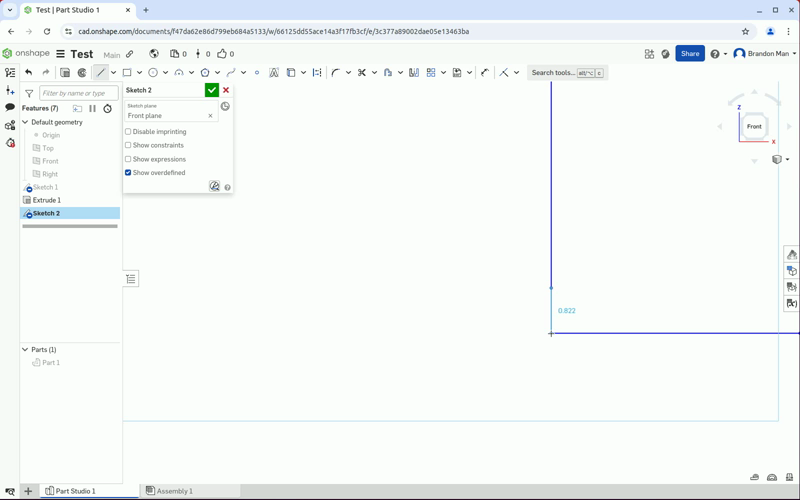
click(551, 333)
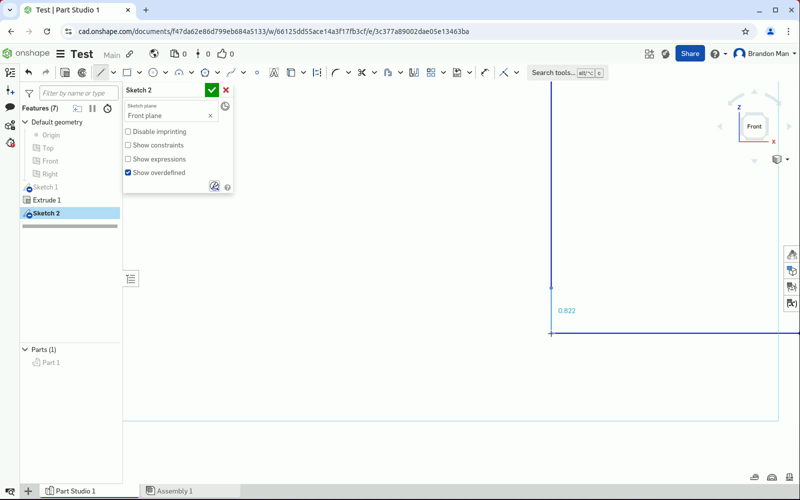
scroll(-6)
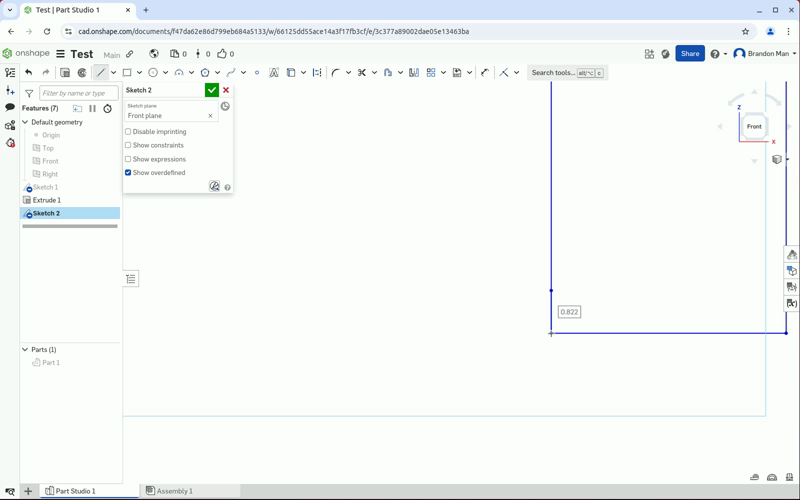
scroll(-6)
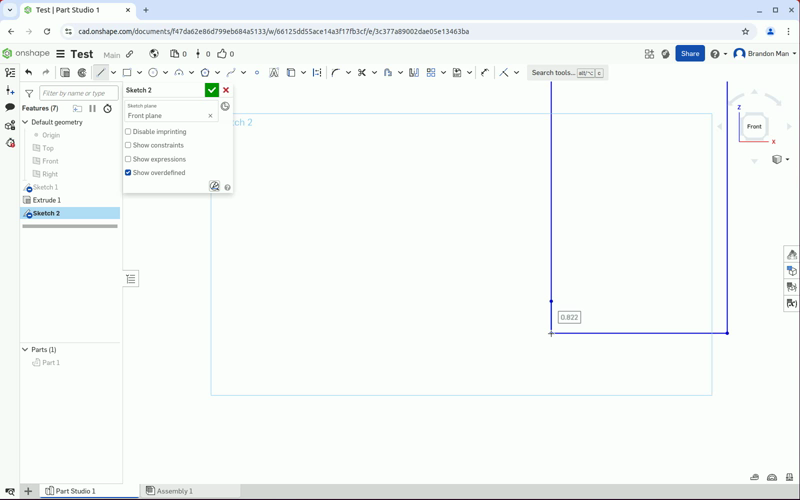
scroll(-6)
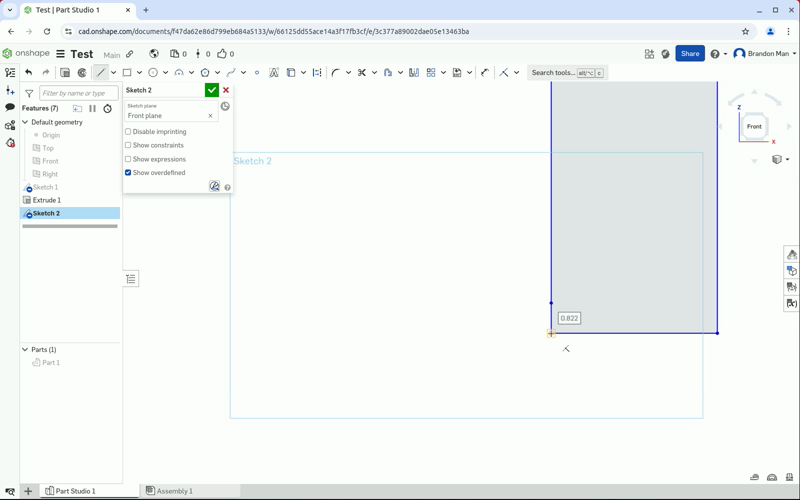
scroll(-6)
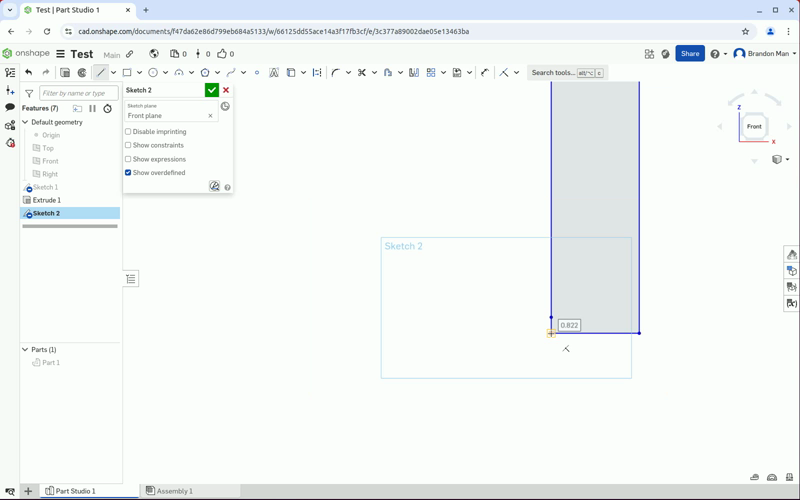
scroll(-6)
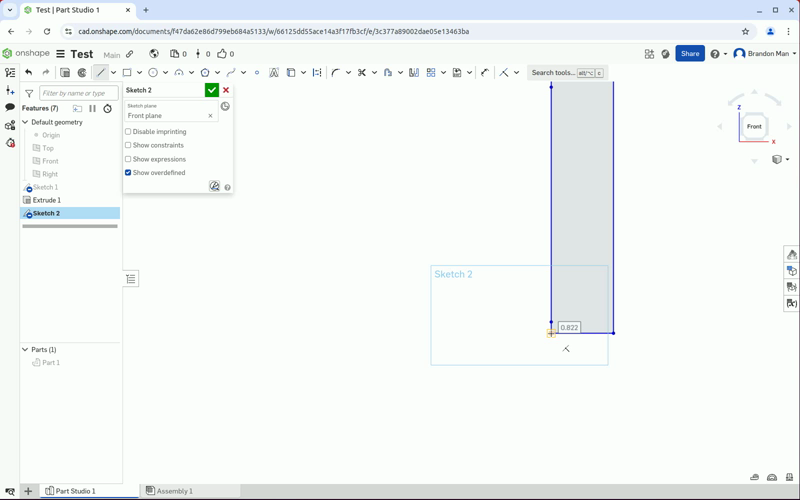
scroll(-6)
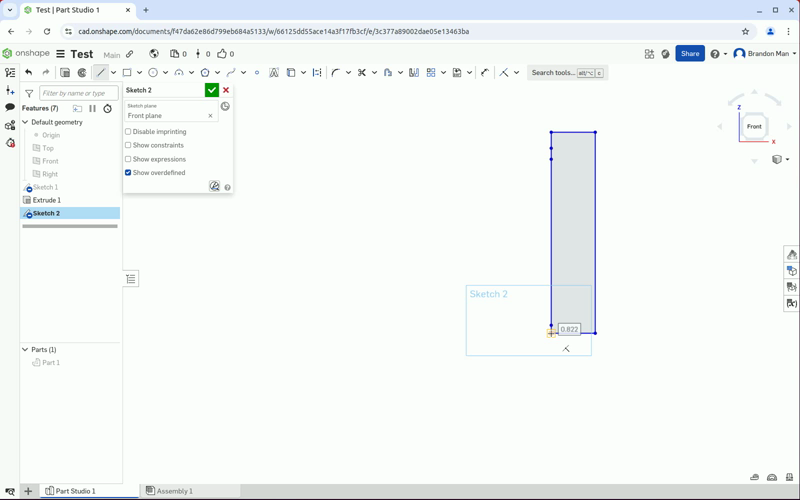
scroll(-6)
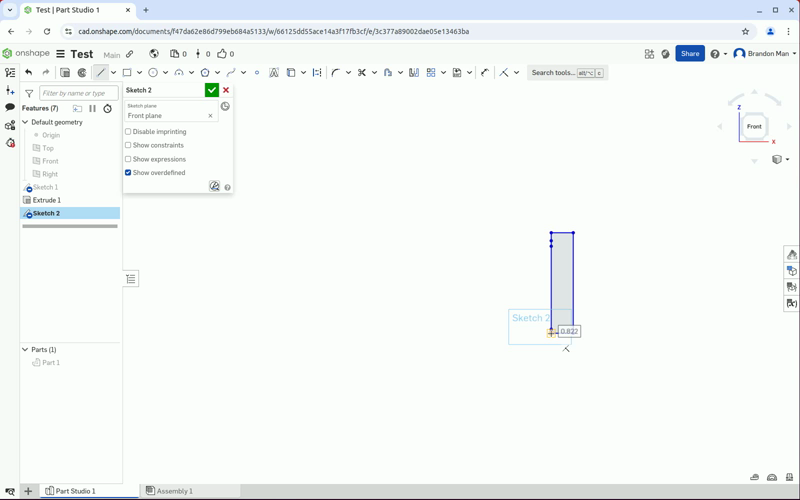
key(esc)
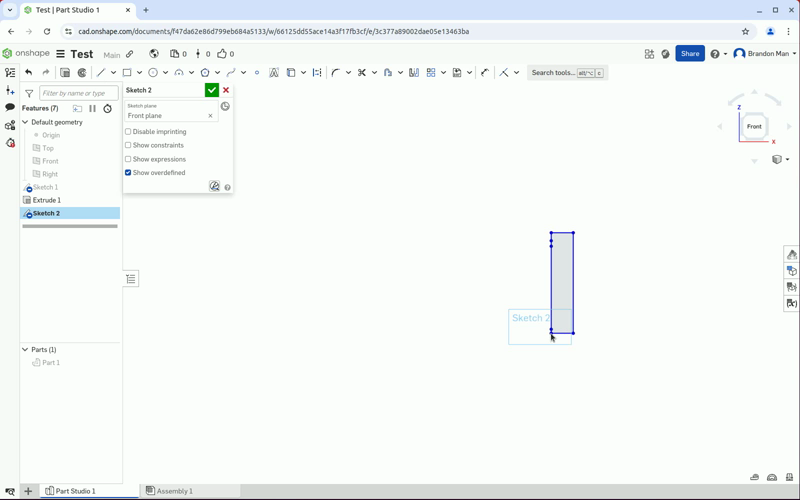
mouse_move(558, 289)
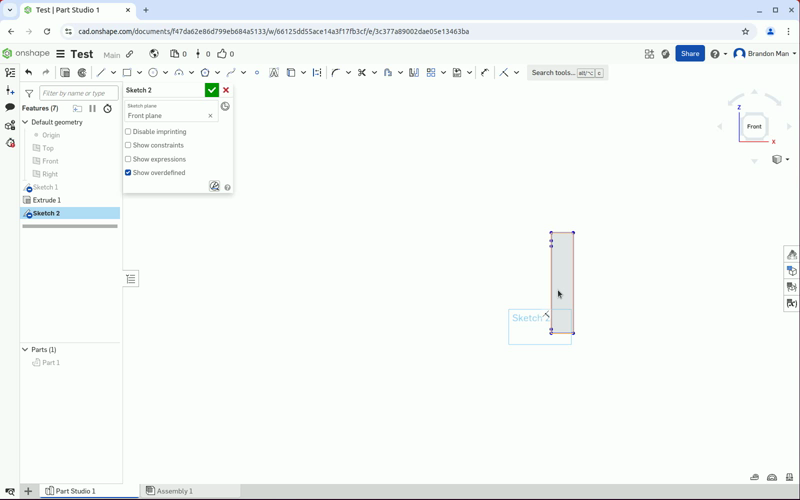
click(558, 289)
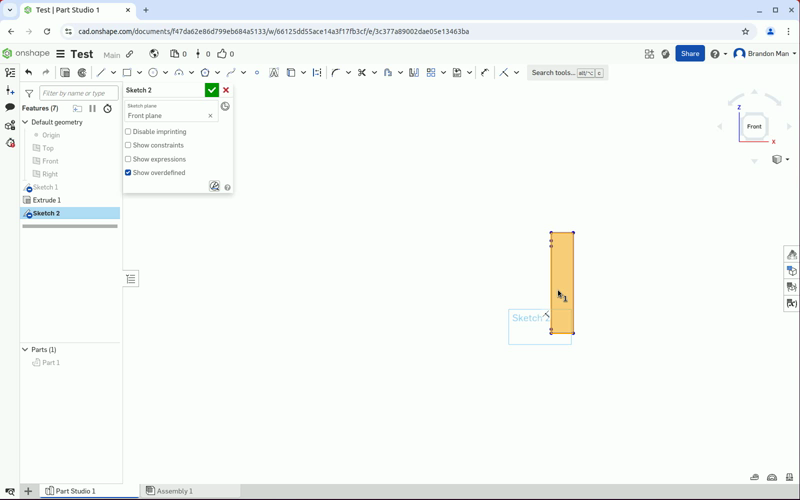
mouse_move(73, 352)
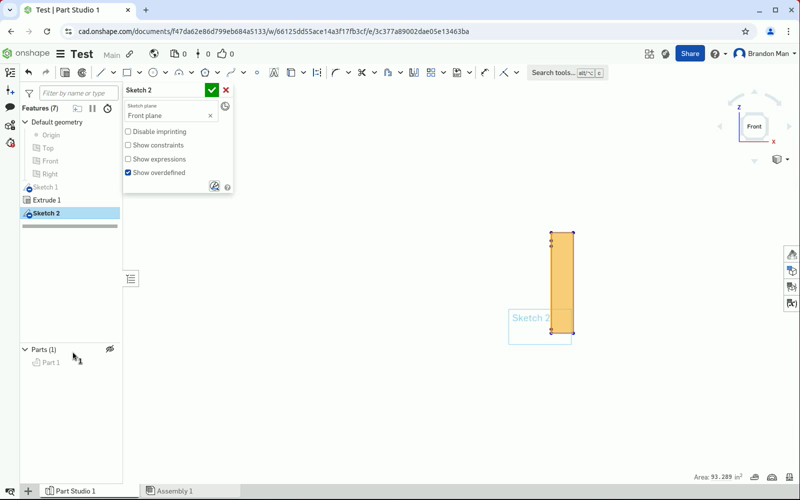
key(shift+y)
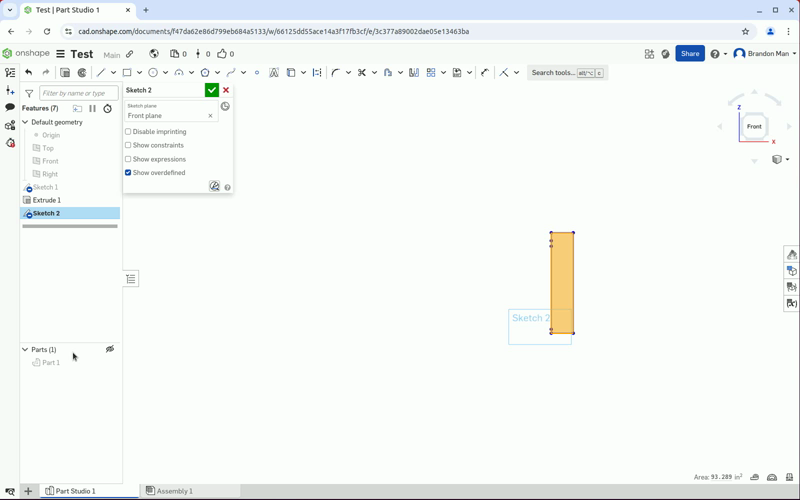
key(shift+e)
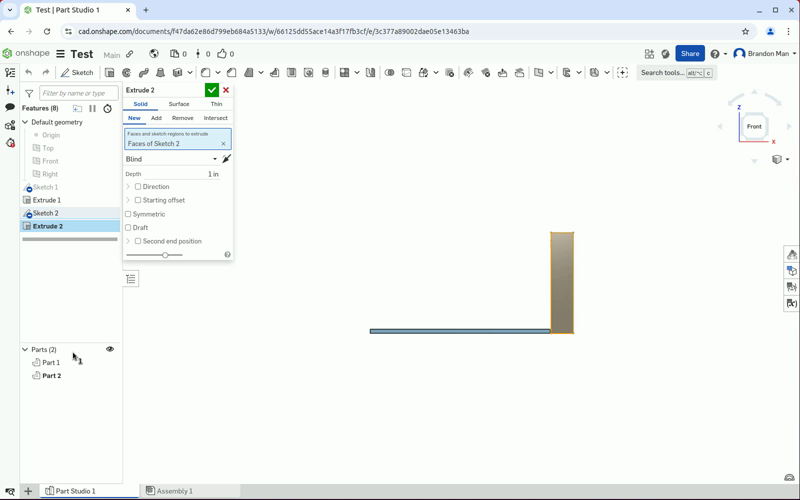
mouse_move(143, 106)
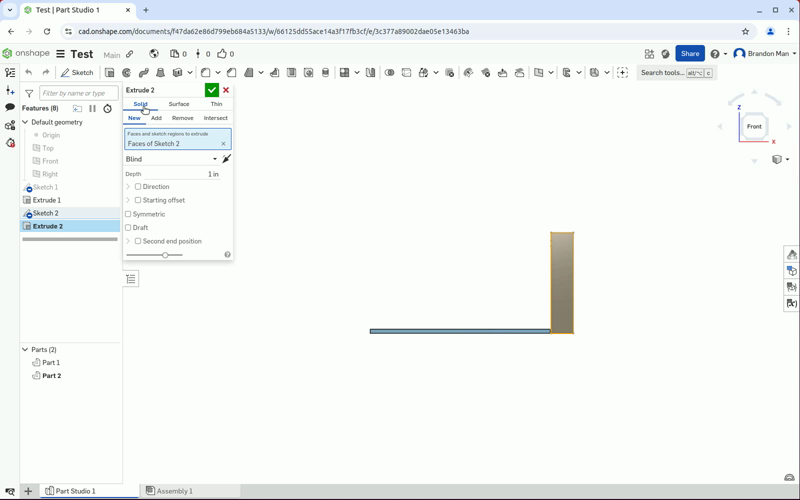
click(143, 106)
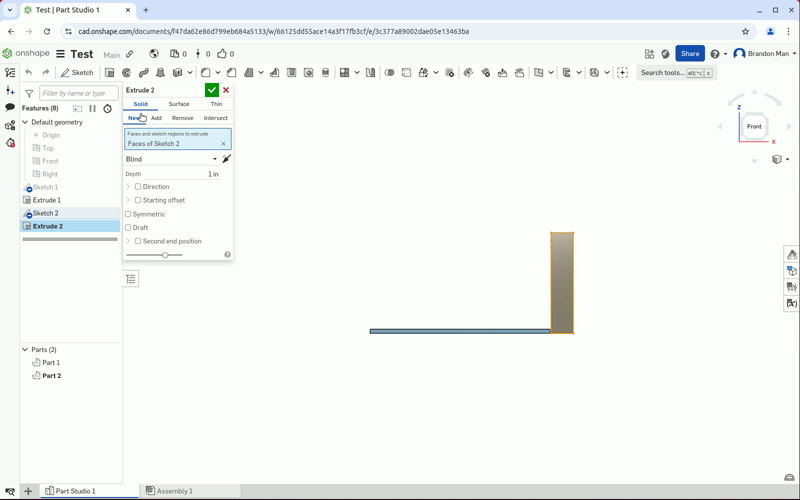
mouse_move(137, 120)
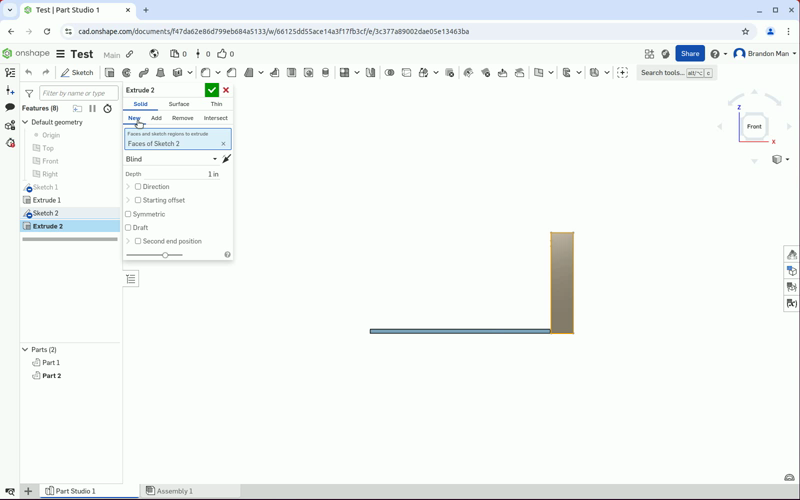
click(137, 120)
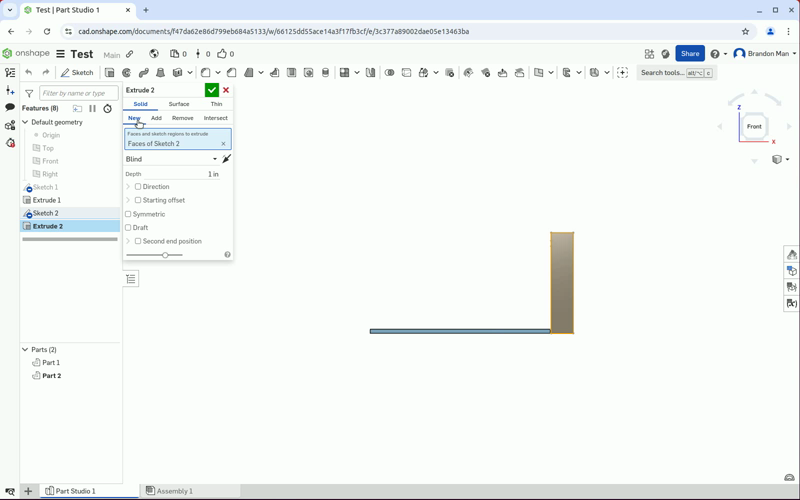
key(tab, 4)
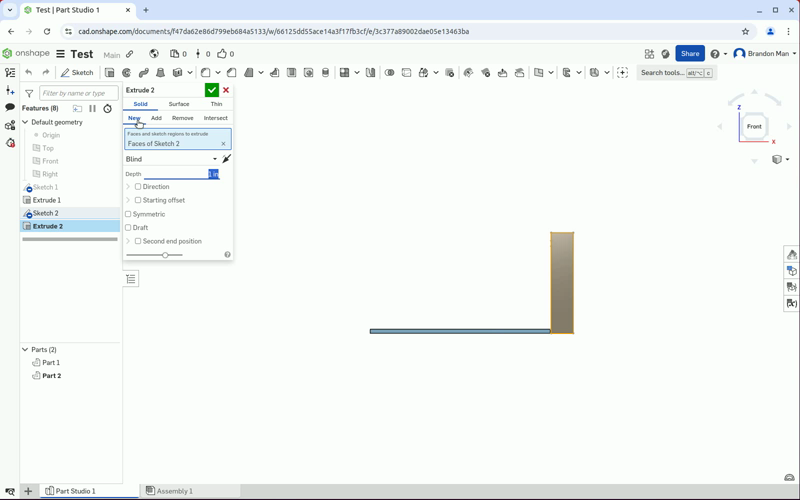
text(2.889)
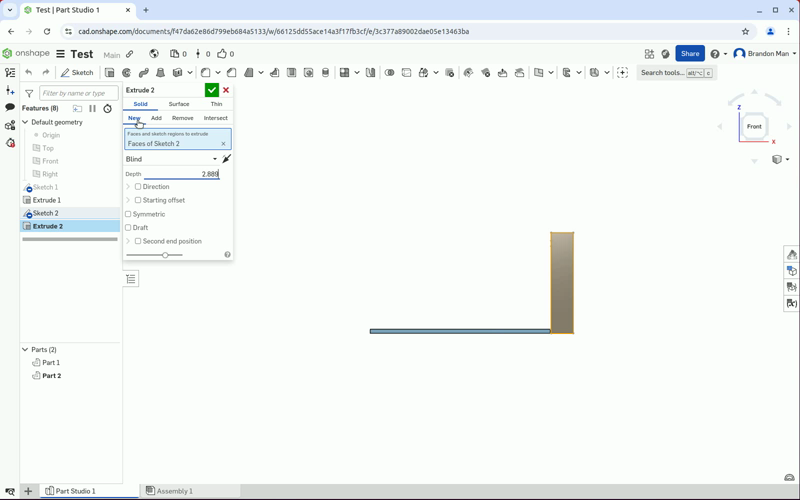
key(enter)
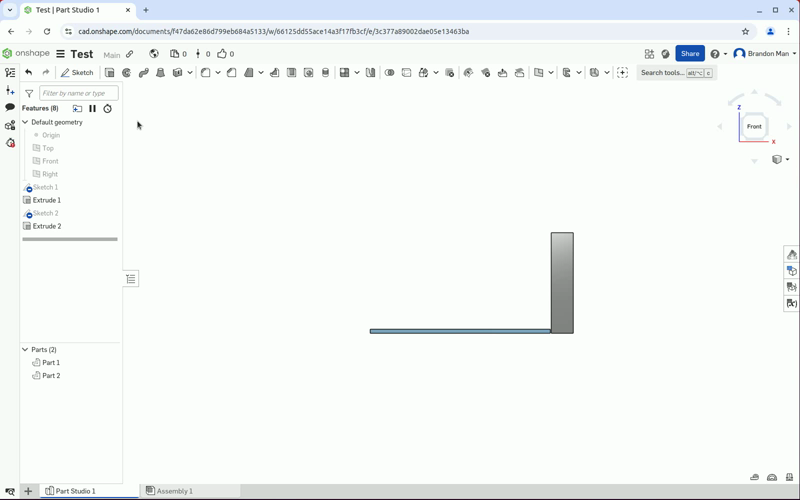
key(shift+h)
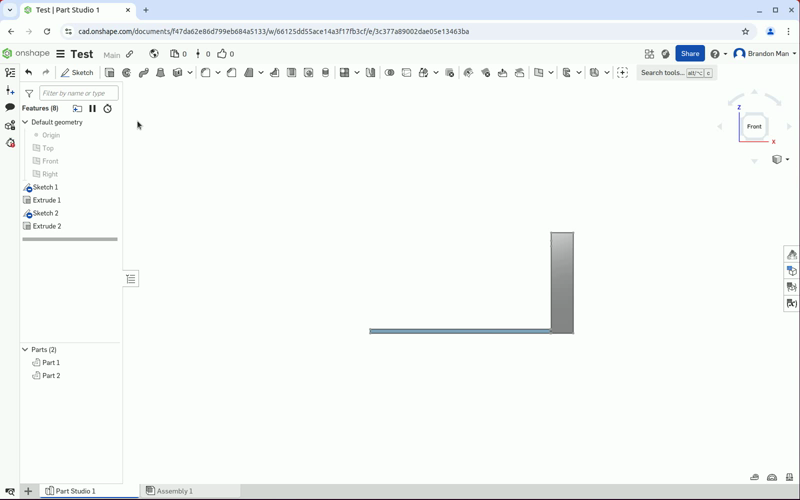
key(shift+h)
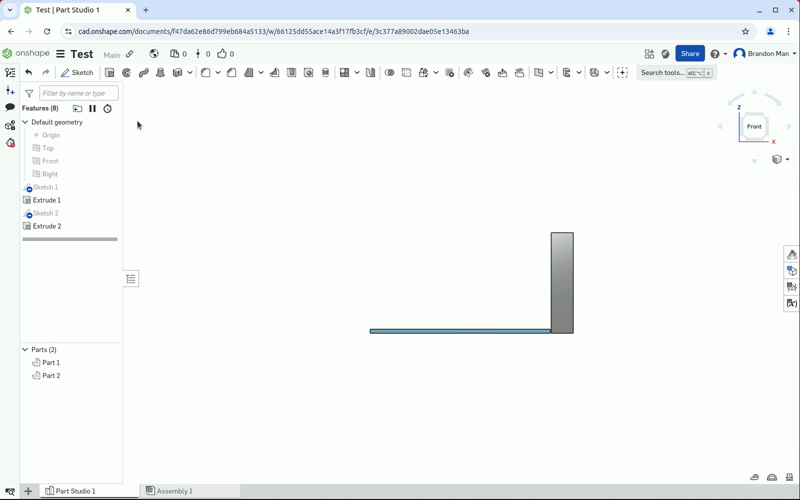
mouse_move(73, 189)
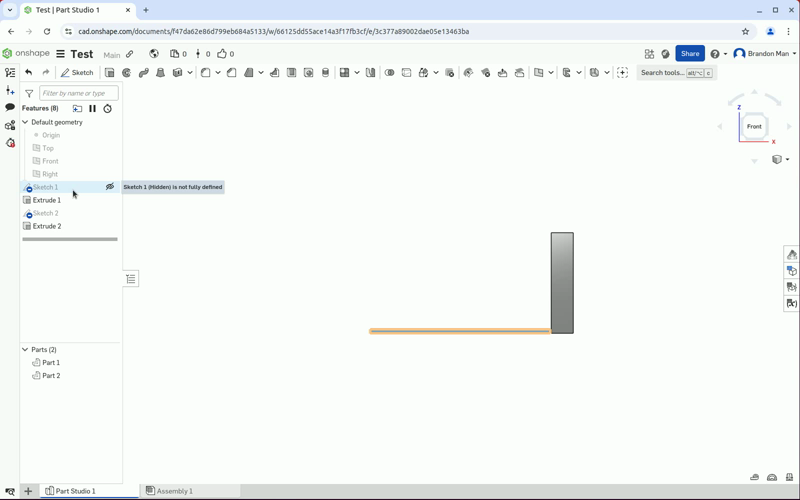
click(73, 189)
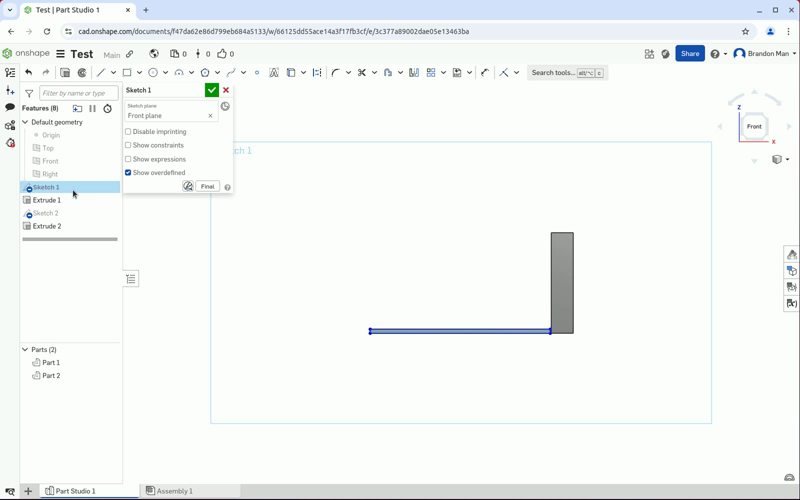
mouse_move(229, 92)
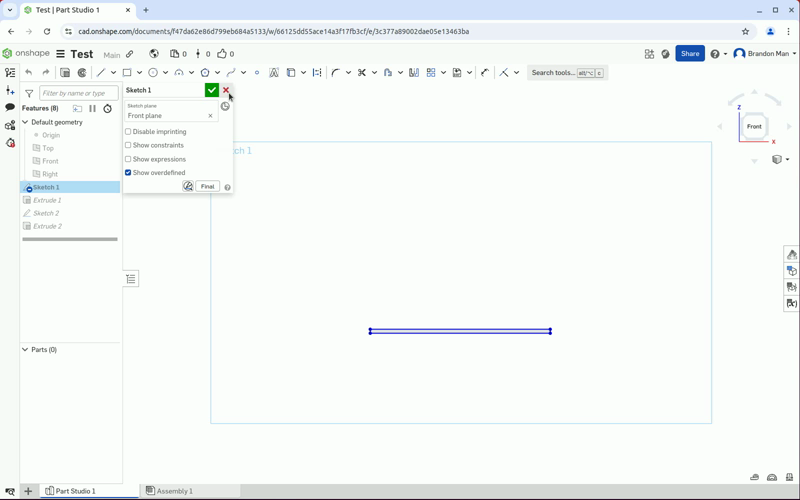
click(229, 92)
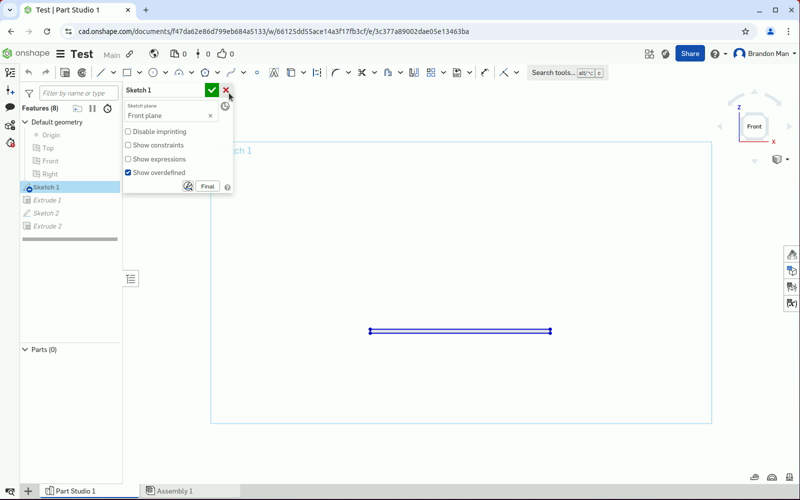
key(shift+s)
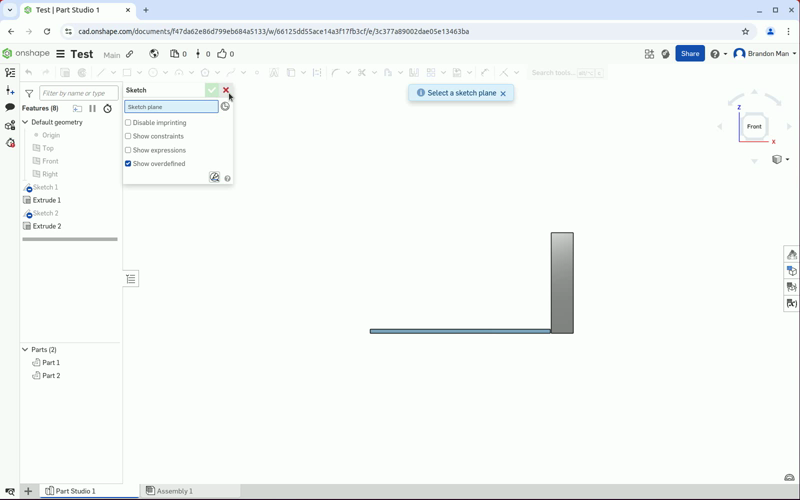
mouse_move(73, 163)
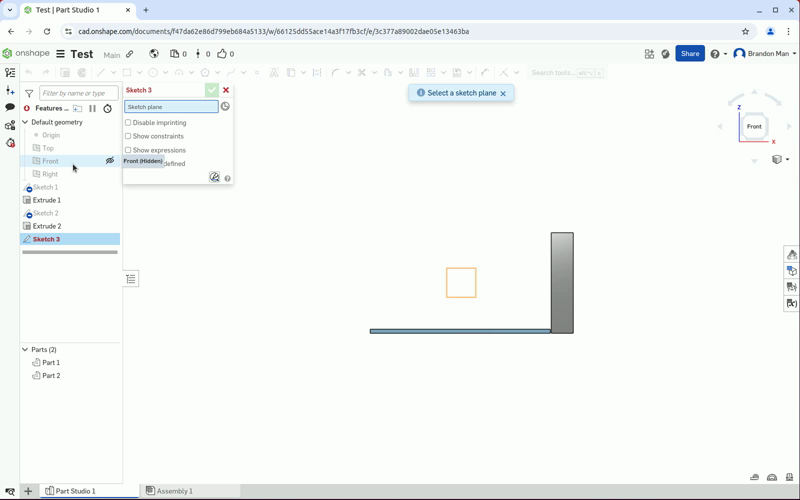
click(73, 163)
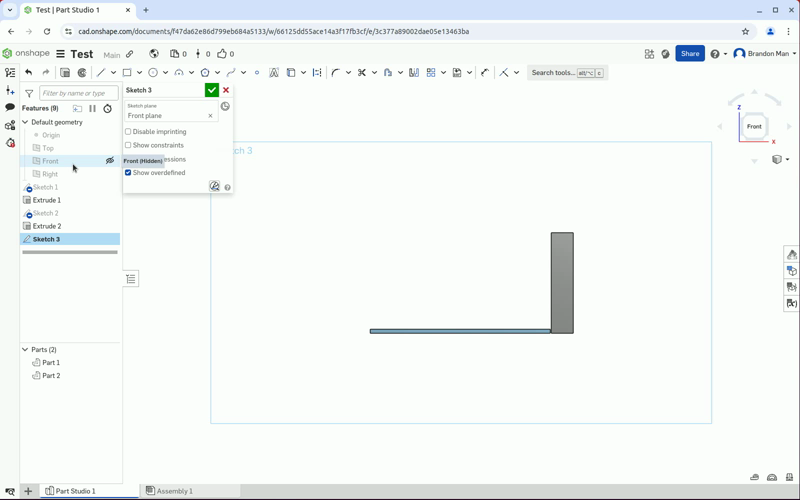
mouse_move(73, 352)
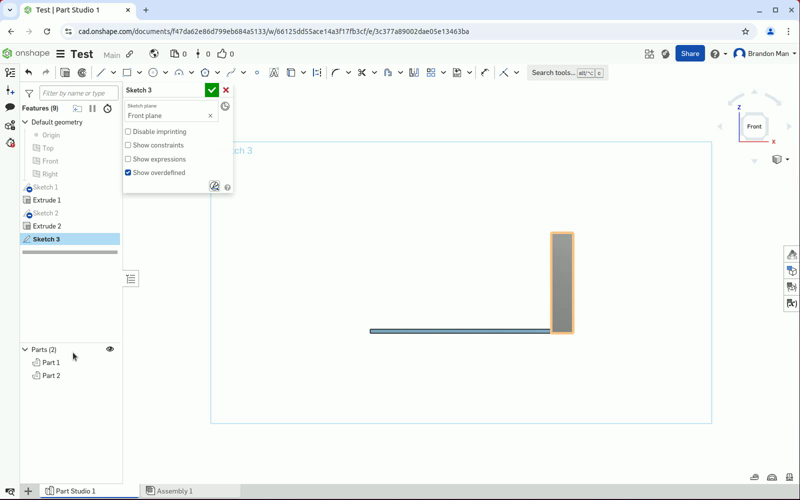
key(y)
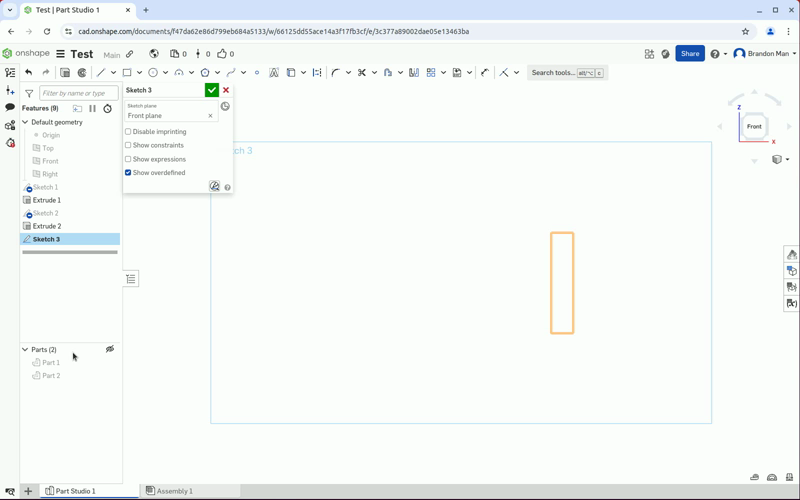
key(l)
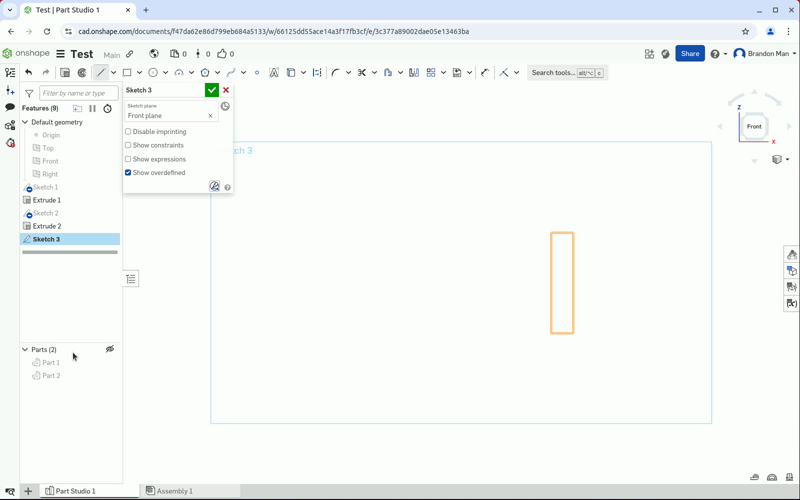
key_down(shift)
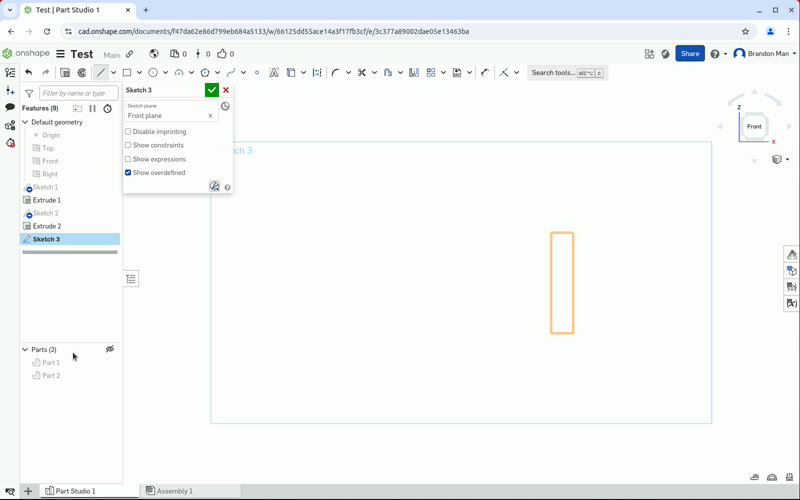
mouse_move(348, 333)
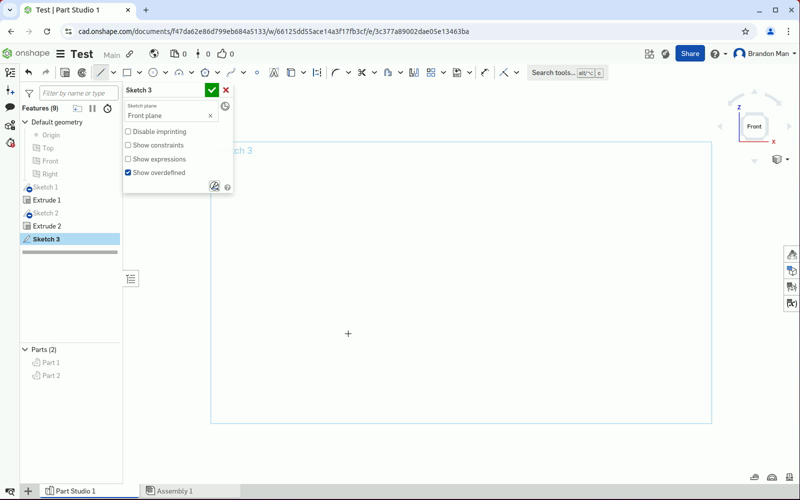
click(348, 333)
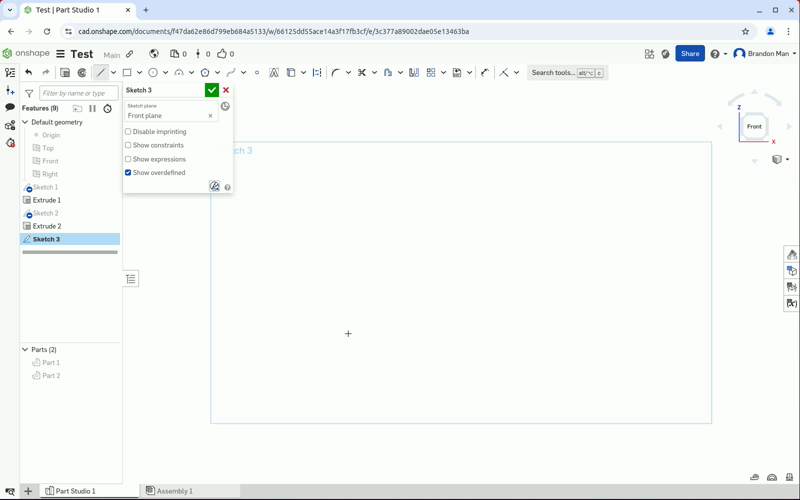
key_up(shift)
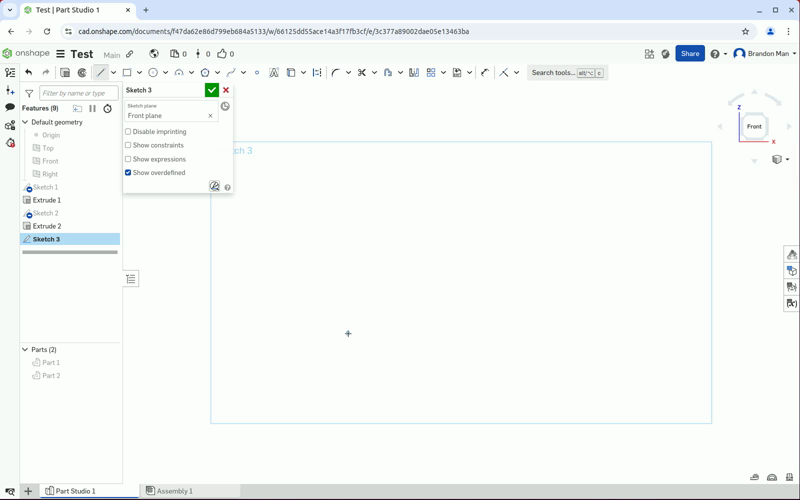
key_down(shift)
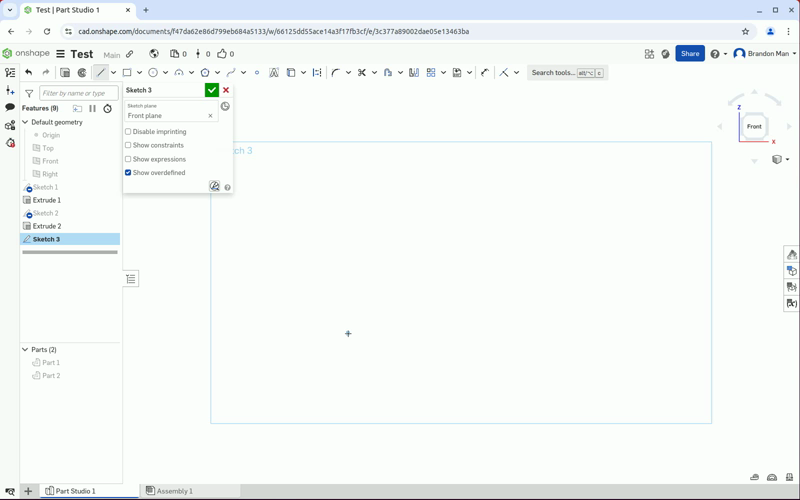
mouse_move(378, 333)
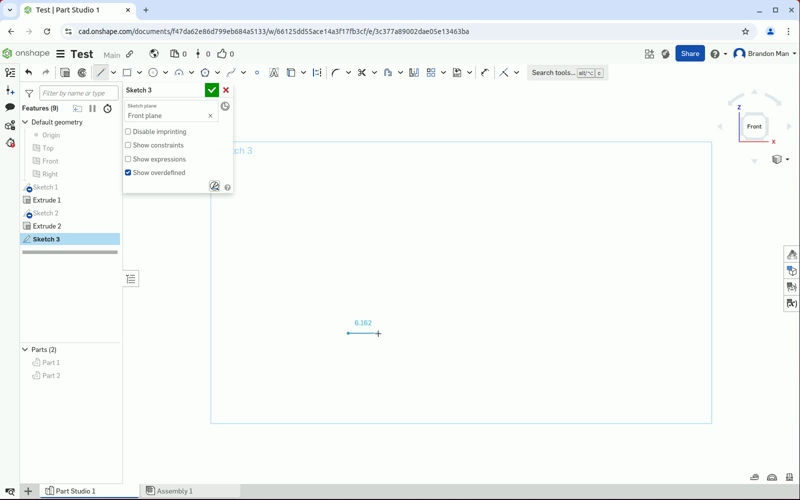
mouse_move(370, 333)
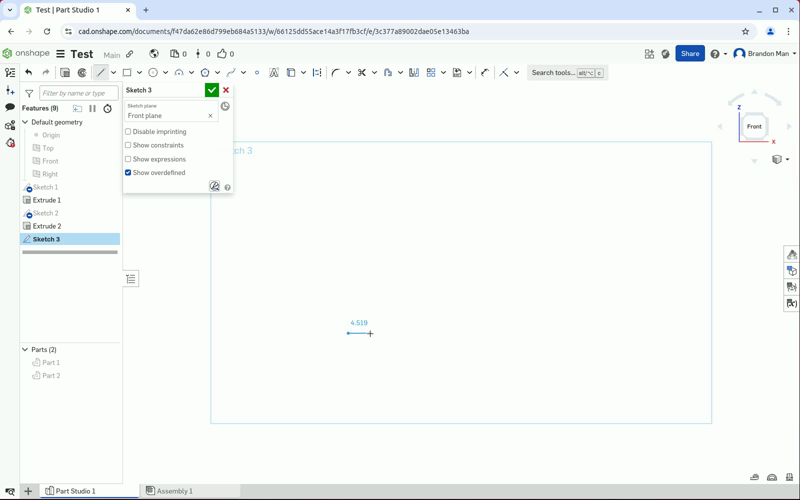
click(370, 333)
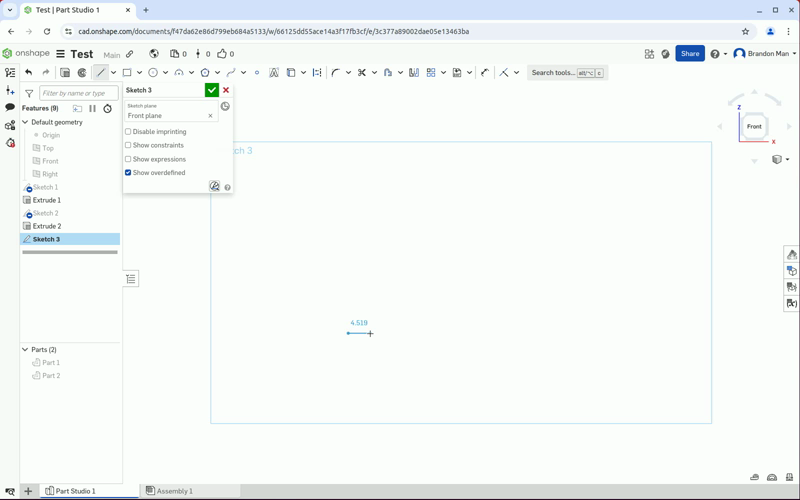
key_up(shift)
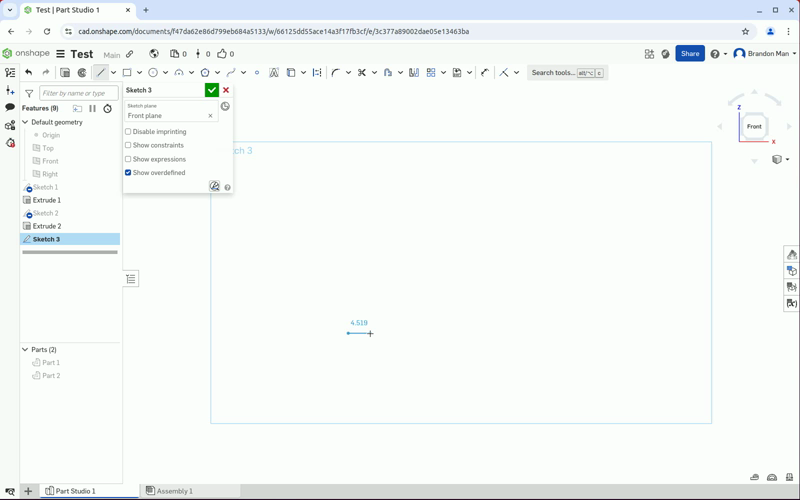
key_down(shift)
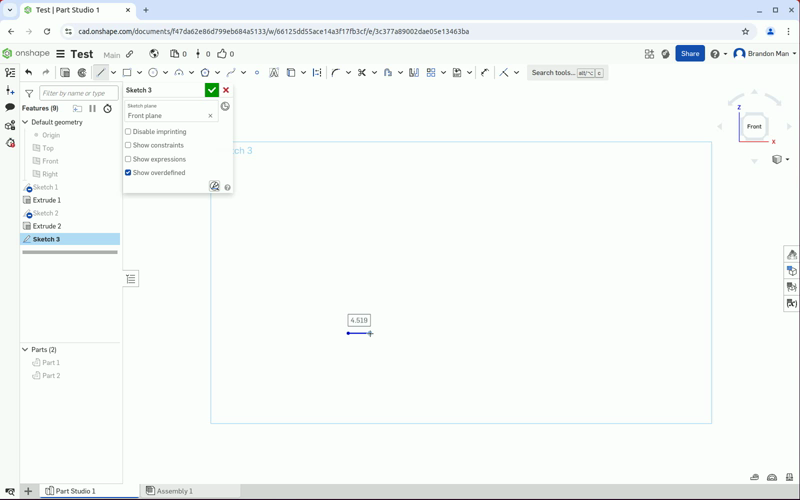
mouse_move(400, 333)
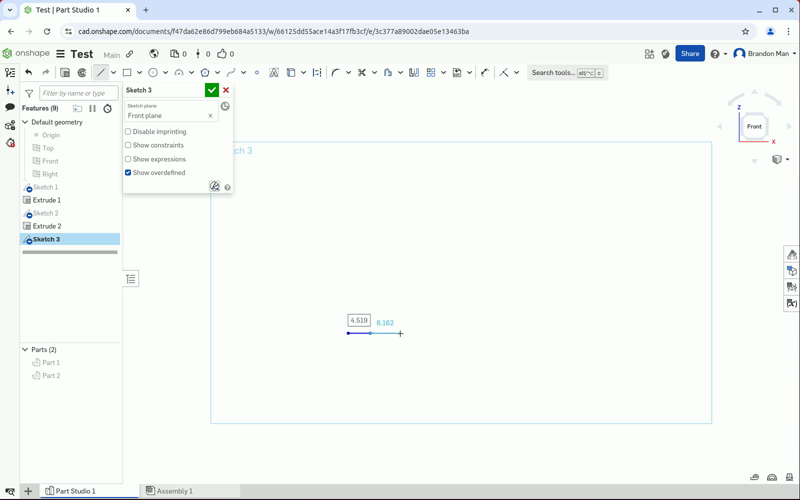
mouse_move(370, 329)
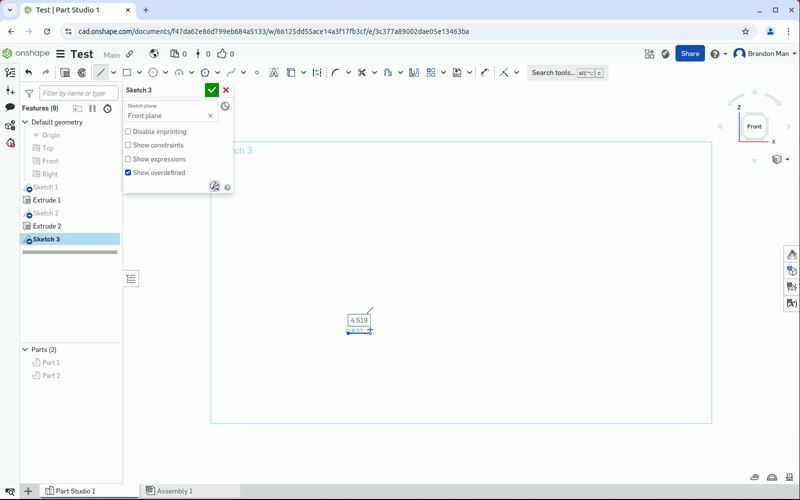
scroll(6)
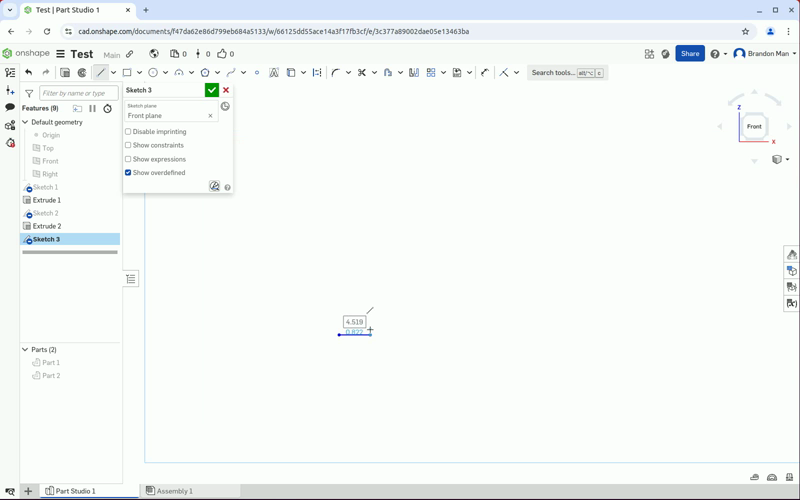
scroll(6)
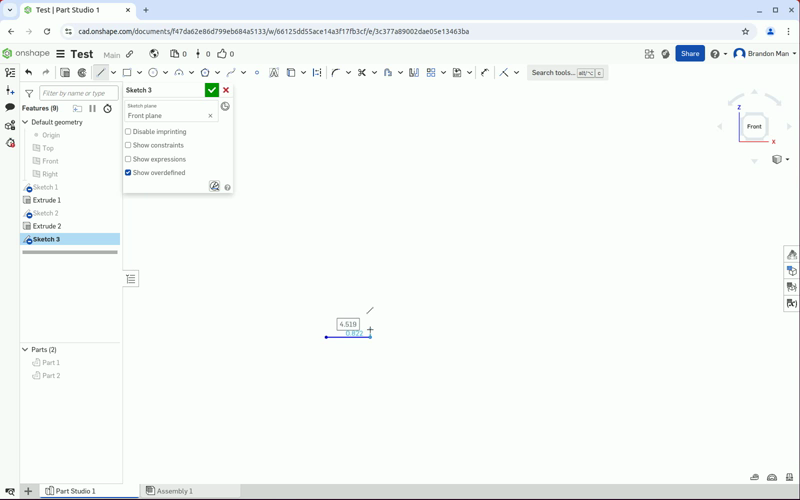
scroll(6)
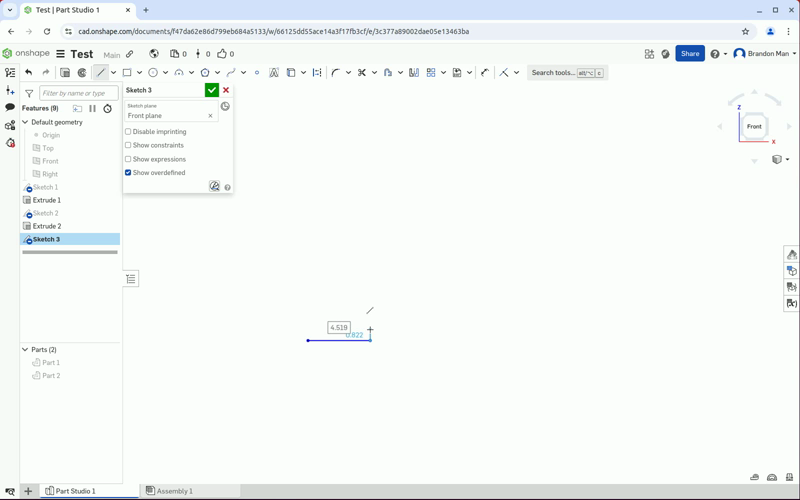
scroll(6)
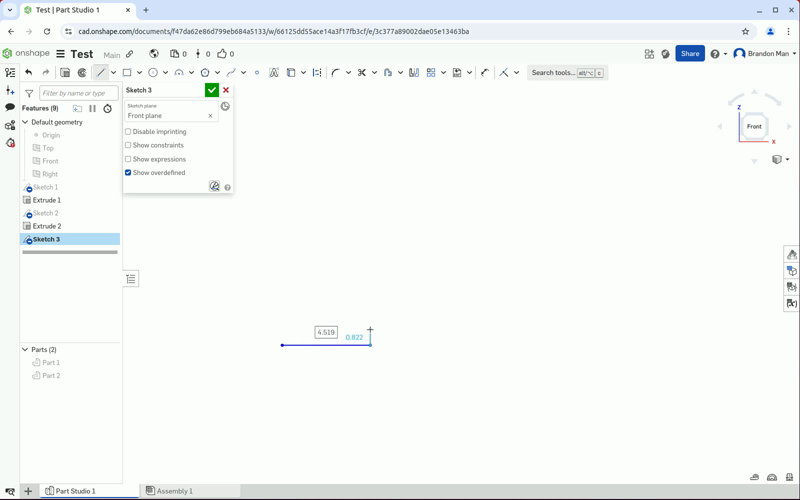
scroll(6)
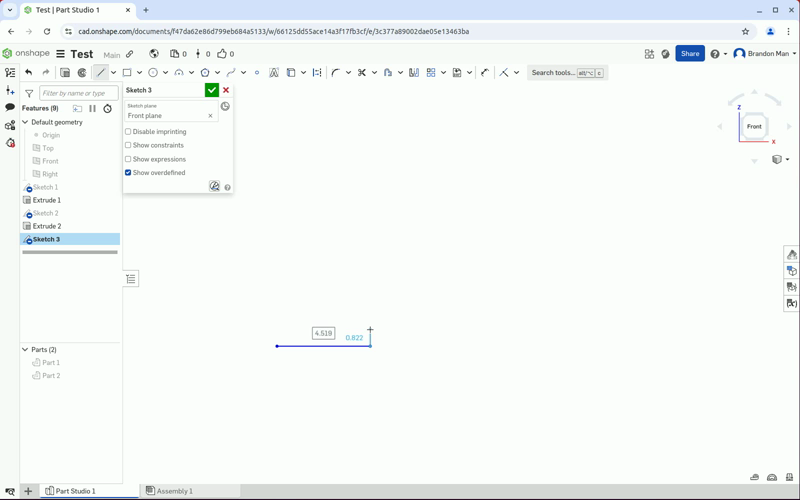
scroll(6)
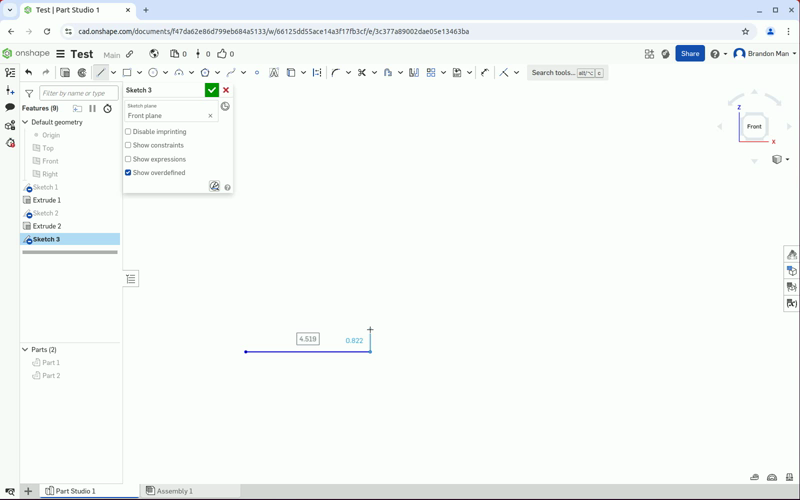
scroll(6)
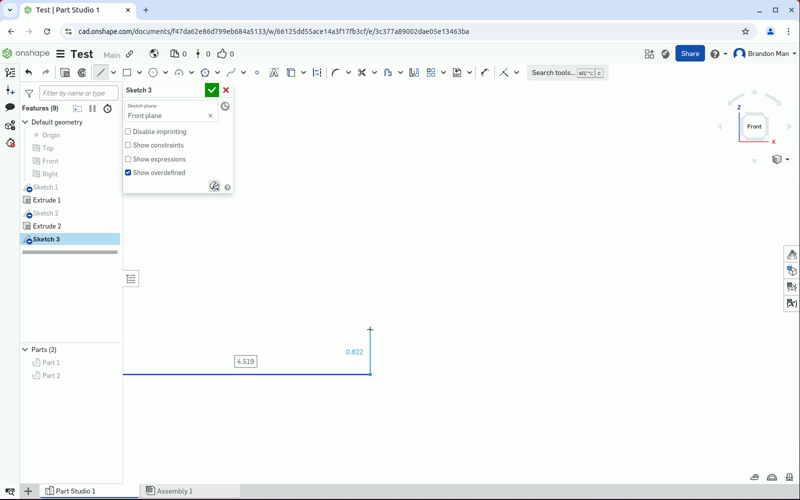
click(370, 329)
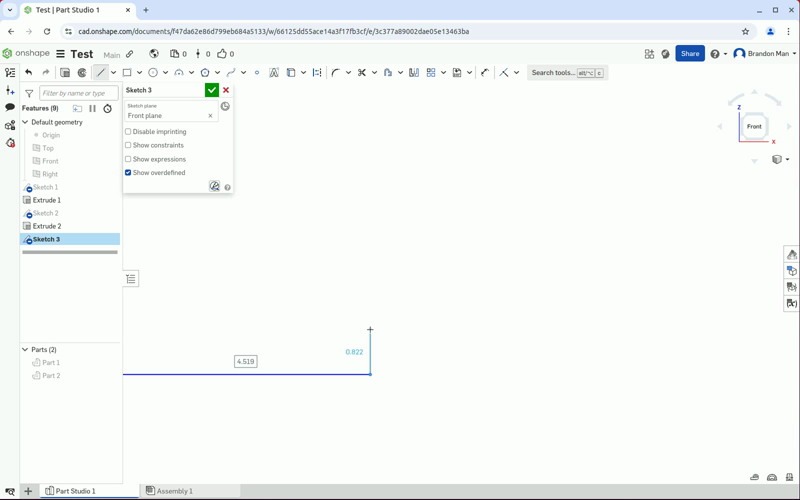
scroll(-6)
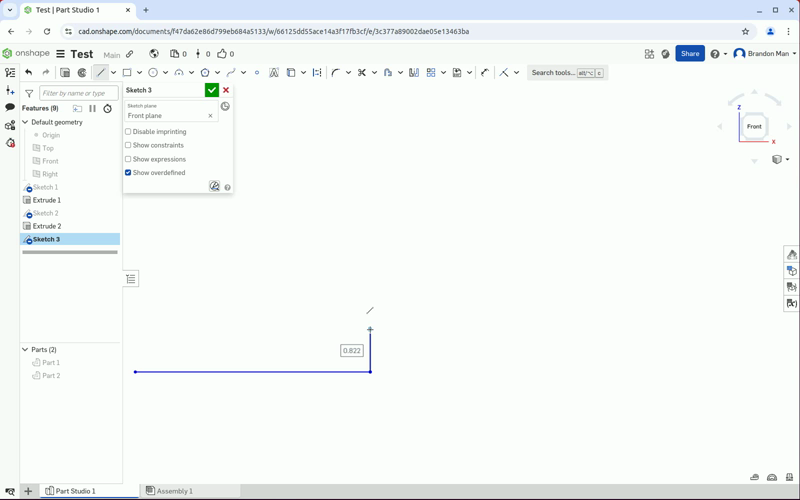
scroll(-6)
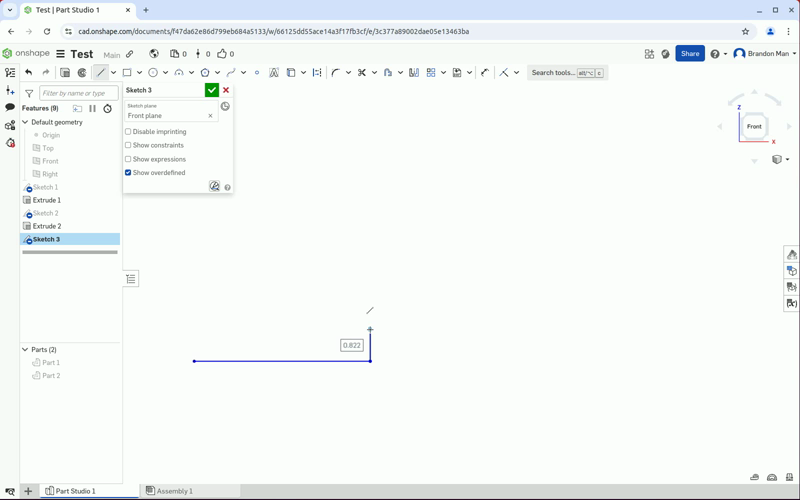
scroll(-6)
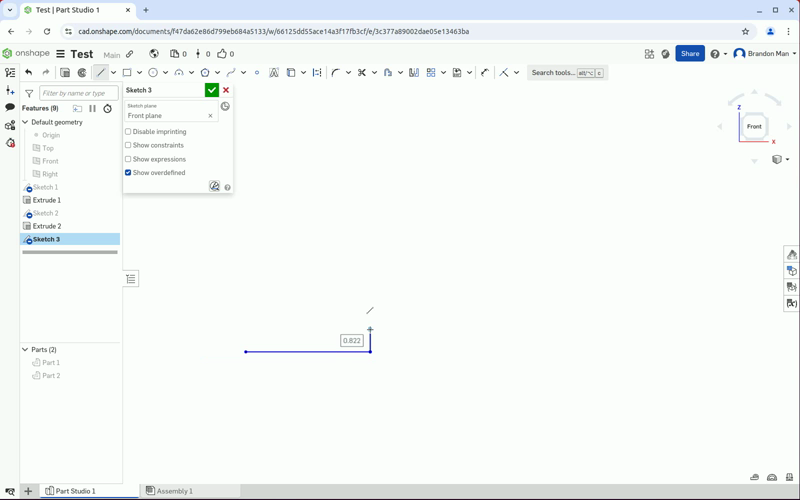
scroll(-6)
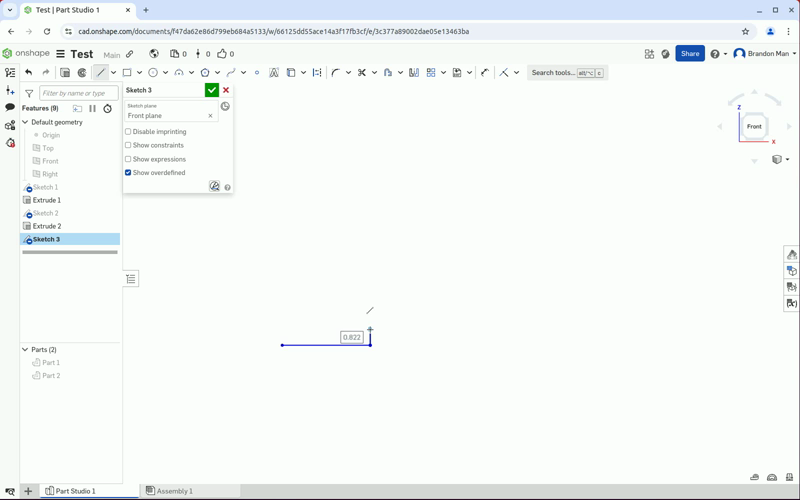
scroll(-6)
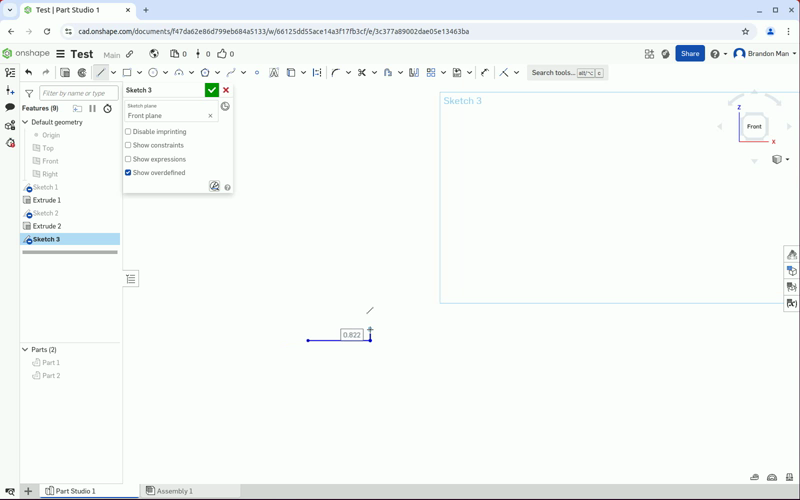
scroll(-6)
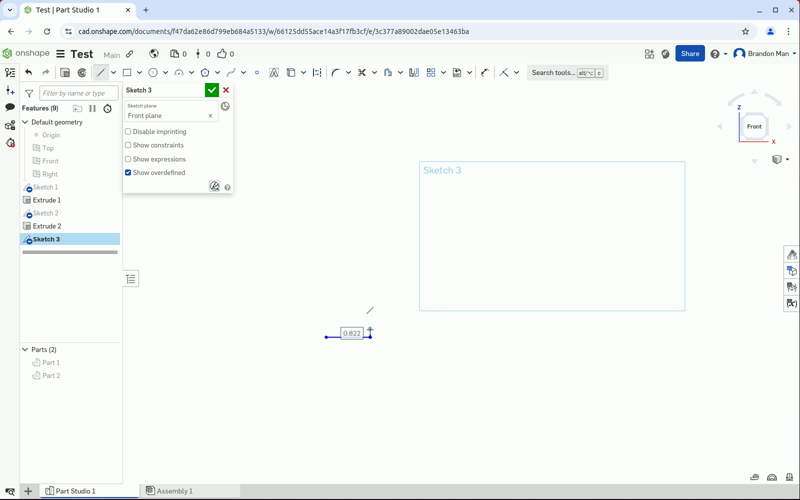
scroll(-6)
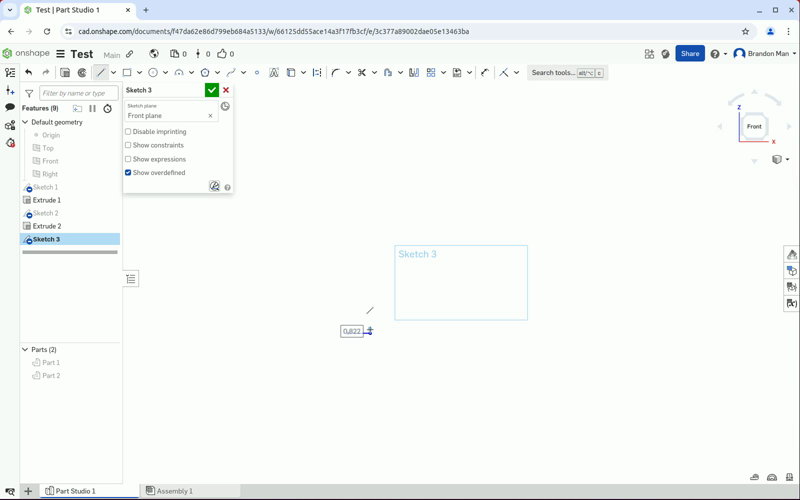
key_up(shift)
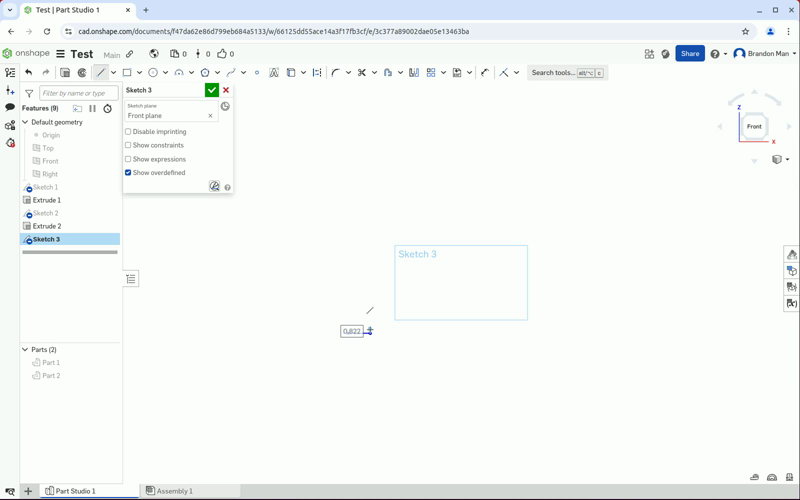
key_down(shift)
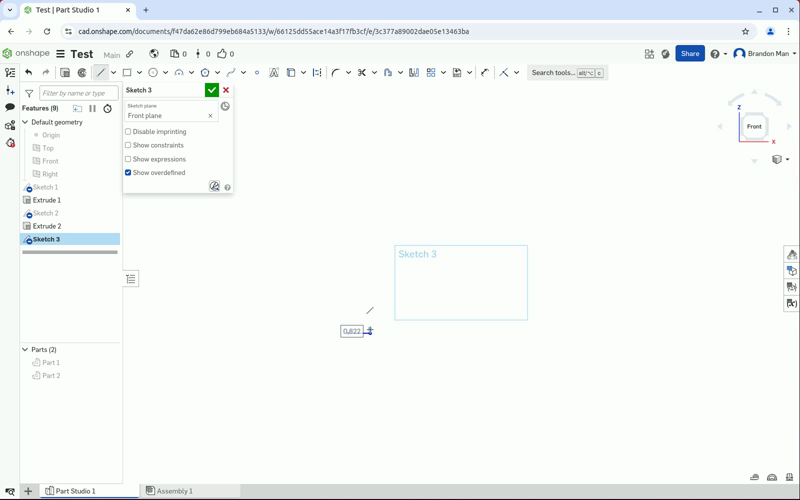
mouse_move(370, 246)
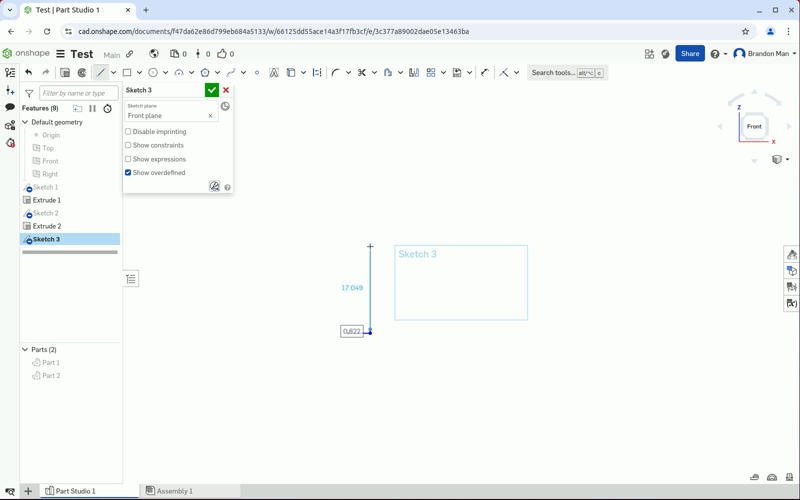
click(370, 246)
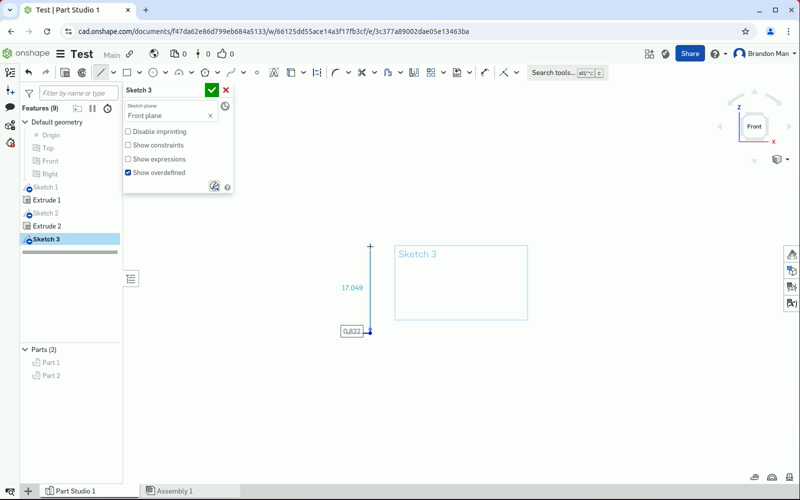
key_up(shift)
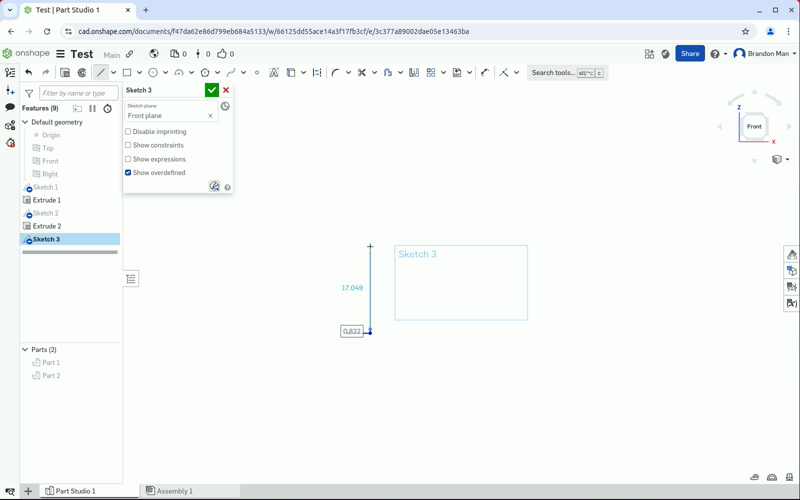
key_down(shift)
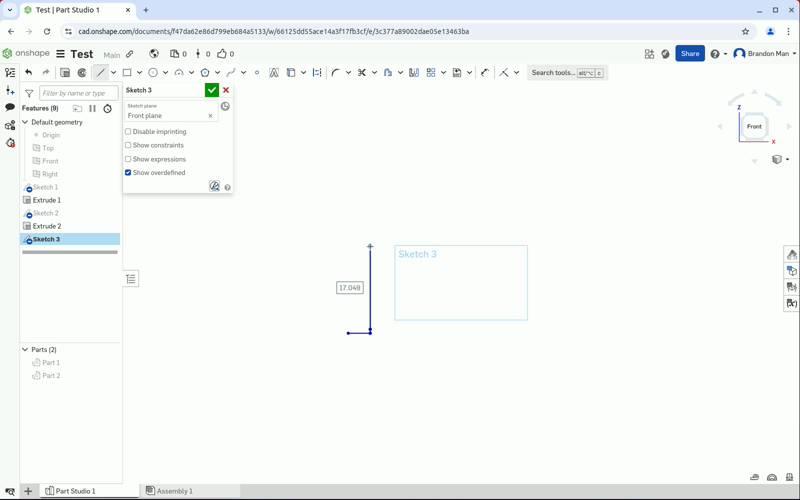
mouse_move(400, 246)
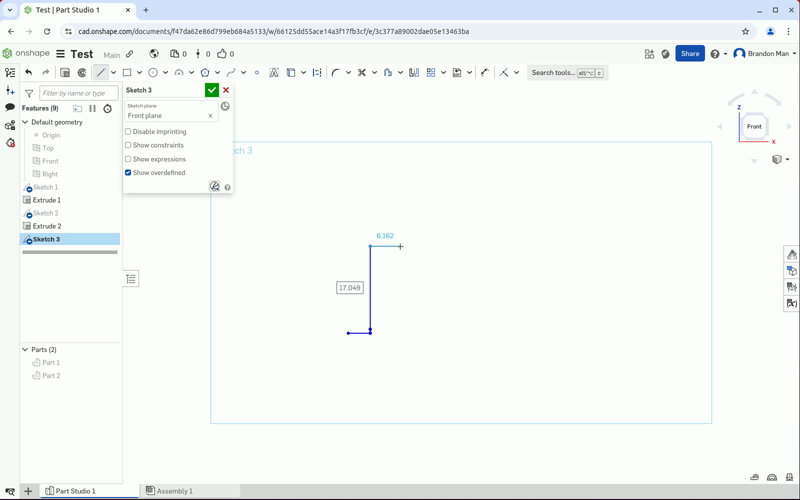
mouse_move(370, 240)
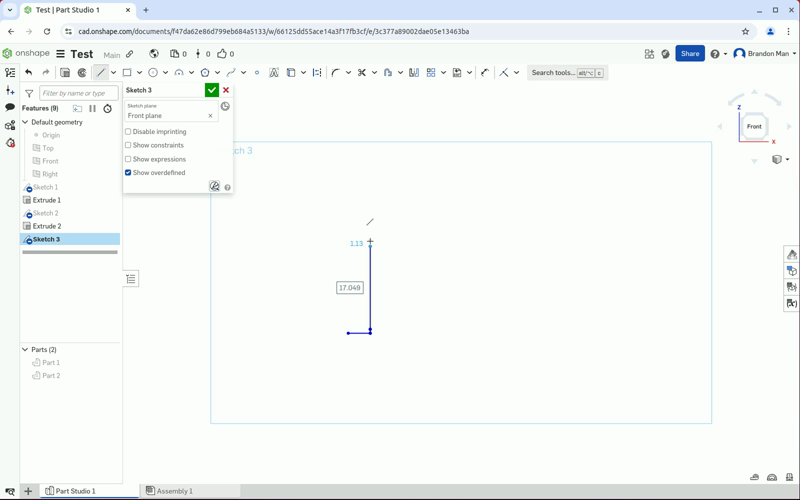
scroll(6)
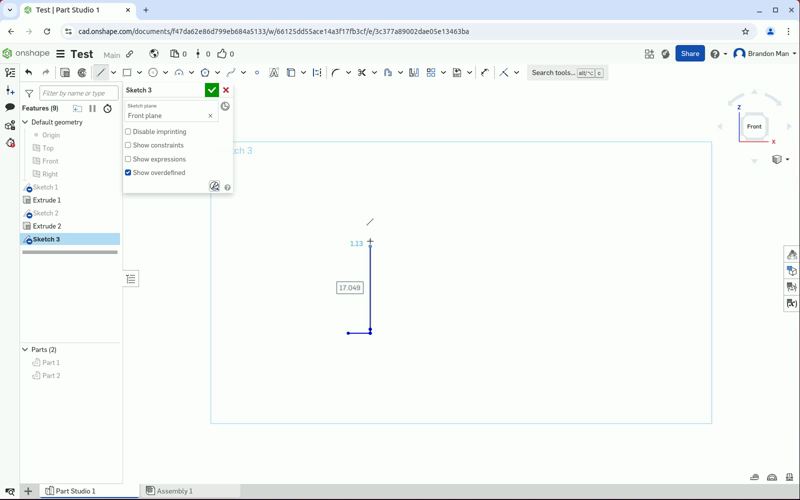
scroll(6)
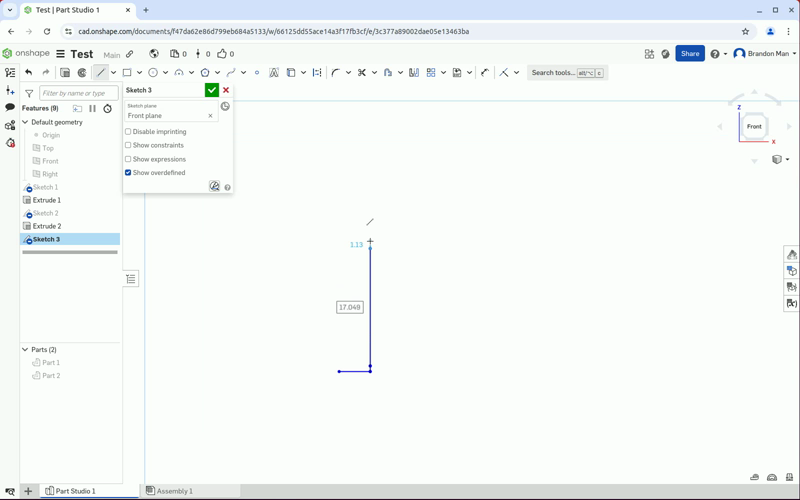
scroll(6)
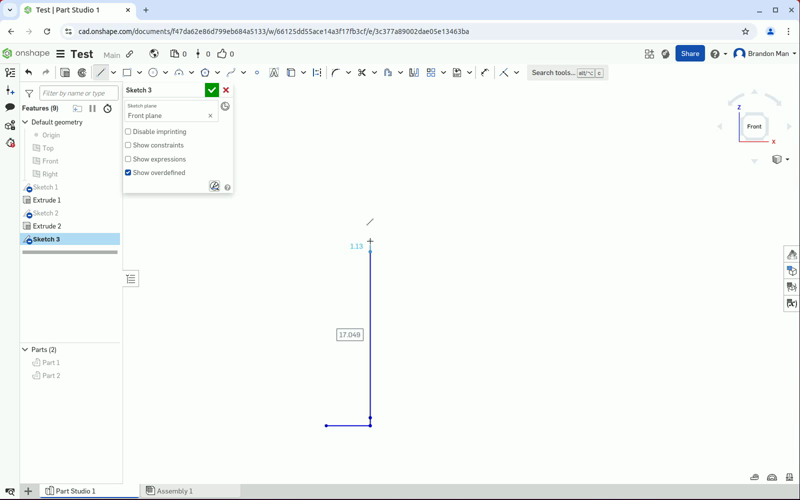
scroll(6)
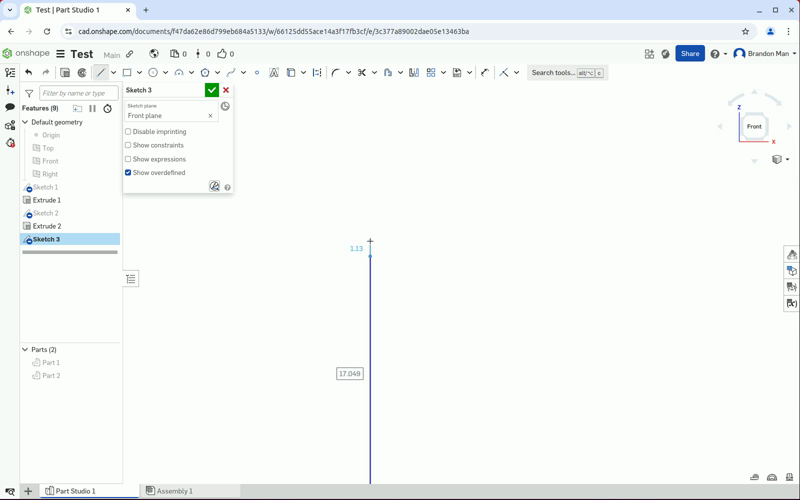
scroll(6)
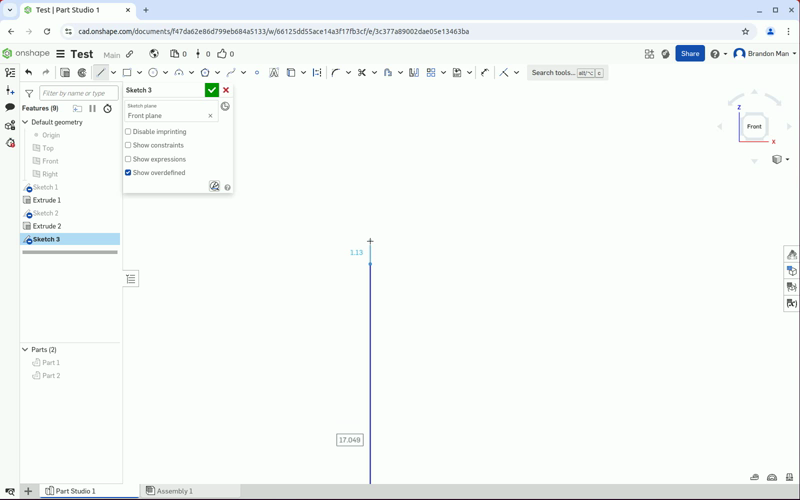
scroll(6)
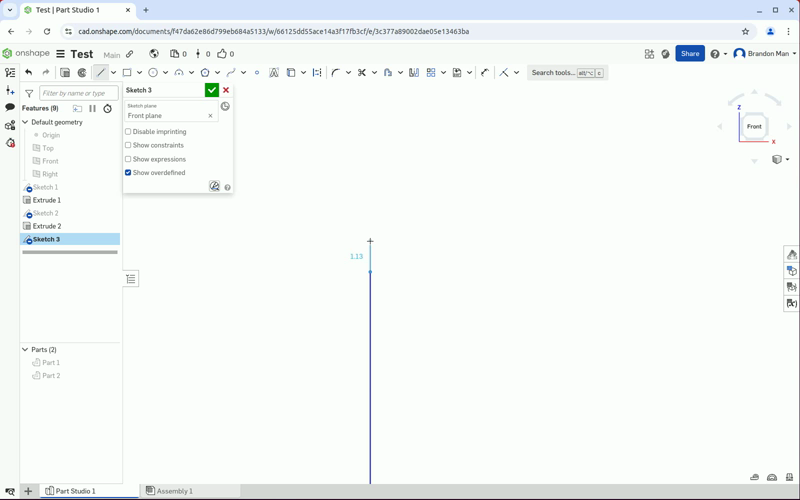
scroll(6)
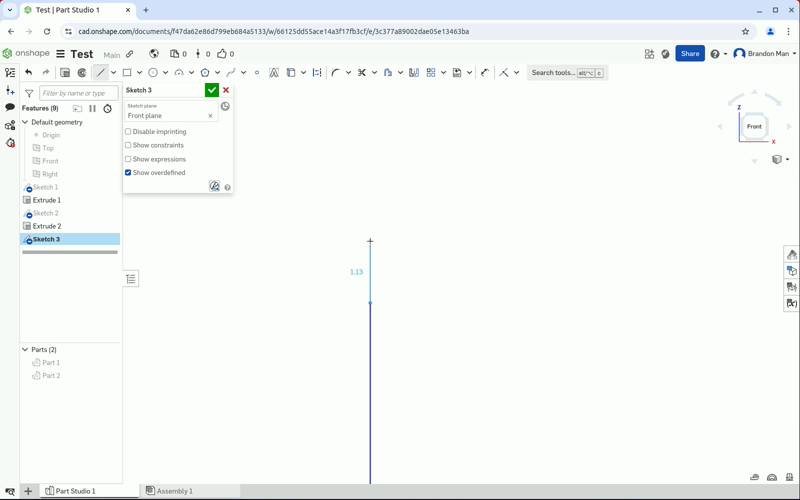
click(370, 240)
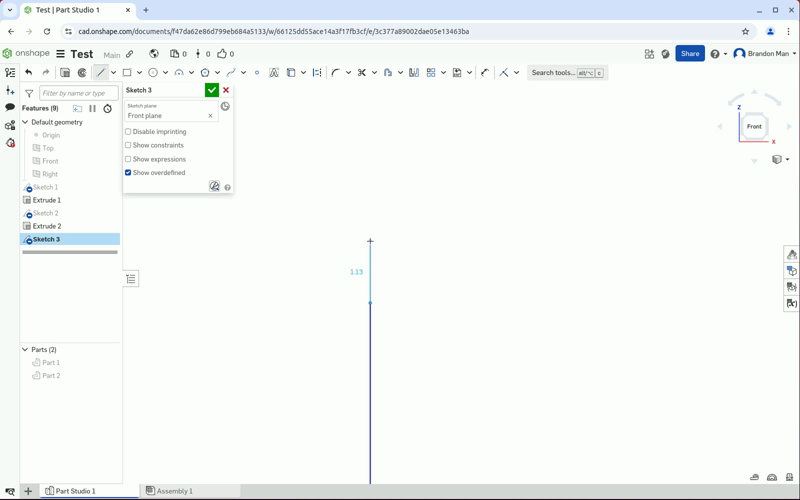
scroll(-6)
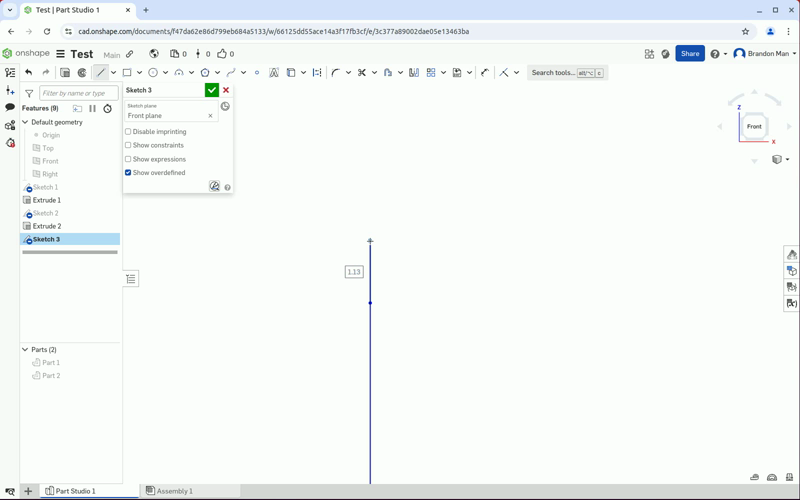
scroll(-6)
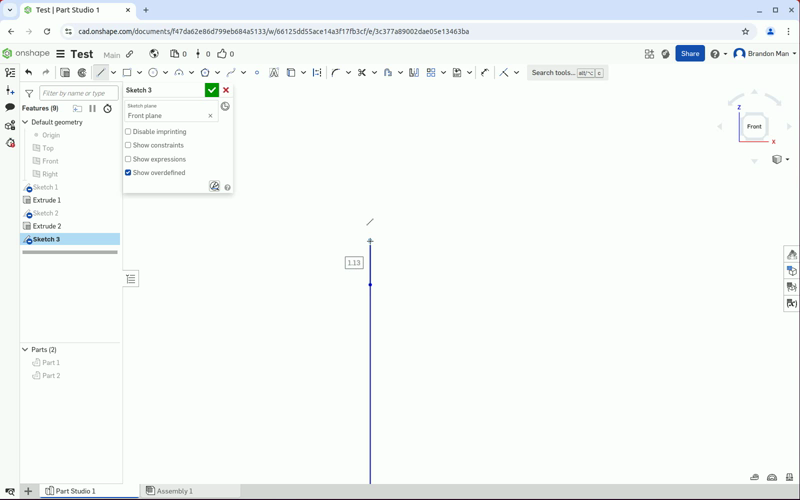
scroll(-6)
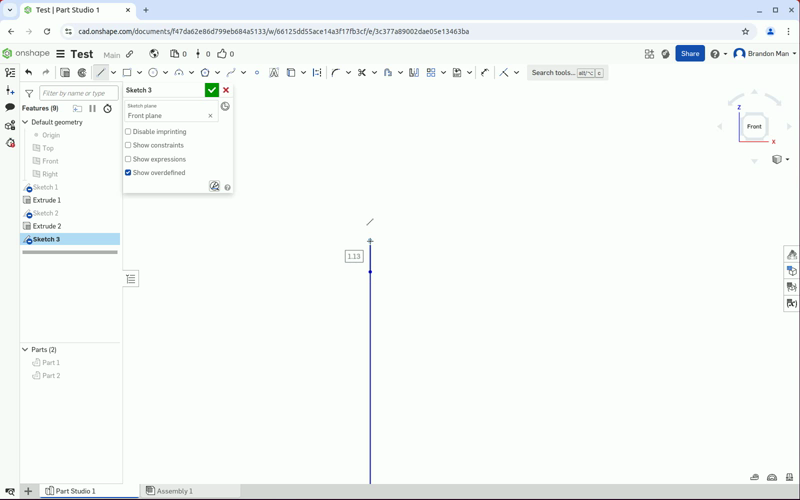
scroll(-6)
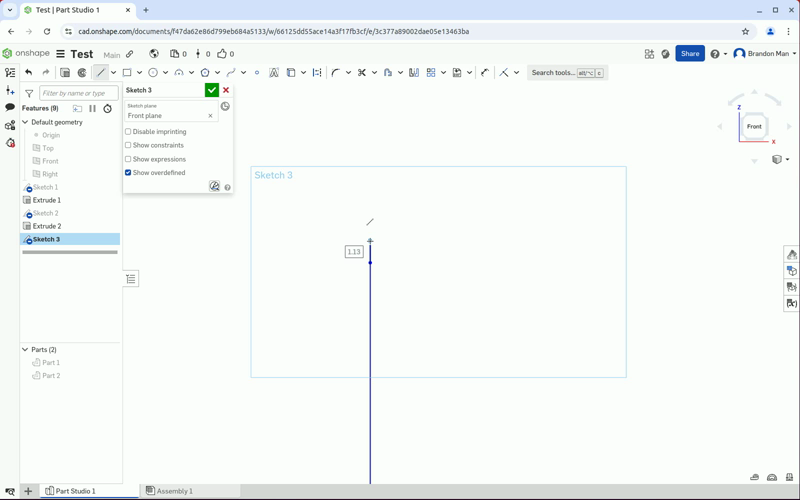
scroll(-6)
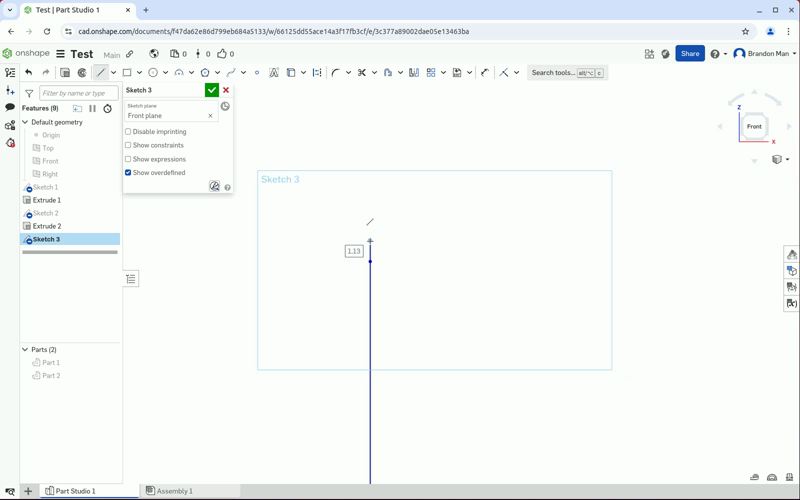
scroll(-6)
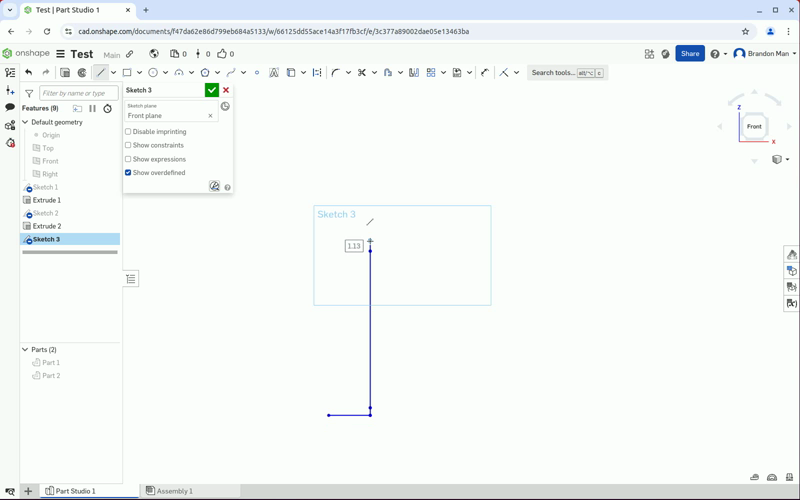
scroll(-6)
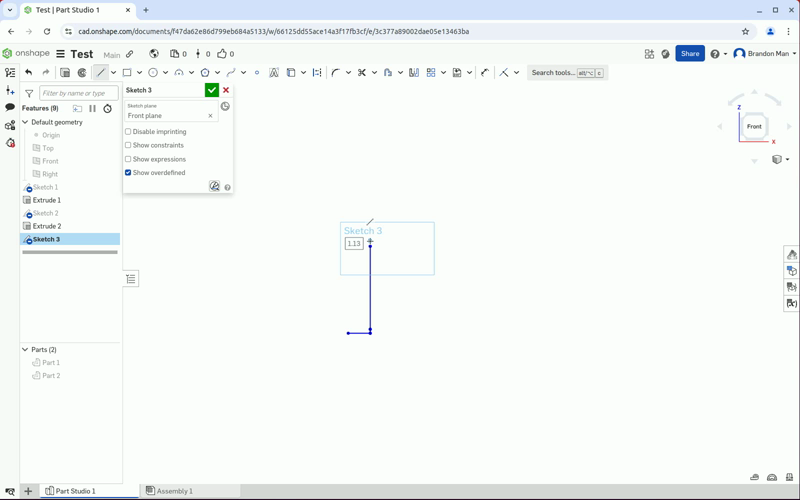
key_up(shift)
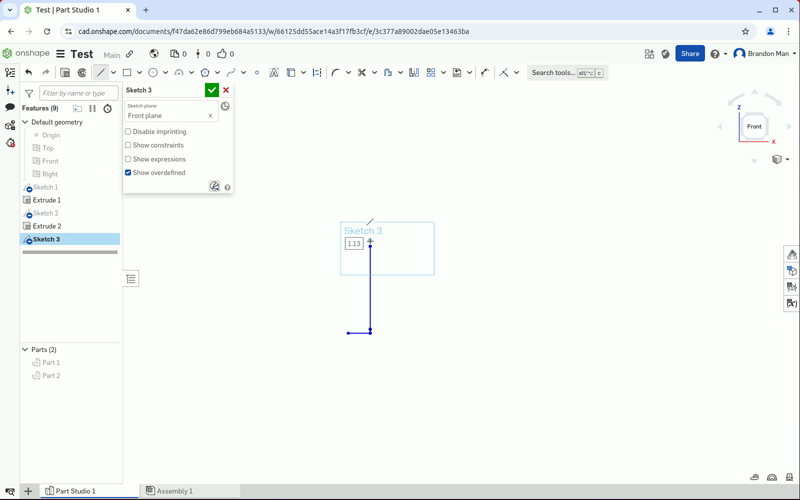
key_down(shift)
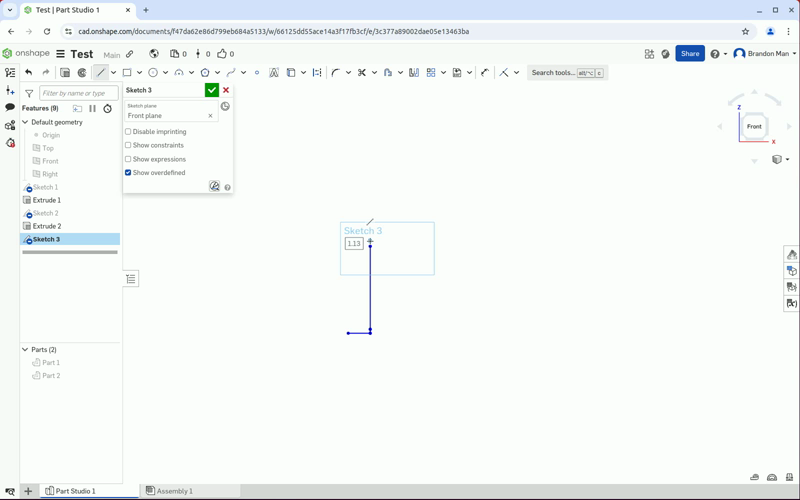
mouse_move(400, 240)
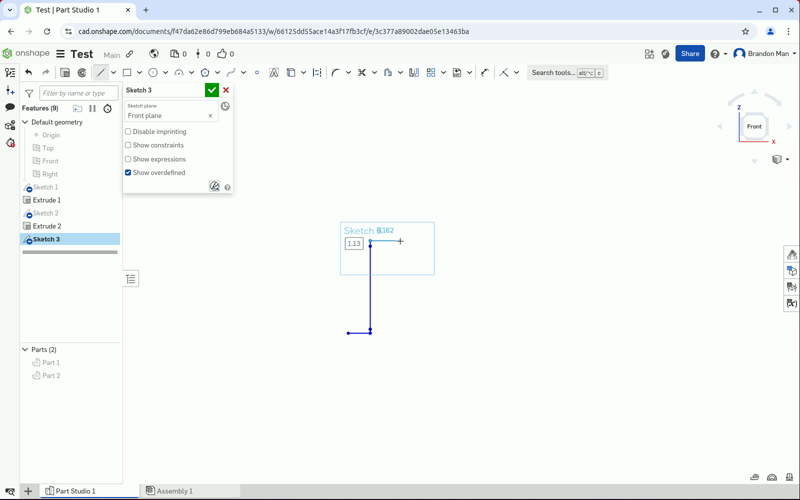
mouse_move(370, 232)
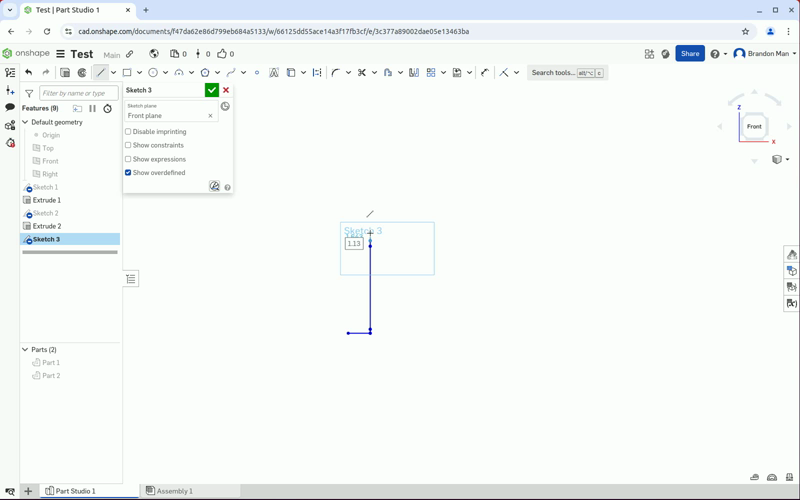
click(370, 232)
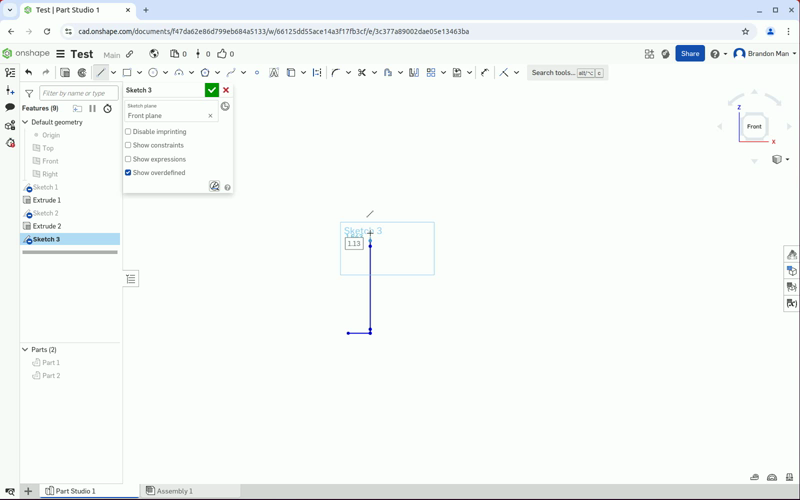
key_up(shift)
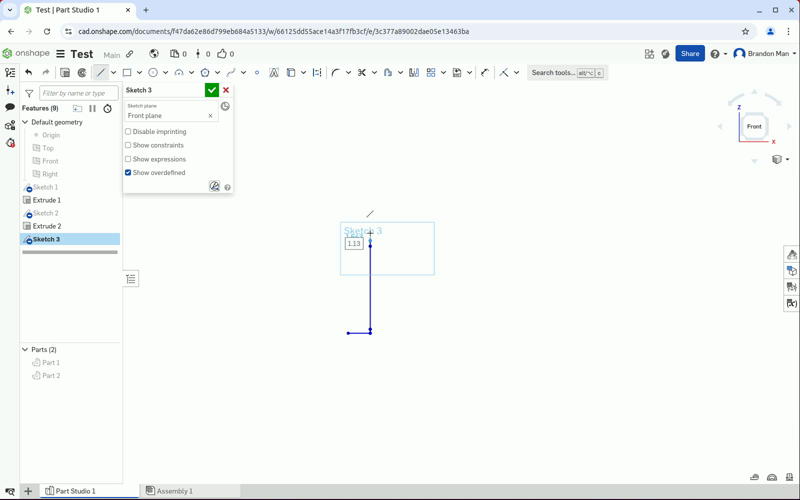
key_down(shift)
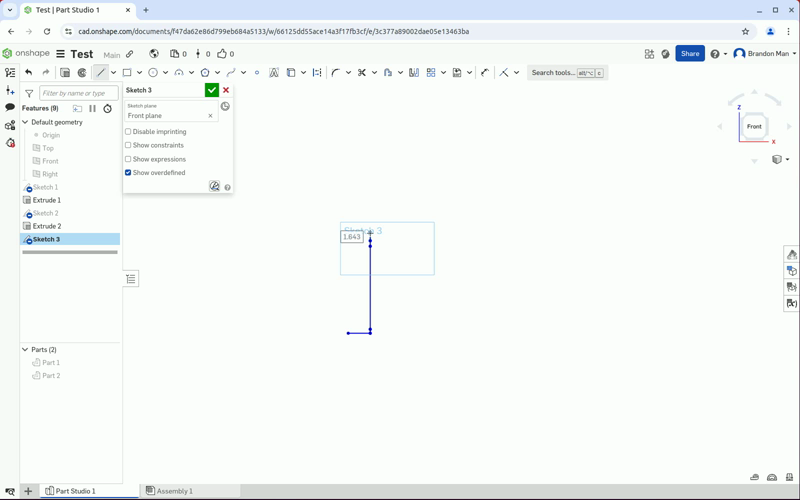
mouse_move(400, 232)
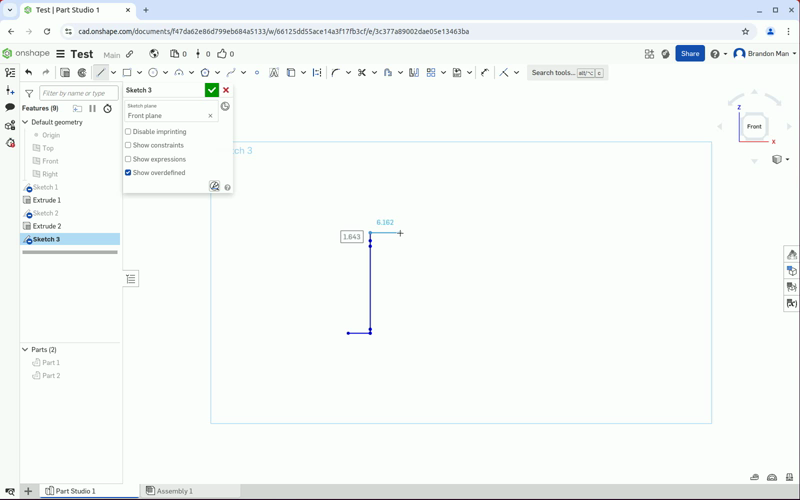
mouse_move(348, 232)
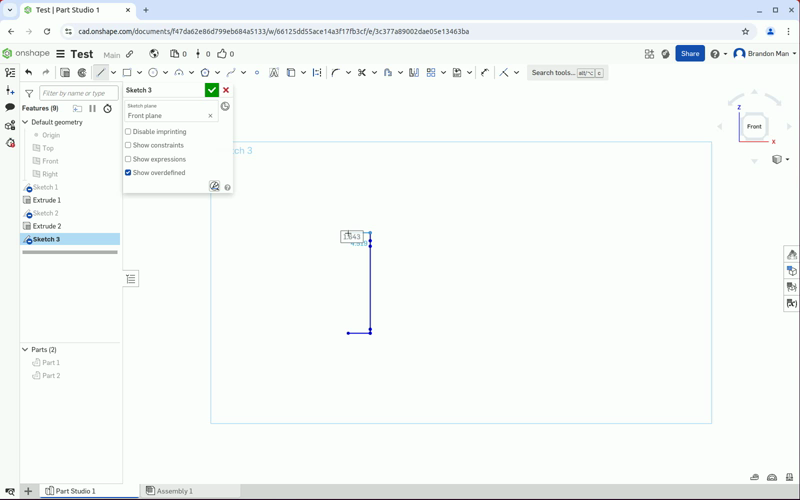
click(348, 232)
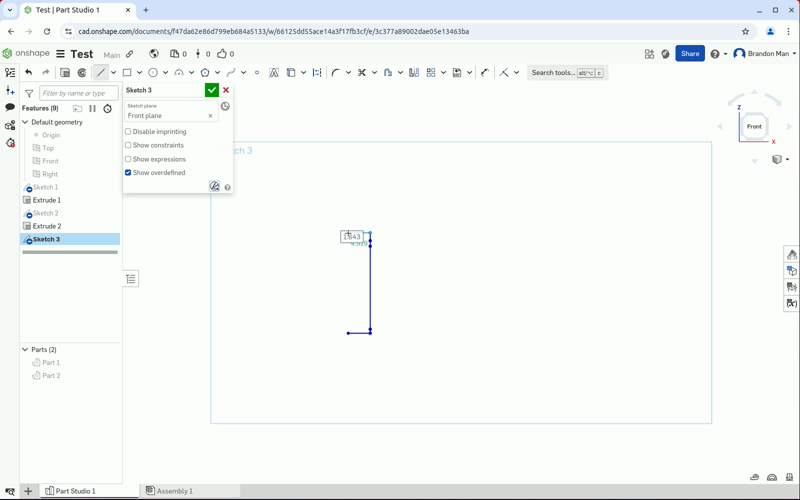
key_up(shift)
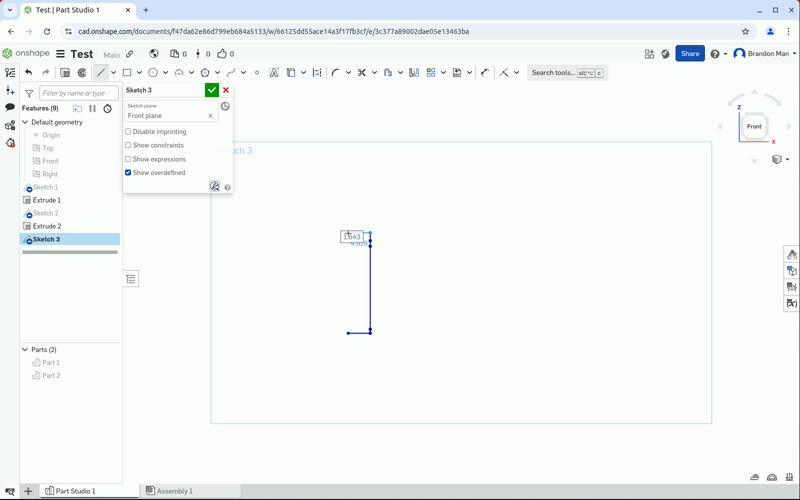
key_down(shift)
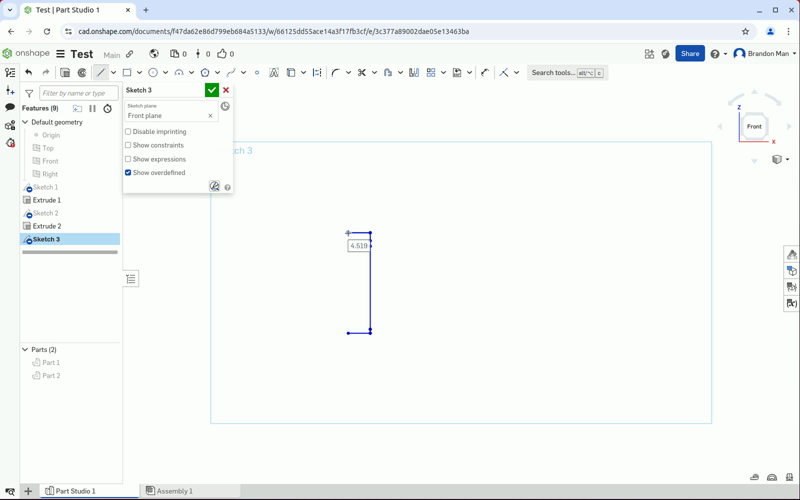
mouse_move(348, 333)
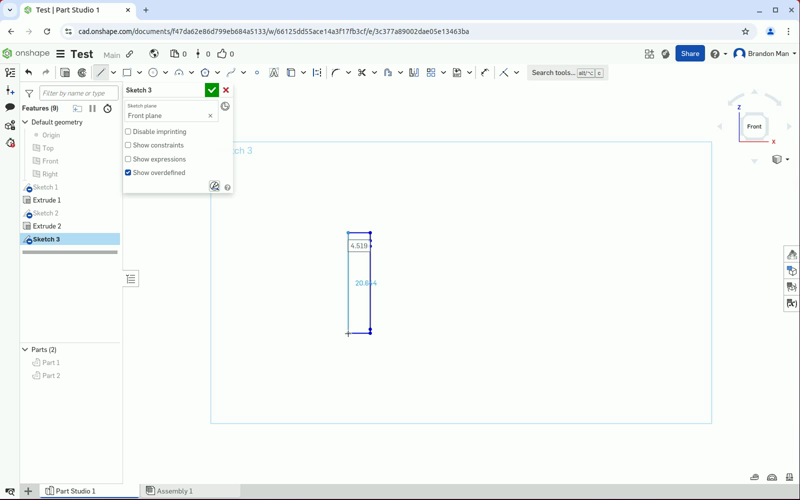
key_up(shift)
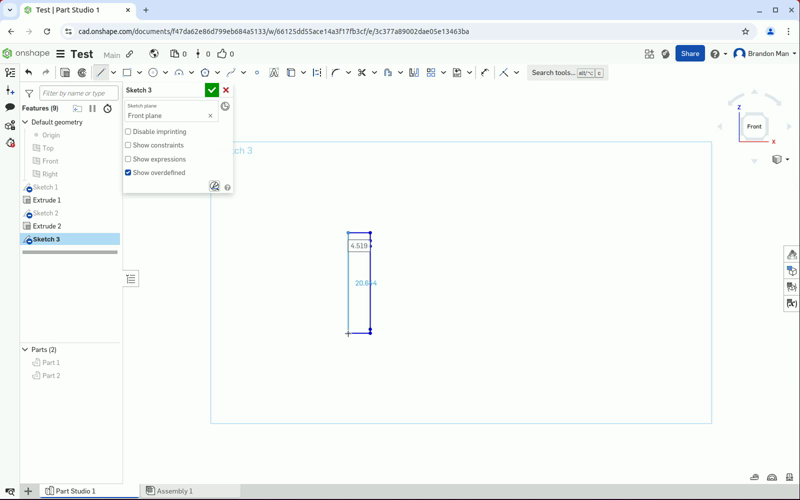
click(348, 333)
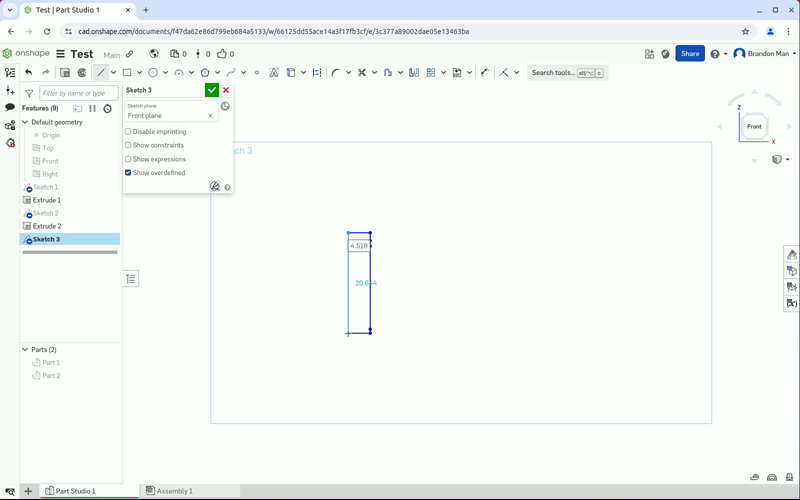
key(esc)
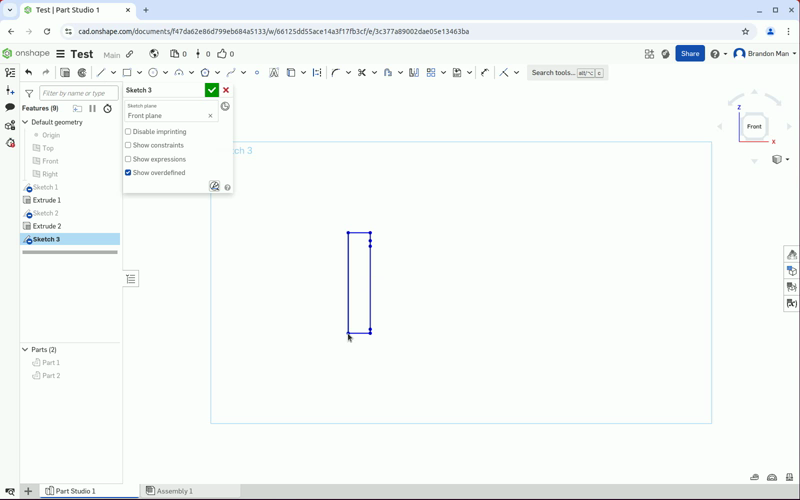
mouse_move(356, 234)
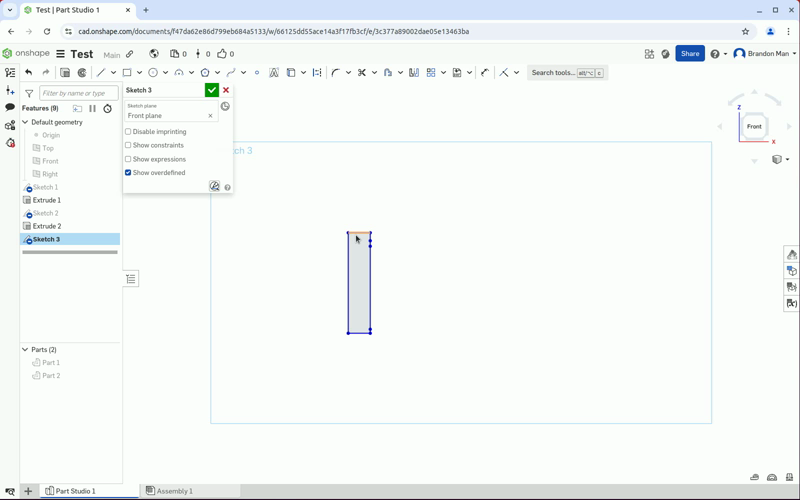
click(356, 234)
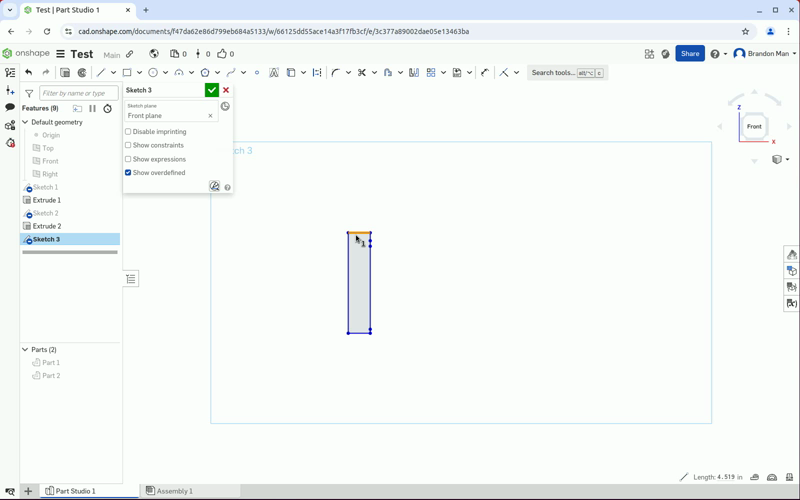
mouse_move(73, 352)
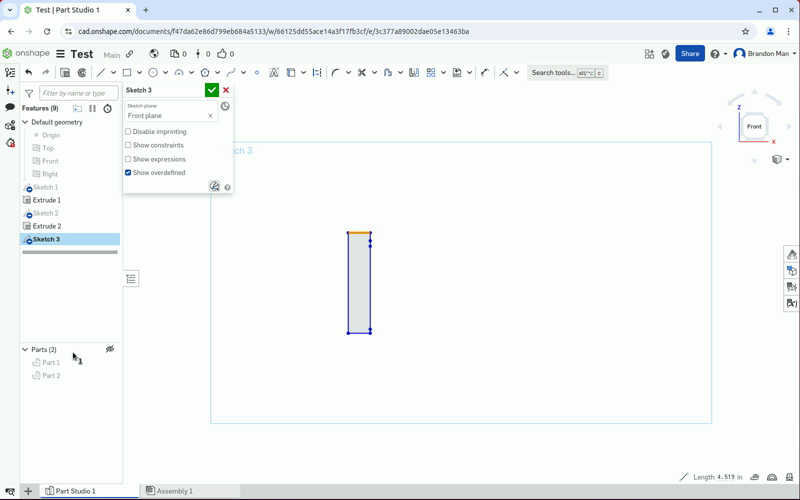
key(shift+y)
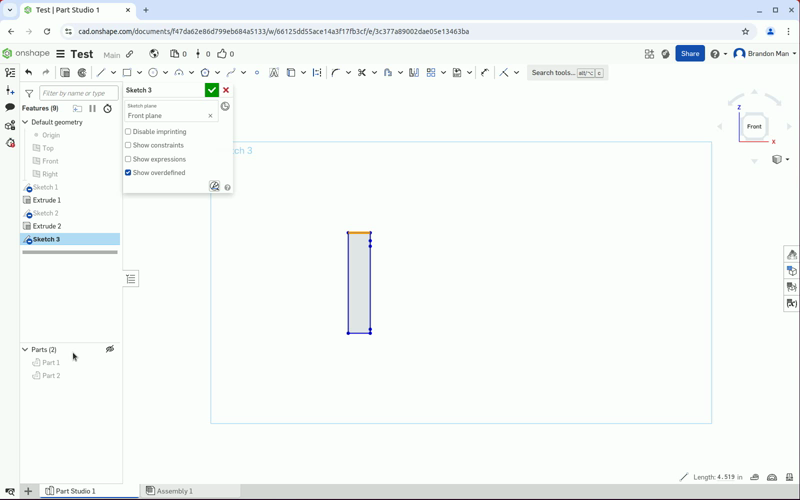
key(shift+e)
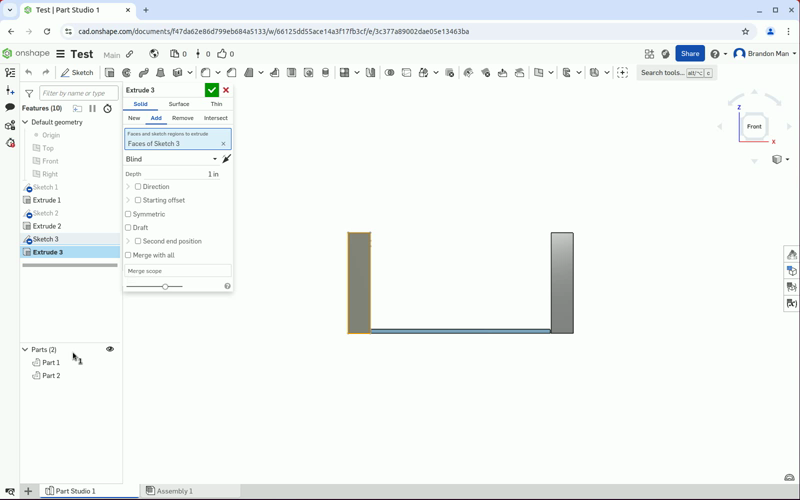
mouse_move(143, 106)
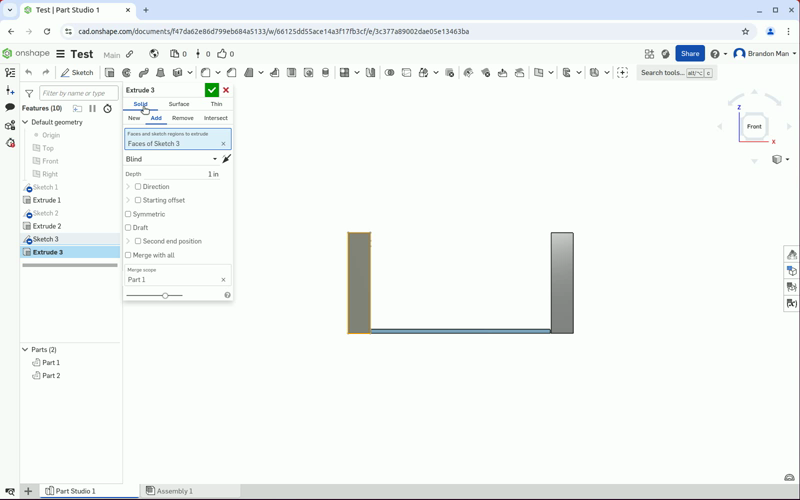
click(143, 106)
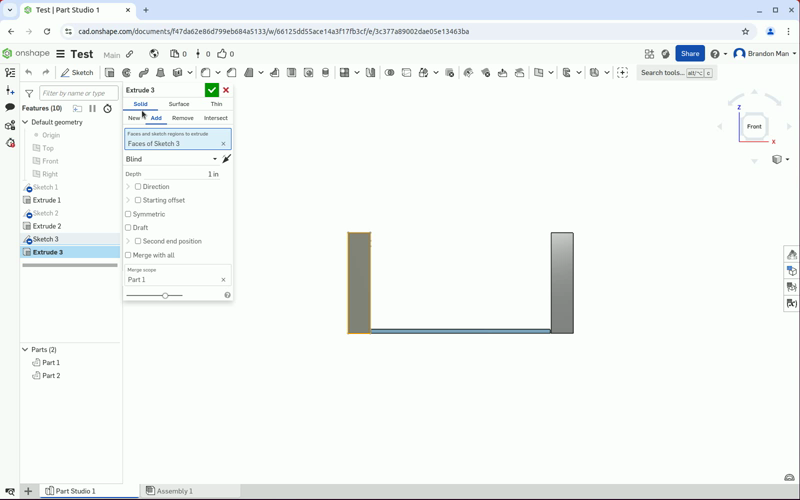
mouse_move(137, 120)
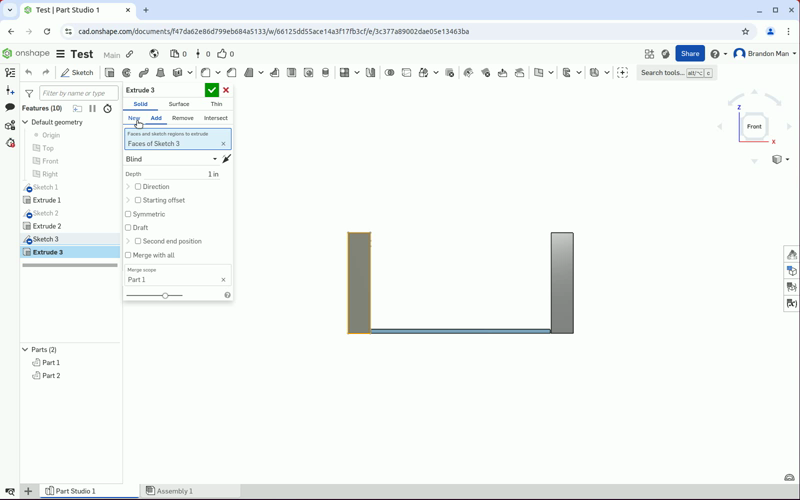
click(137, 120)
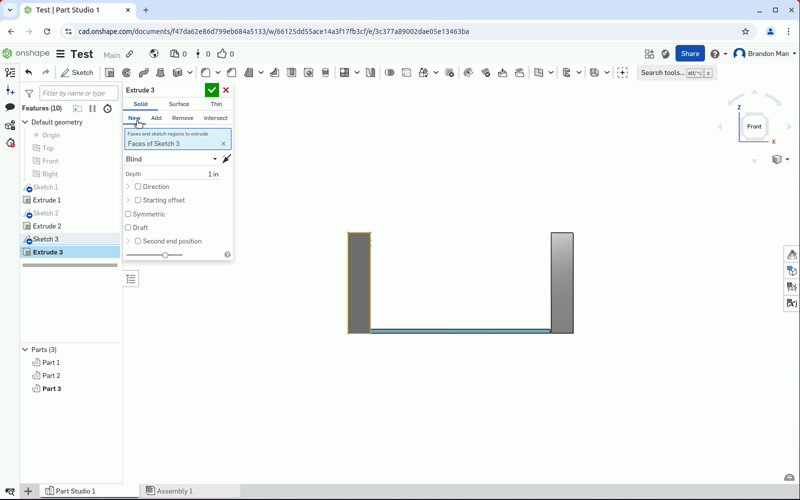
key(tab, 4)
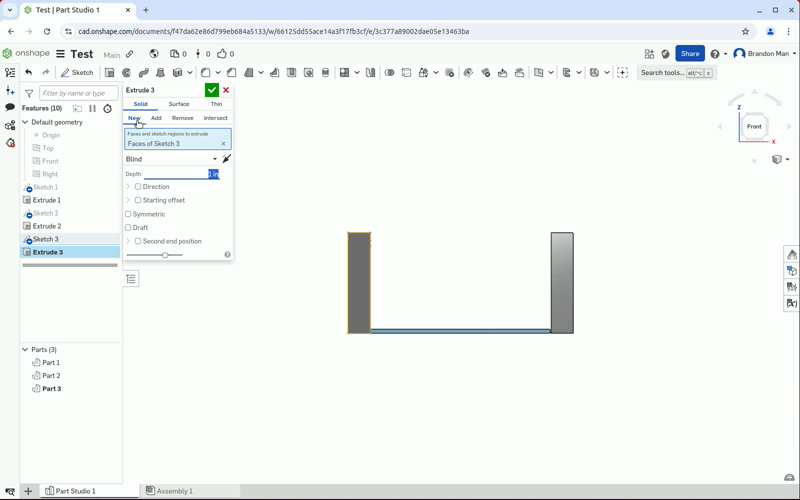
text(2.889)
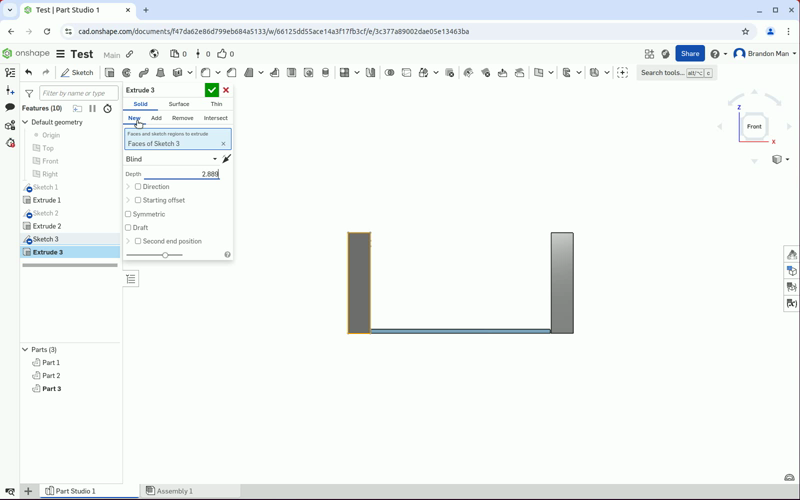
key(enter)
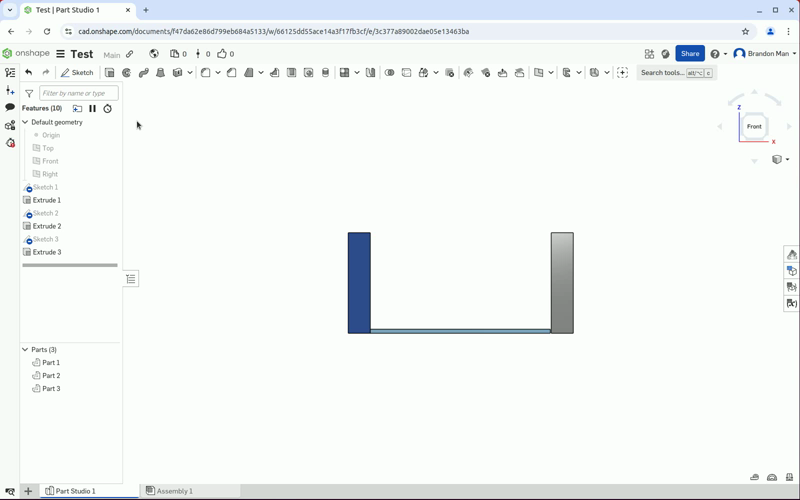
key(shift+h)
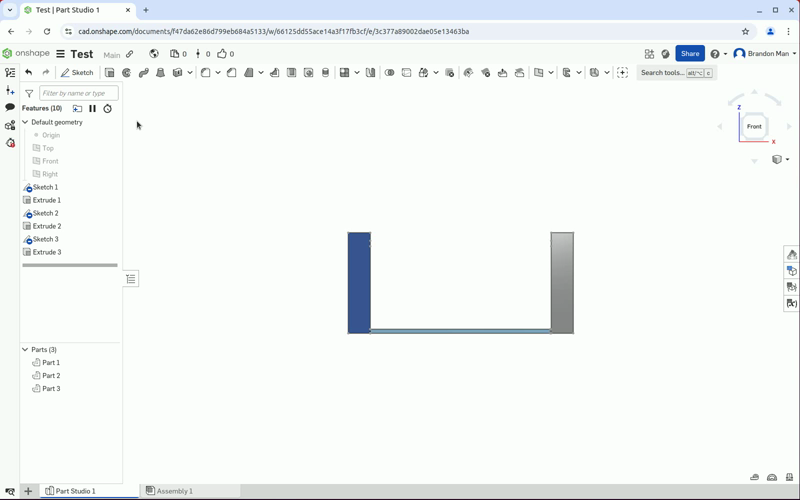
key(shift+h)
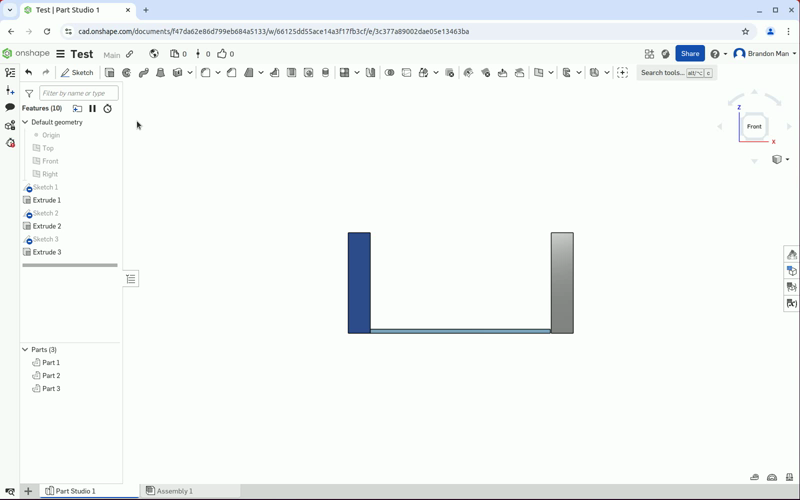
mouse_move(73, 189)
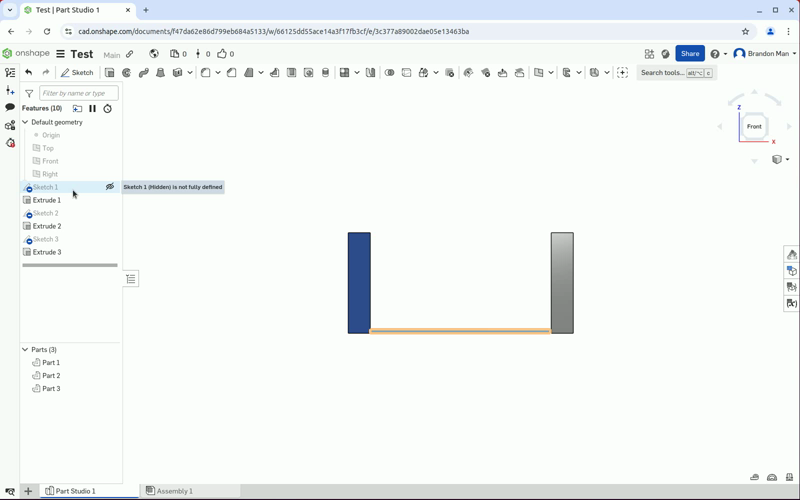
click(73, 189)
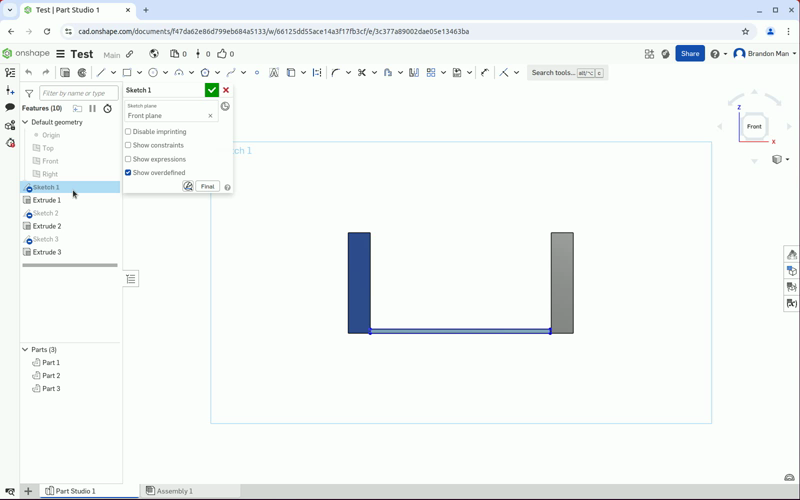
mouse_move(229, 92)
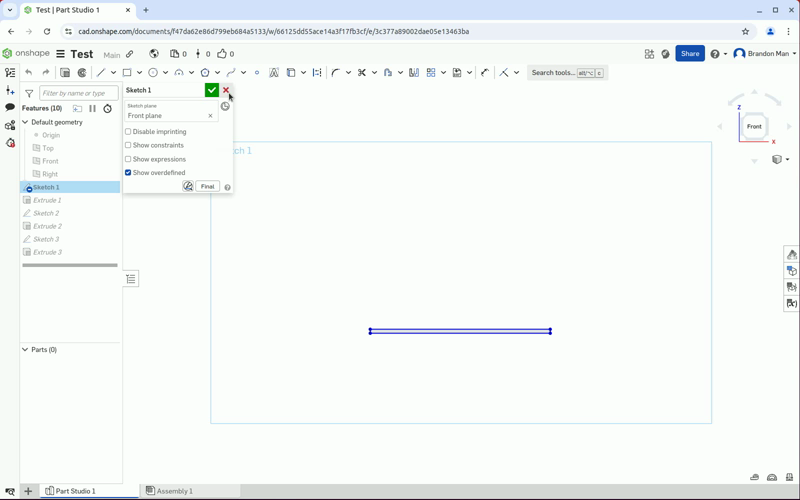
click(229, 92)
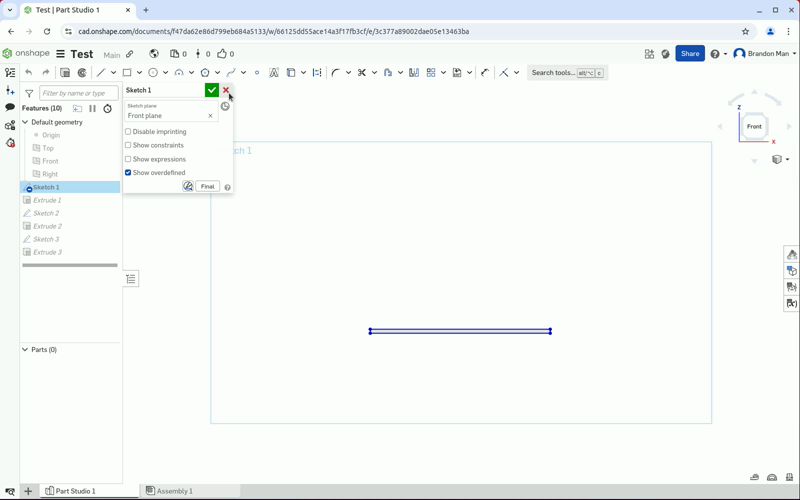
key(shift+s)
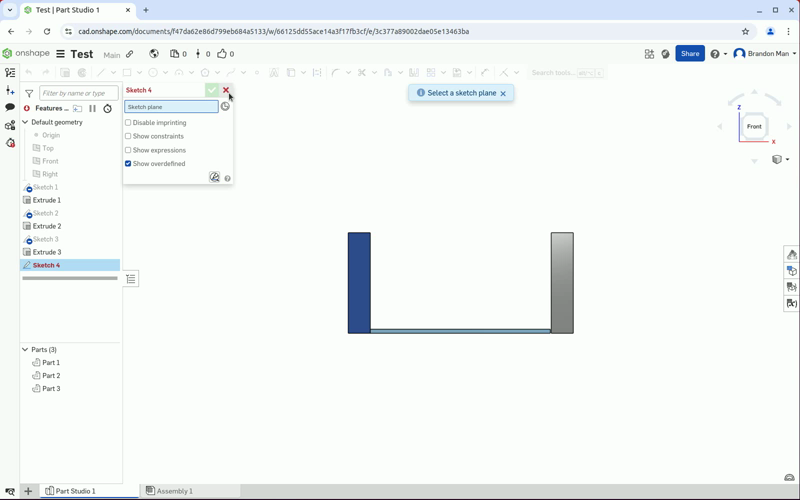
mouse_move(73, 163)
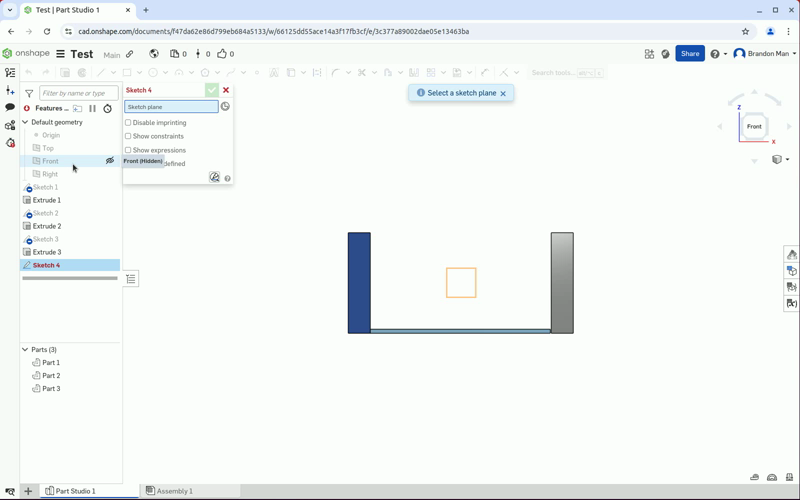
click(73, 163)
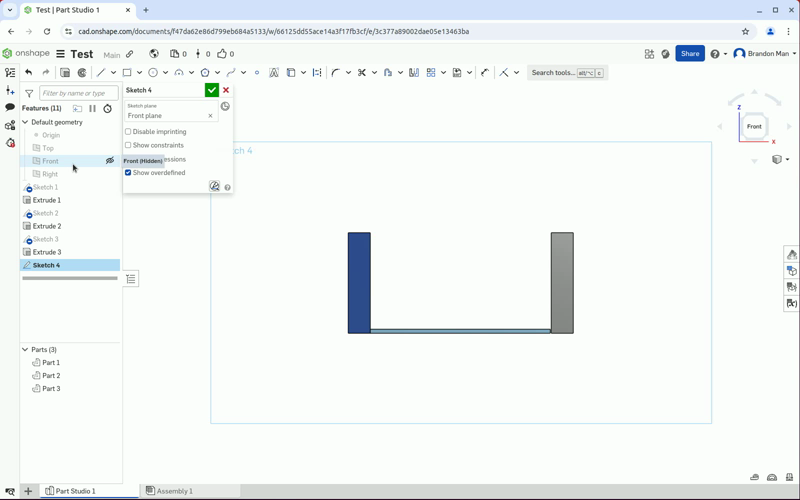
mouse_move(73, 352)
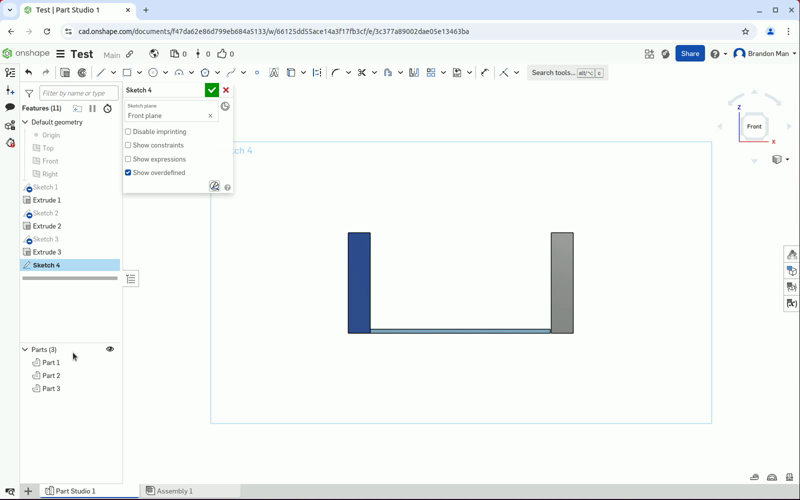
key(y)
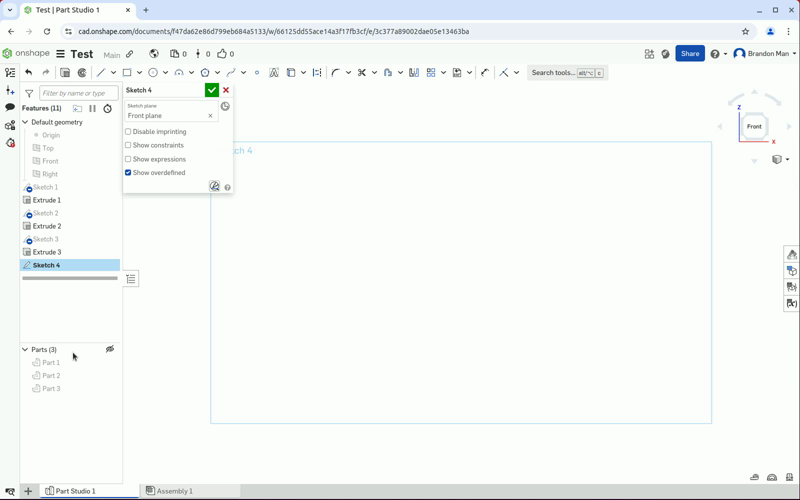
key(l)
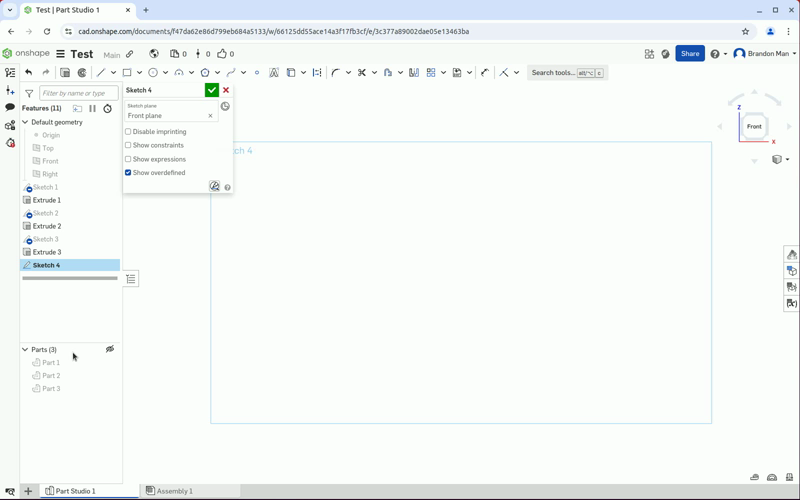
key_down(shift)
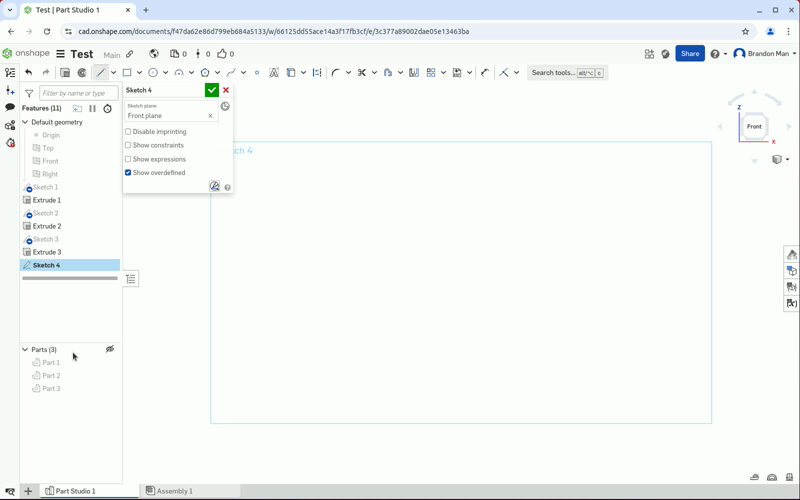
mouse_move(370, 245)
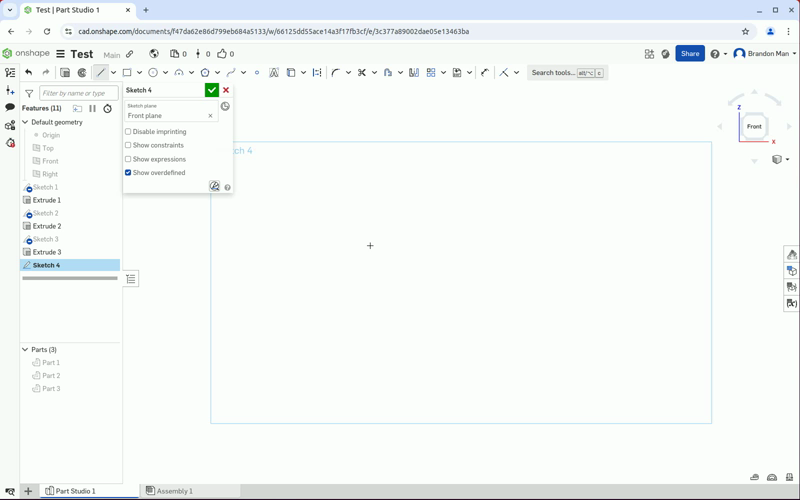
click(370, 245)
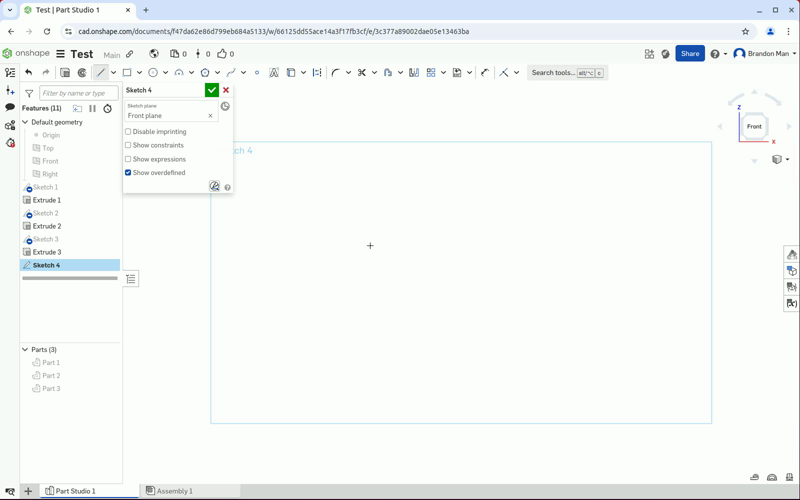
key_up(shift)
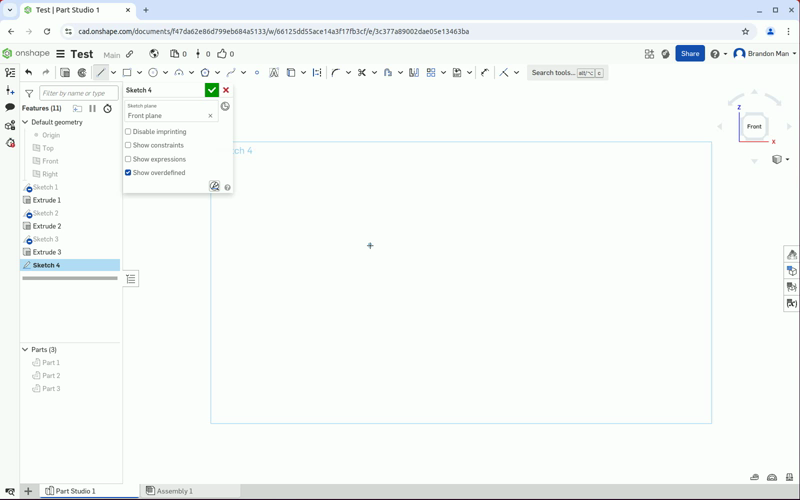
key_down(shift)
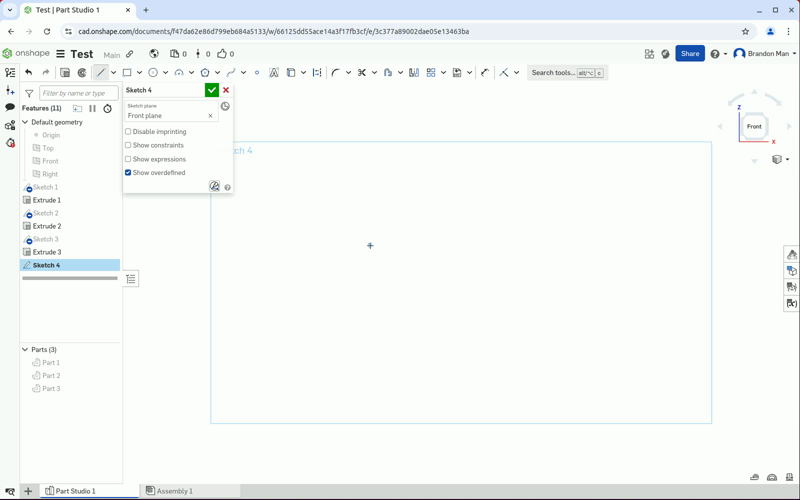
mouse_move(550, 245)
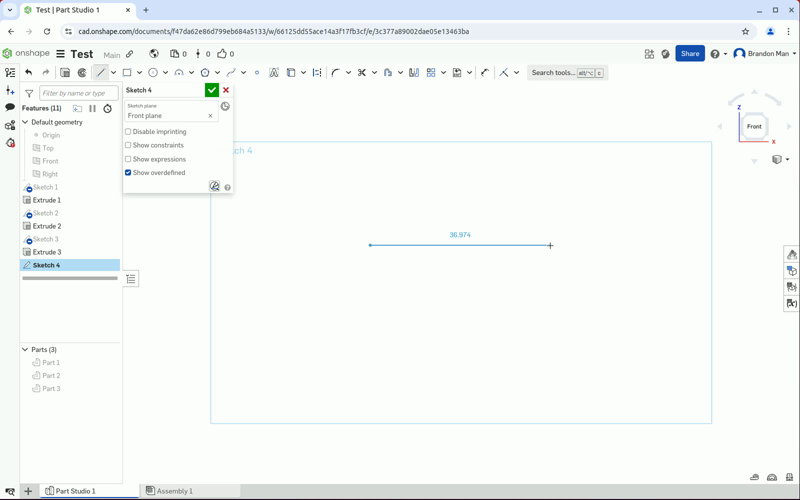
click(550, 245)
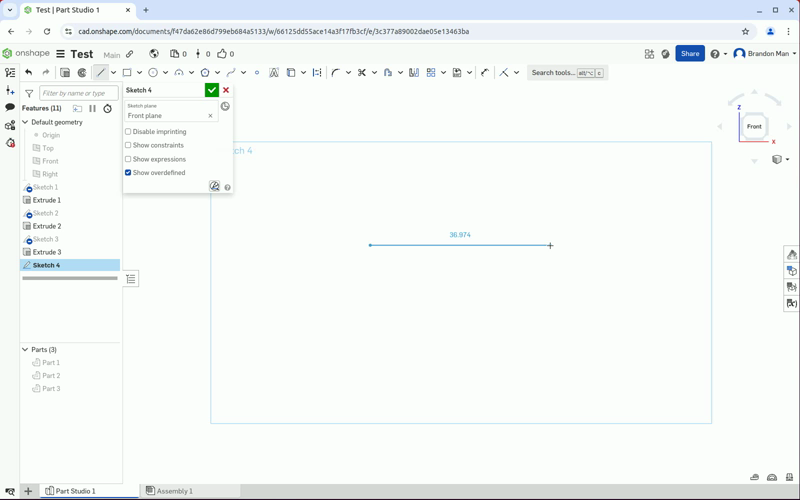
key_up(shift)
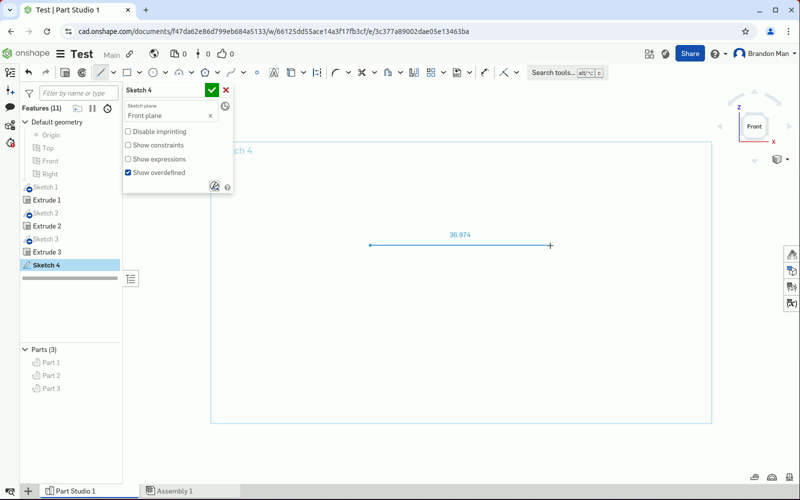
key_down(shift)
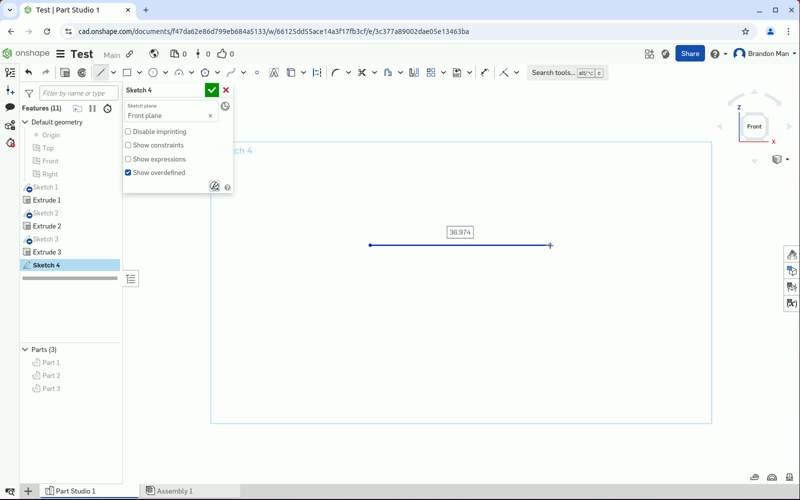
mouse_move(580, 245)
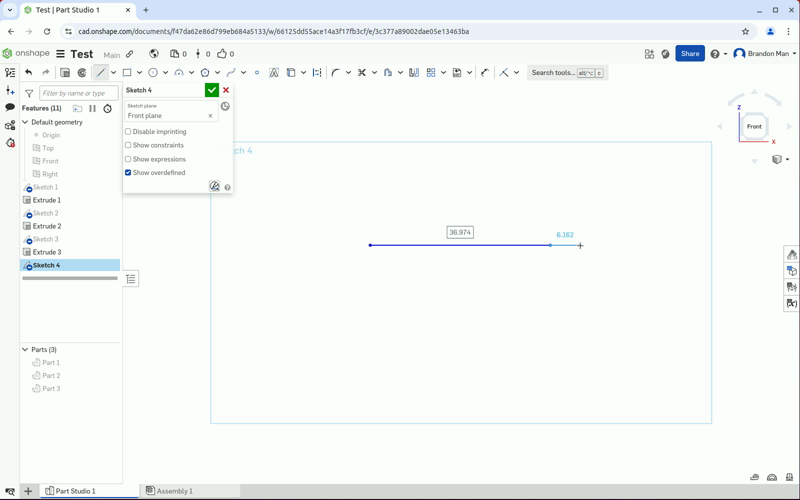
mouse_move(550, 241)
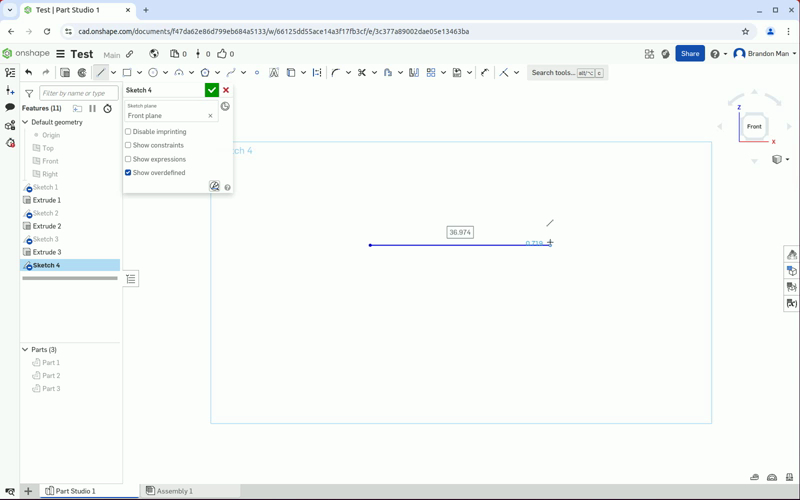
scroll(6)
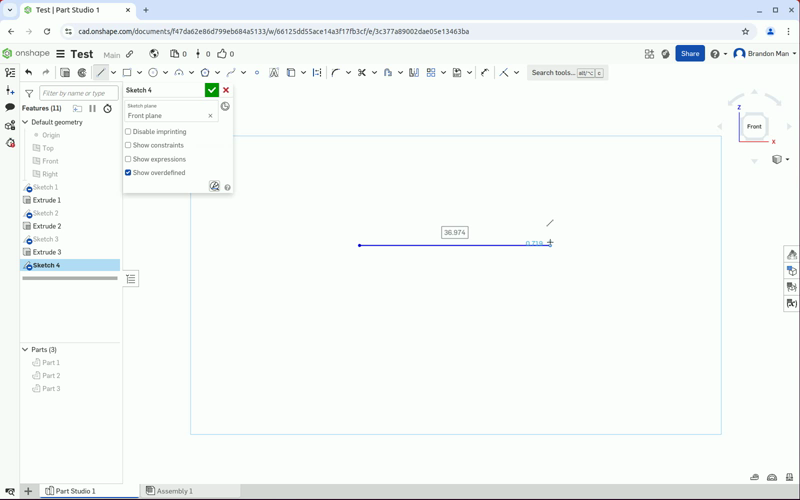
scroll(6)
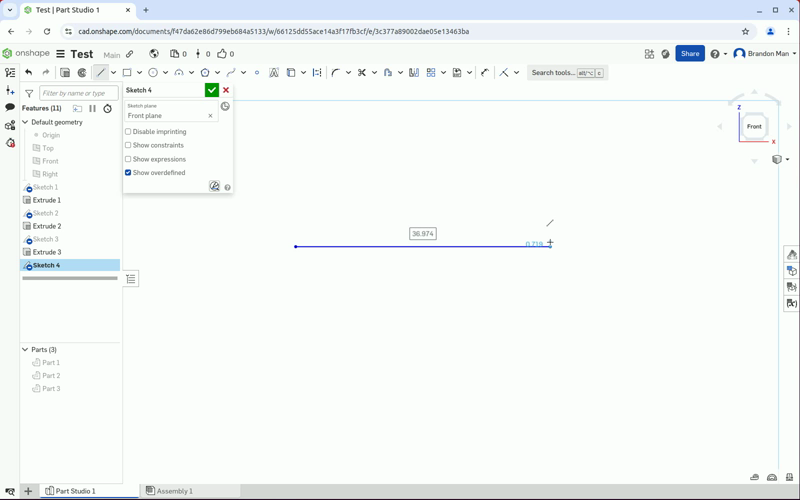
scroll(6)
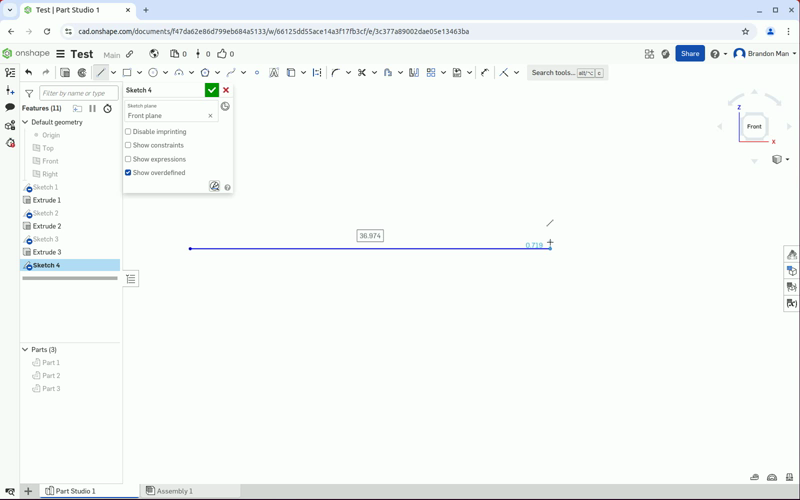
scroll(6)
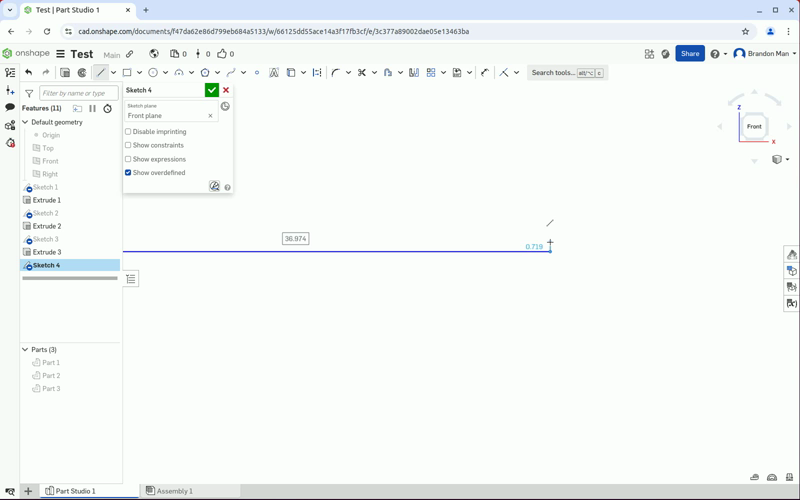
scroll(6)
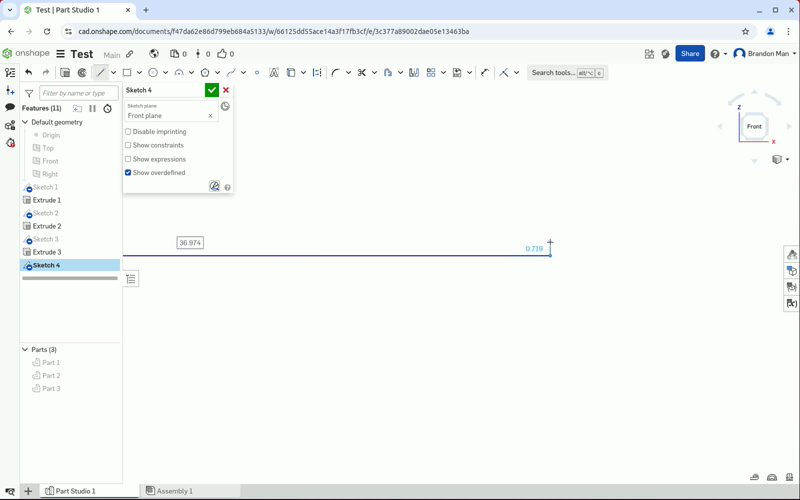
scroll(6)
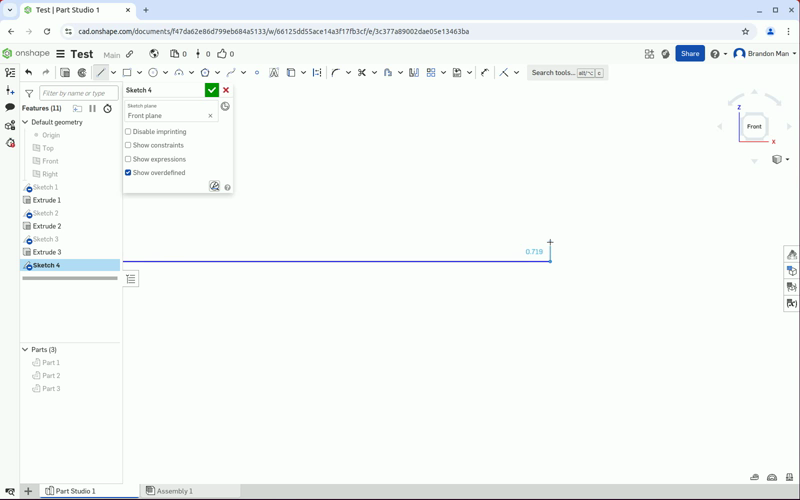
scroll(6)
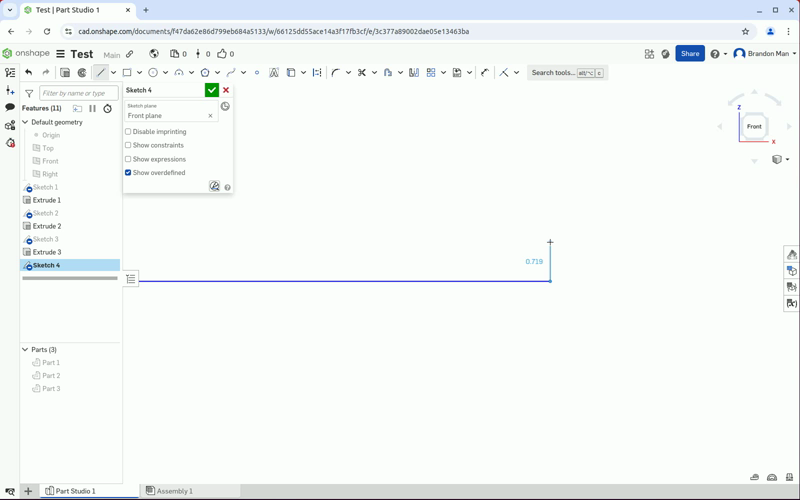
click(550, 241)
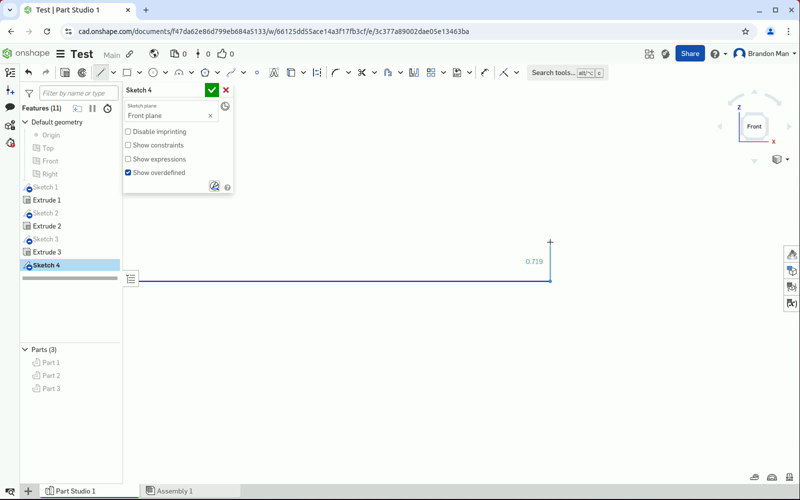
scroll(-6)
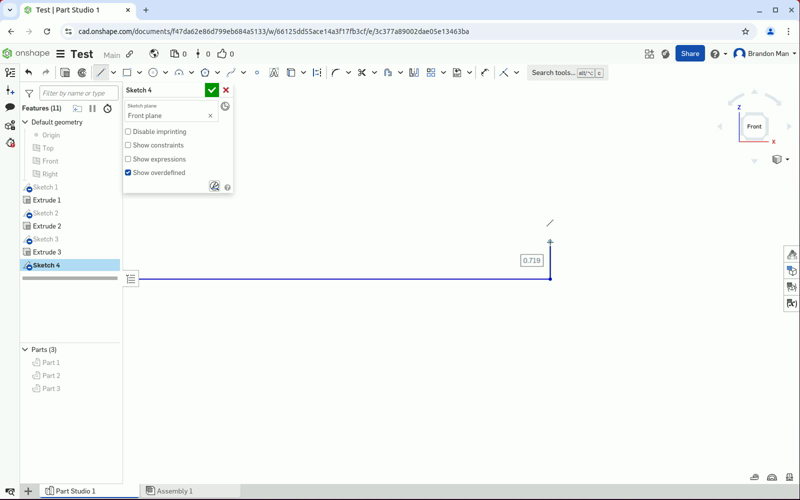
scroll(-6)
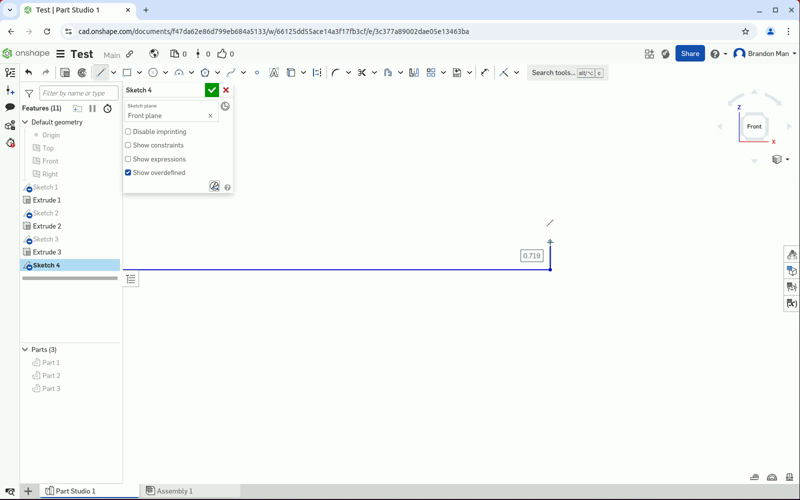
scroll(-6)
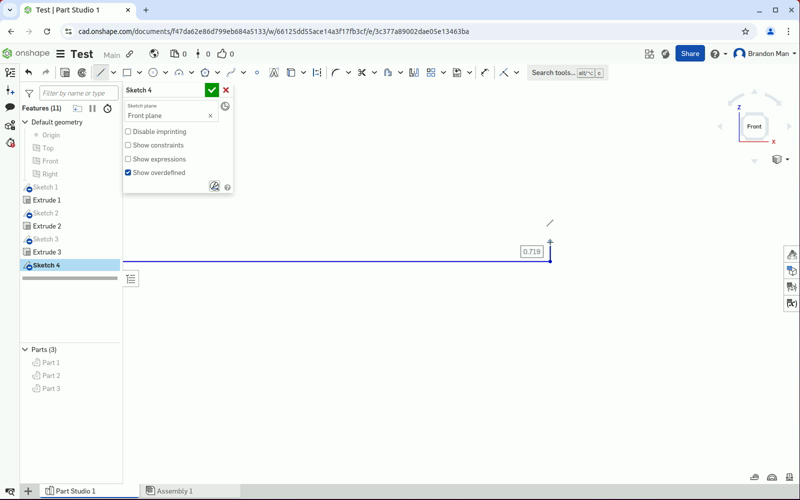
scroll(-6)
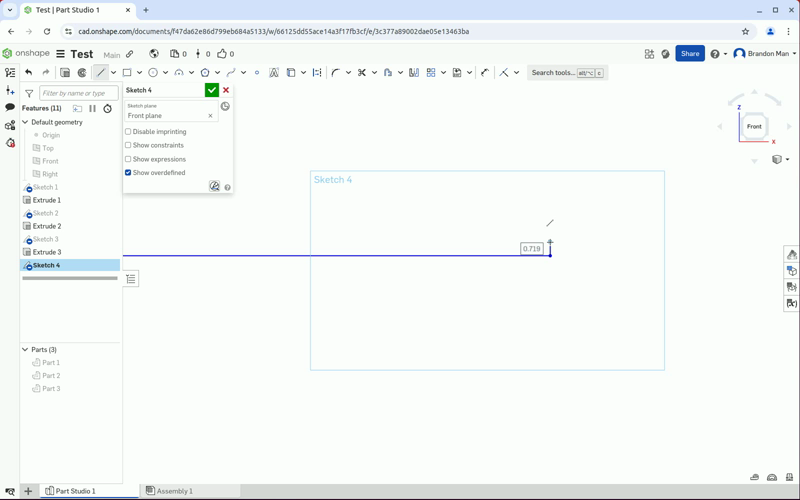
scroll(-6)
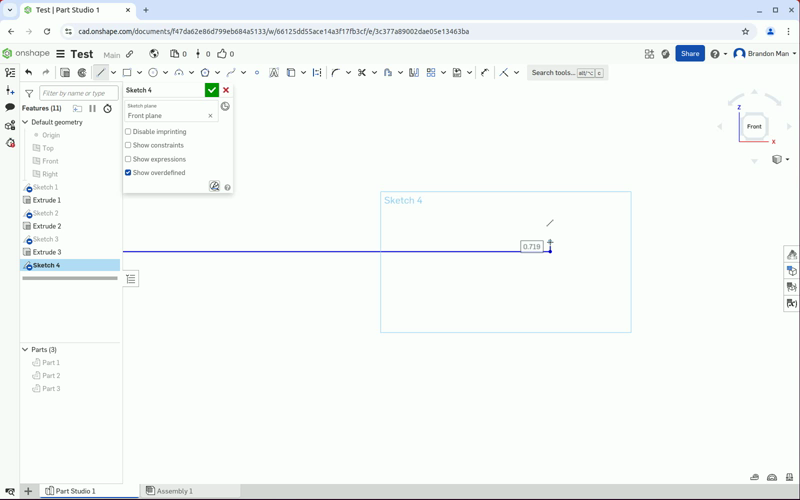
scroll(-6)
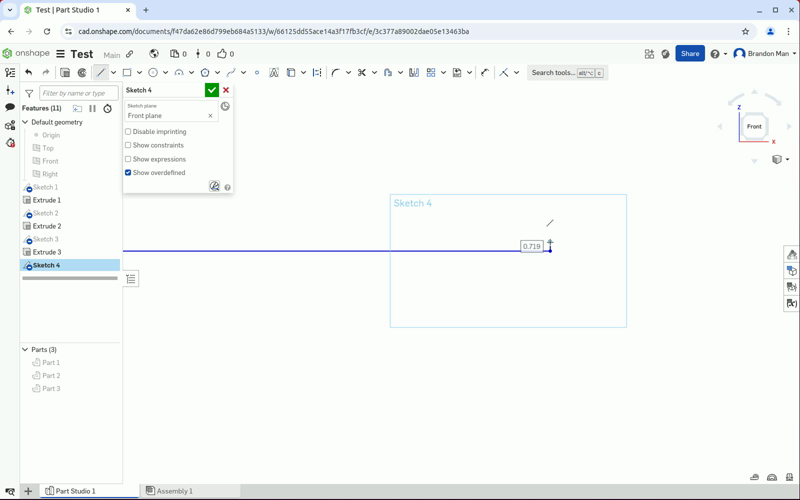
scroll(-6)
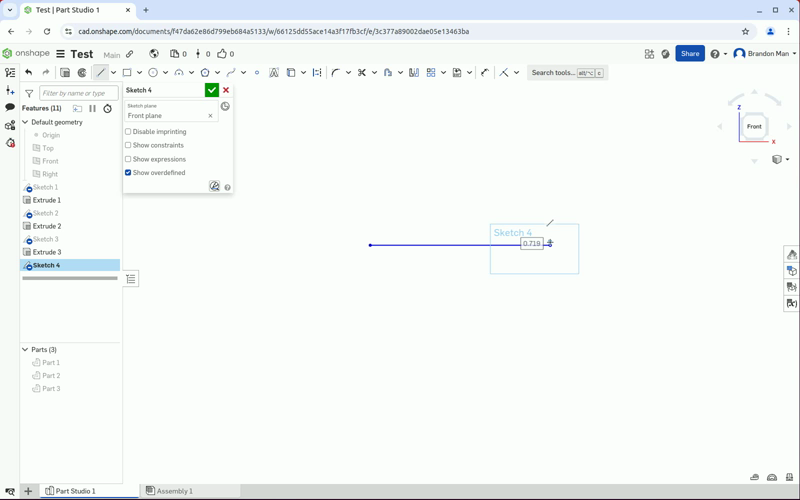
key_up(shift)
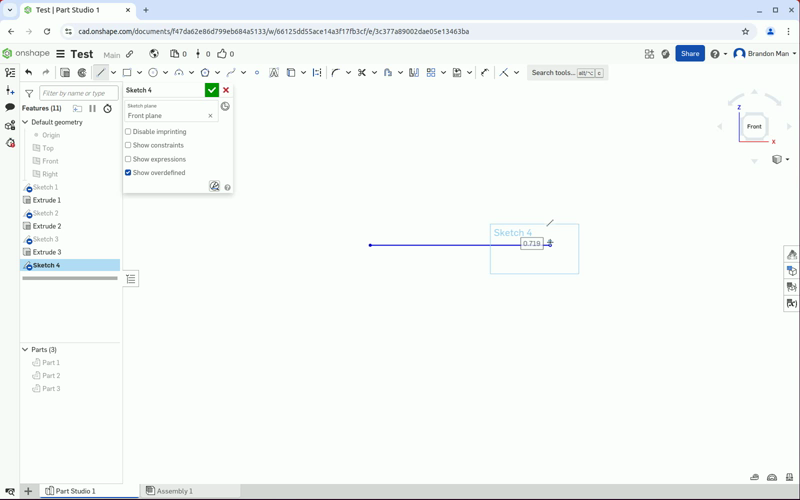
key_down(shift)
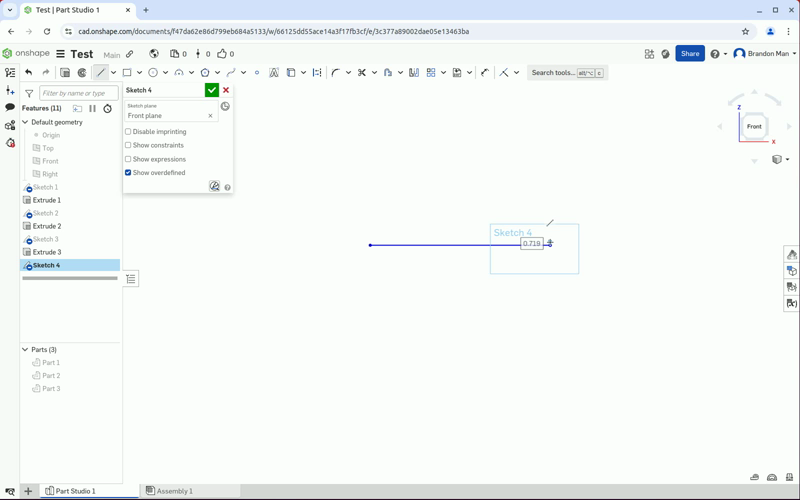
mouse_move(370, 241)
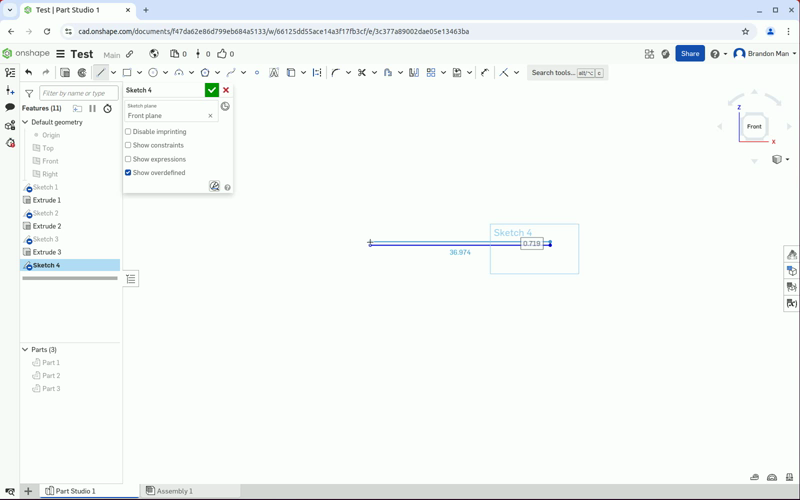
scroll(6)
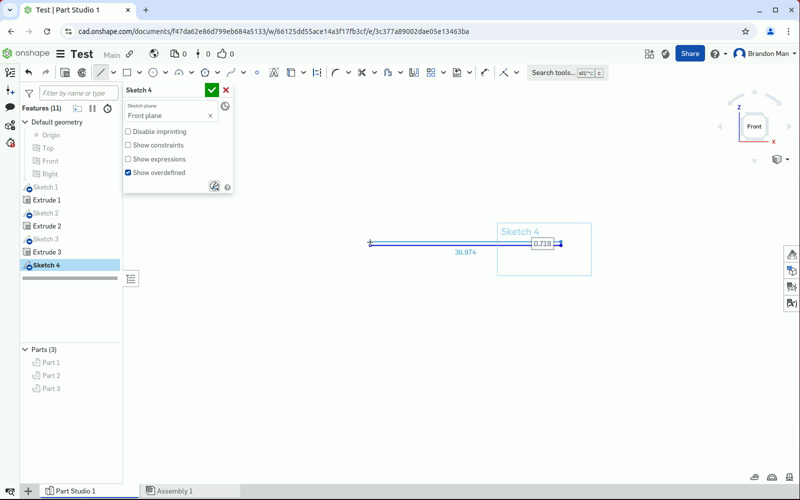
scroll(6)
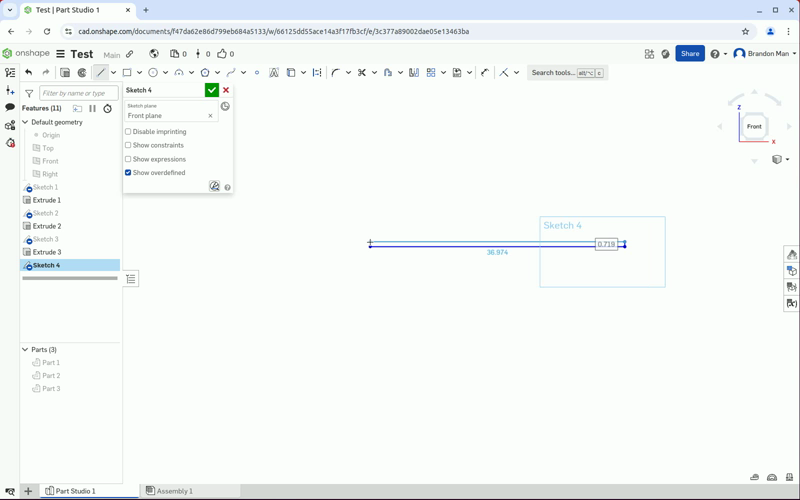
scroll(6)
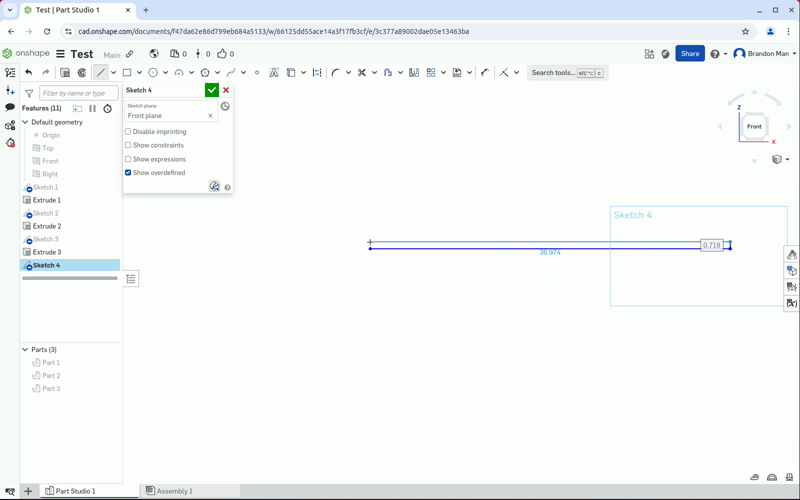
scroll(6)
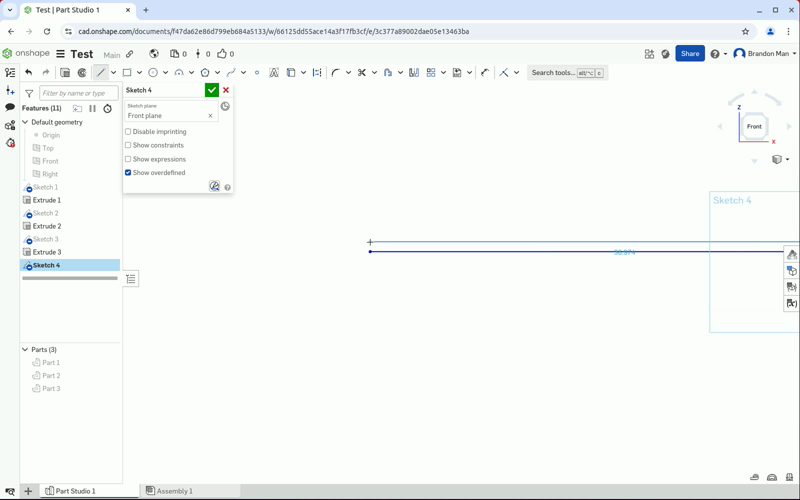
scroll(6)
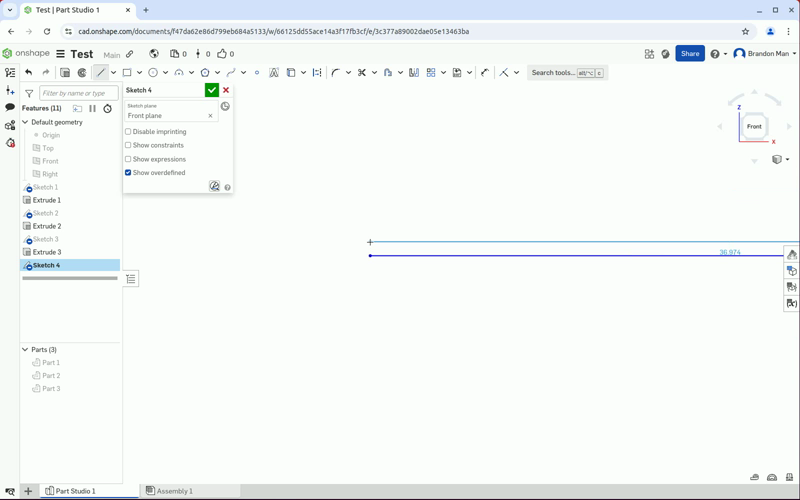
scroll(6)
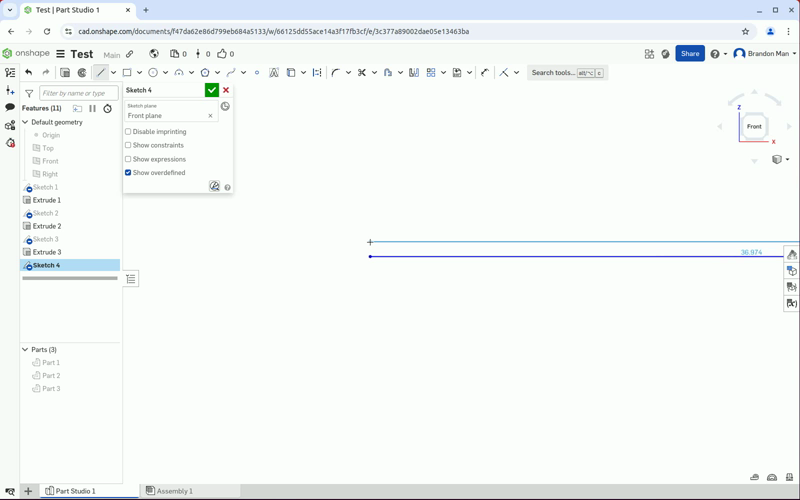
scroll(6)
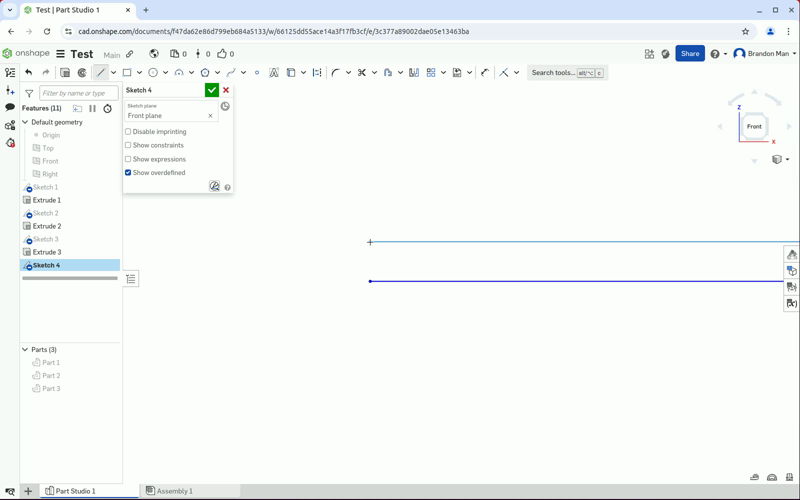
click(370, 241)
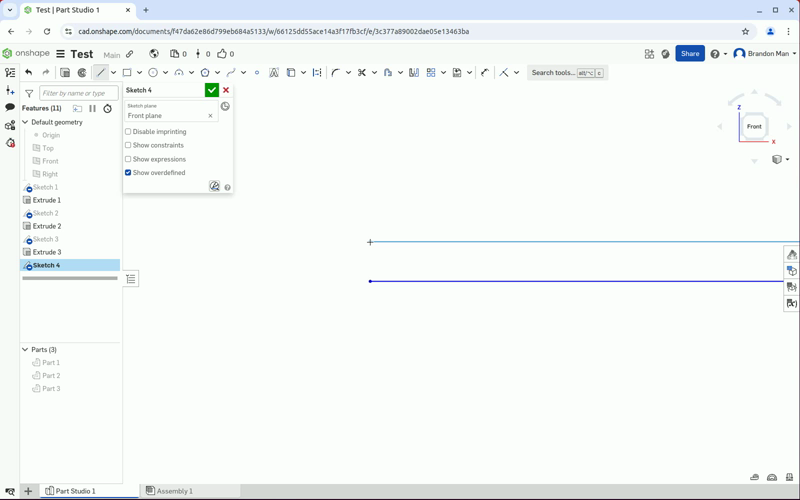
scroll(-6)
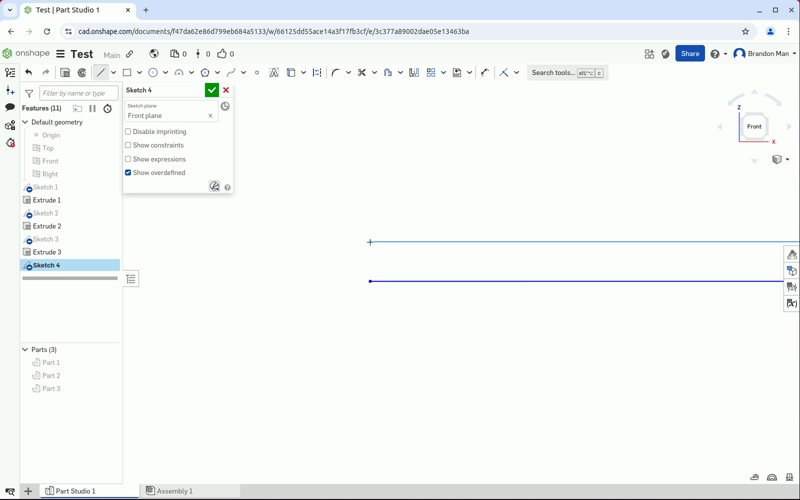
scroll(-6)
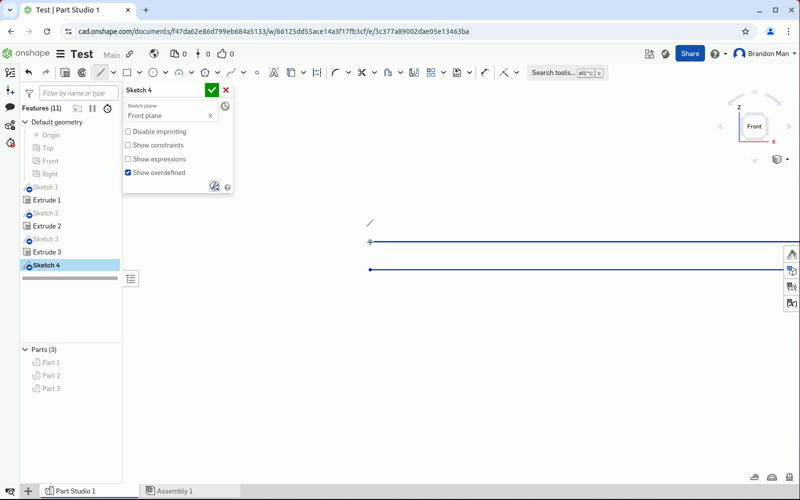
scroll(-6)
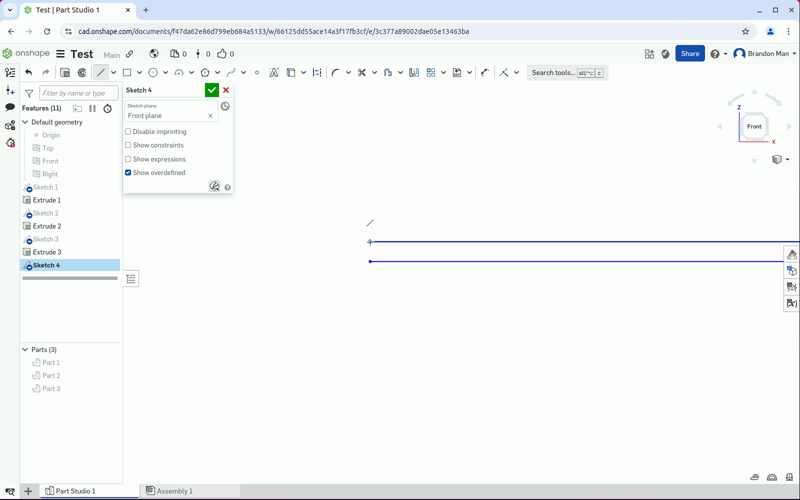
scroll(-6)
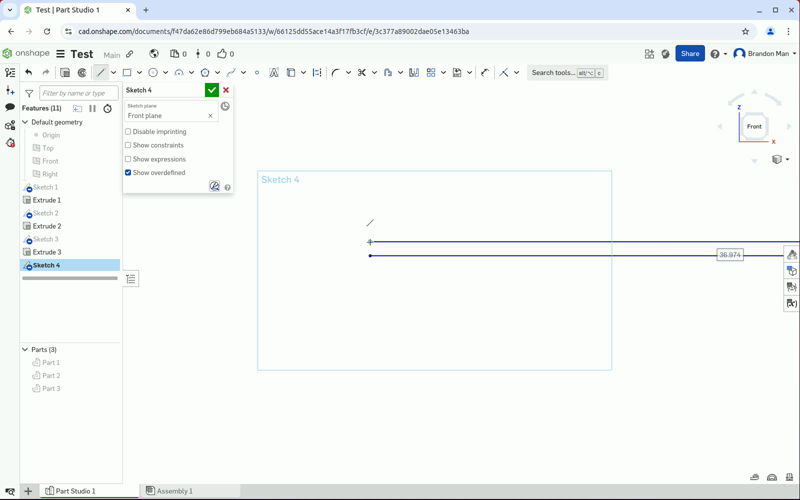
scroll(-6)
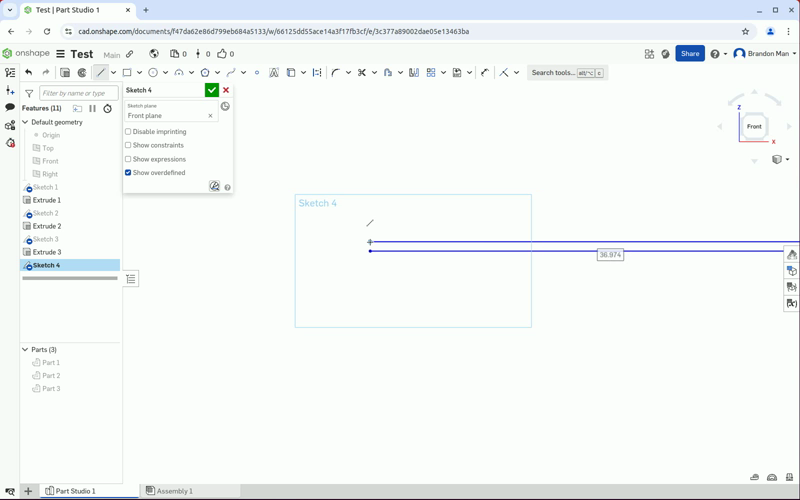
scroll(-6)
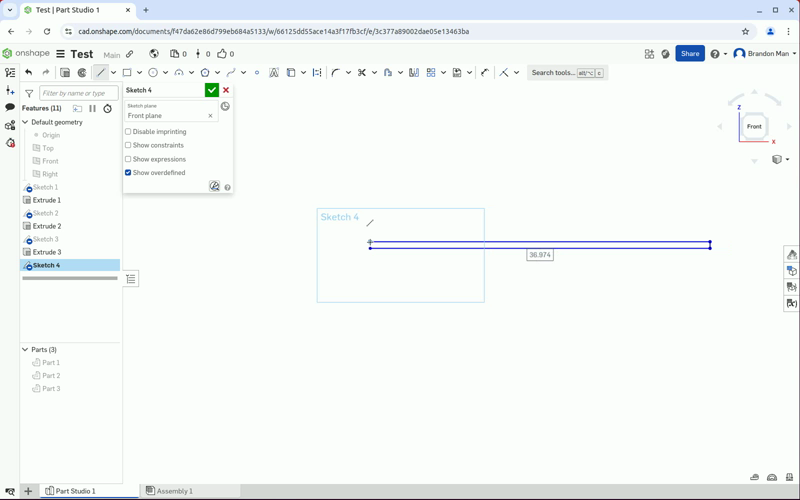
scroll(-6)
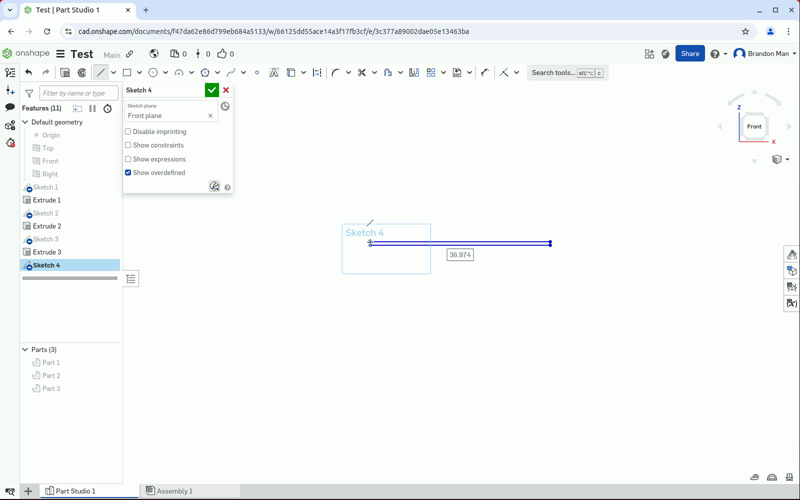
key_up(shift)
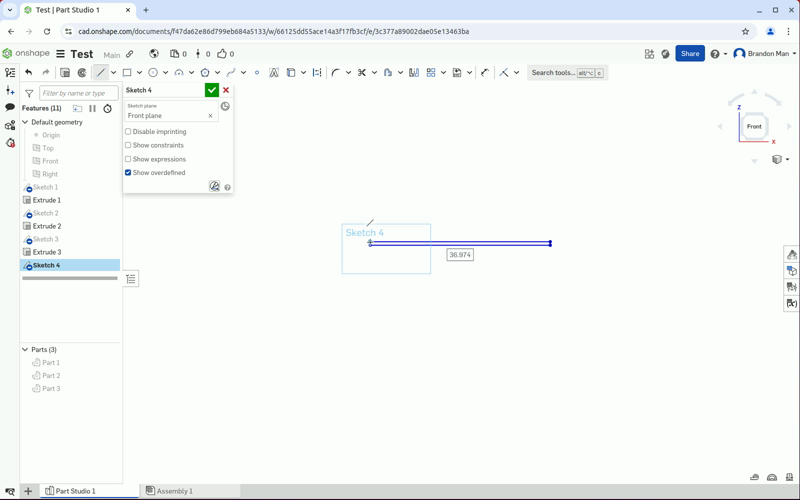
mouse_move(400, 241)
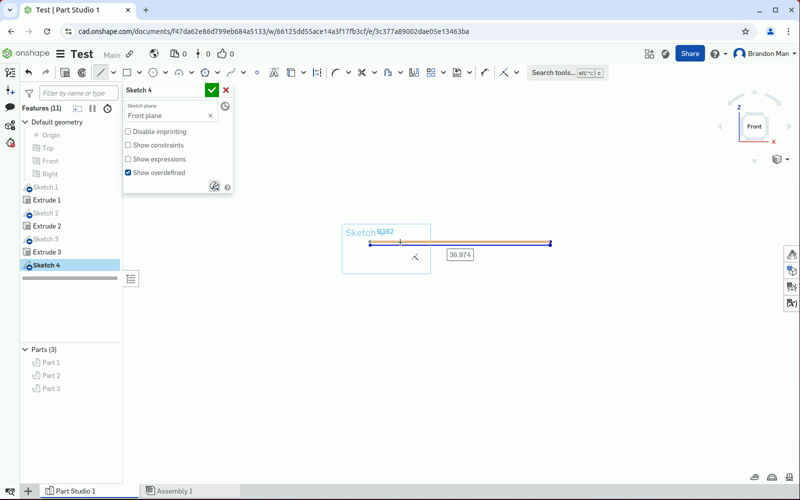
key_down(shift)
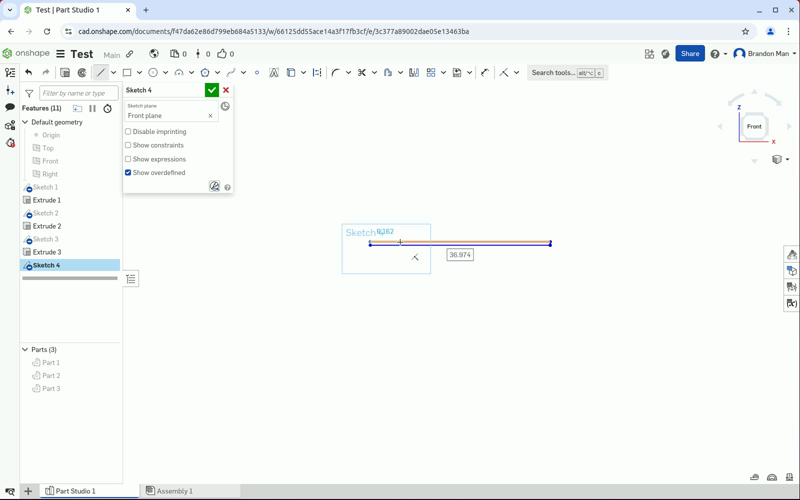
mouse_move(370, 245)
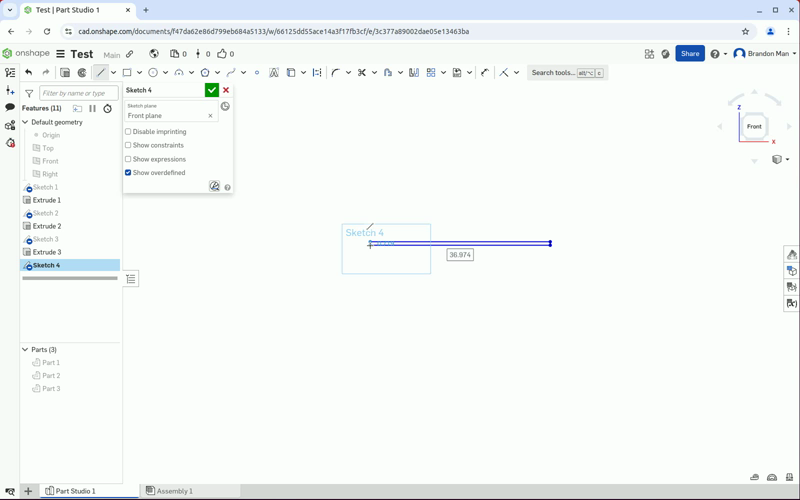
scroll(6)
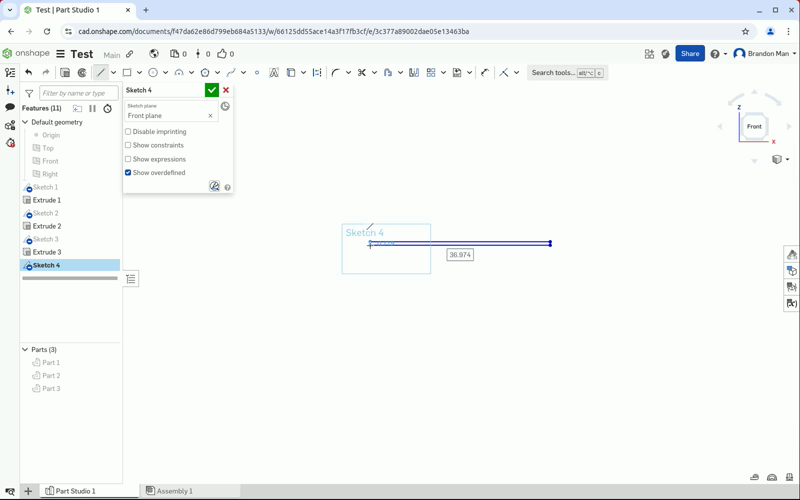
scroll(6)
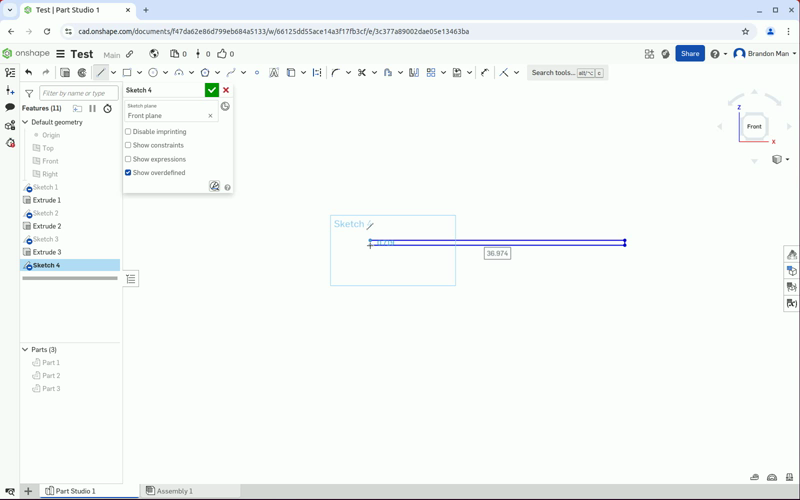
scroll(6)
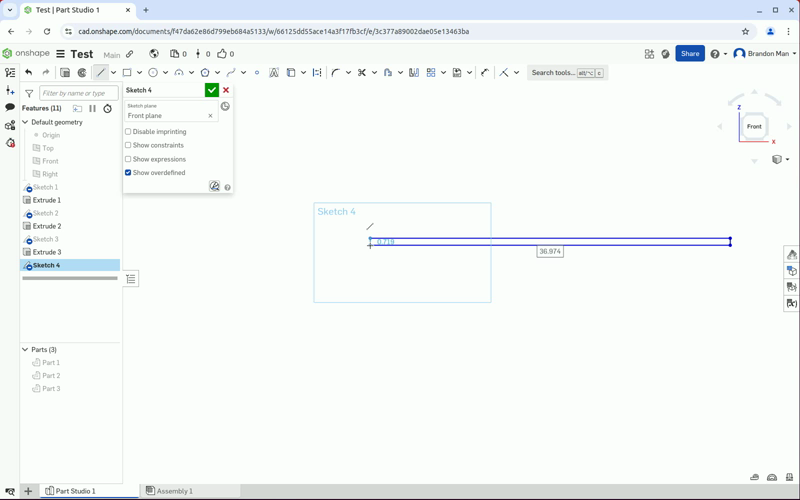
scroll(6)
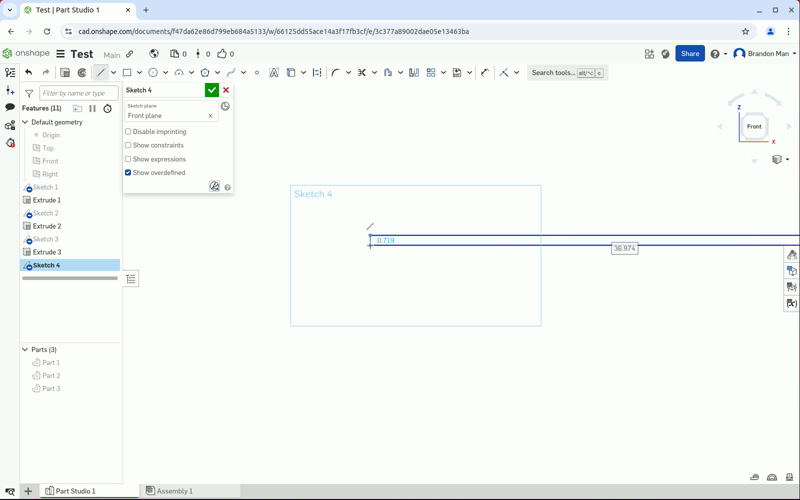
scroll(6)
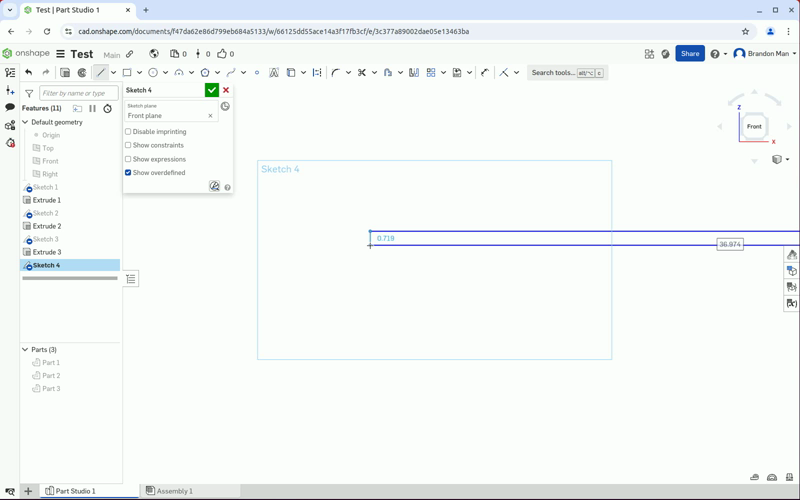
scroll(6)
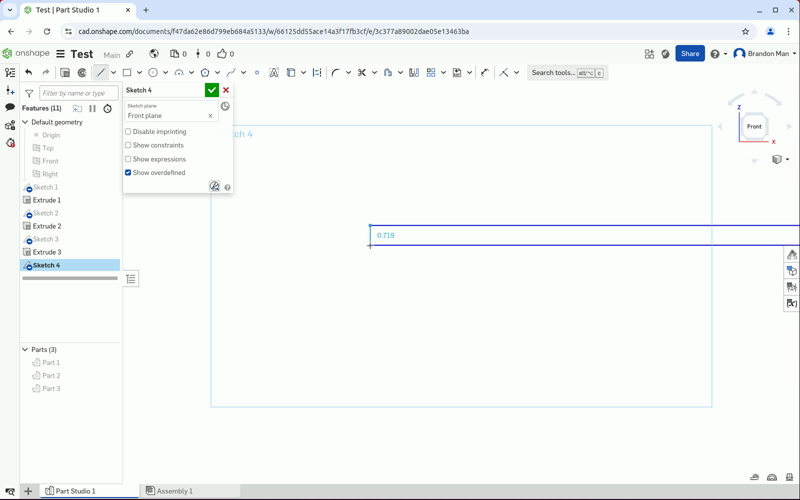
scroll(6)
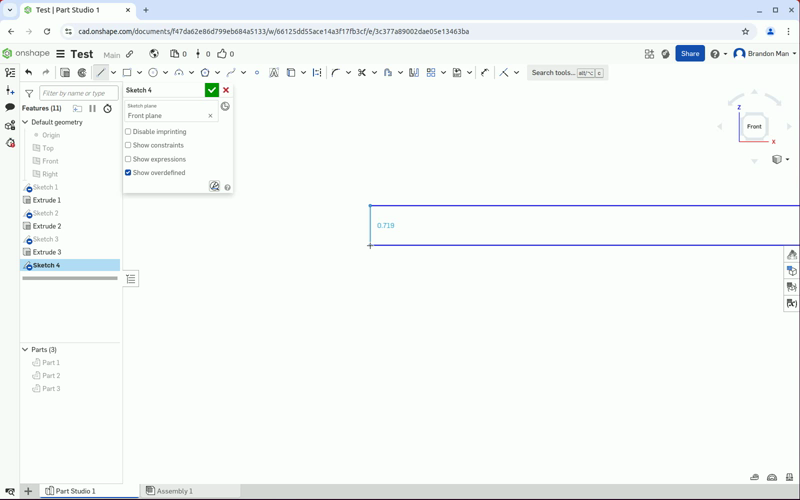
key_up(shift)
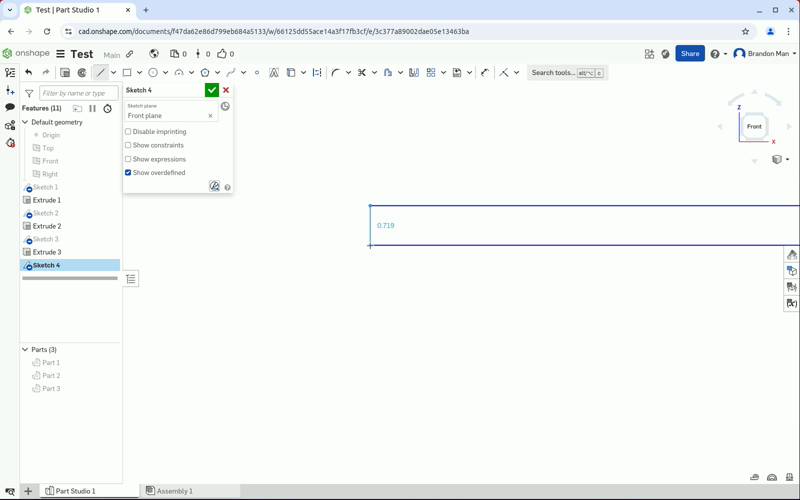
click(370, 245)
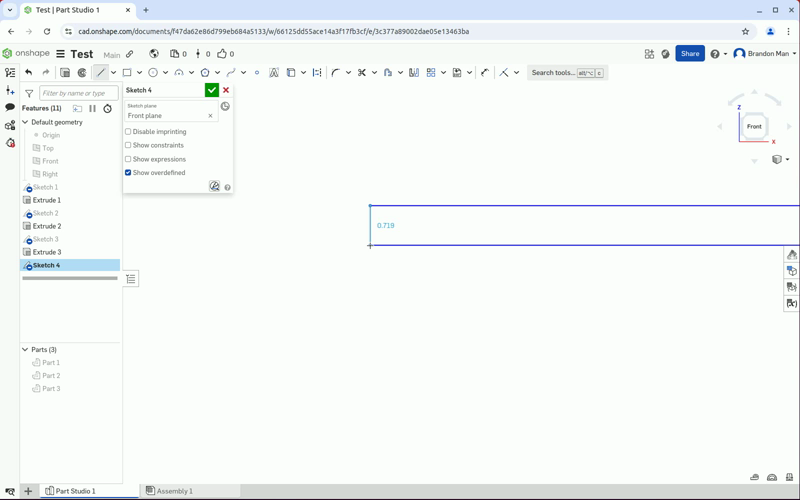
scroll(-6)
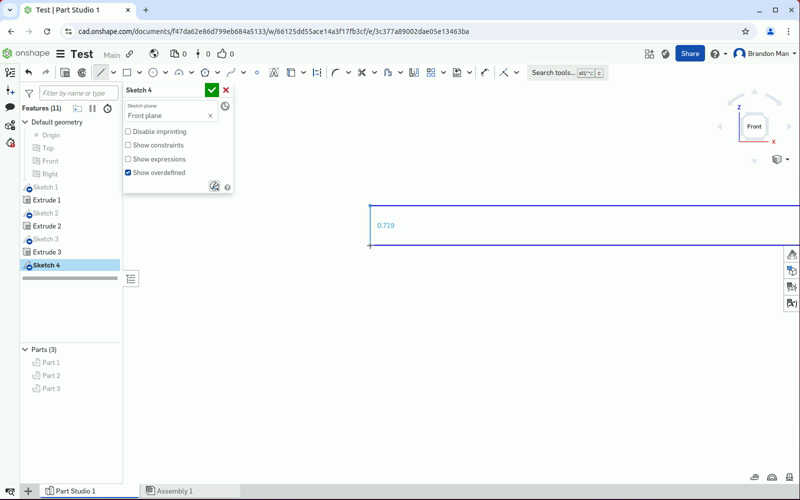
scroll(-6)
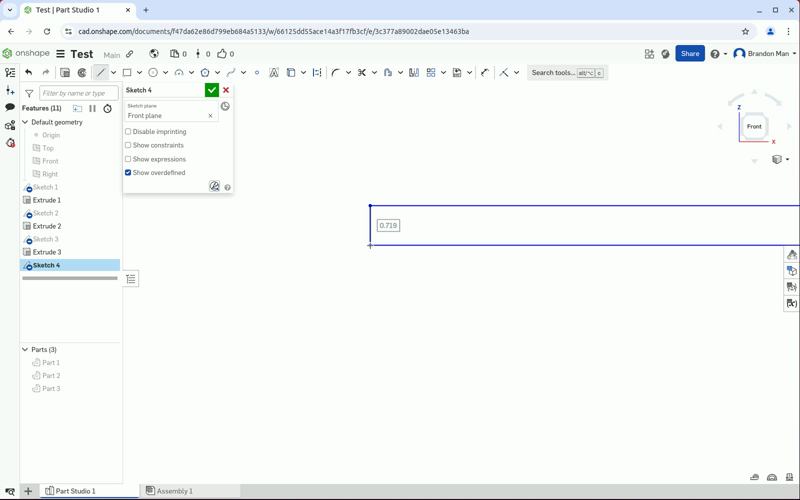
scroll(-6)
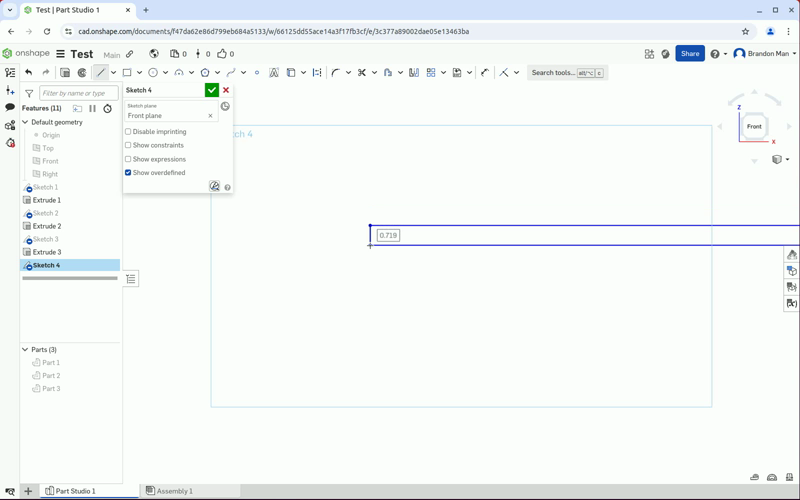
scroll(-6)
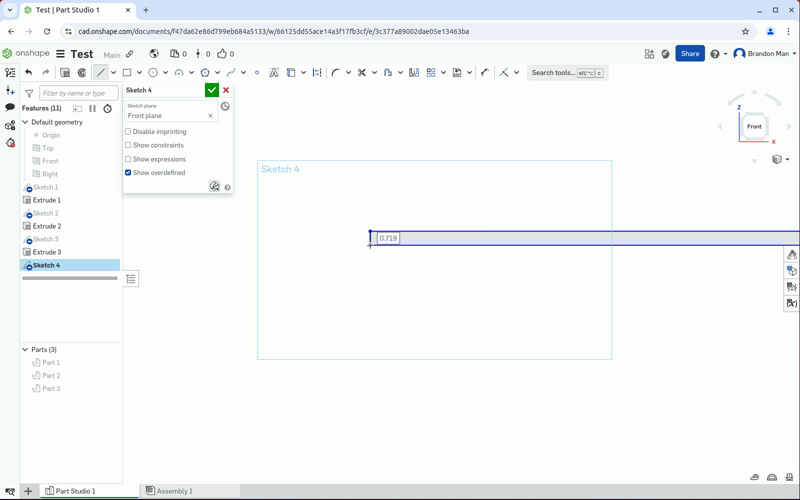
scroll(-6)
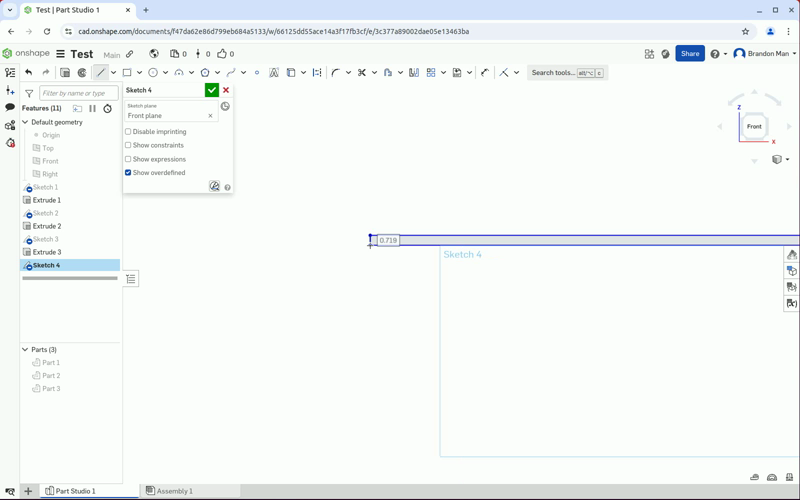
scroll(-6)
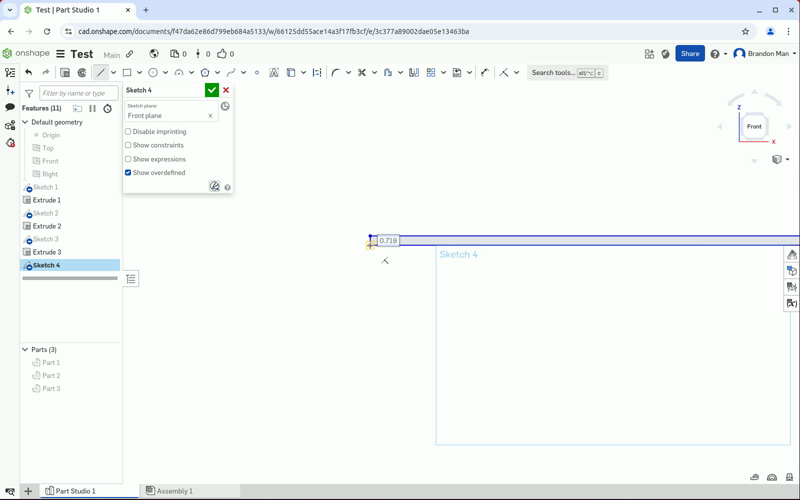
scroll(-6)
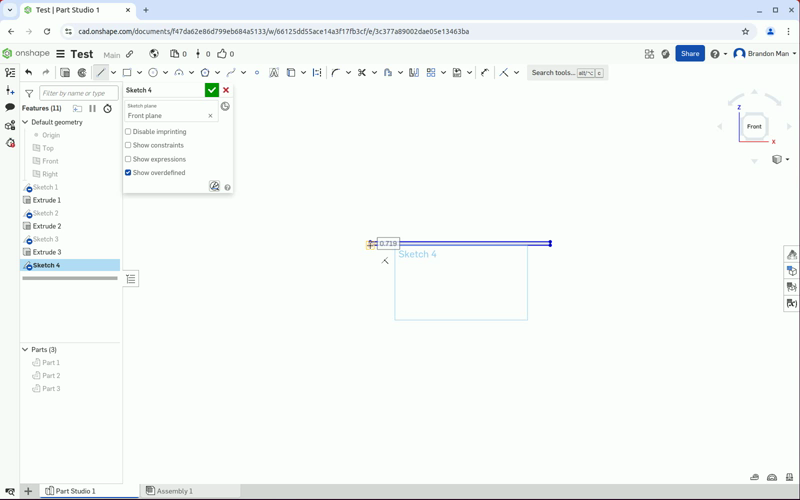
key(esc)
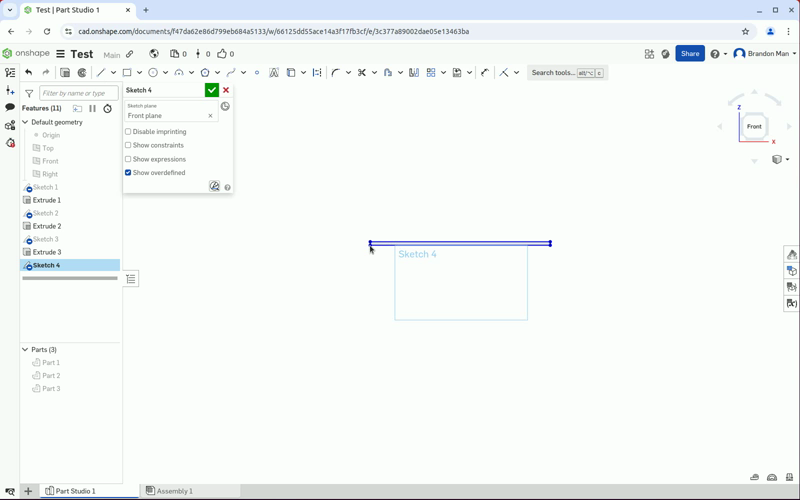
mouse_move(398, 242)
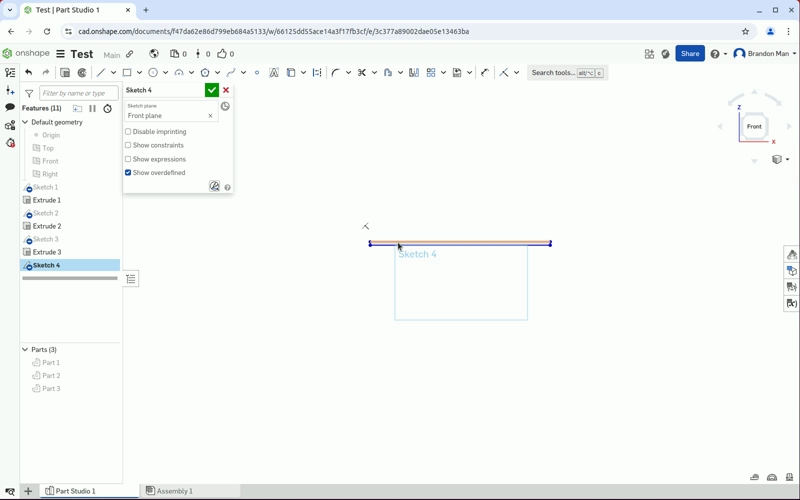
scroll(6)
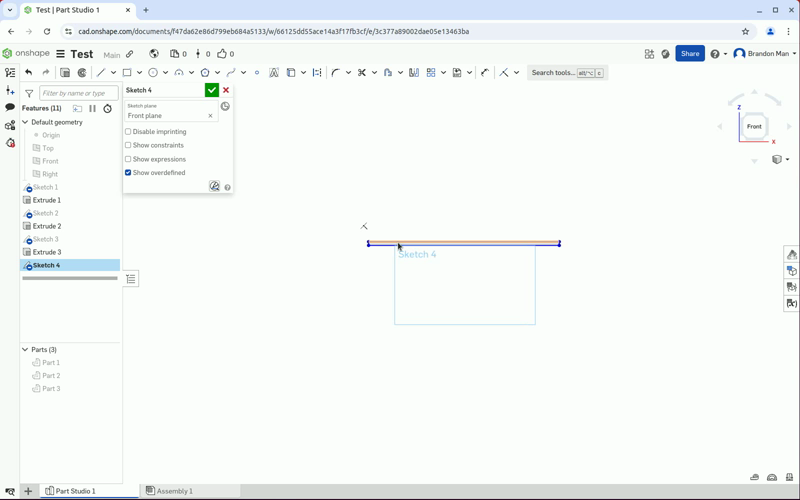
scroll(6)
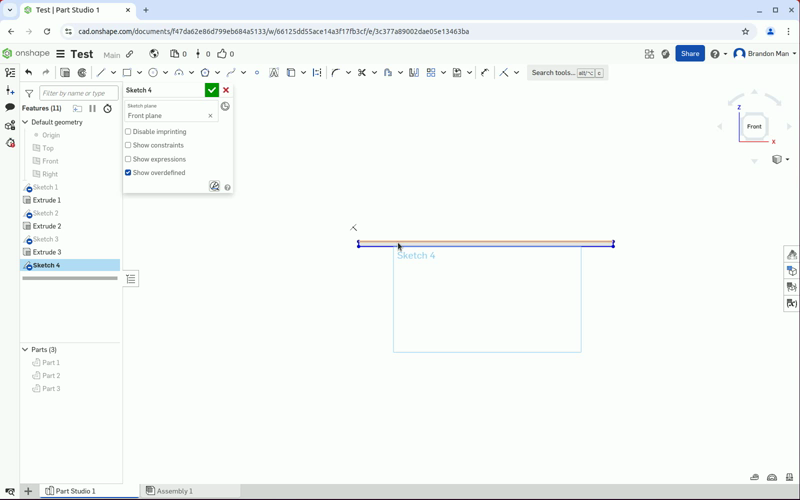
scroll(6)
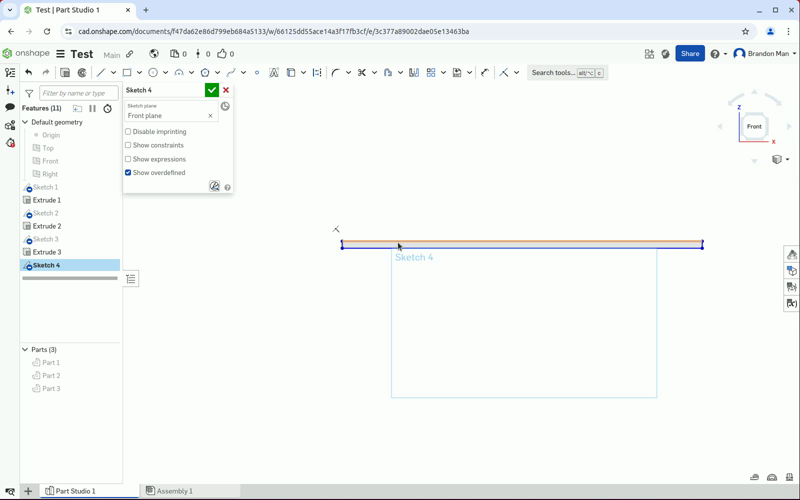
scroll(6)
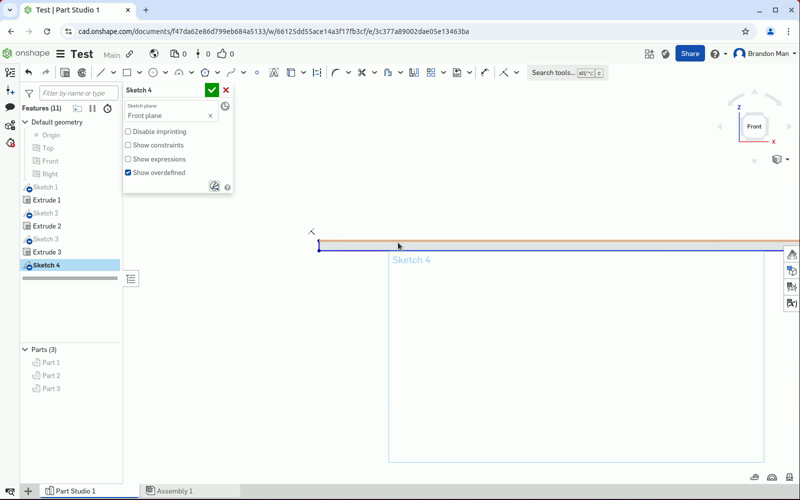
scroll(6)
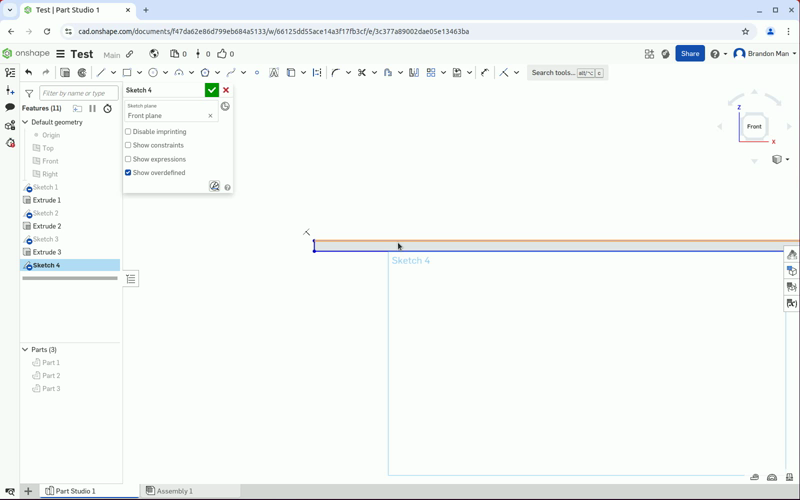
scroll(6)
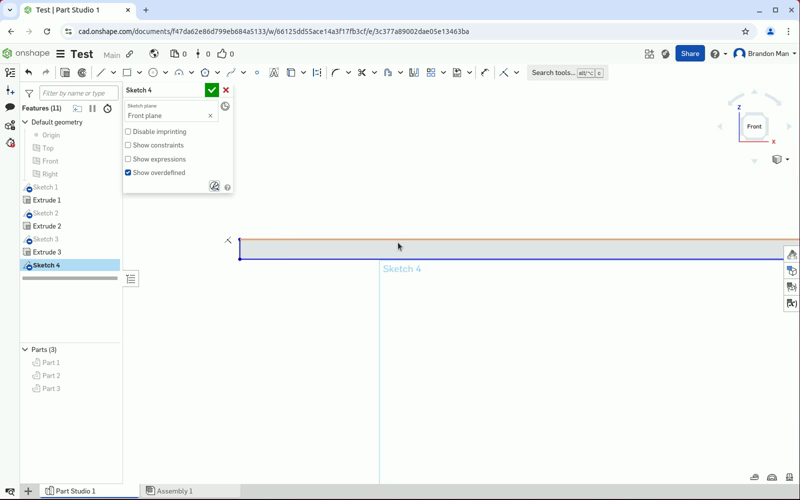
scroll(6)
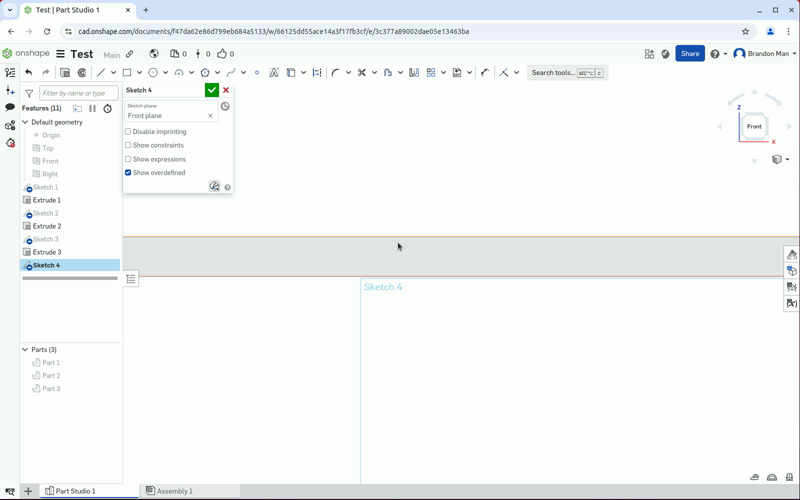
click(398, 242)
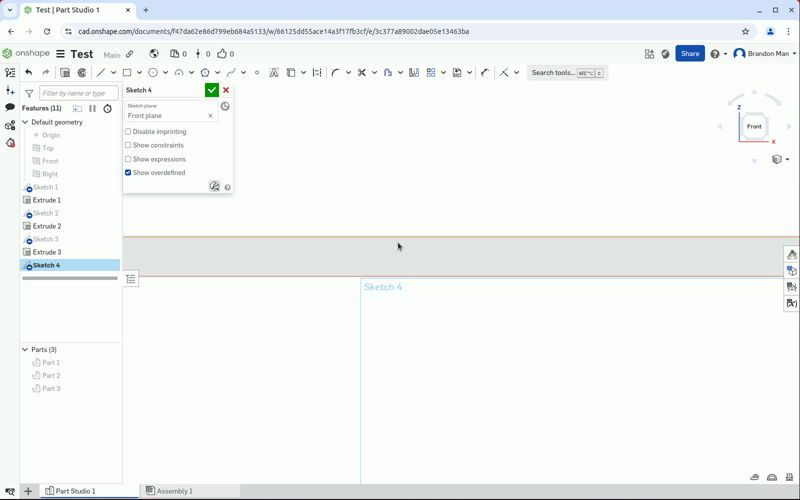
scroll(-6)
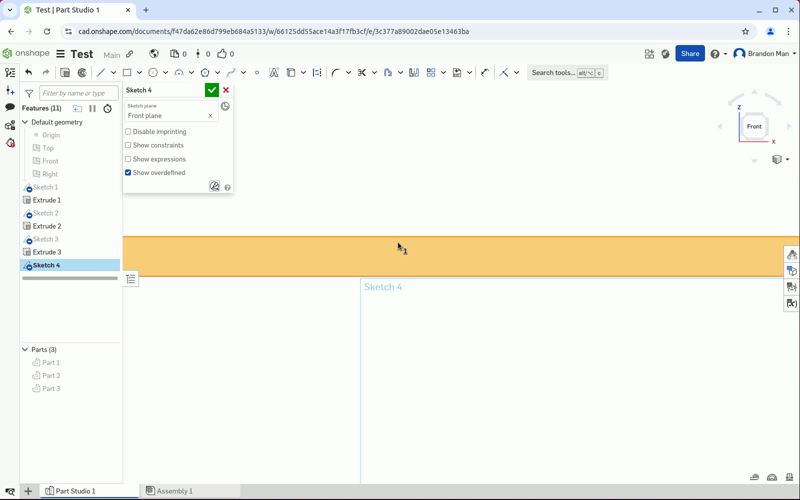
scroll(-6)
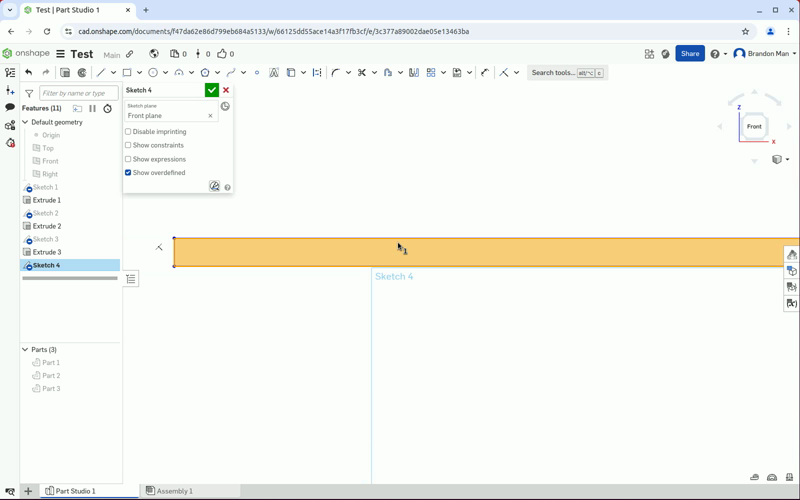
scroll(-6)
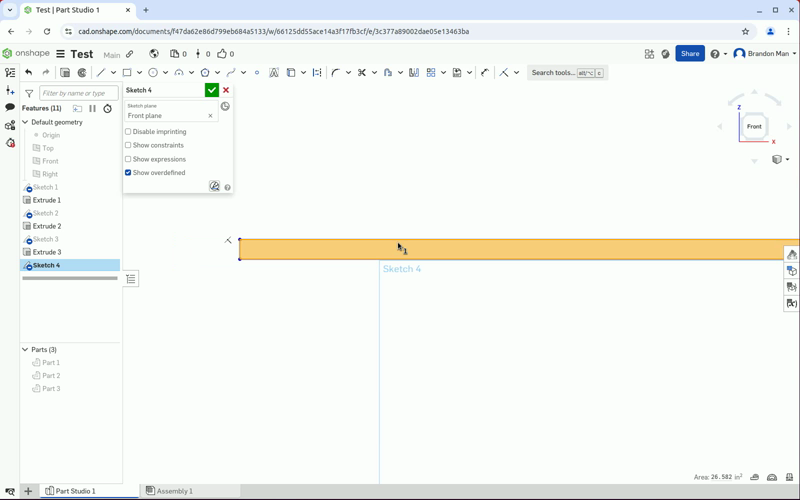
scroll(-6)
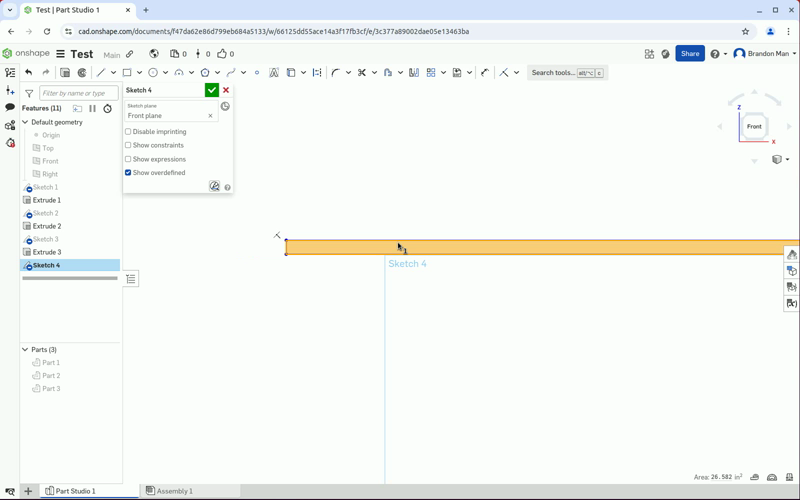
scroll(-6)
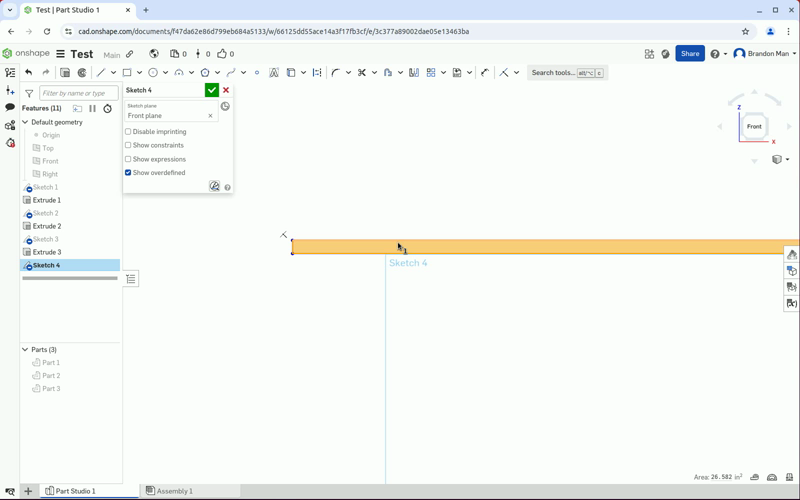
scroll(-6)
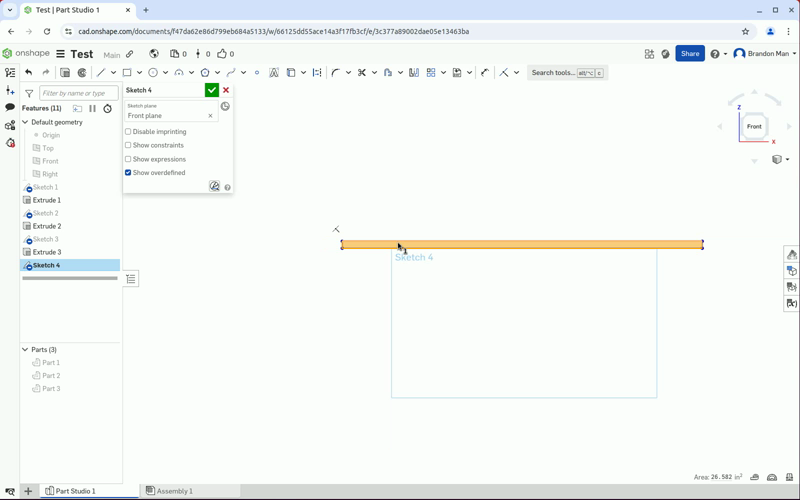
scroll(-6)
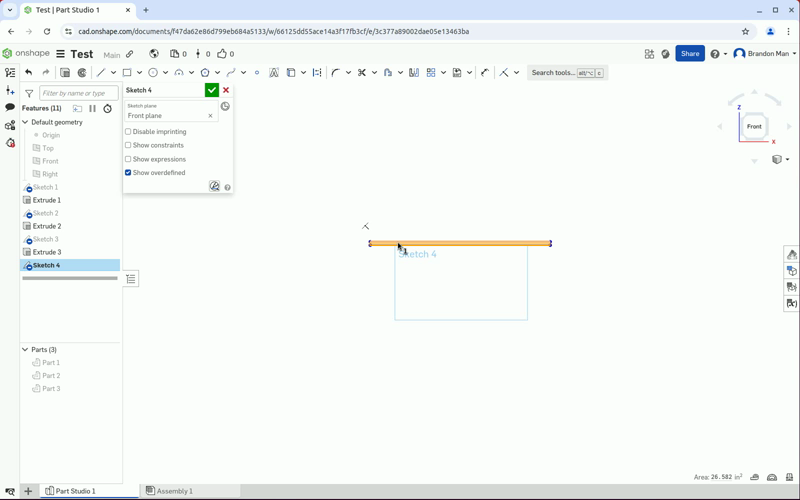
mouse_move(73, 352)
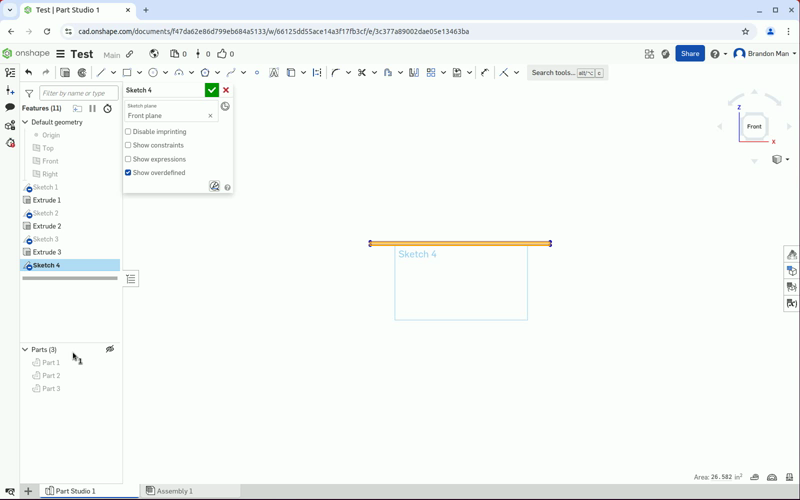
key(shift+y)
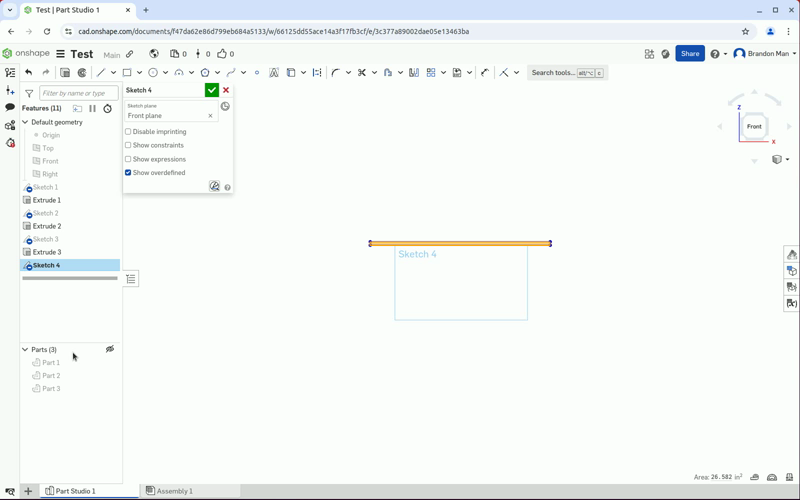
key(shift+e)
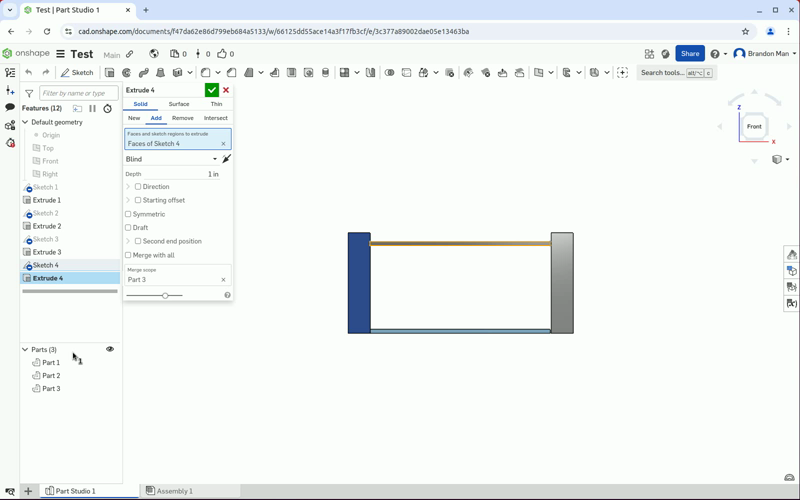
mouse_move(143, 106)
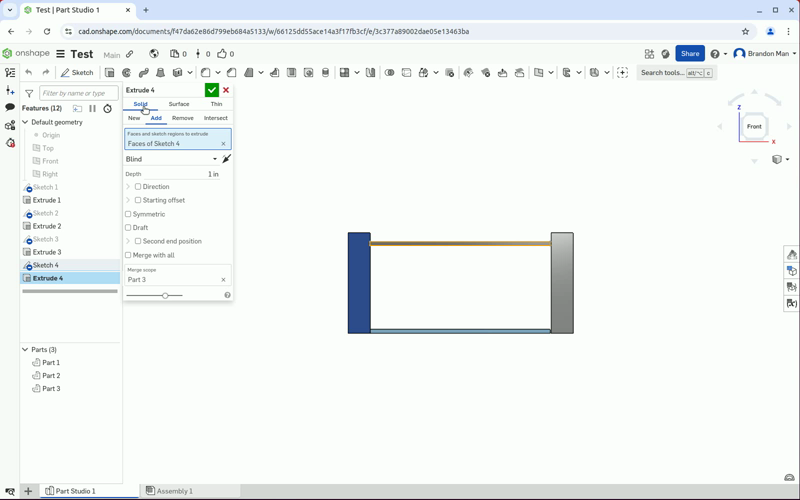
click(143, 106)
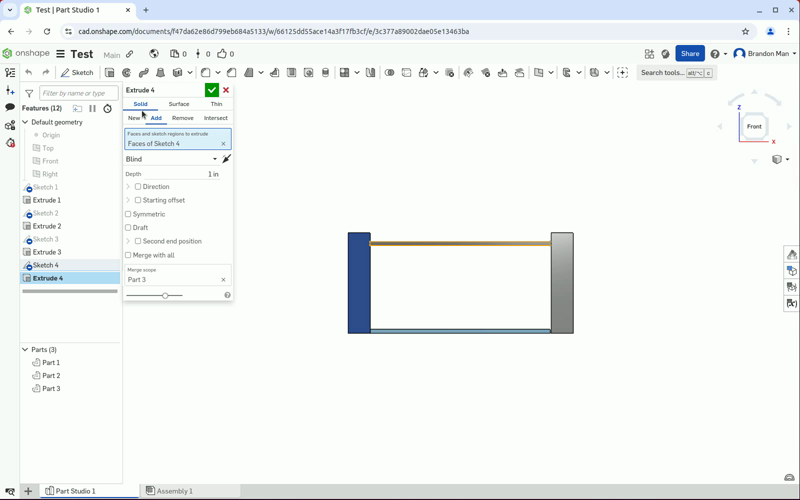
mouse_move(137, 120)
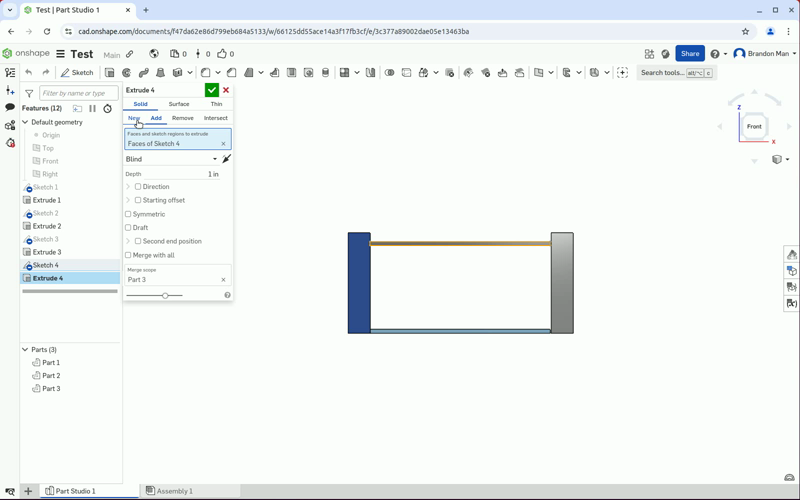
click(137, 120)
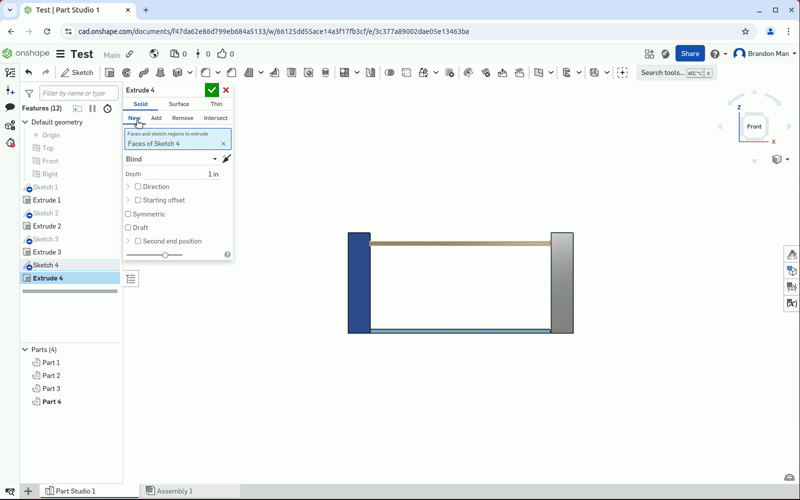
key(tab, 4)
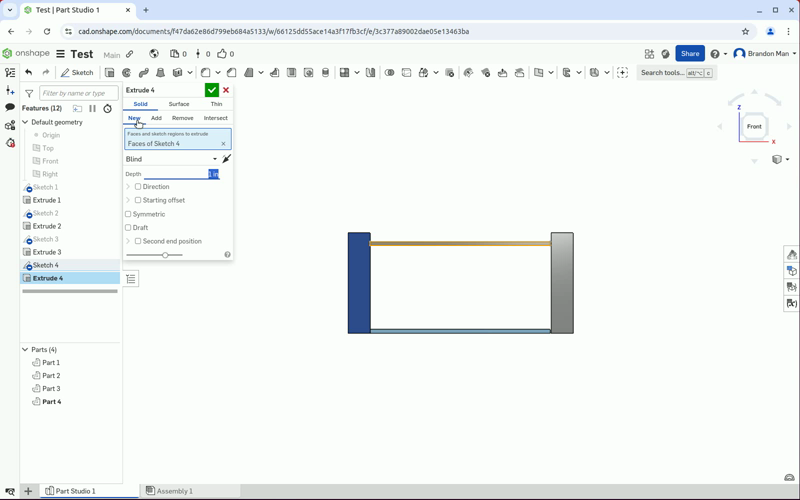
text(2.889)
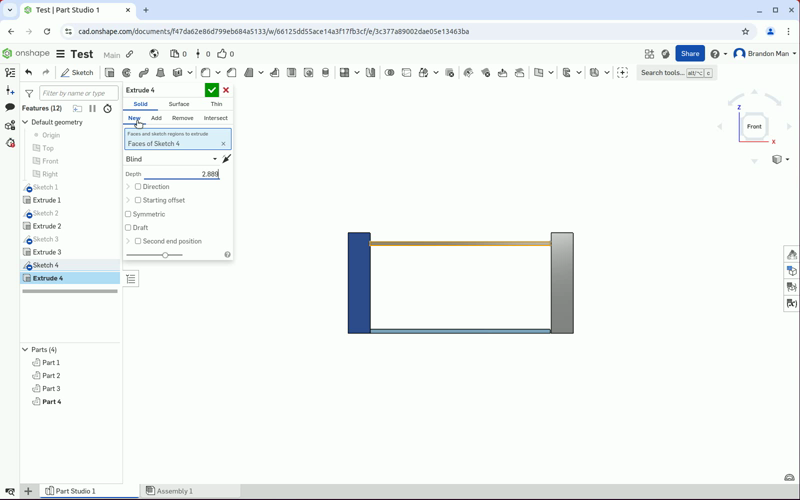
key(enter)
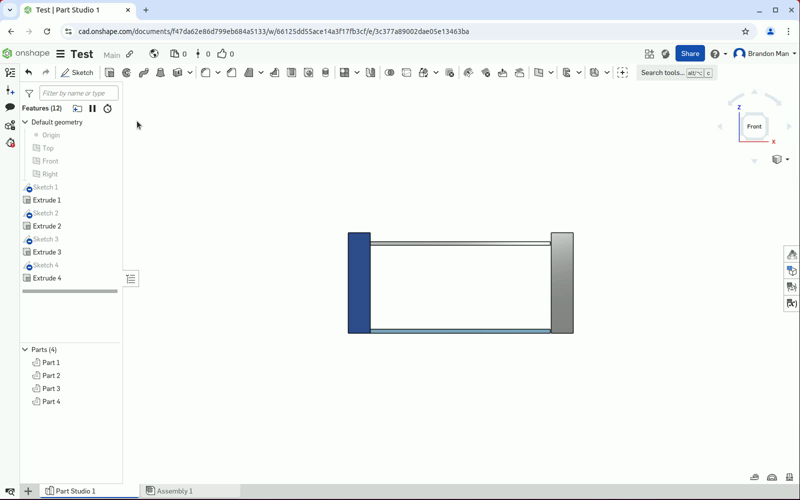
key(shift+h)
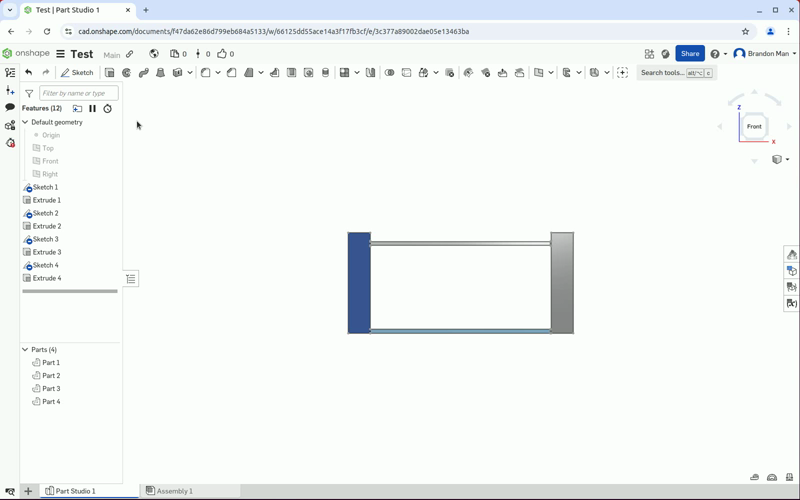
key(shift+h)
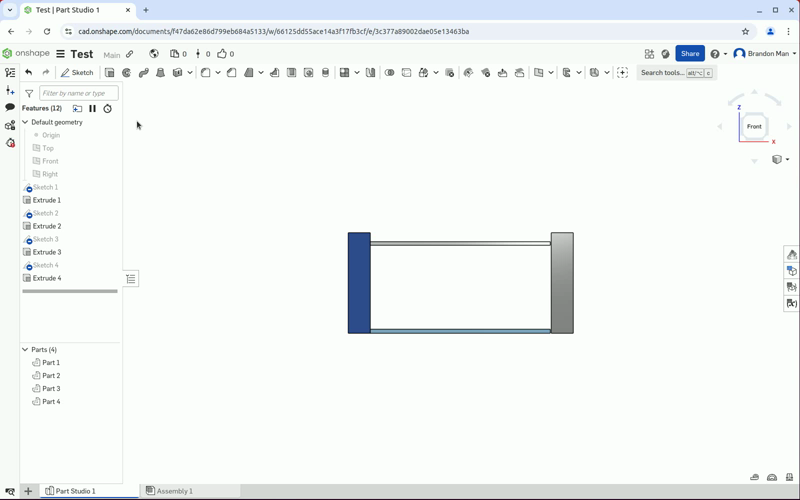
mouse_move(73, 189)
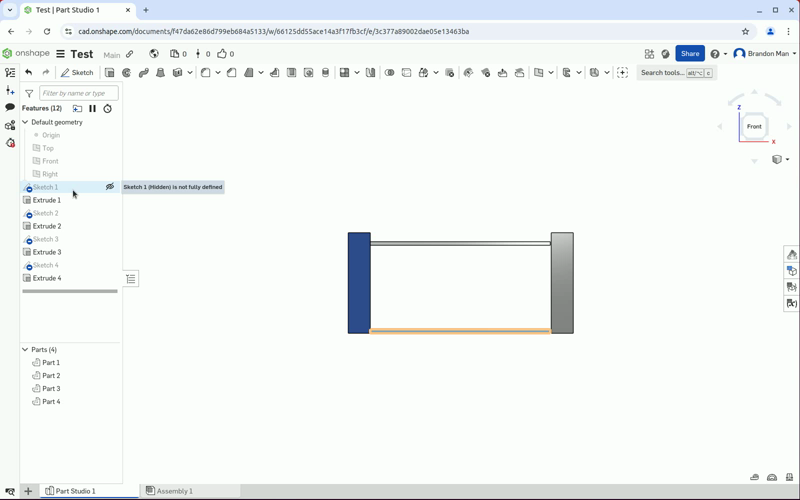
click(73, 189)
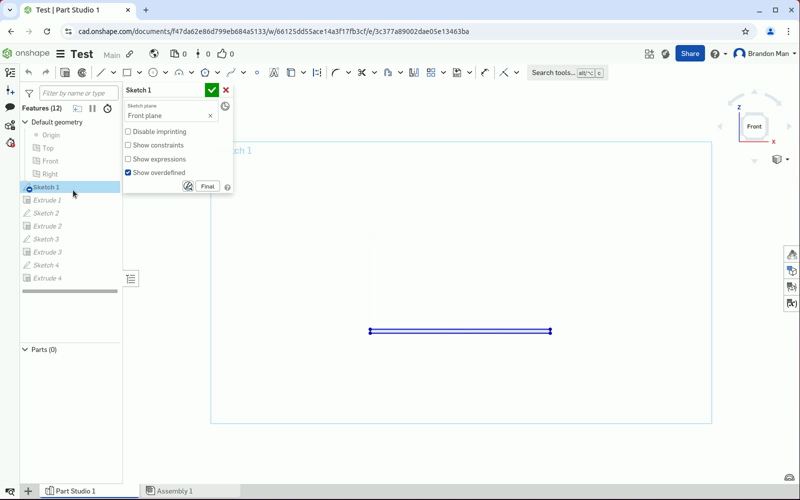
mouse_move(229, 92)
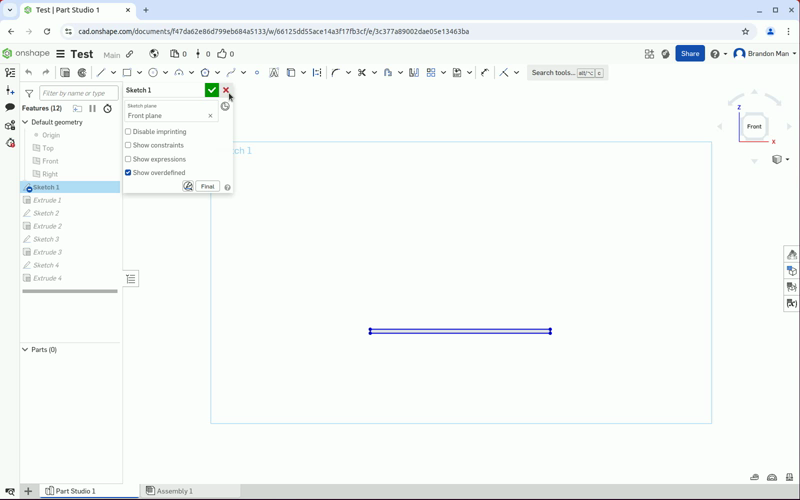
click(229, 92)
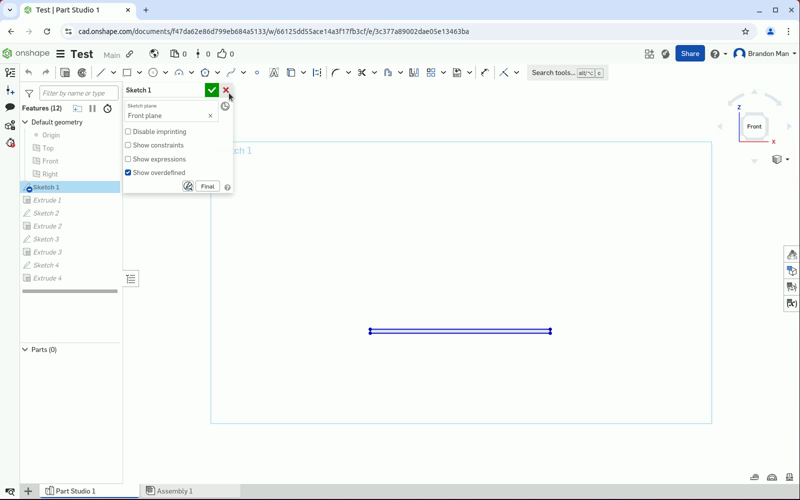
key(shift+s)
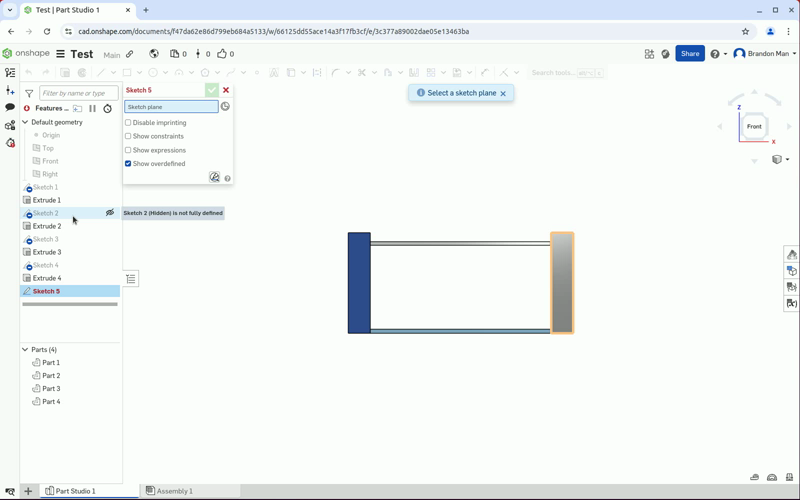
scroll(3)
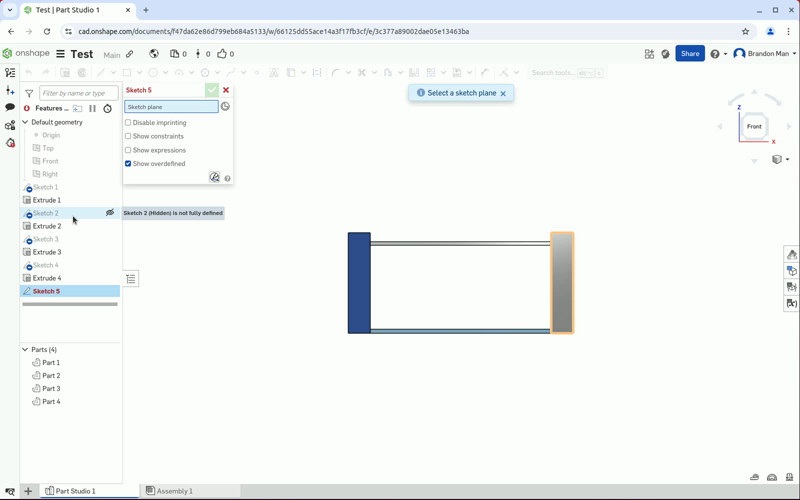
mouse_move(73, 163)
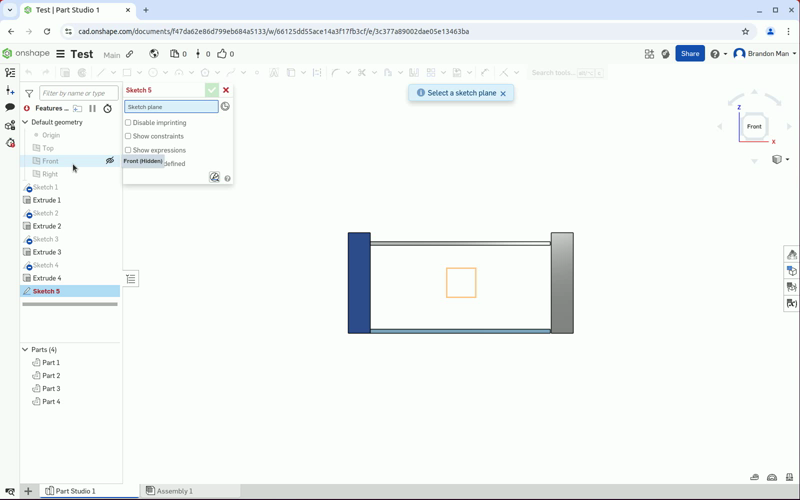
click(73, 163)
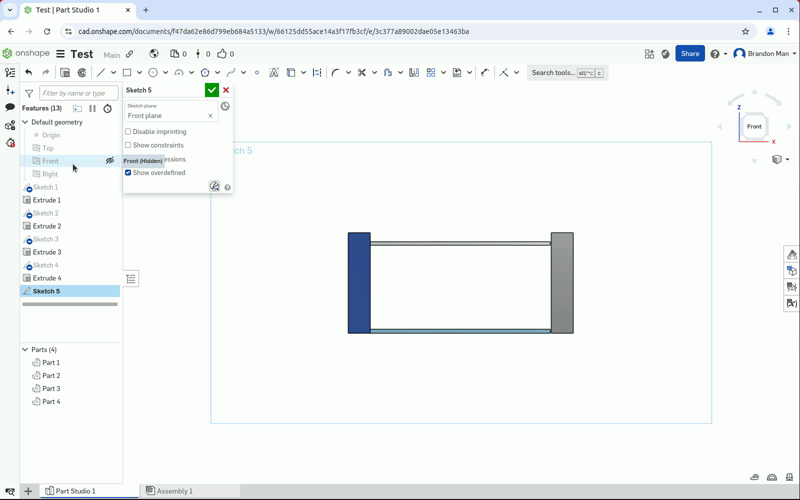
mouse_move(73, 352)
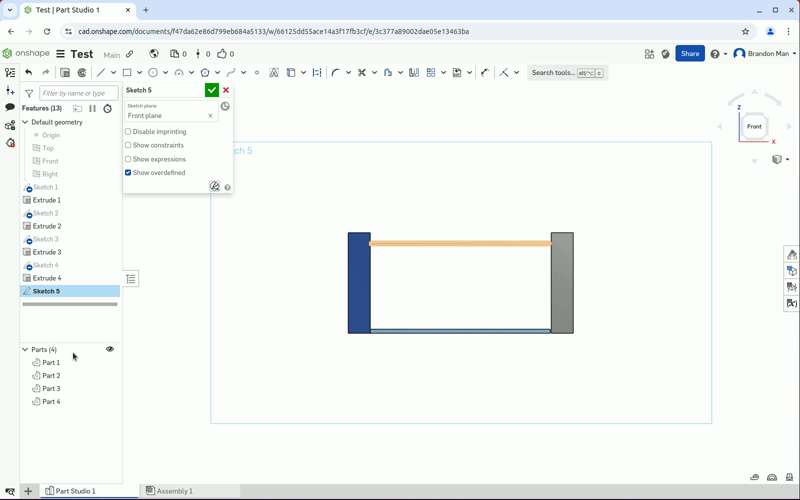
key(y)
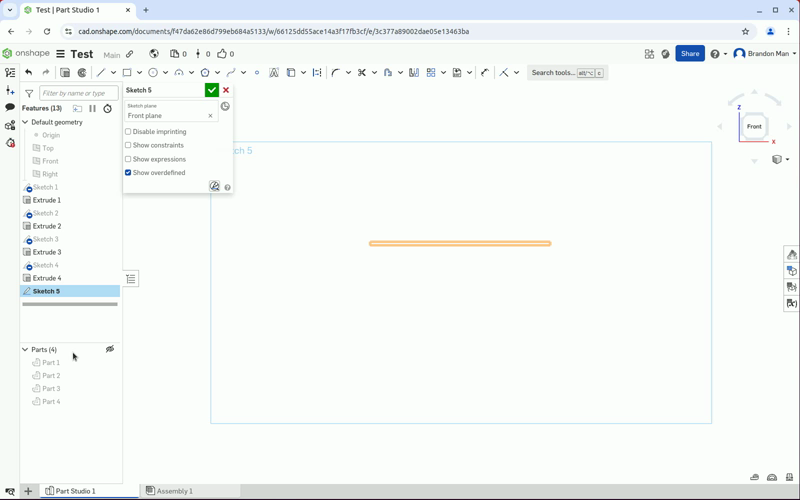
key(l)
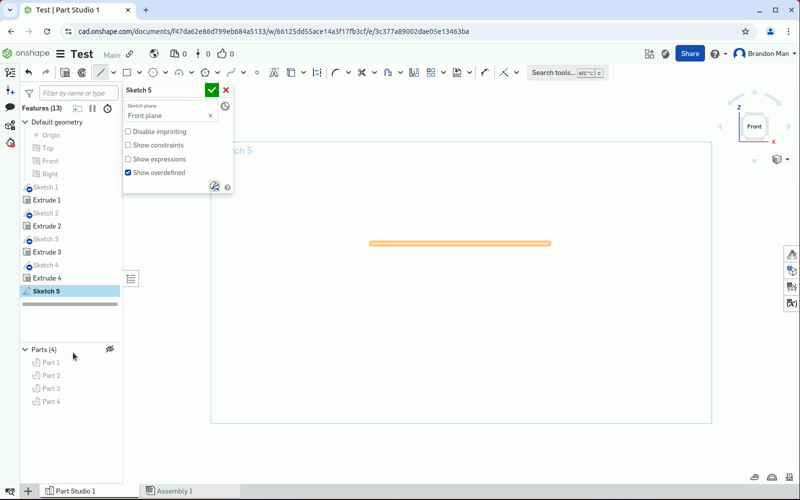
key_down(shift)
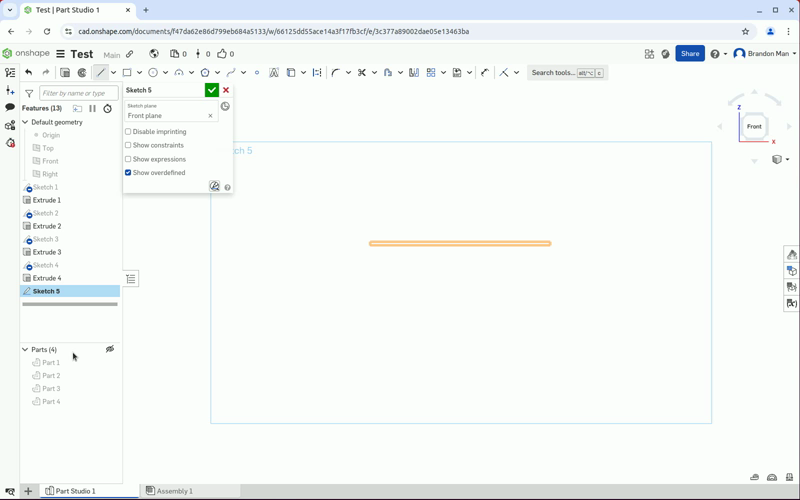
mouse_move(370, 240)
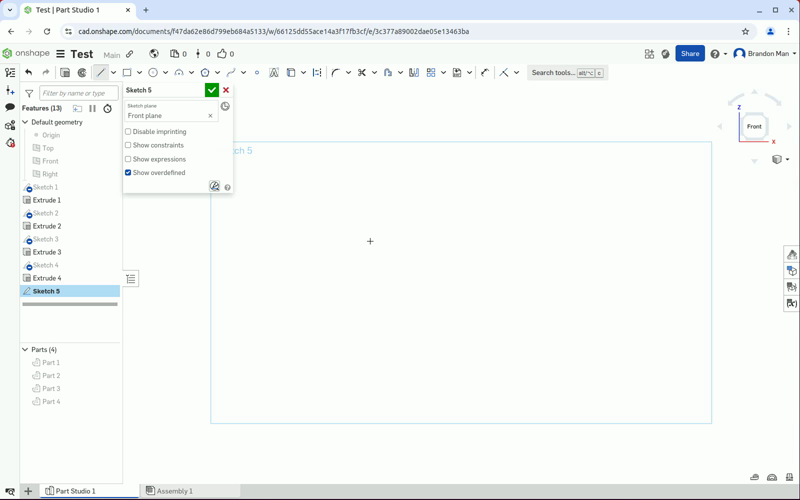
click(370, 240)
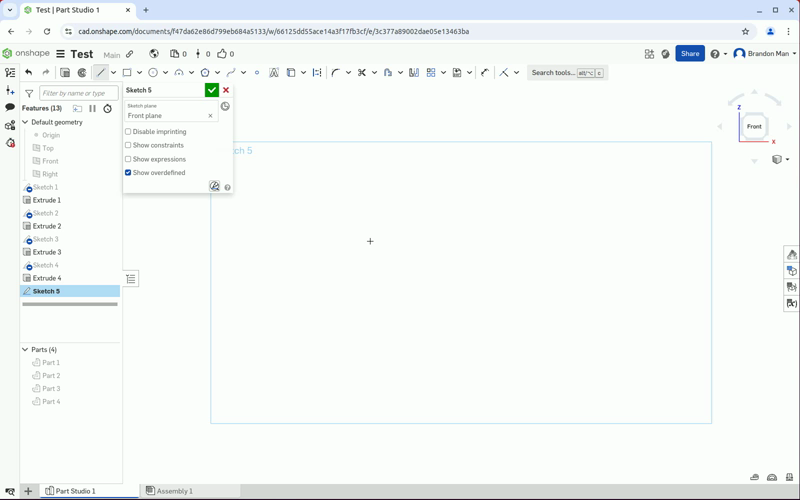
key_up(shift)
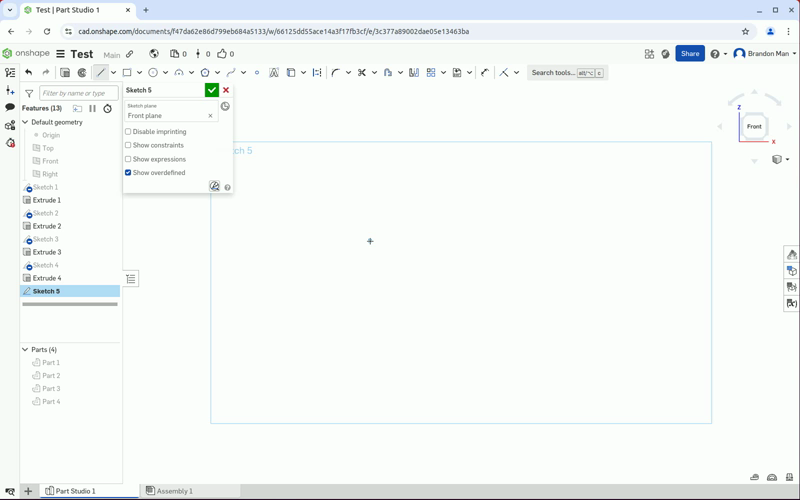
key_down(shift)
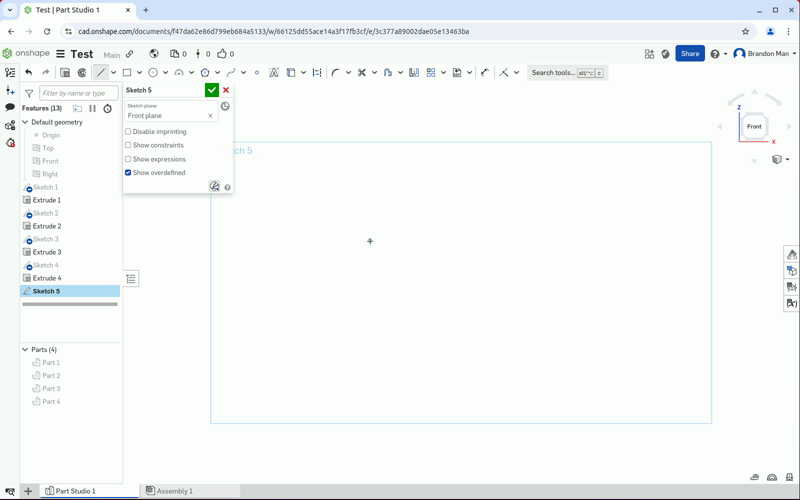
mouse_move(550, 240)
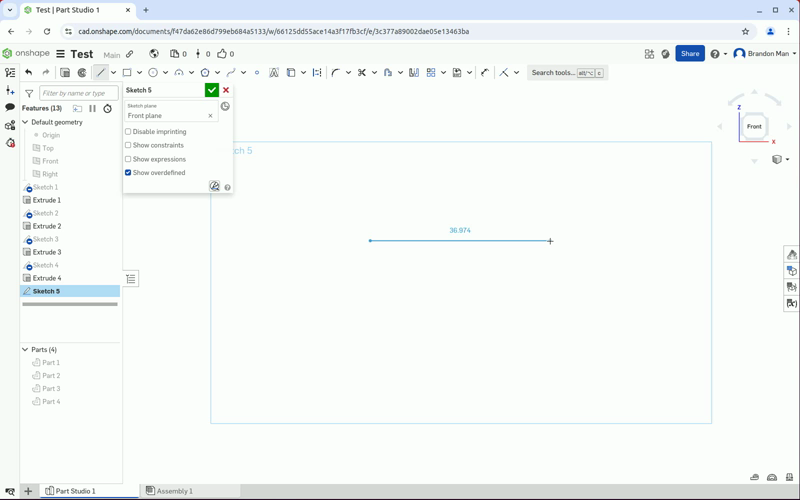
click(550, 240)
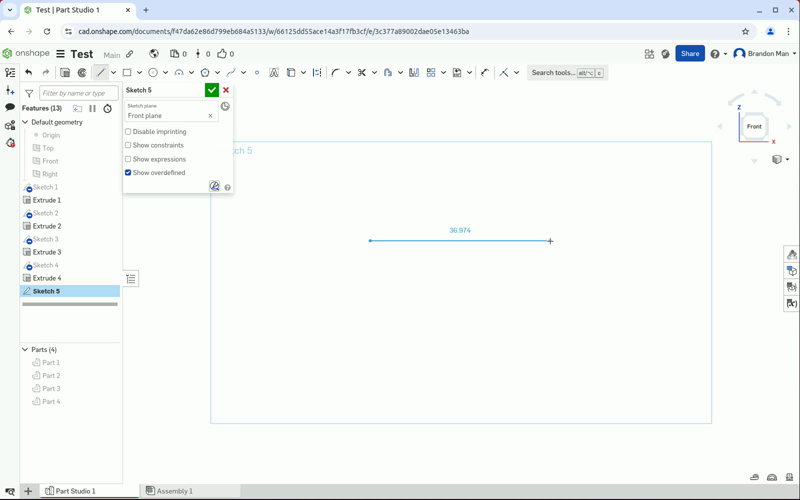
key_up(shift)
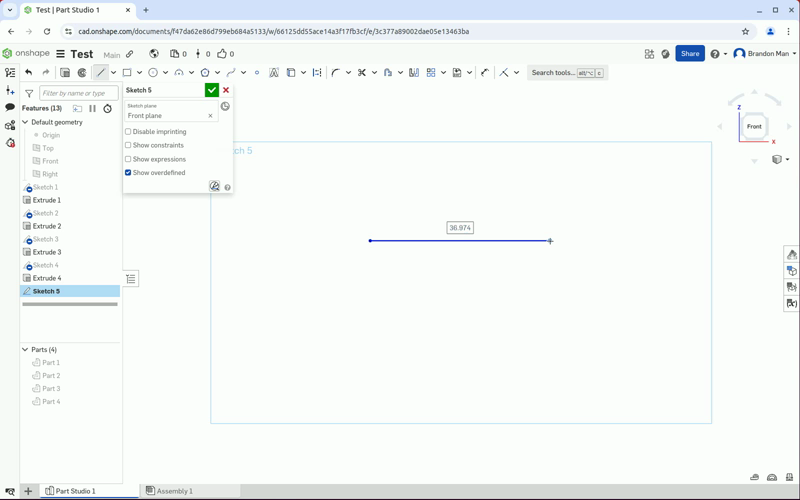
key_down(shift)
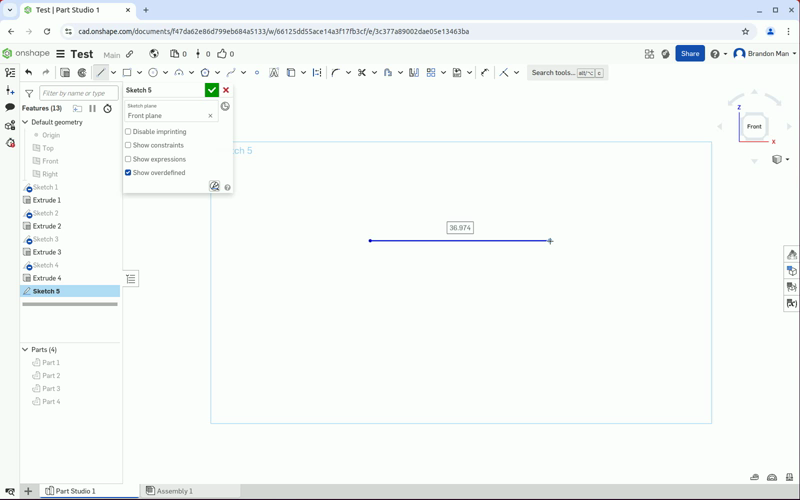
mouse_move(580, 240)
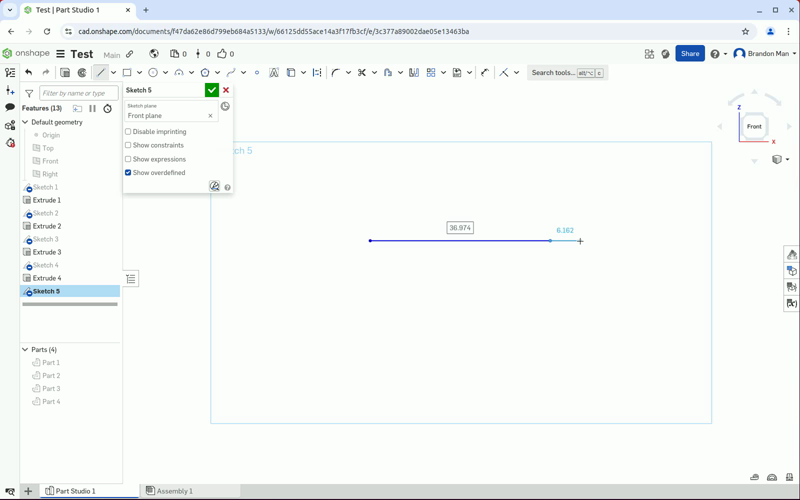
mouse_move(550, 231)
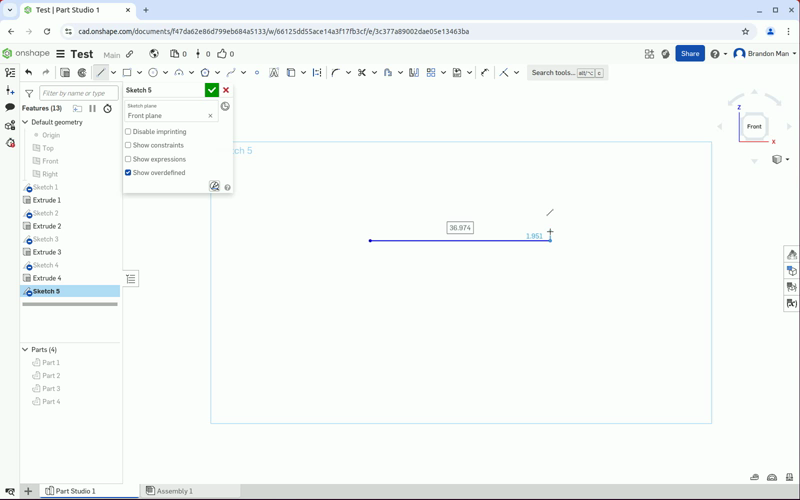
click(550, 231)
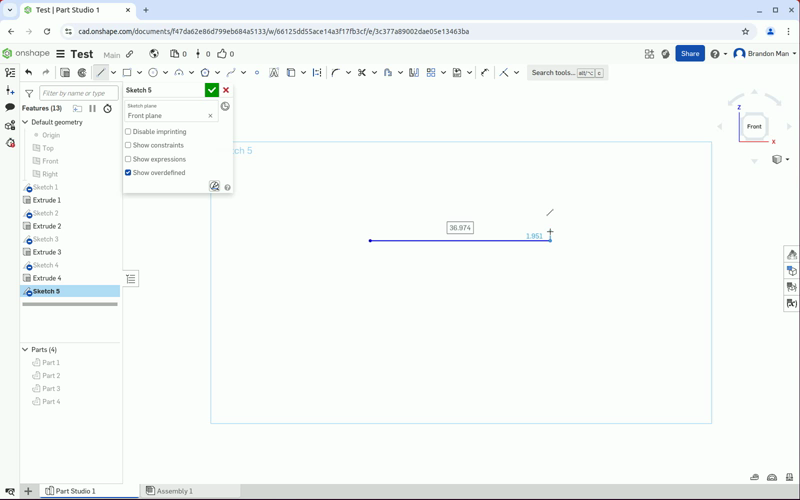
key_up(shift)
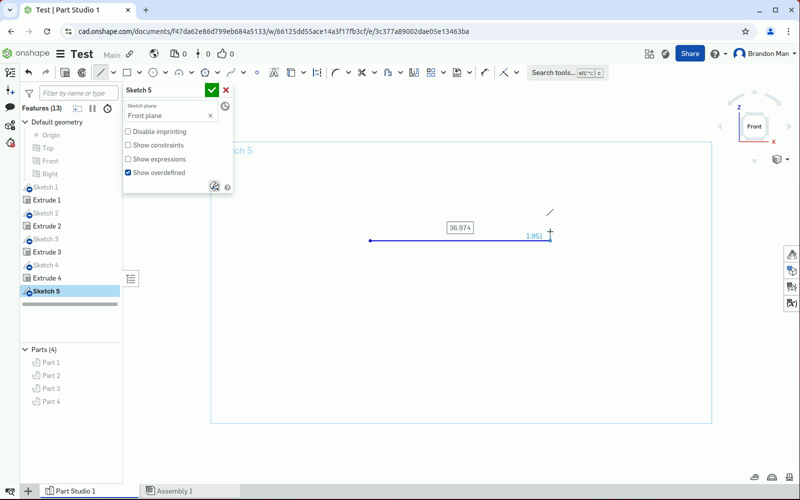
key_down(shift)
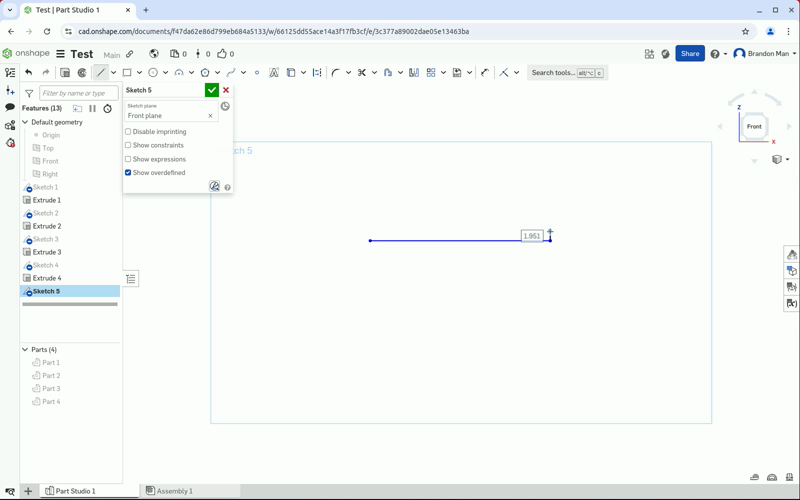
mouse_move(370, 231)
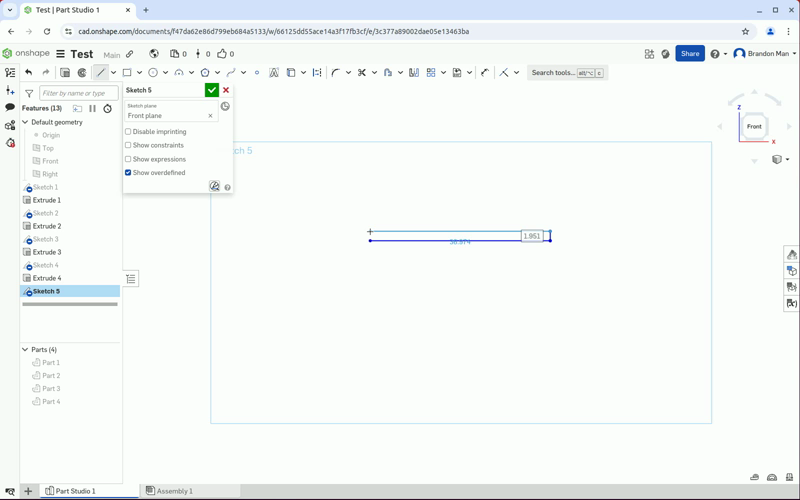
click(370, 231)
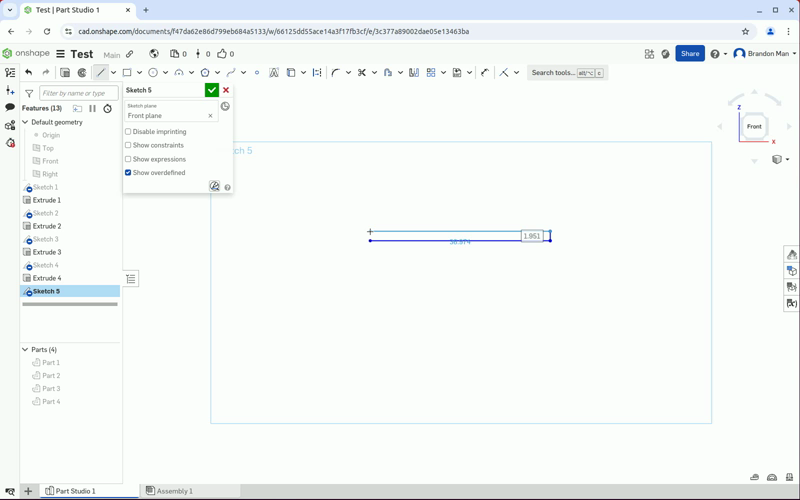
key_up(shift)
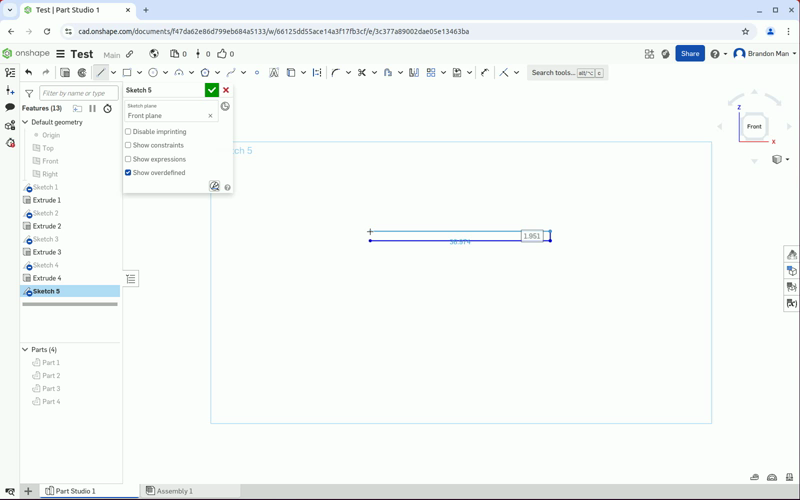
mouse_move(400, 231)
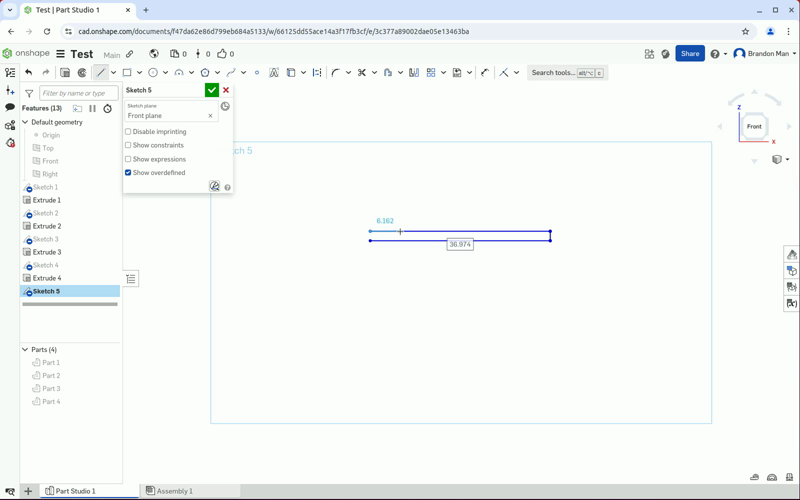
key_down(shift)
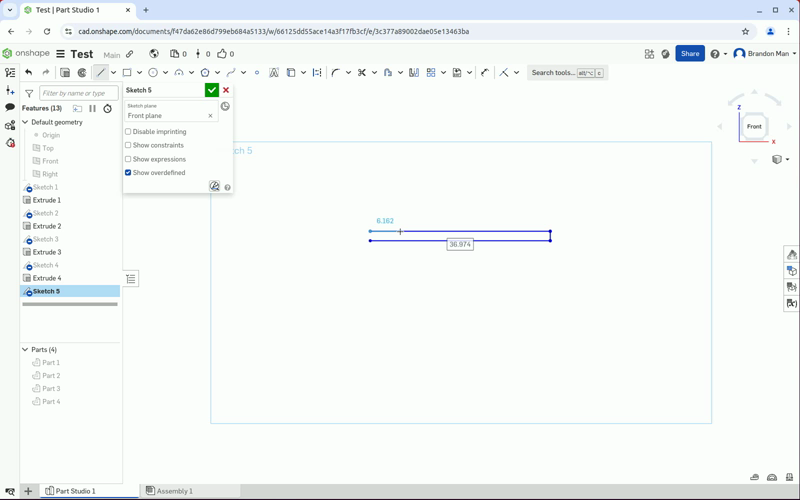
mouse_move(370, 240)
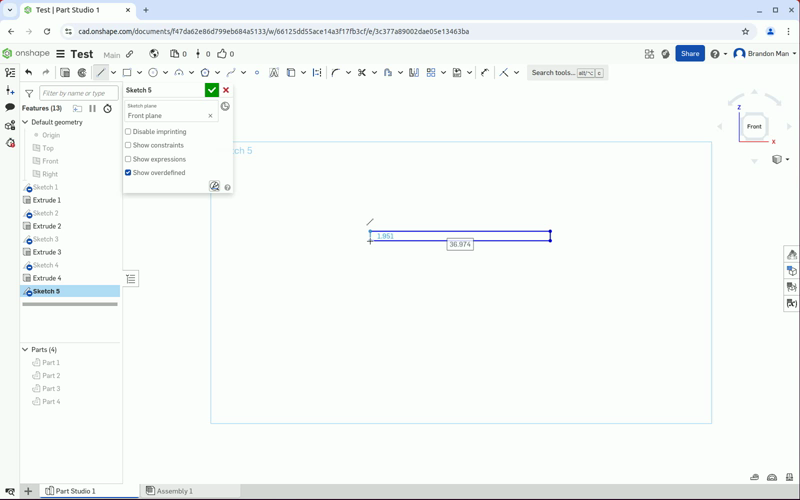
key_up(shift)
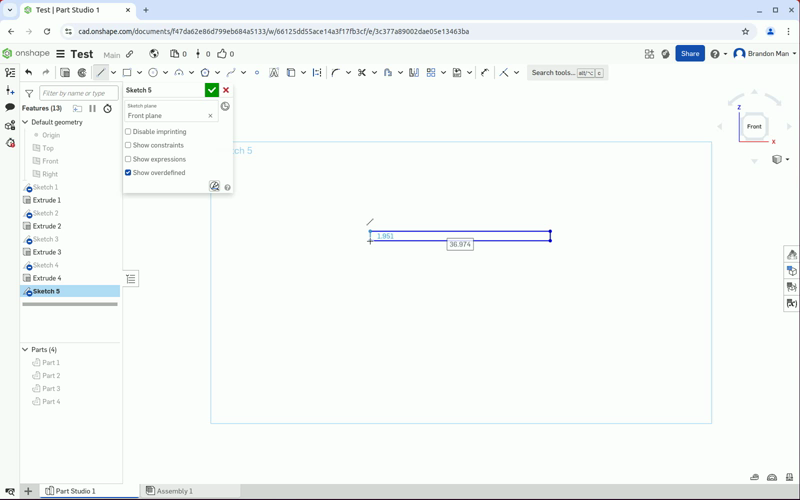
click(370, 240)
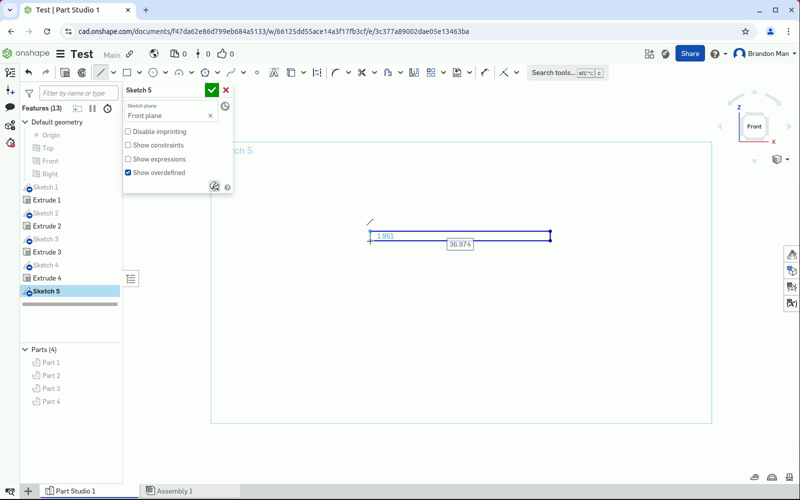
key(esc)
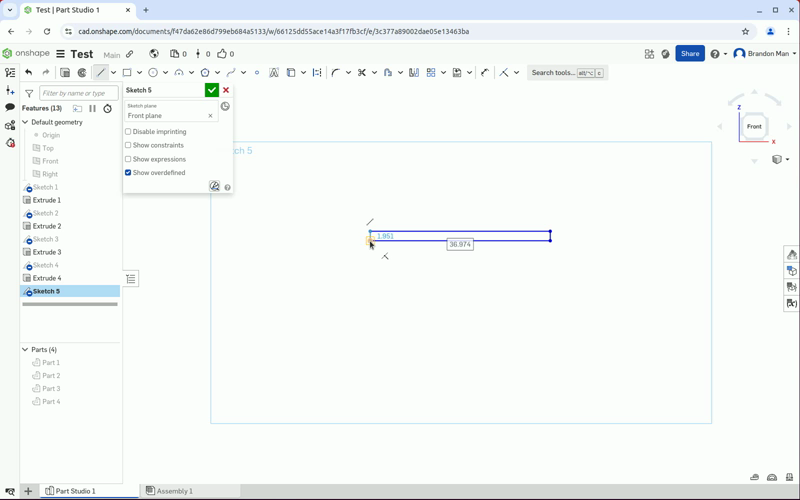
mouse_move(375, 239)
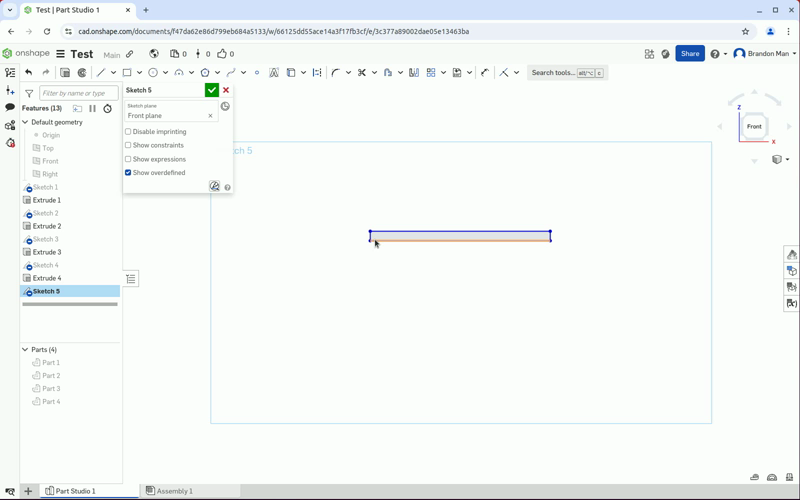
scroll(6)
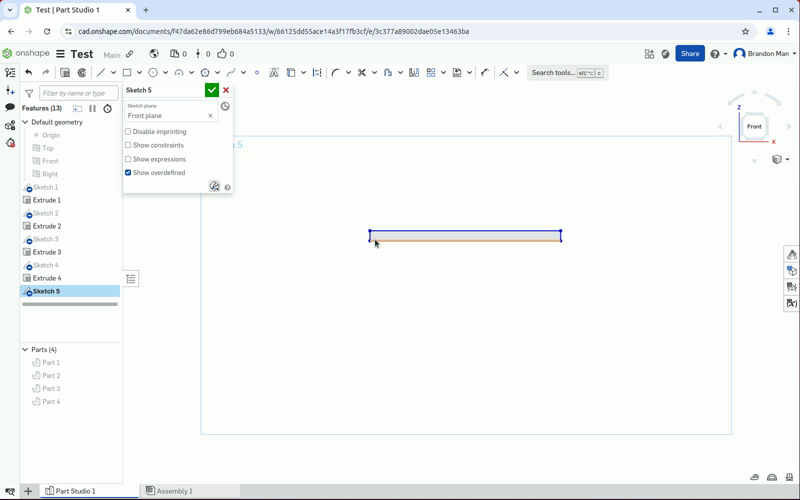
scroll(6)
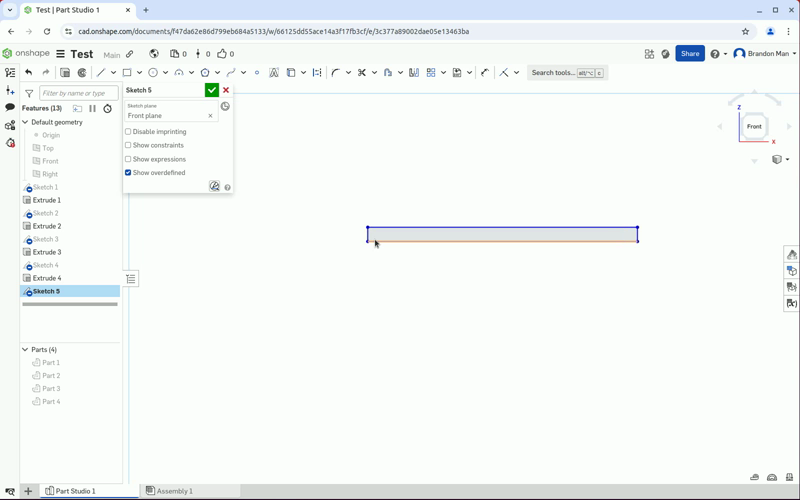
scroll(6)
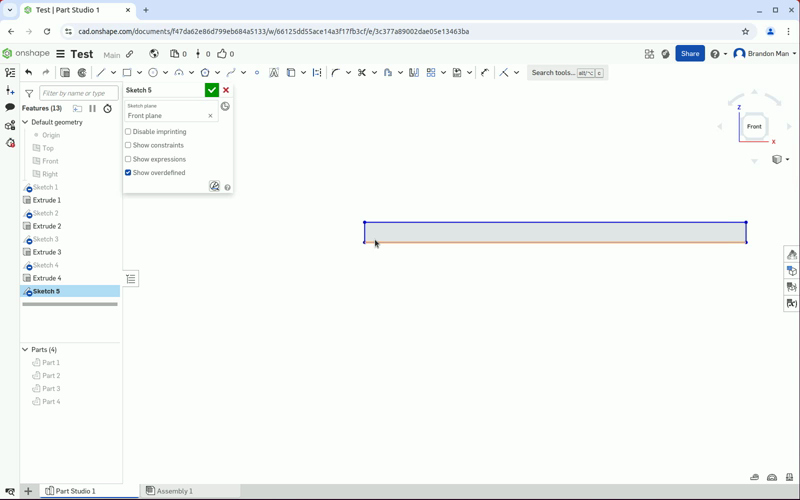
scroll(6)
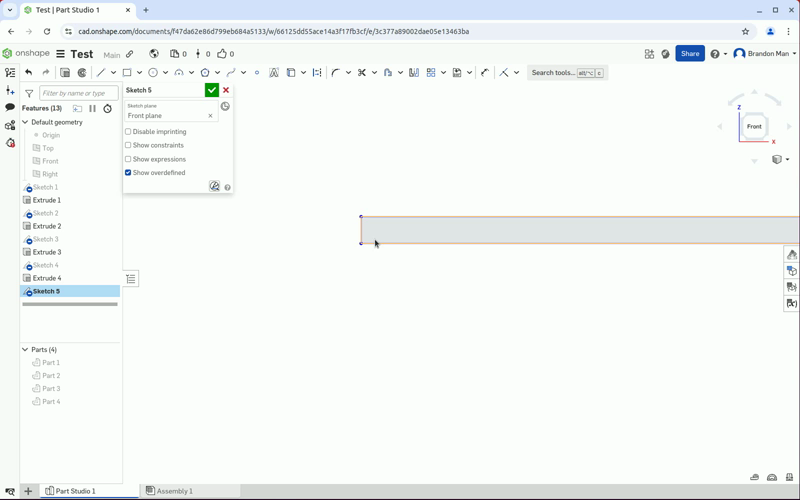
scroll(6)
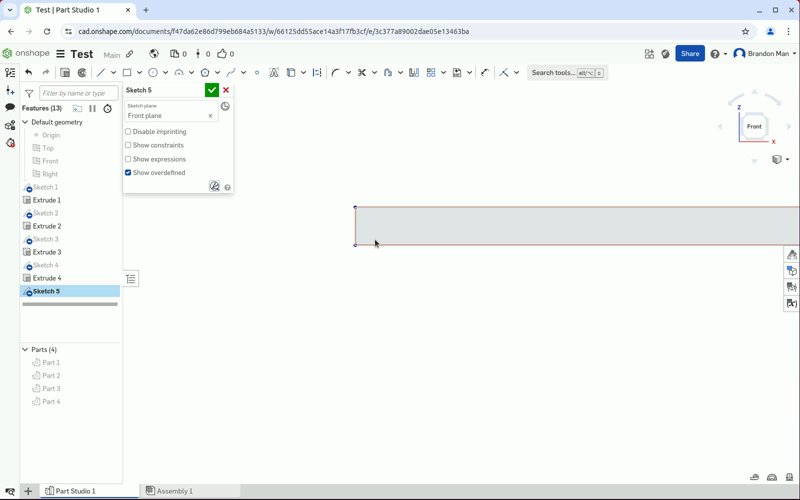
scroll(6)
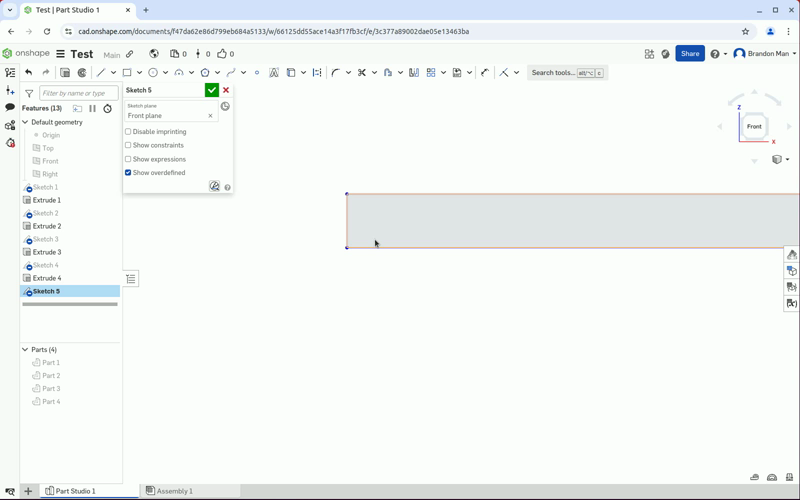
scroll(6)
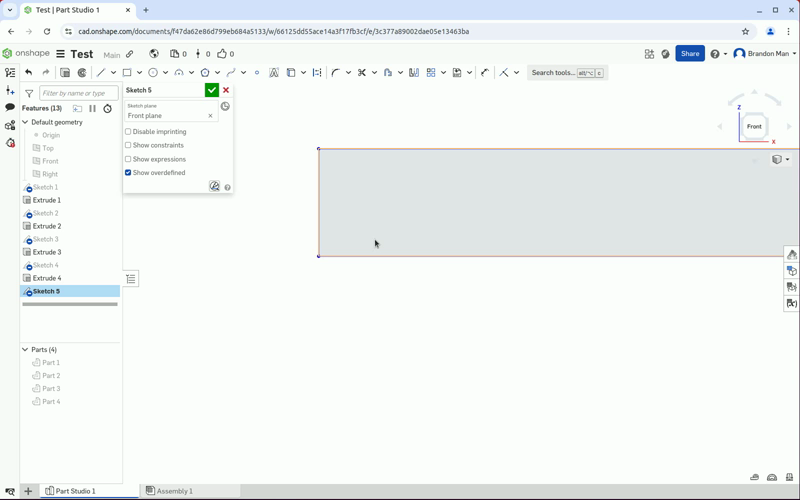
click(375, 239)
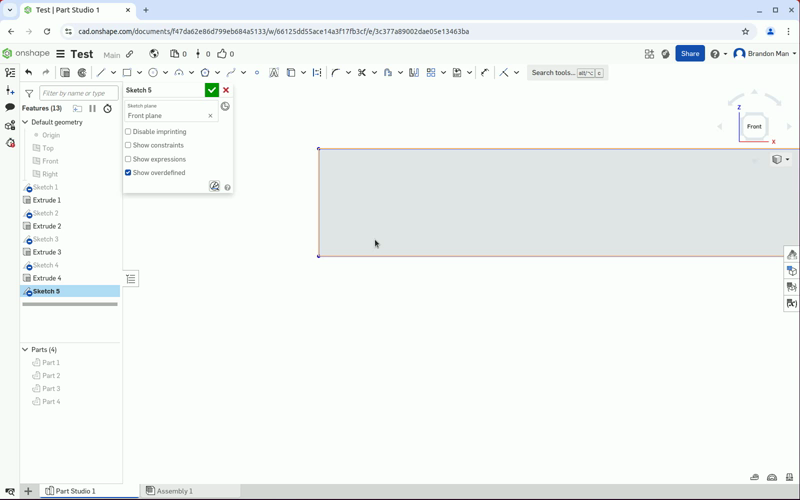
scroll(-6)
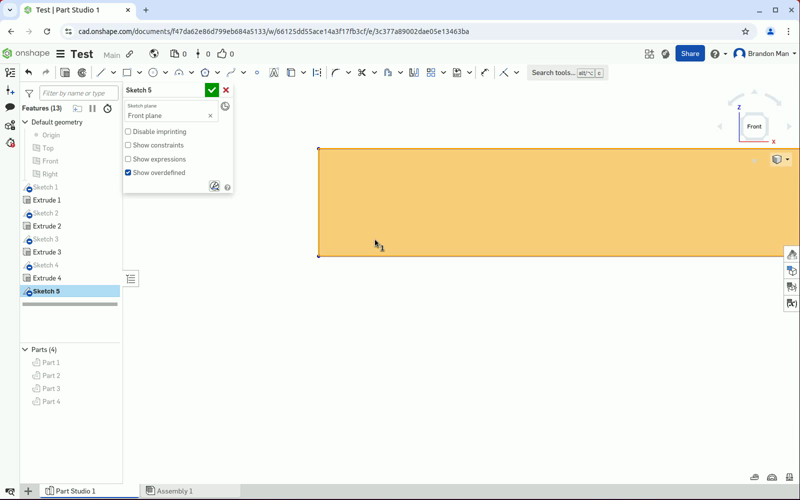
scroll(-6)
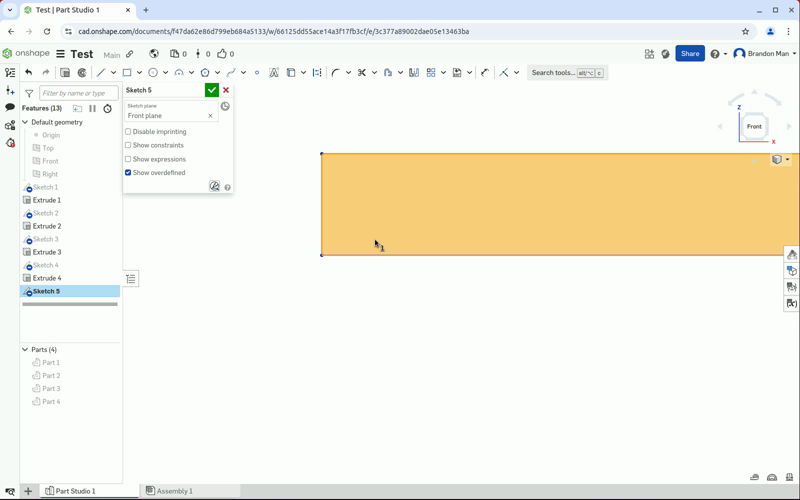
scroll(-6)
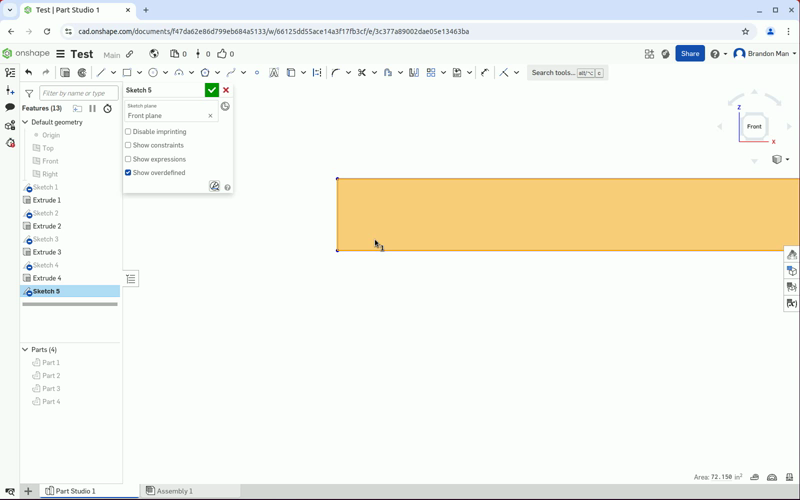
scroll(-6)
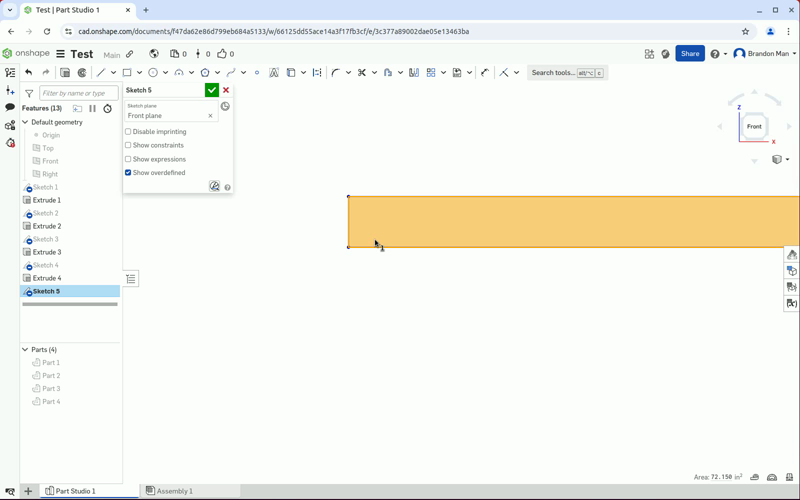
scroll(-6)
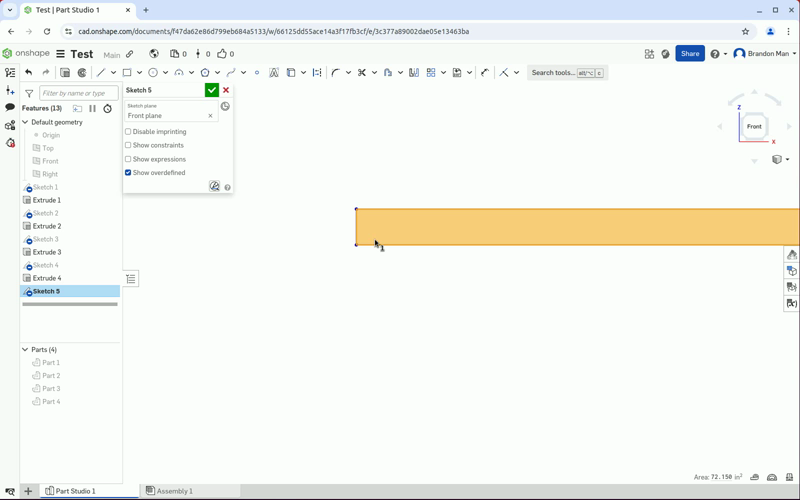
scroll(-6)
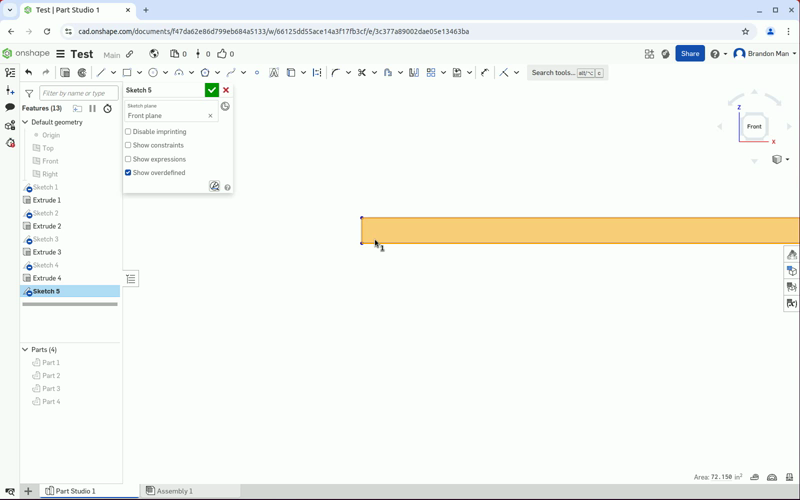
scroll(-6)
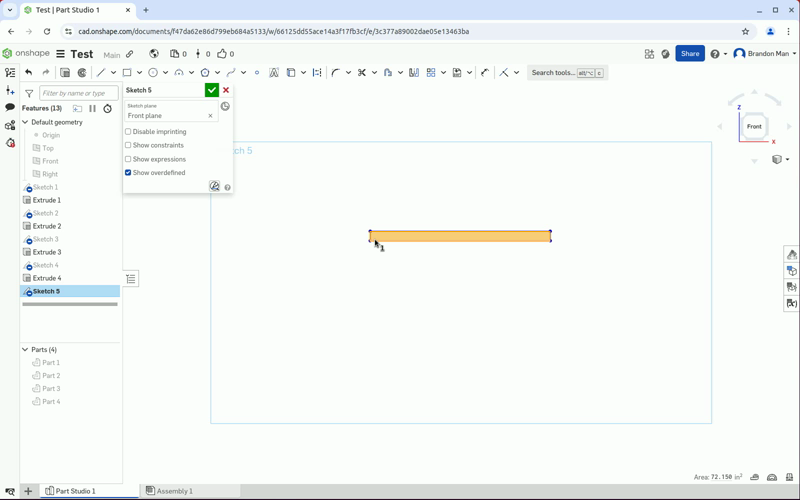
mouse_move(73, 352)
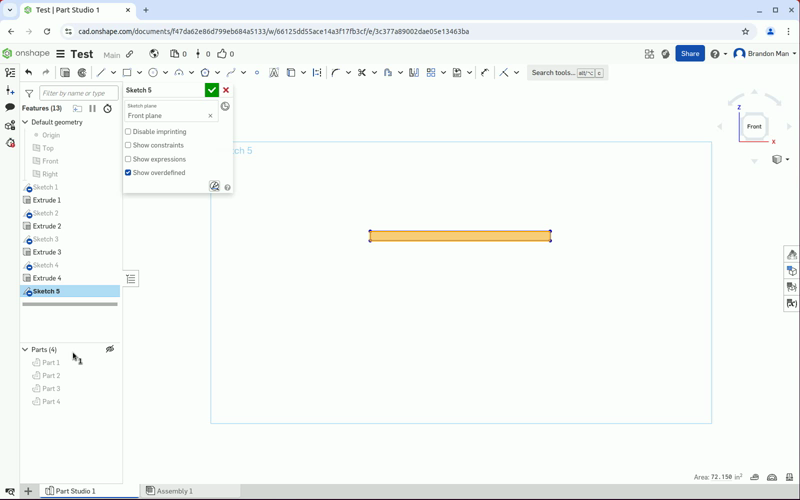
key(shift+y)
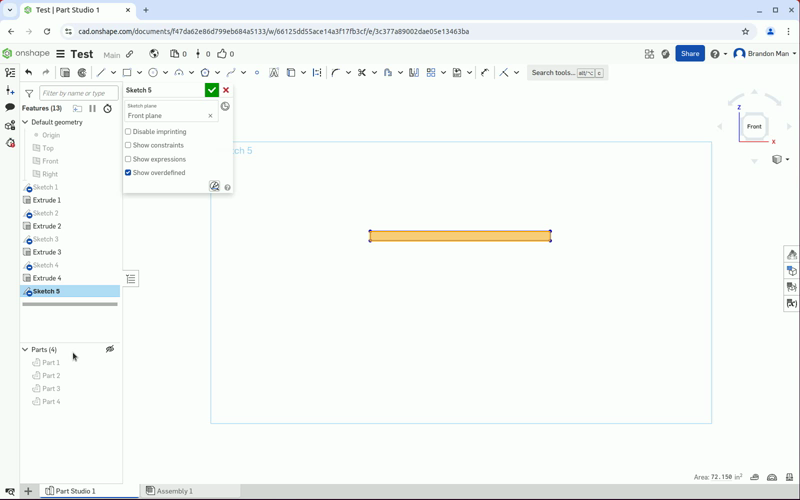
key(shift+e)
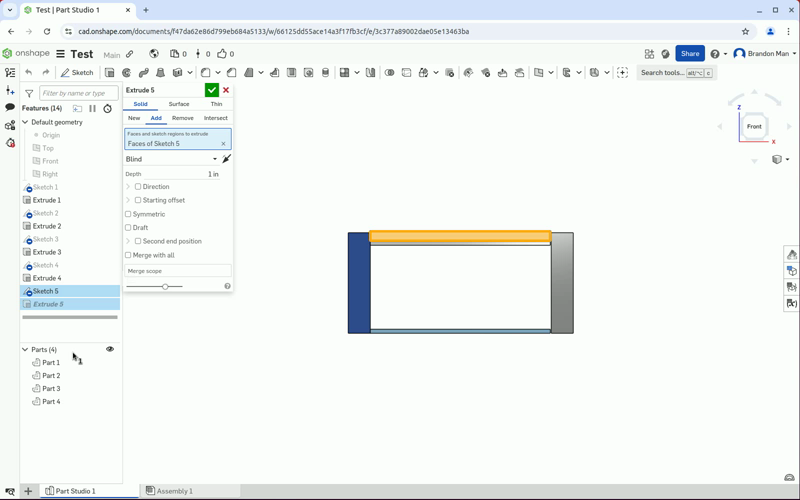
mouse_move(143, 106)
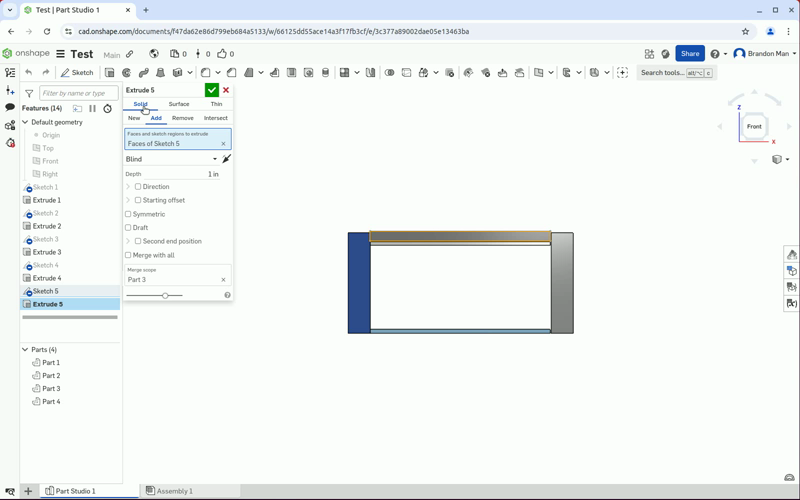
click(143, 106)
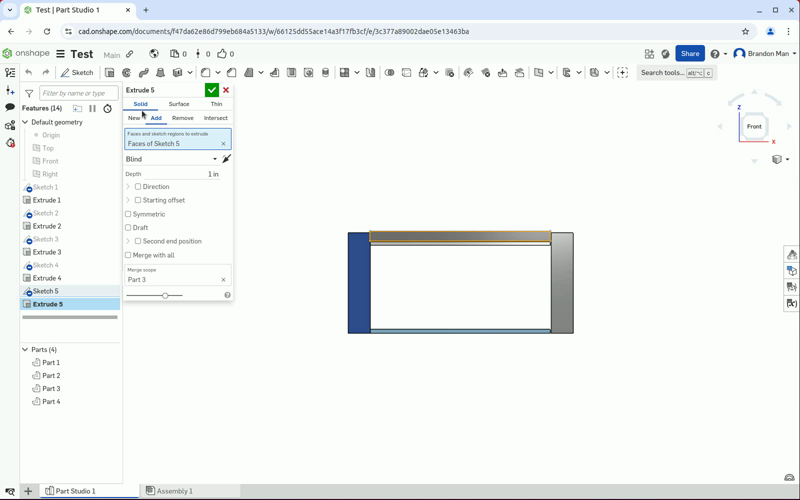
mouse_move(137, 120)
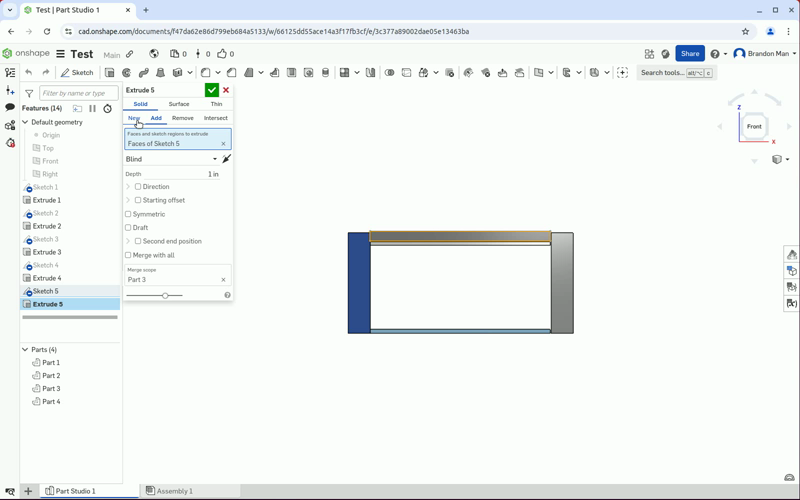
click(137, 120)
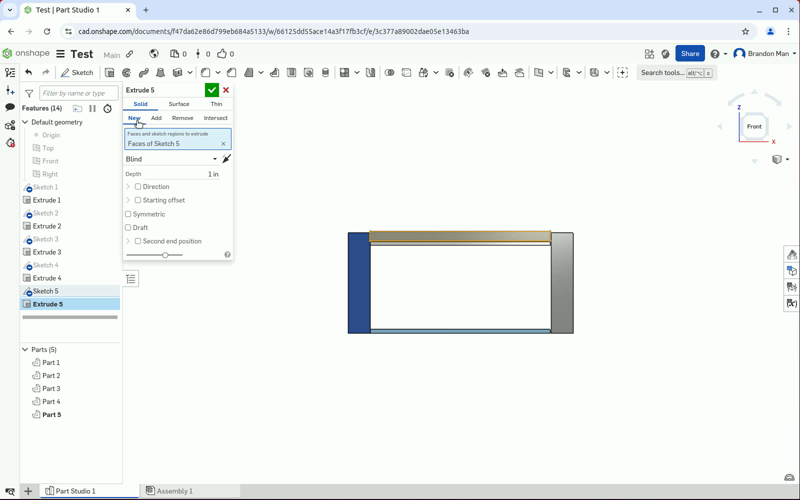
key(tab, 4)
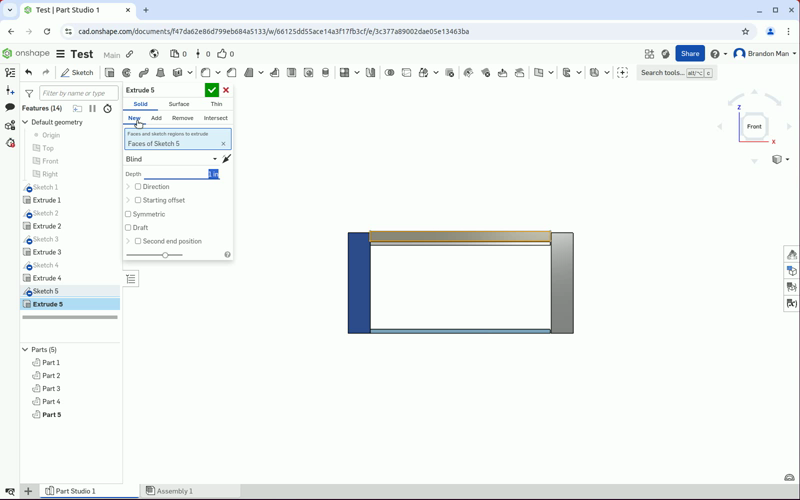
text(4.574)
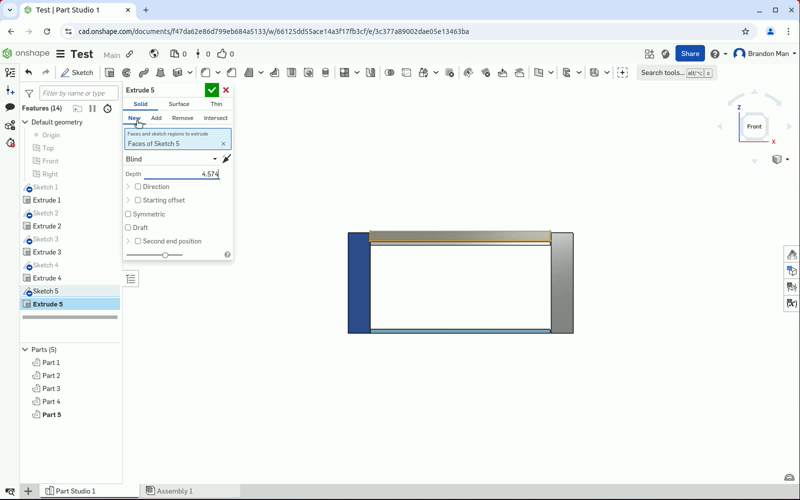
key(enter)
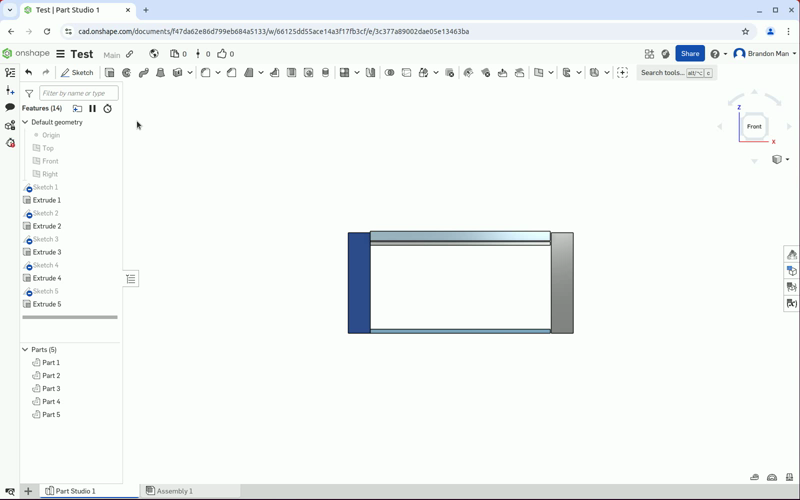
key(shift+h)
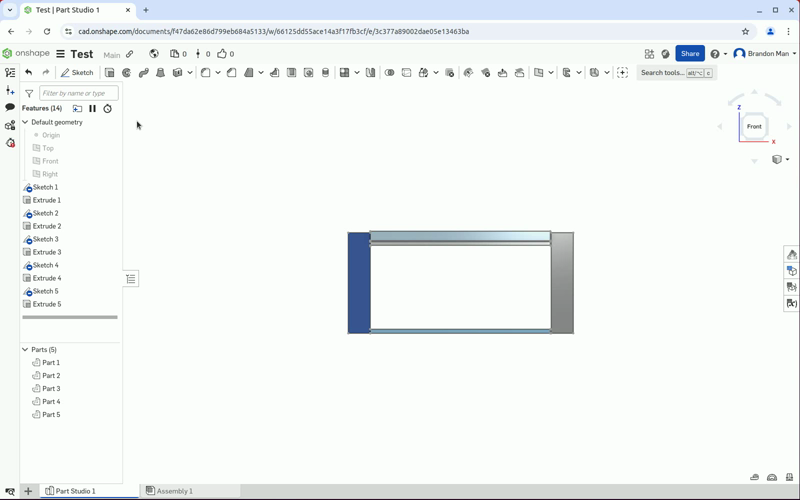
key(shift+h)
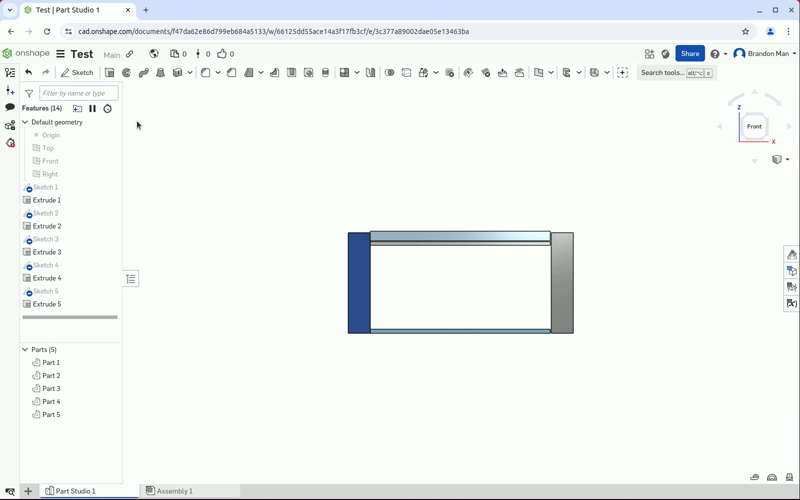
mouse_move(73, 189)
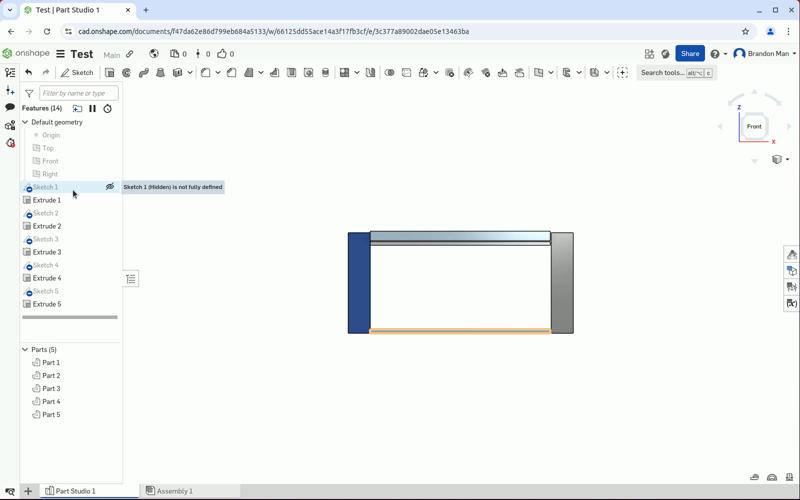
click(73, 189)
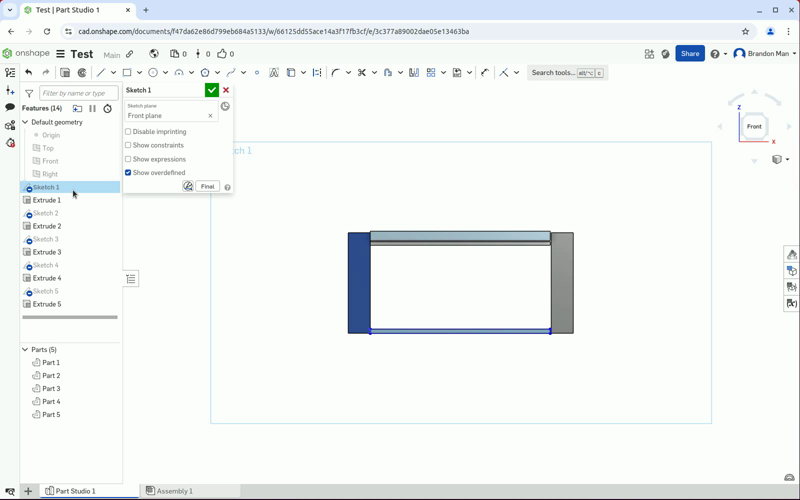
mouse_move(229, 92)
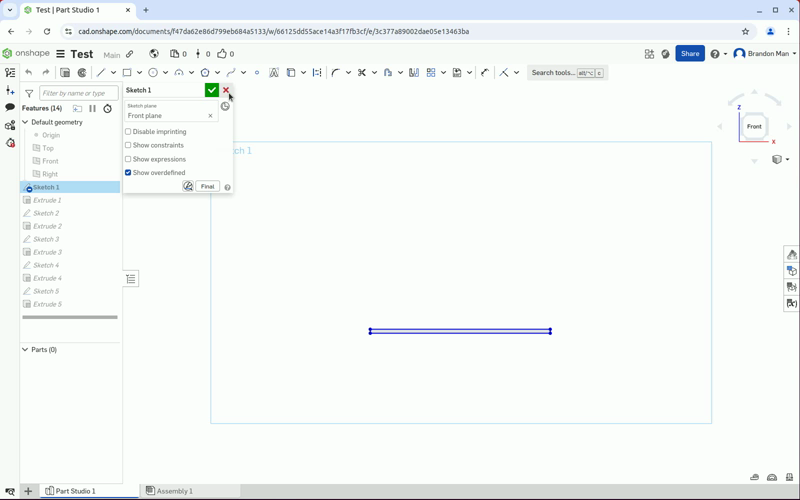
click(229, 92)
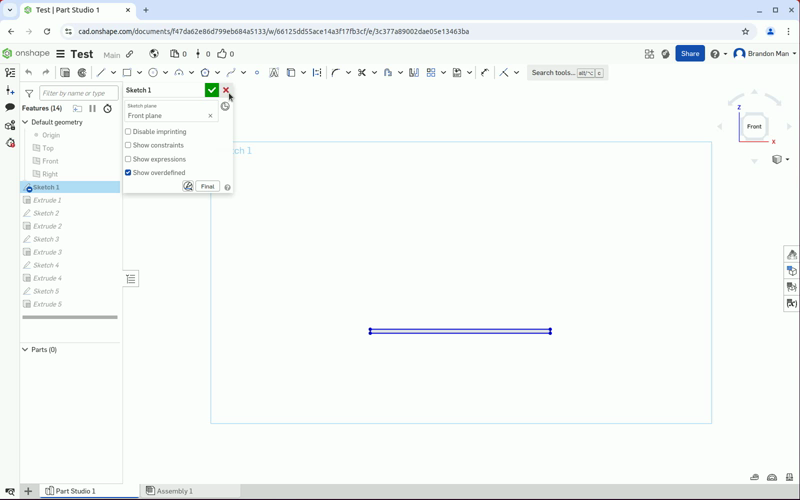
key(shift+s)
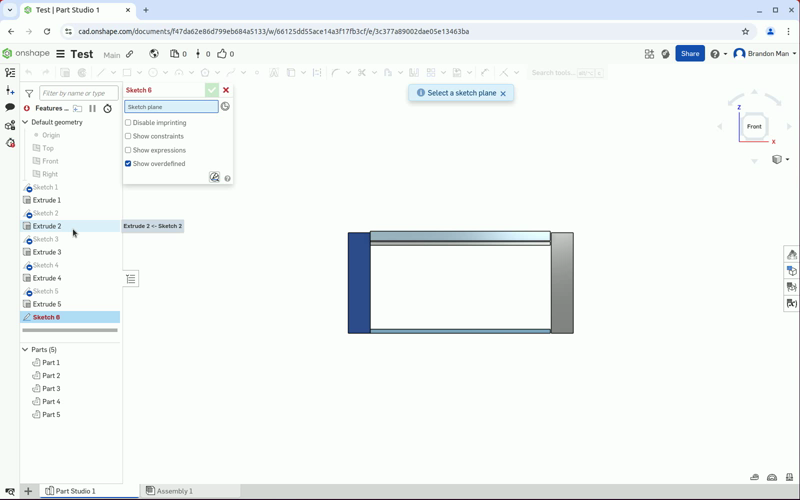
scroll(3)
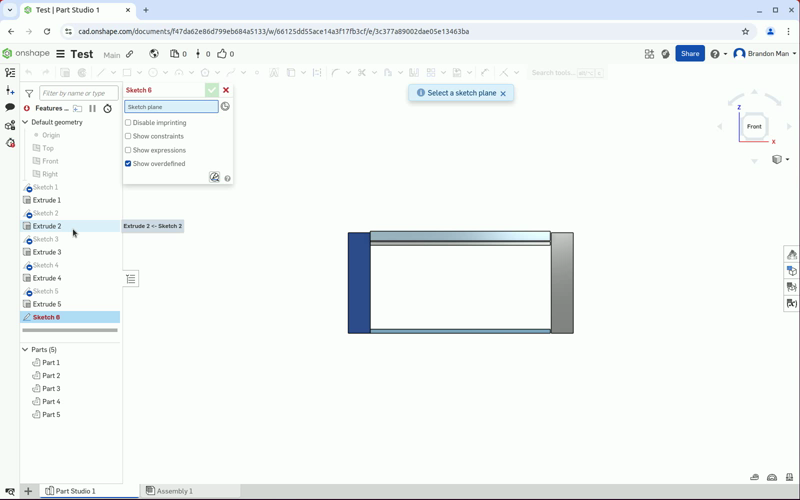
mouse_move(73, 163)
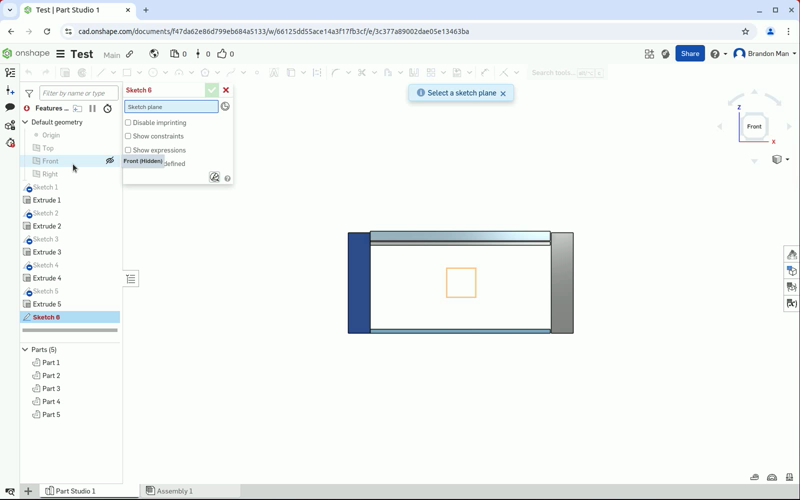
click(73, 163)
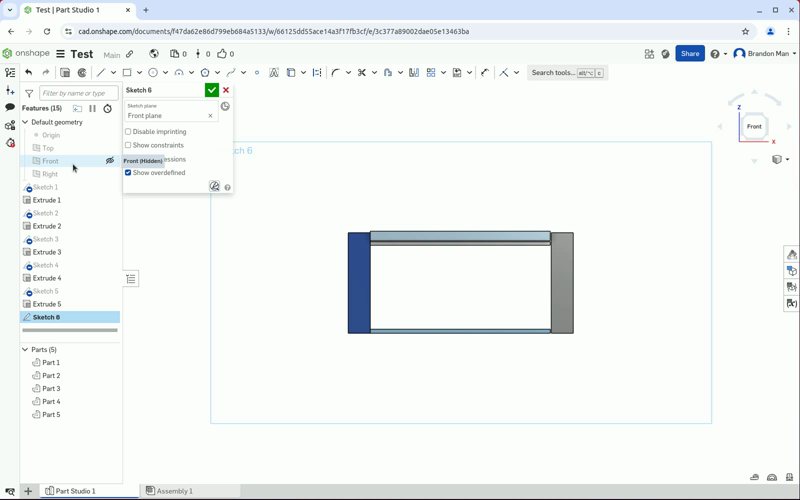
mouse_move(73, 352)
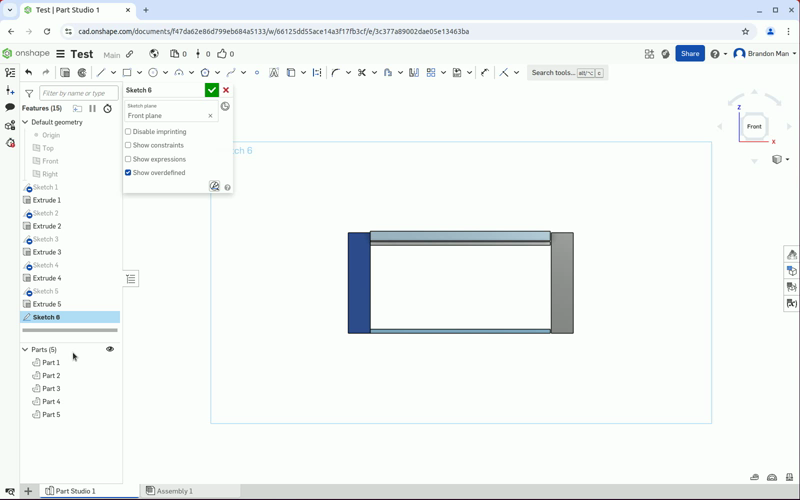
key(y)
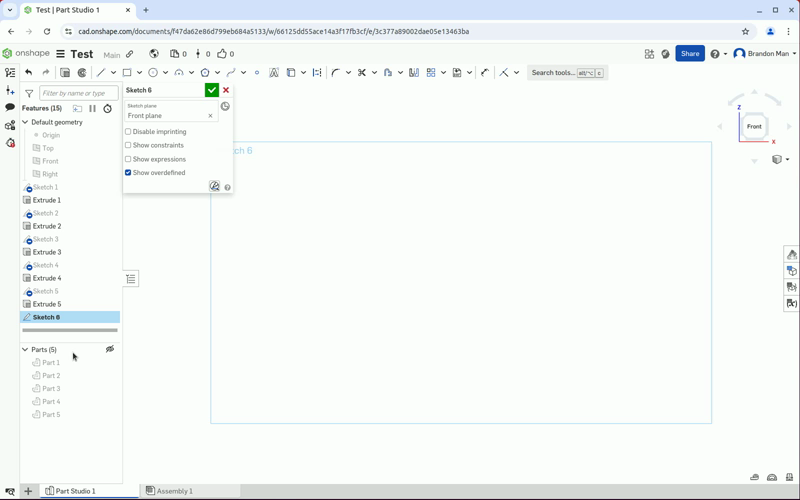
key(l)
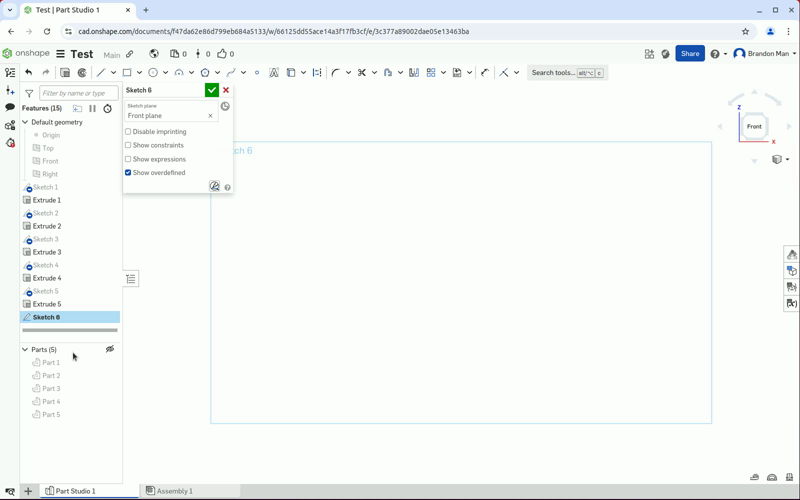
key_down(shift)
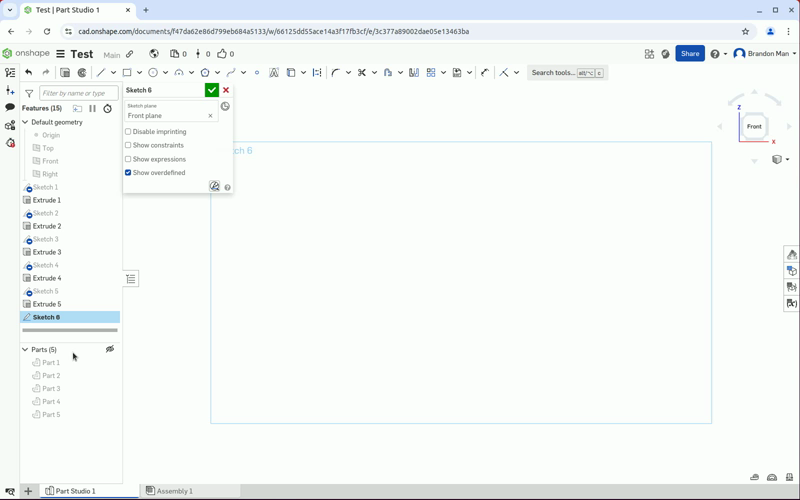
mouse_move(370, 328)
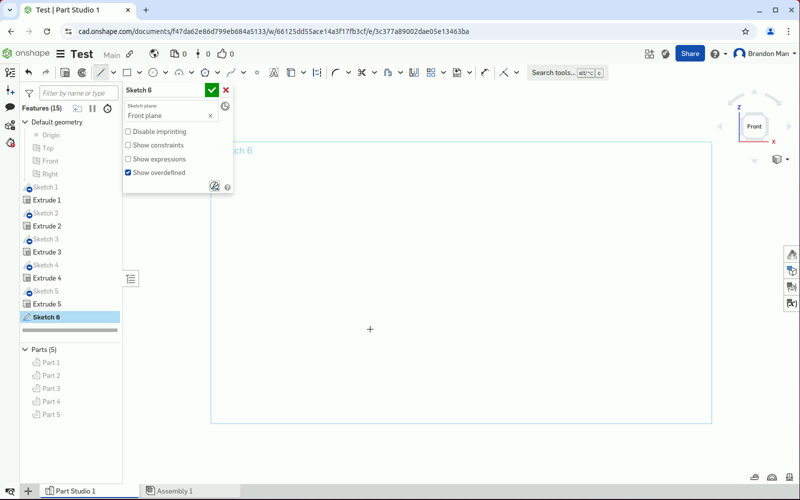
click(370, 328)
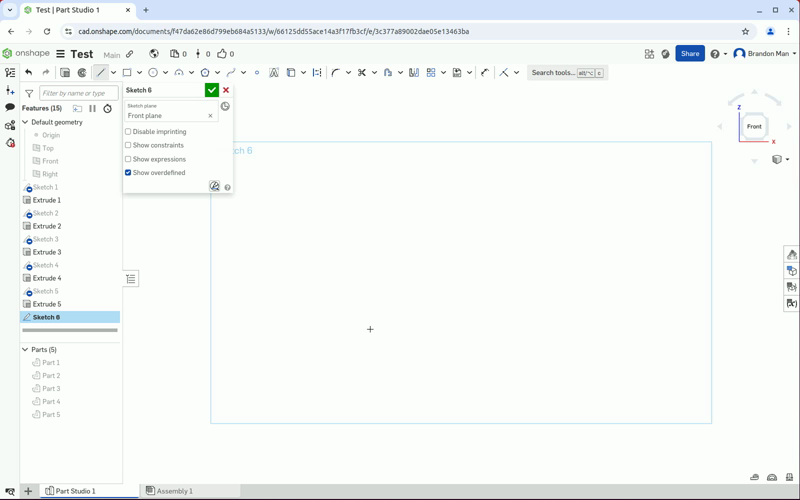
key_up(shift)
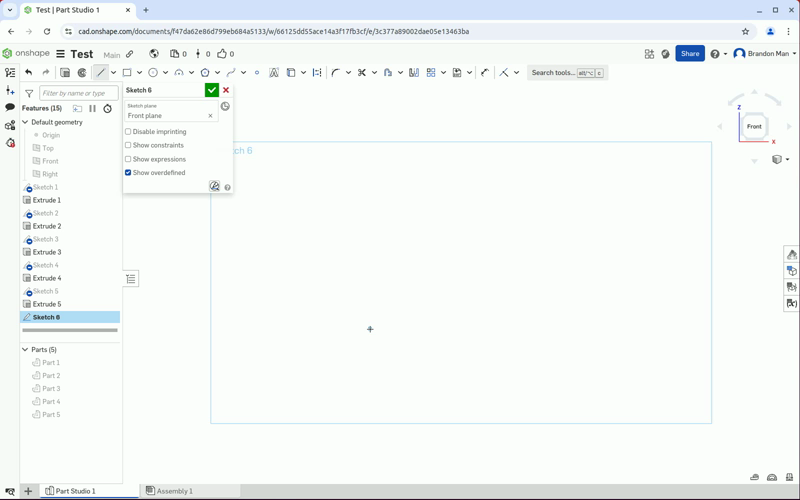
key_down(shift)
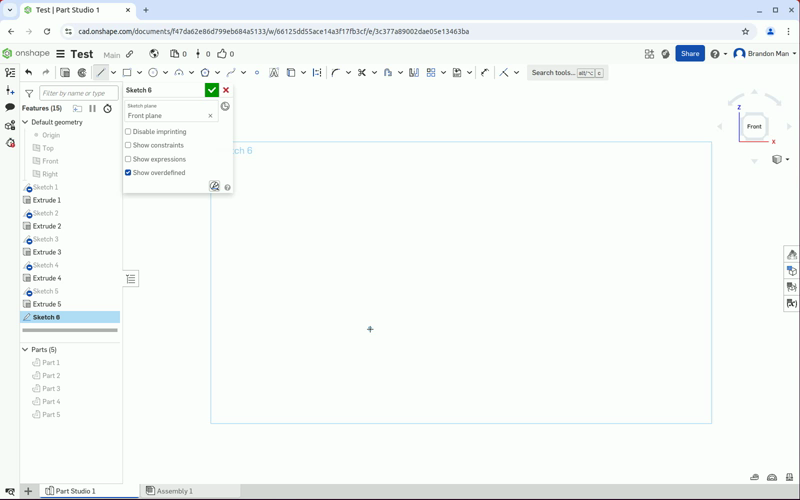
mouse_move(550, 328)
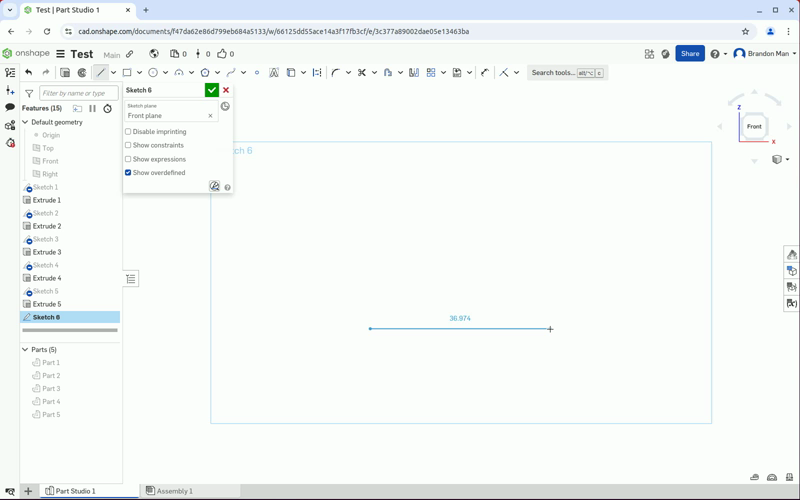
click(550, 328)
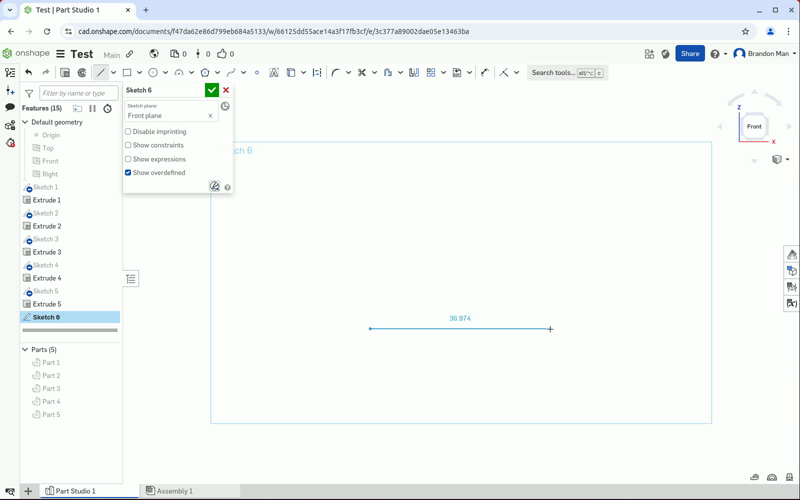
key_up(shift)
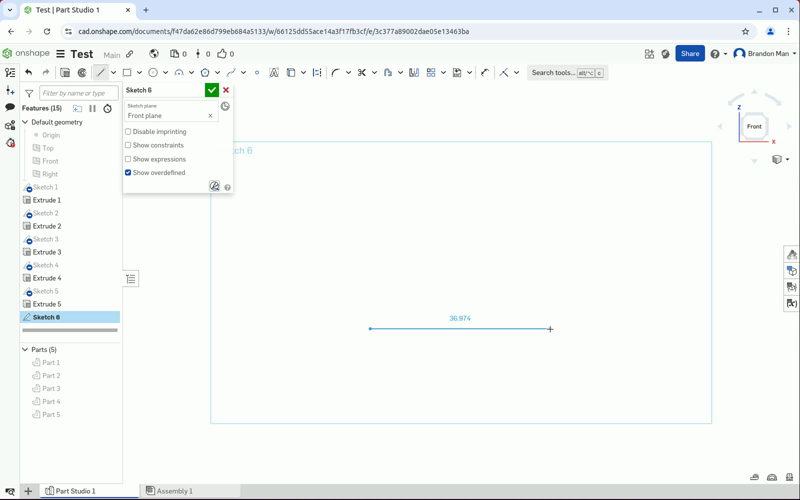
key_down(shift)
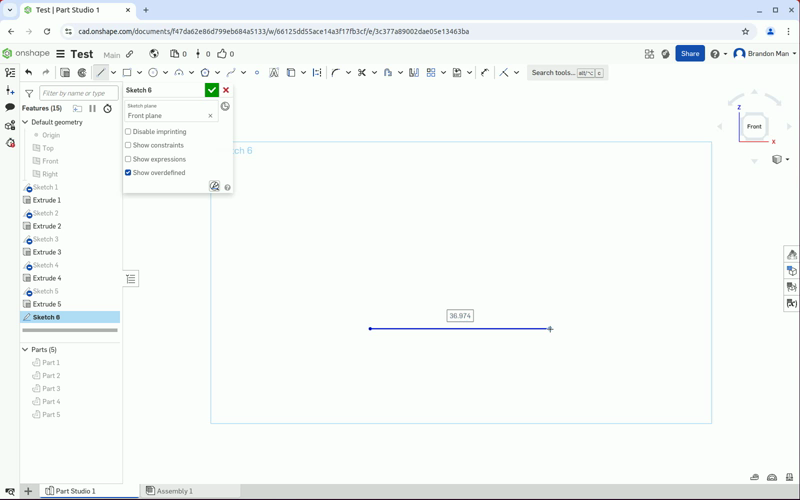
mouse_move(550, 245)
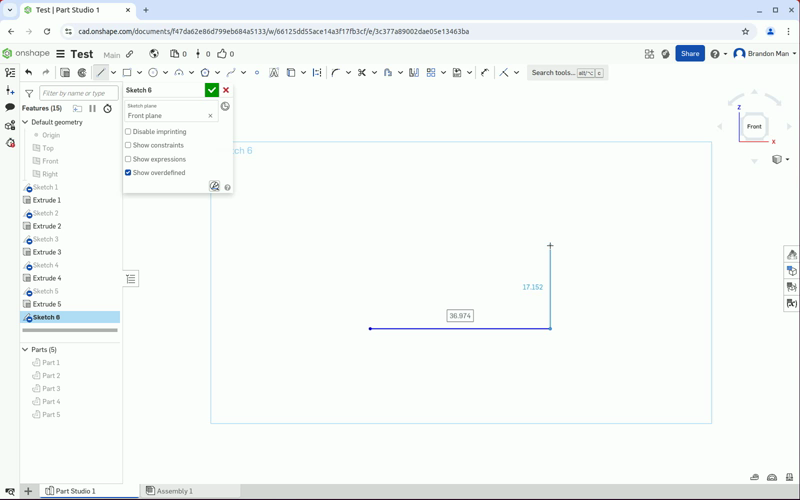
click(550, 245)
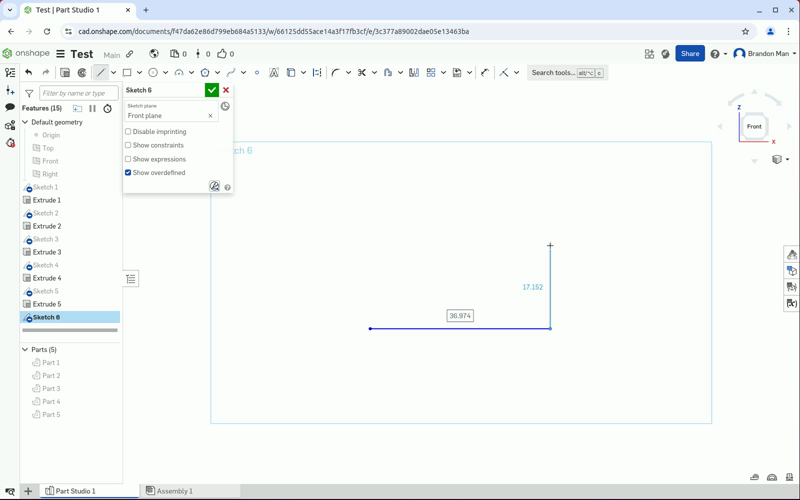
key_up(shift)
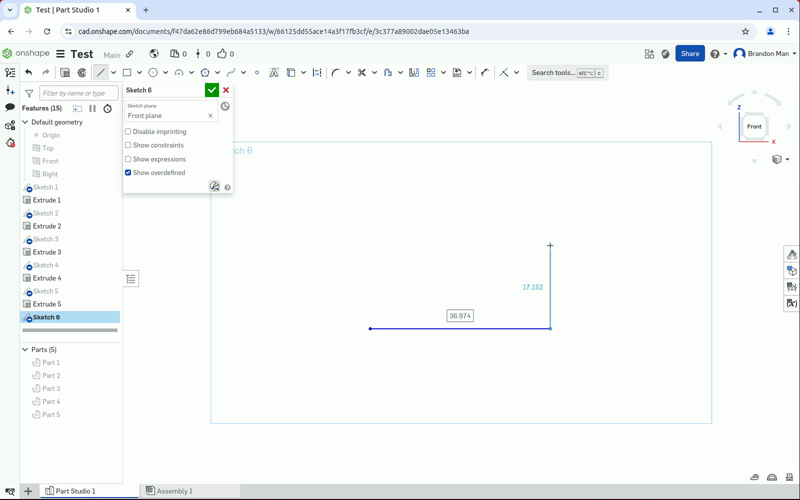
key_down(shift)
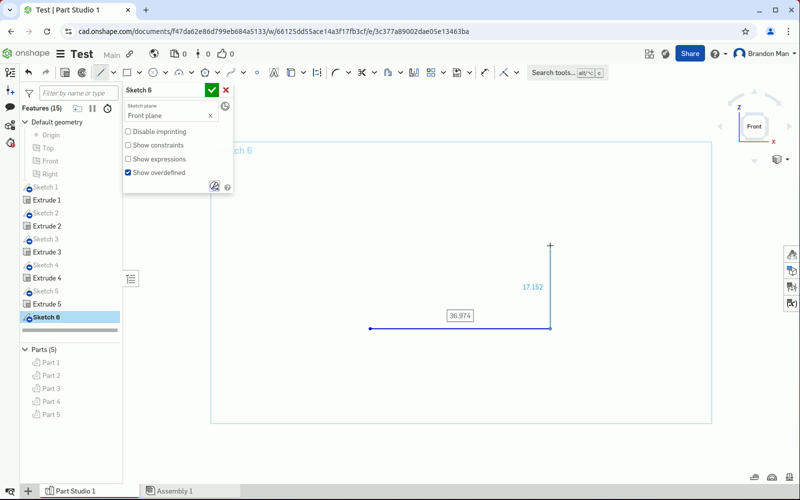
mouse_move(370, 245)
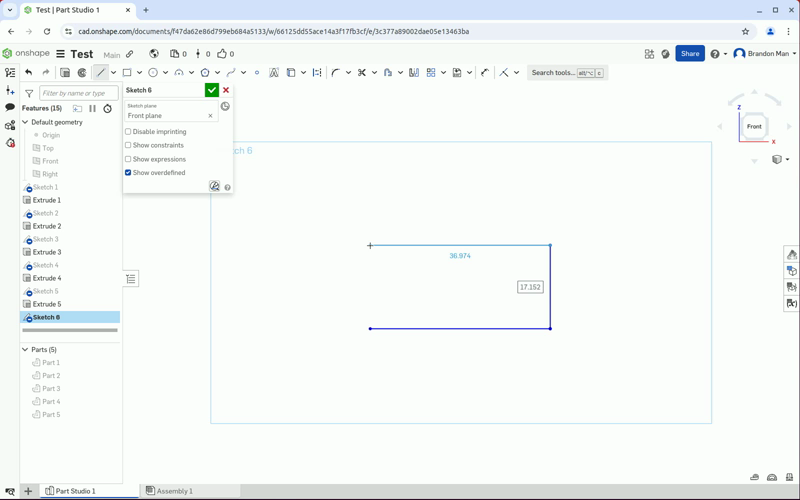
click(370, 245)
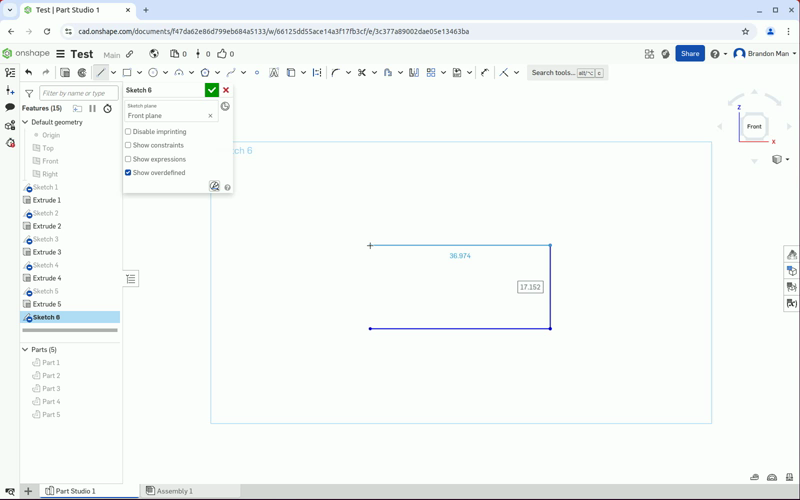
key_up(shift)
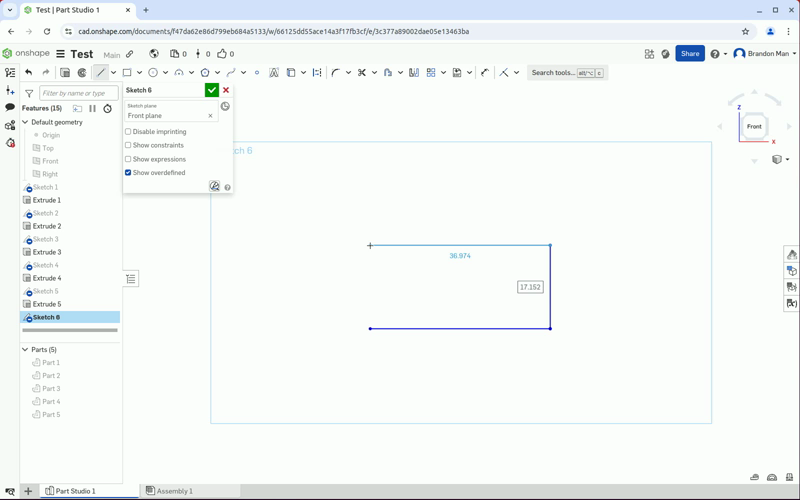
key_down(shift)
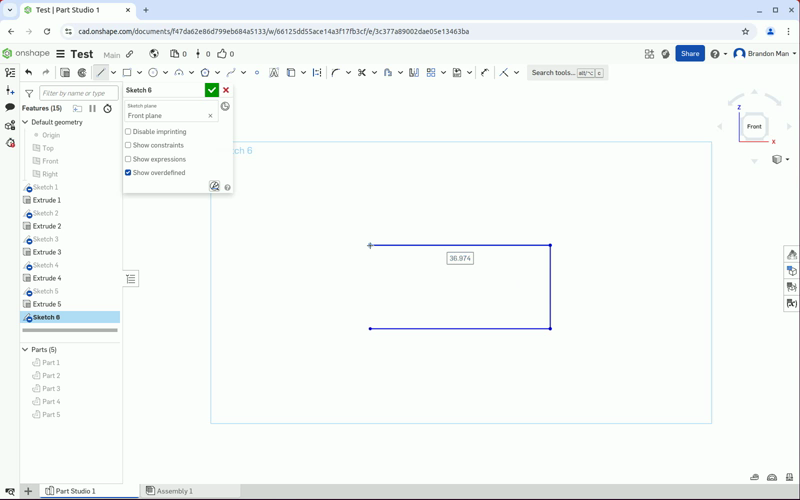
mouse_move(370, 328)
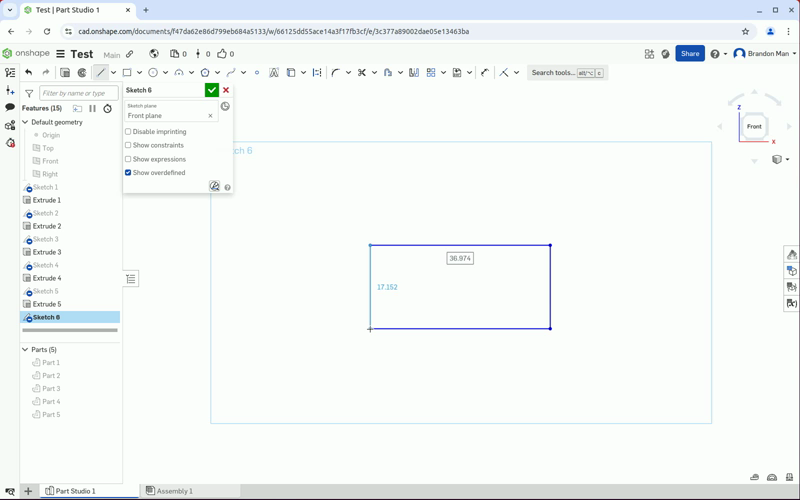
key_up(shift)
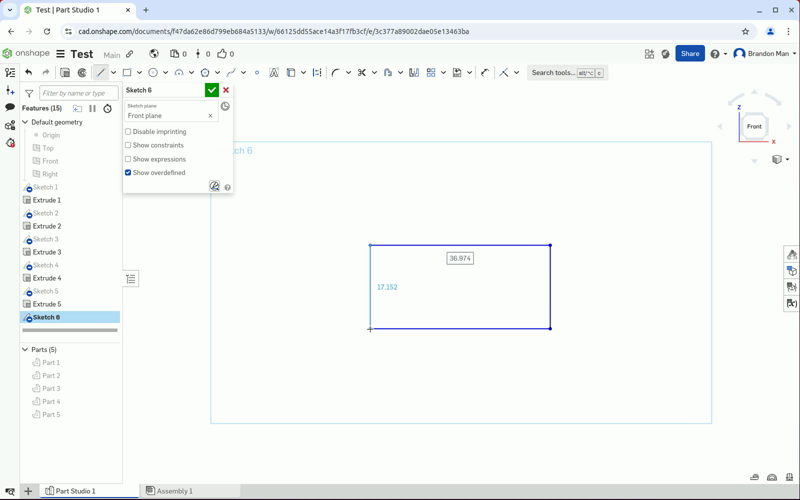
click(370, 328)
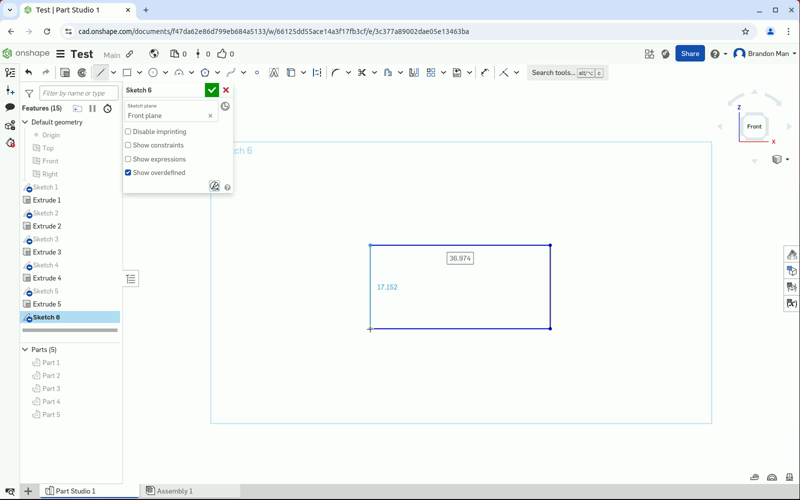
key(esc)
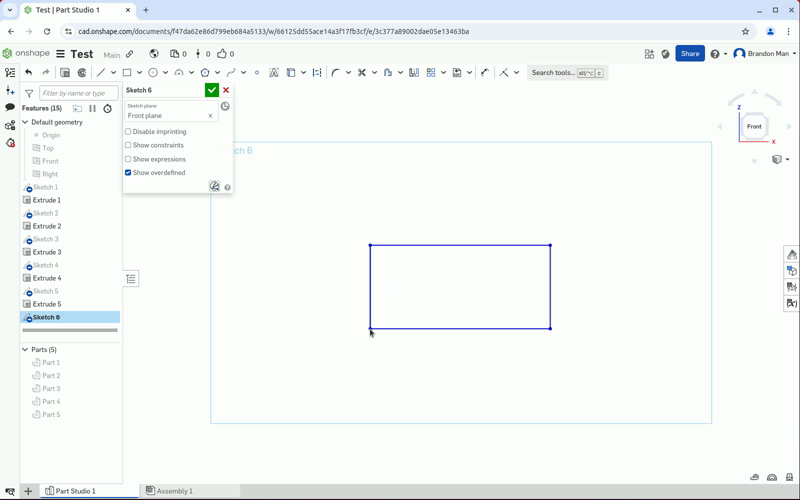
mouse_move(396, 292)
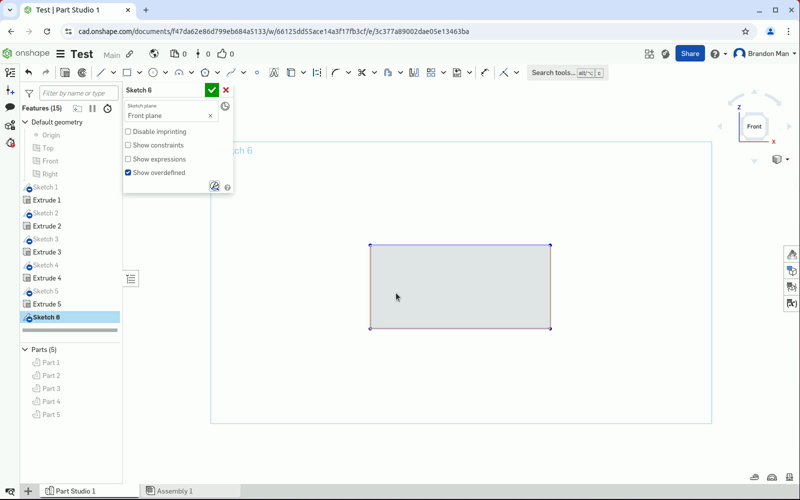
click(396, 292)
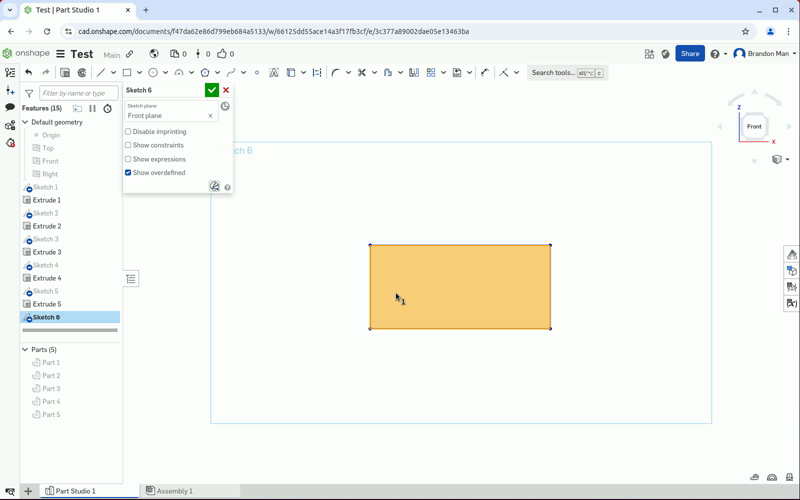
mouse_move(73, 352)
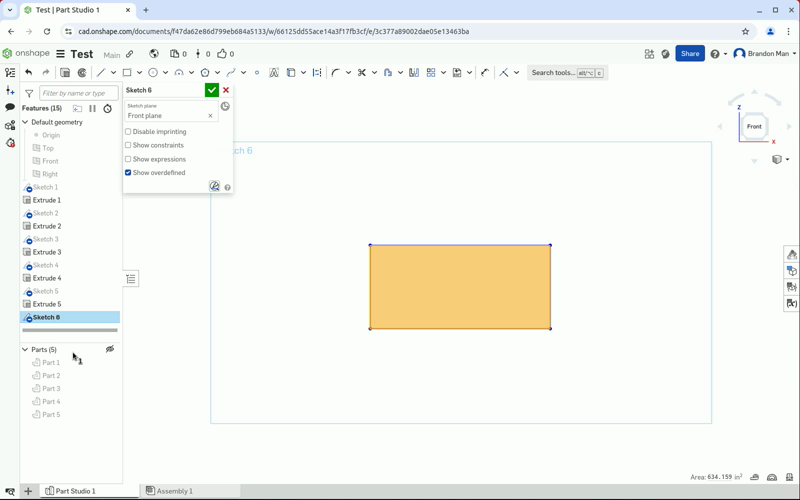
key(shift+y)
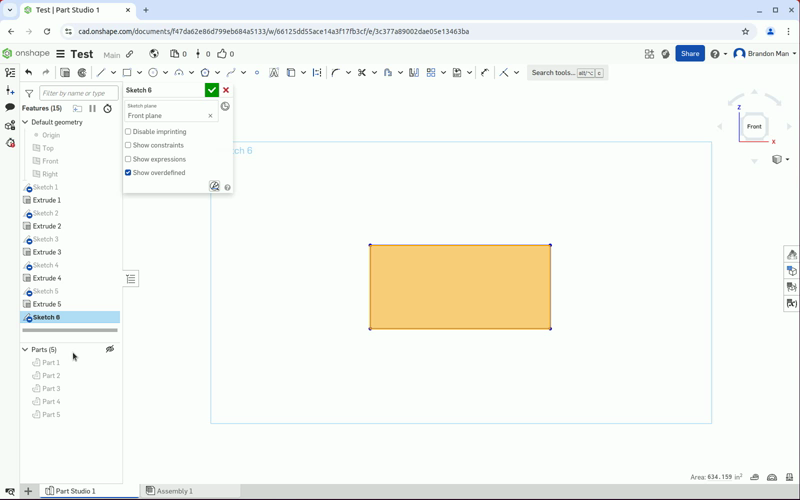
key(shift+e)
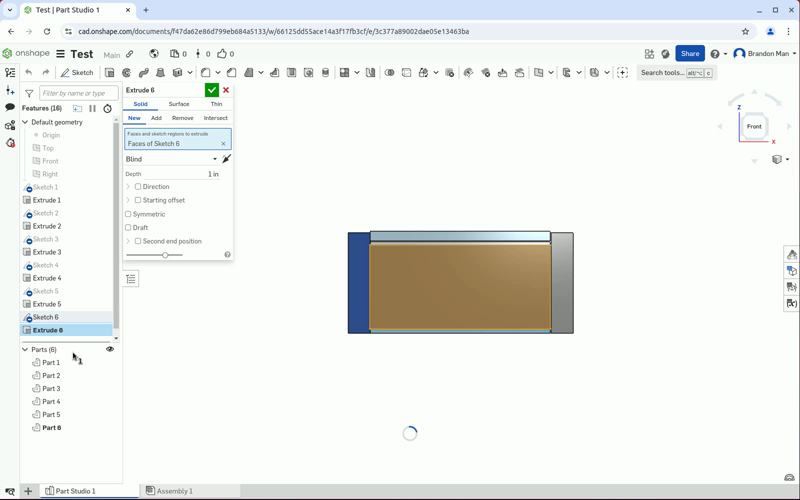
mouse_move(143, 106)
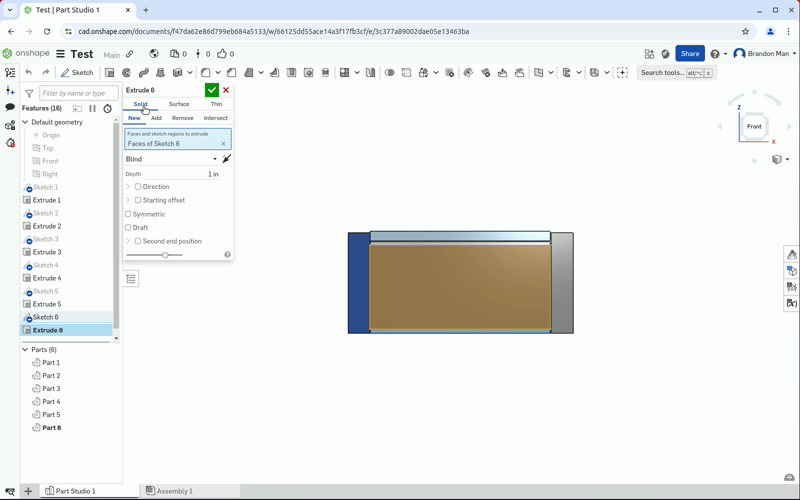
click(143, 106)
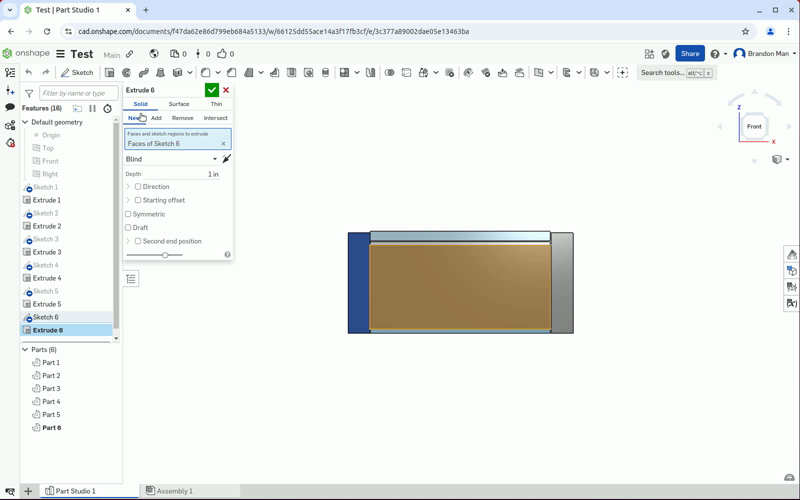
mouse_move(137, 120)
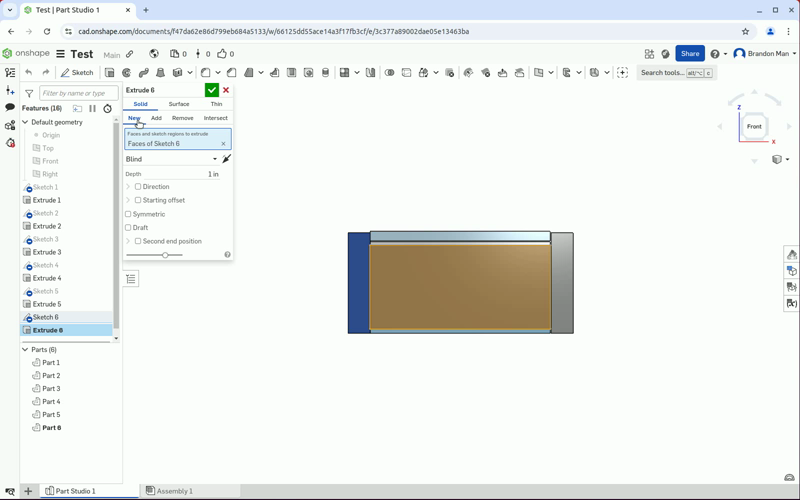
click(137, 120)
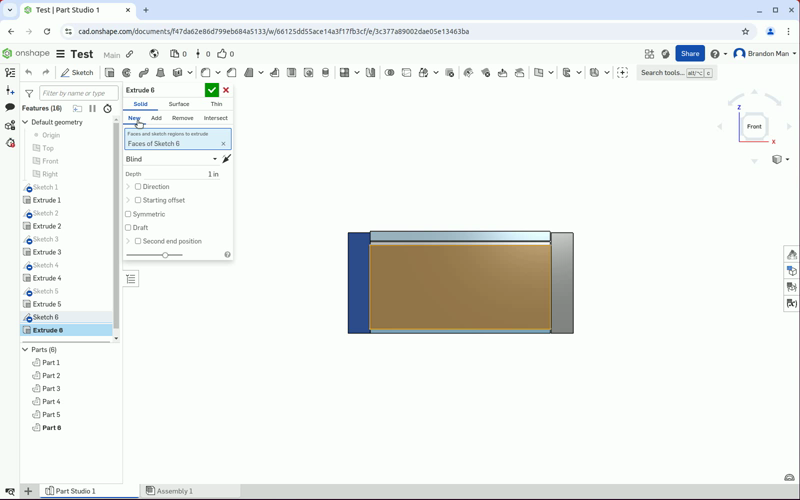
key(tab, 4)
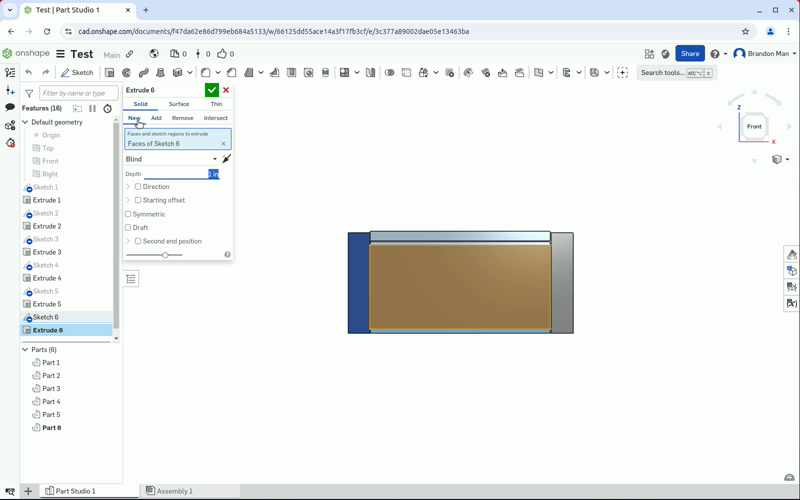
text(4.574)
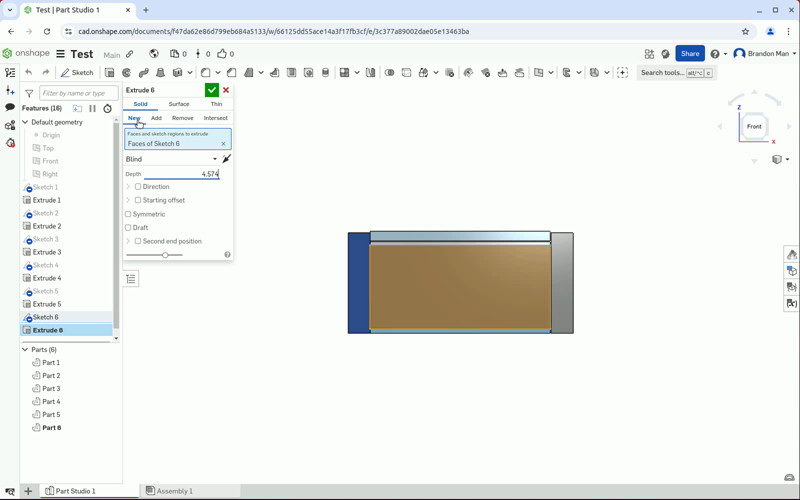
key(enter)
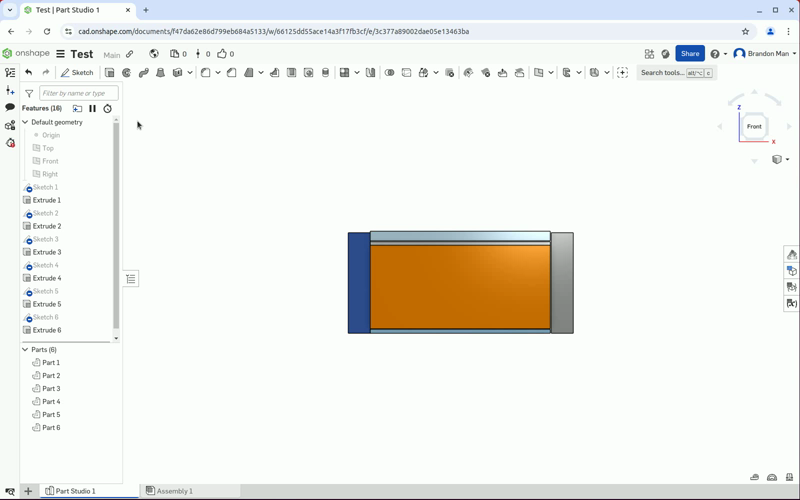
key(shift+h)
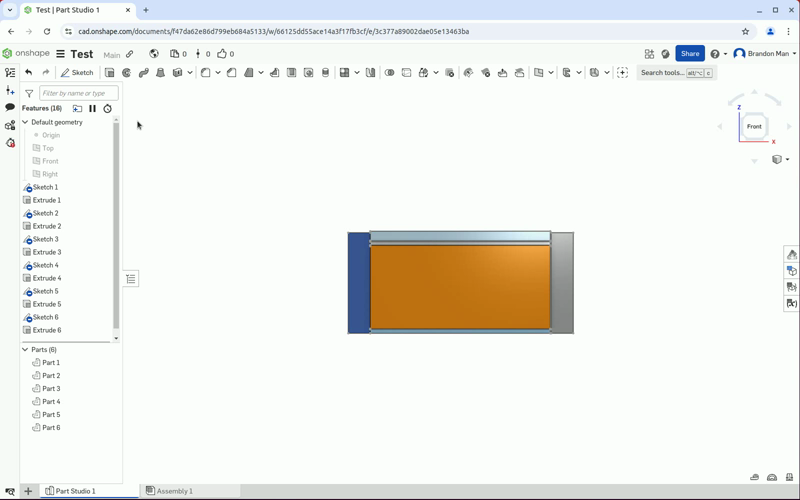
key(shift+h)
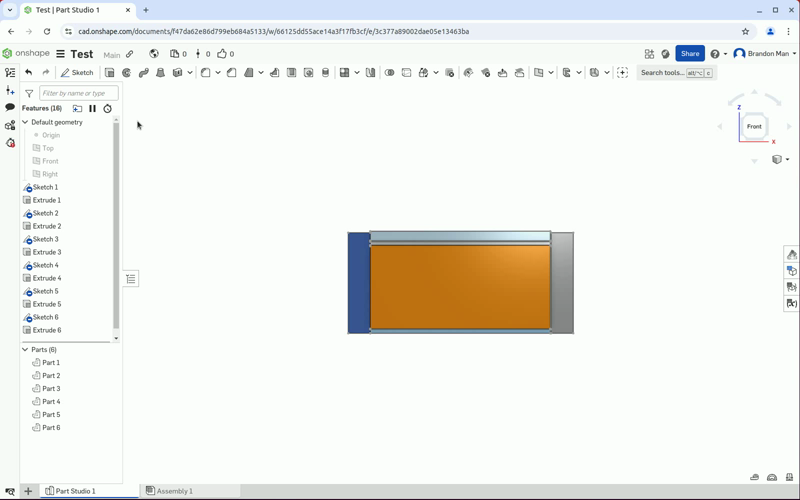
key(shift+7)
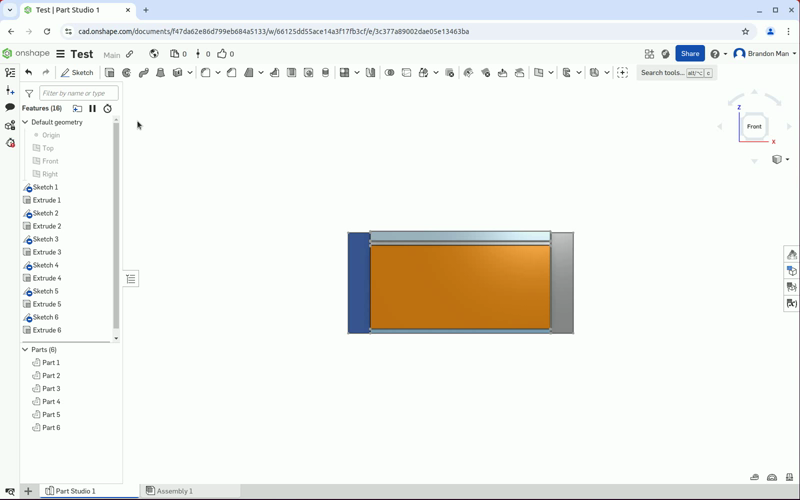
key(left, 2)
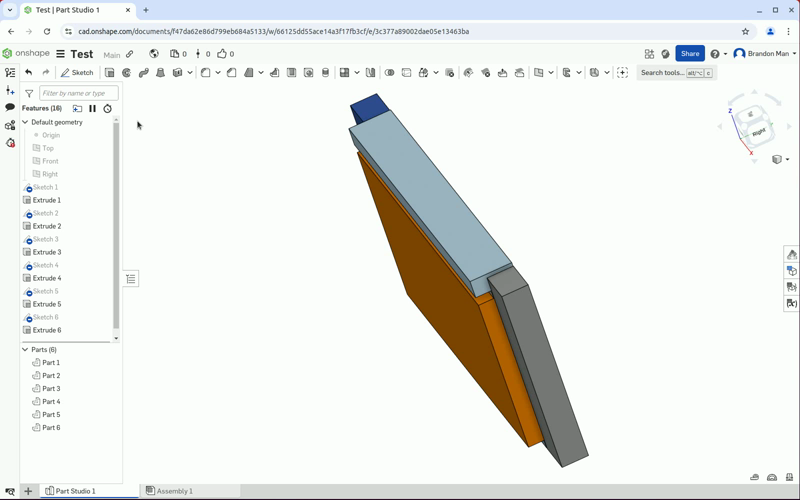
key(down, 2)
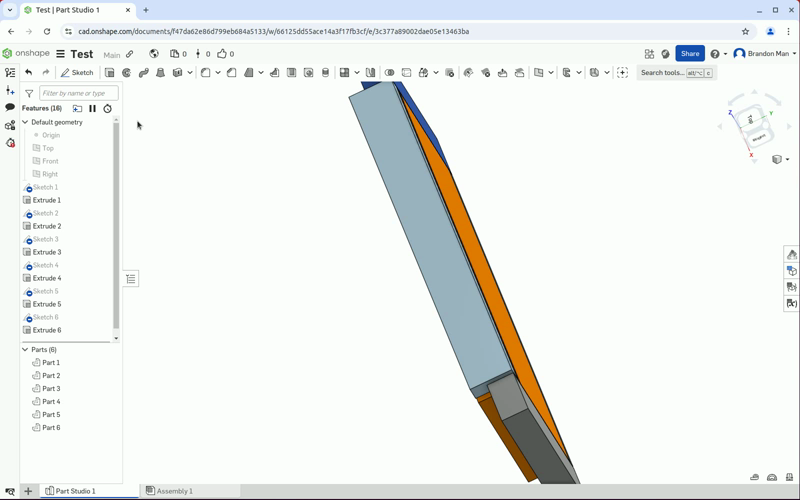
key(up, 2)
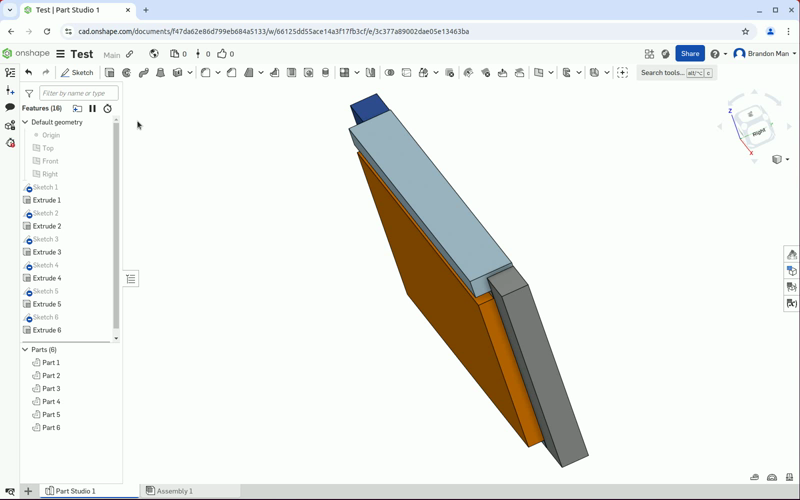
key(right, 2)
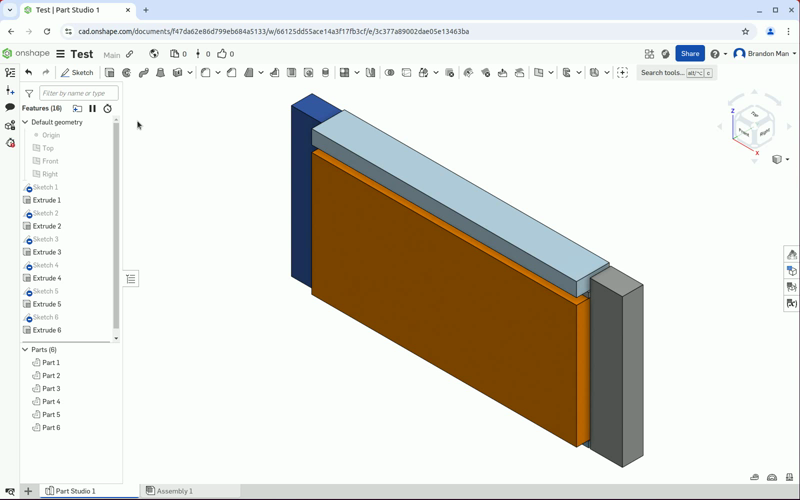
mouse_move(69, 189)
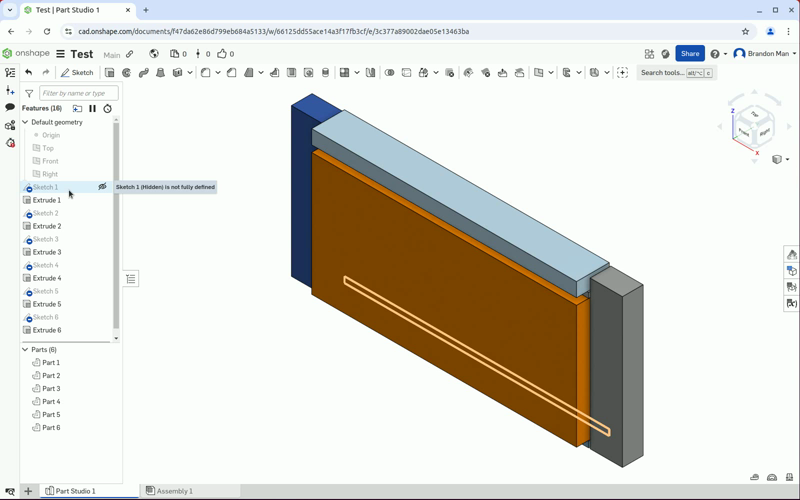
click(69, 189)